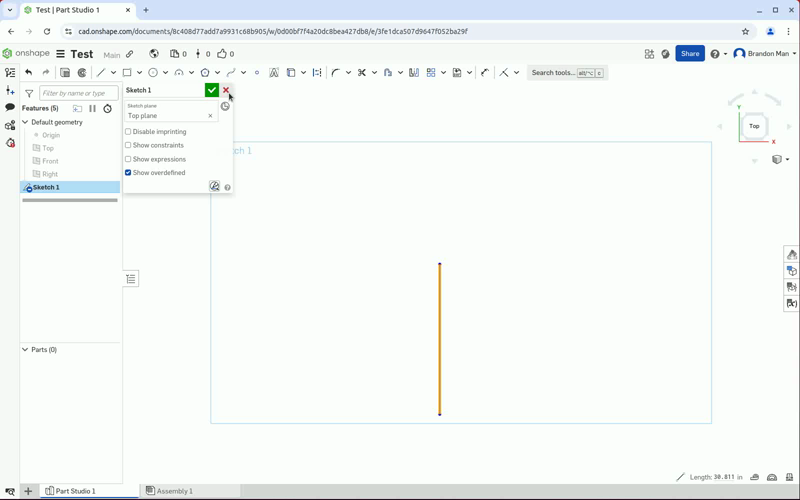
key(shift+h)
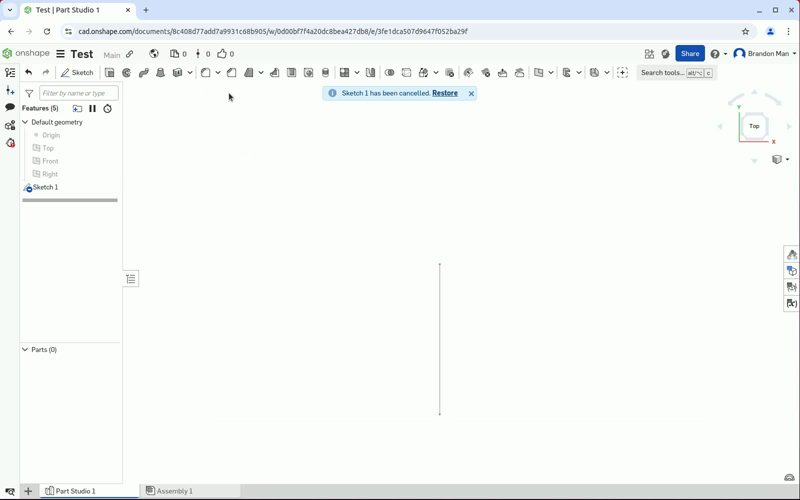
key(shift+s)
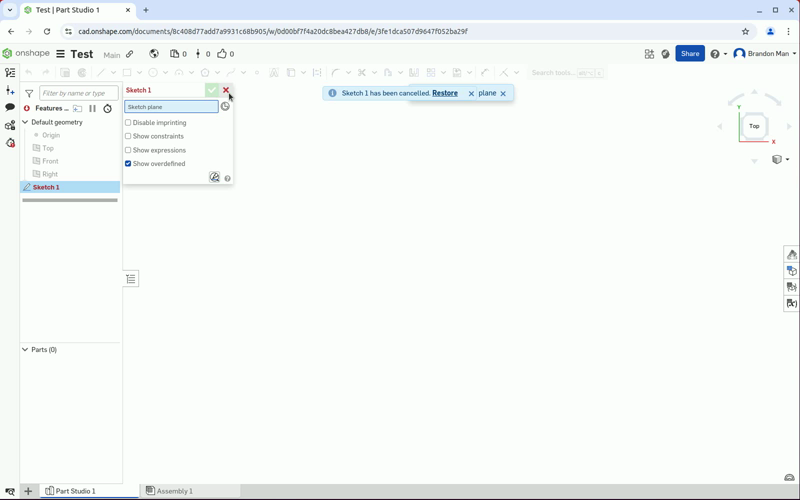
mouse_move(73, 150)
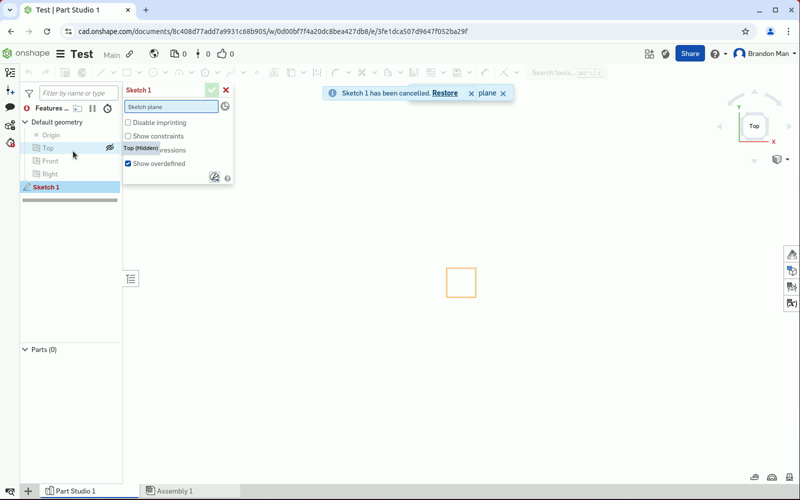
click(73, 150)
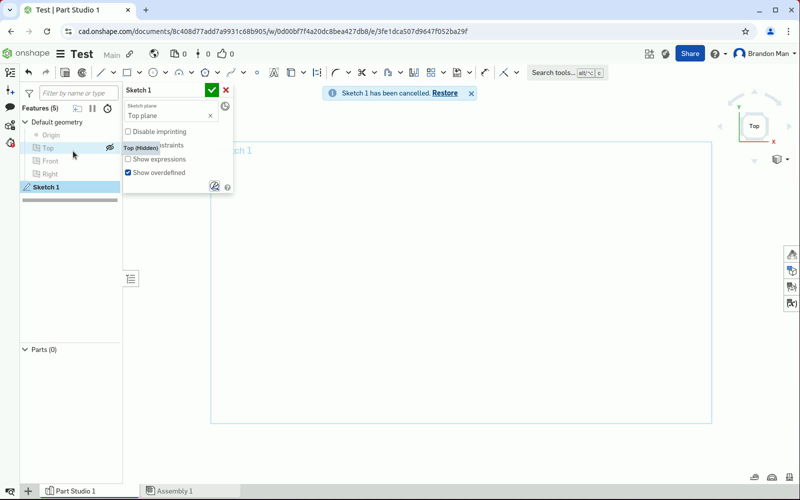
mouse_move(73, 352)
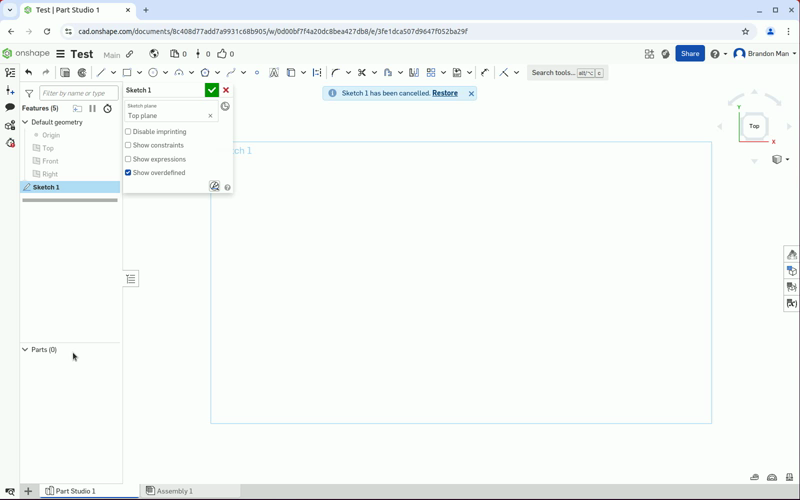
key(y)
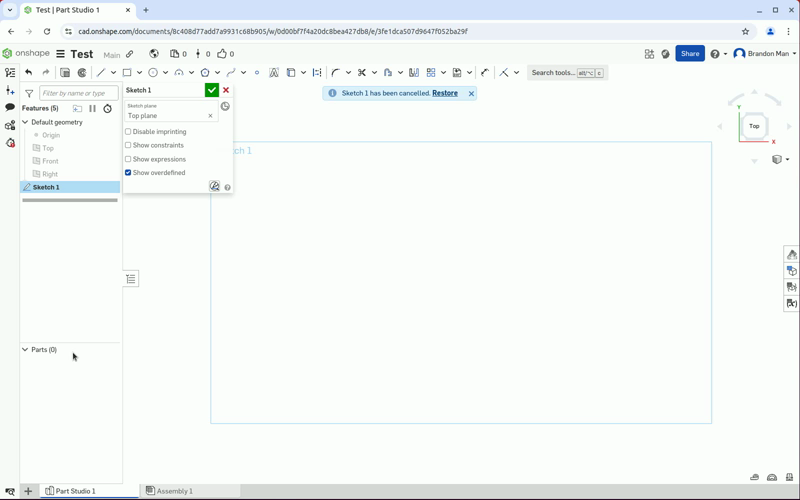
key(l)
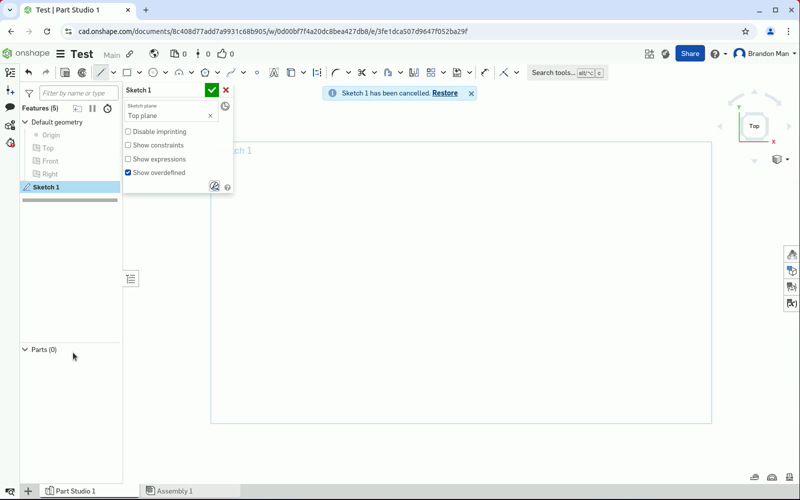
key_down(shift)
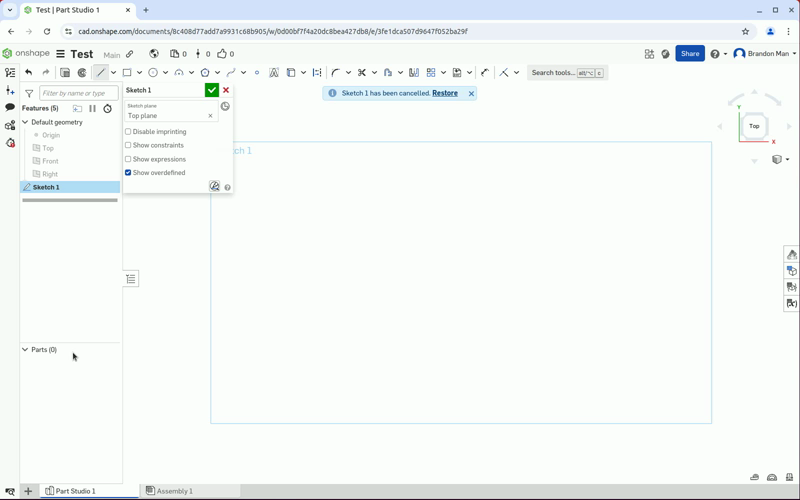
mouse_move(460, 282)
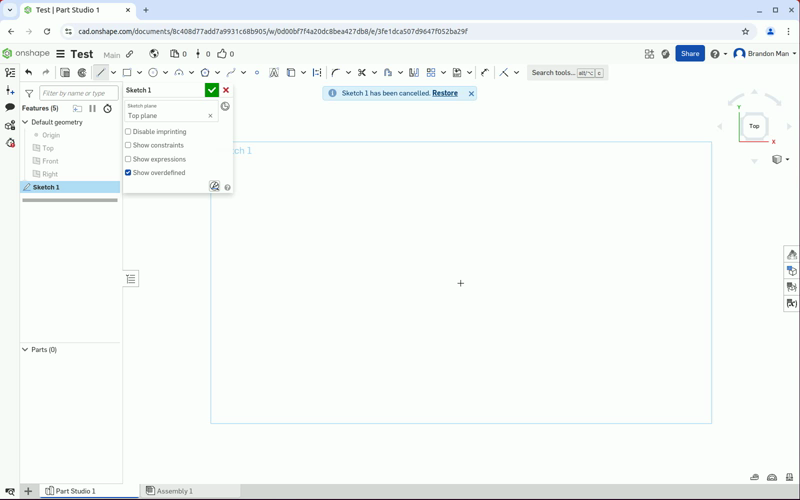
click(460, 282)
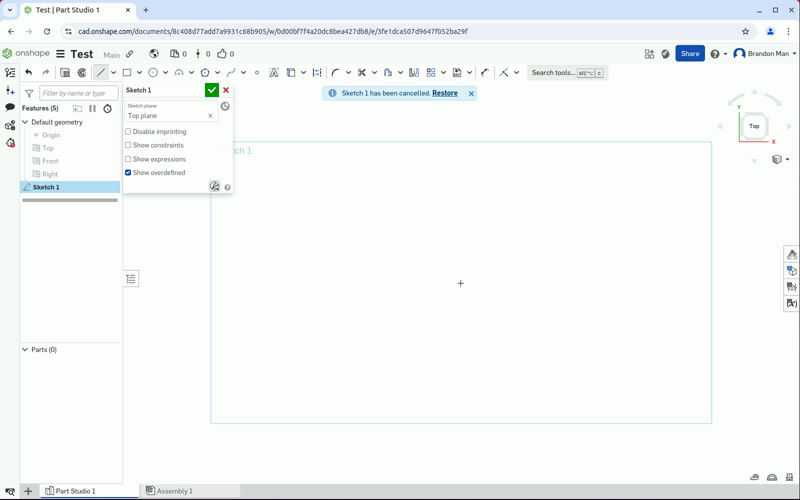
key_up(shift)
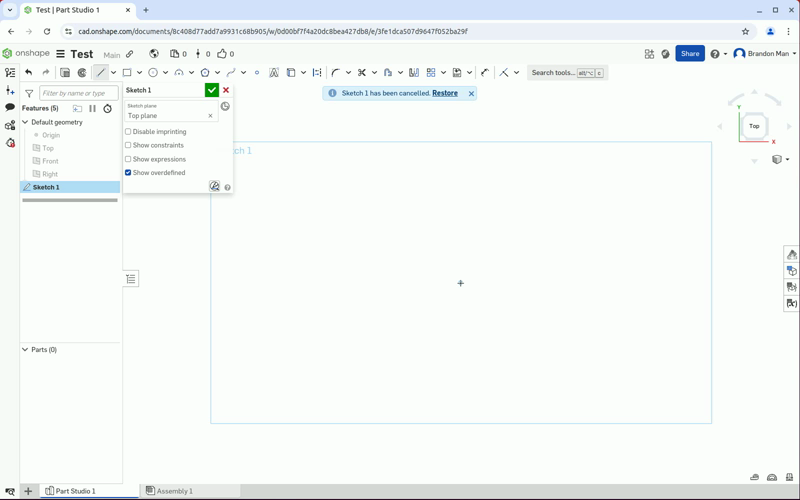
key_down(shift)
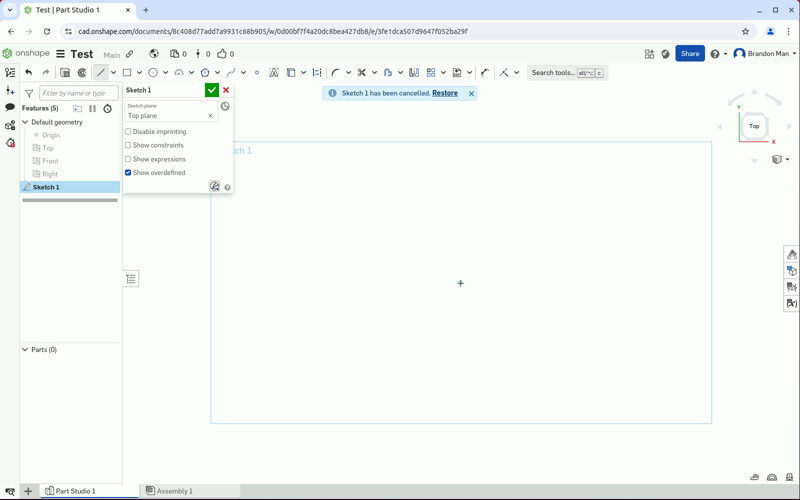
mouse_move(573, 282)
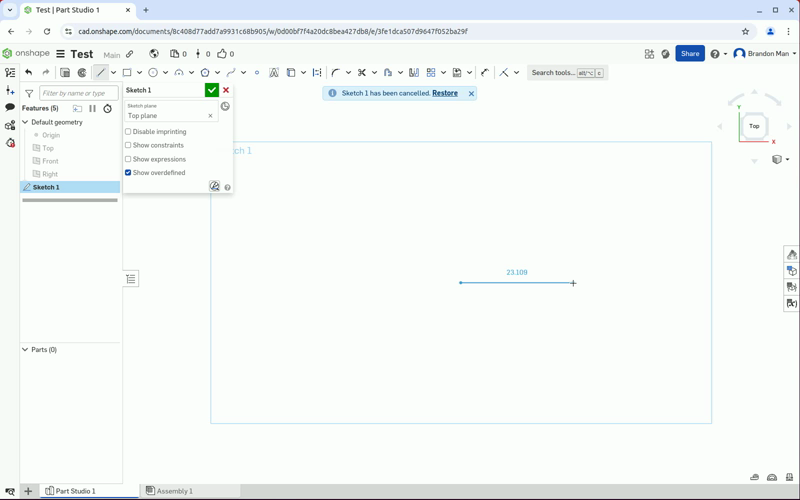
click(573, 282)
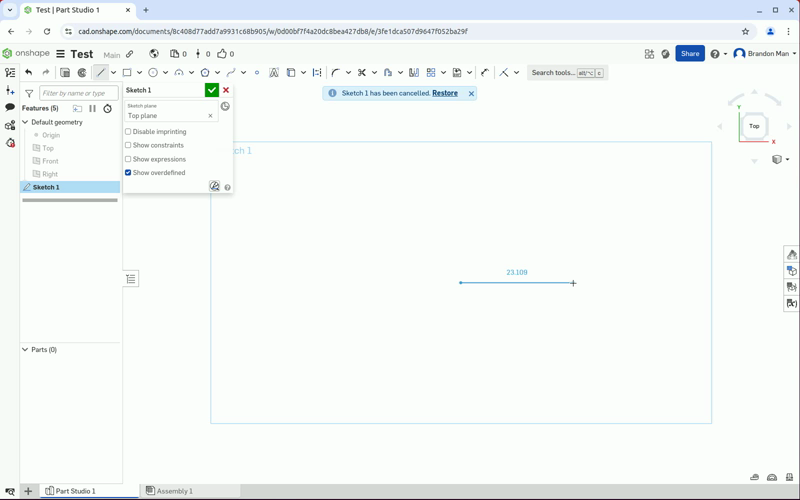
key_up(shift)
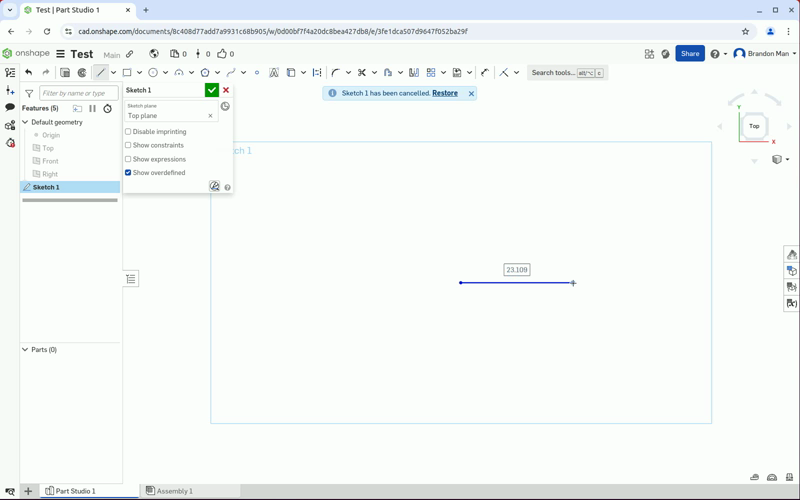
key_down(shift)
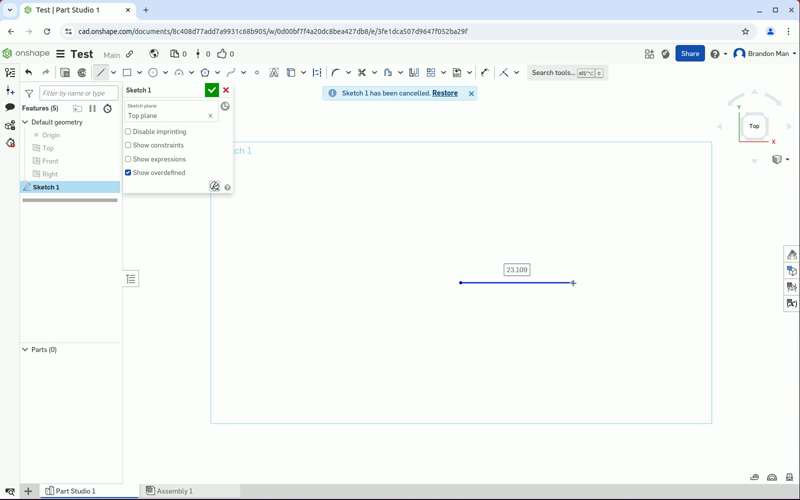
mouse_move(589, 282)
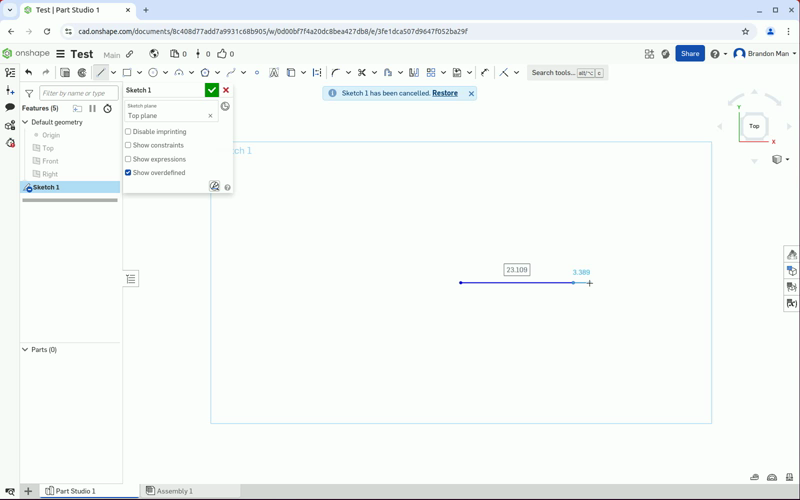
mouse_move(573, 262)
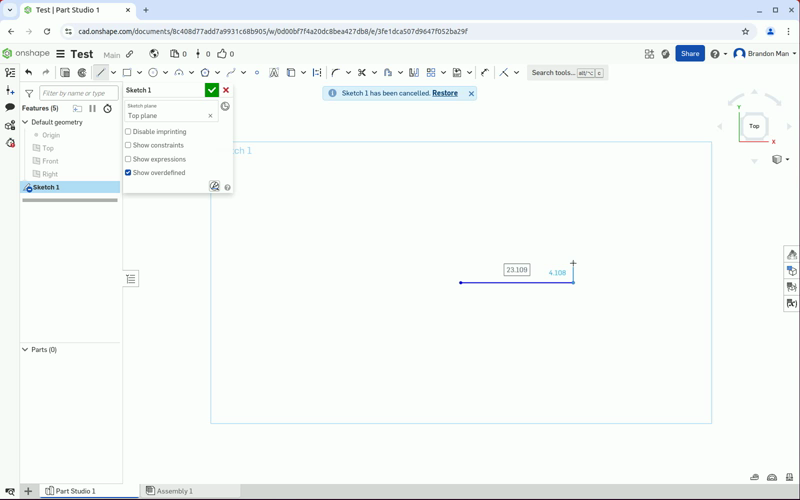
click(573, 262)
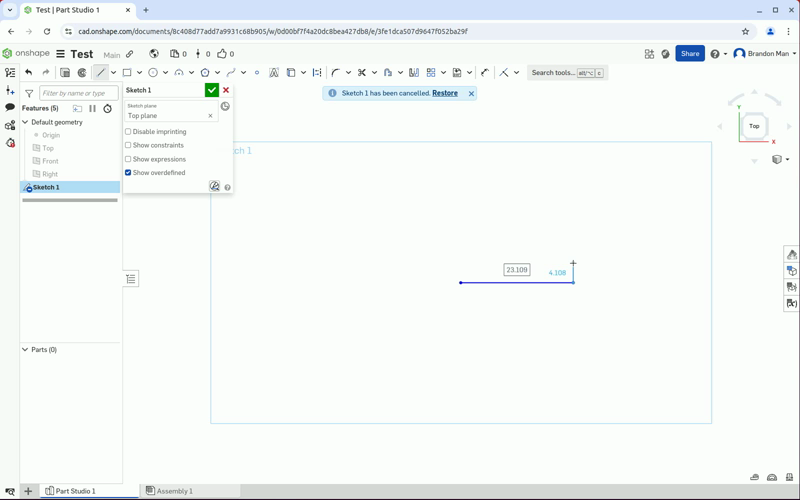
key_up(shift)
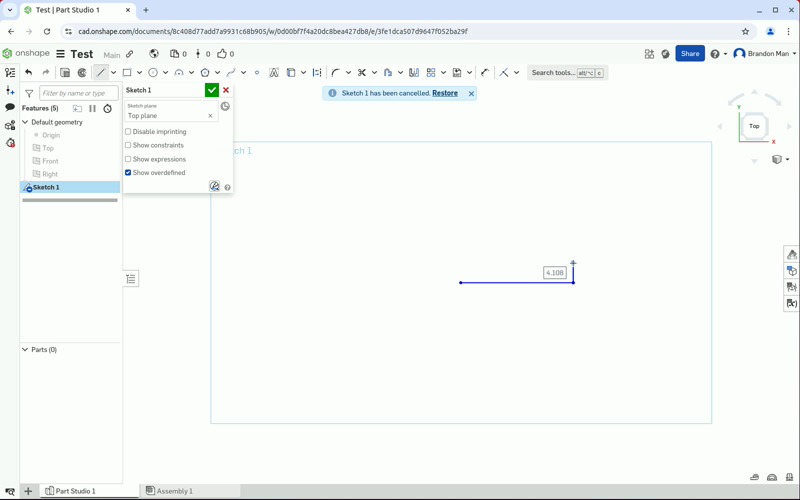
key_down(shift)
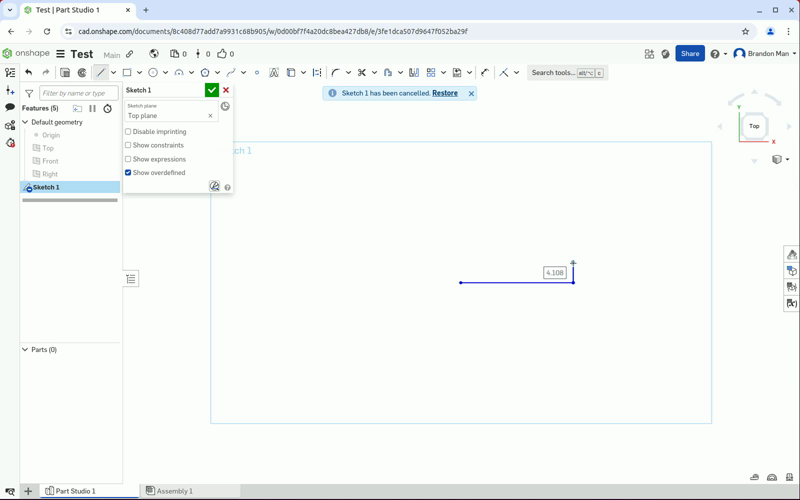
mouse_move(460, 262)
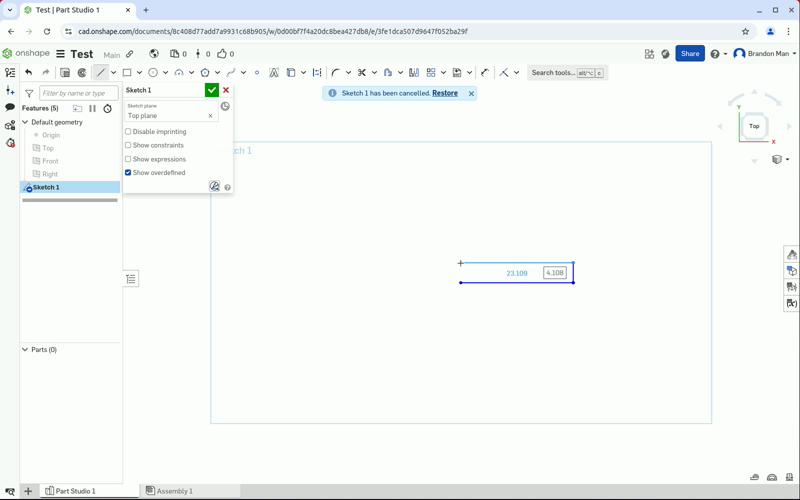
click(460, 262)
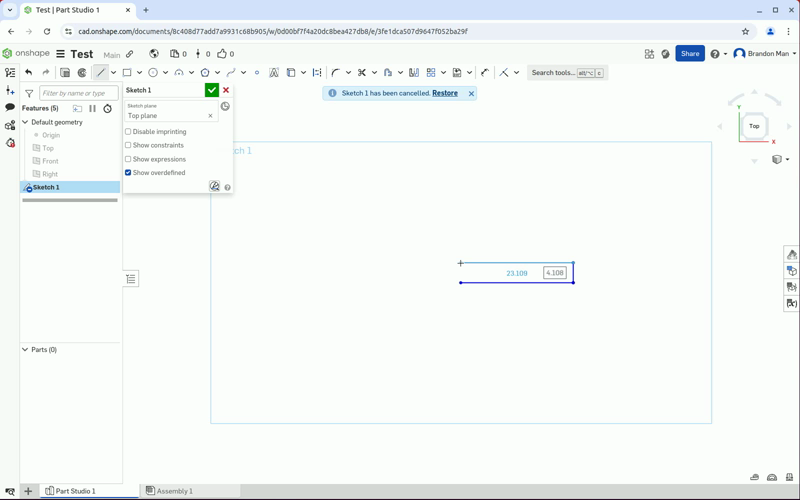
key_up(shift)
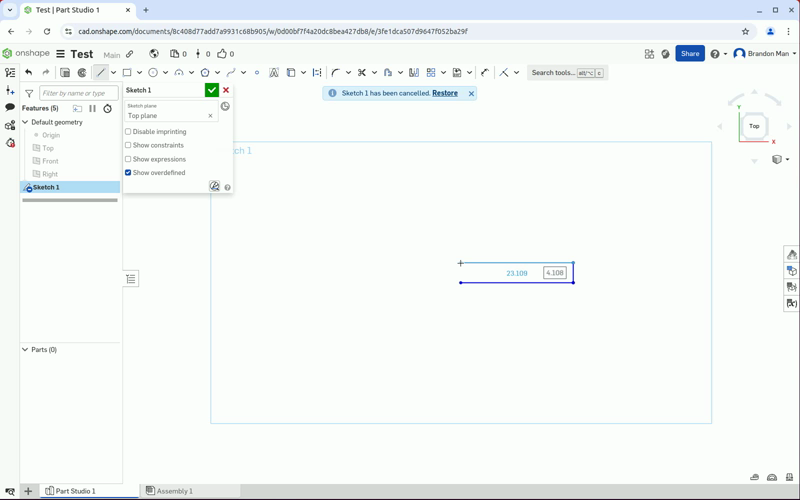
mouse_move(490, 262)
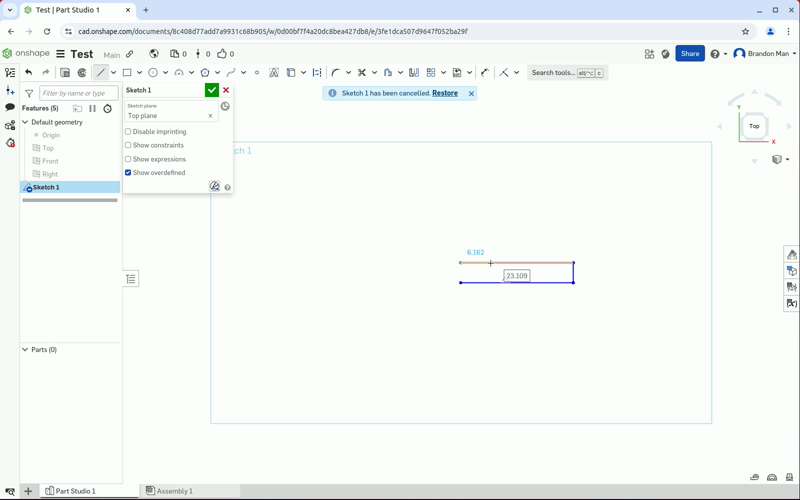
key_down(shift)
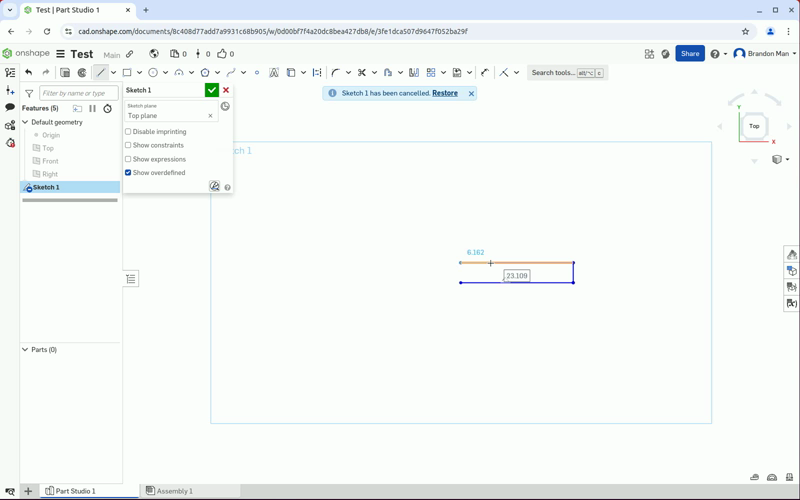
mouse_move(460, 282)
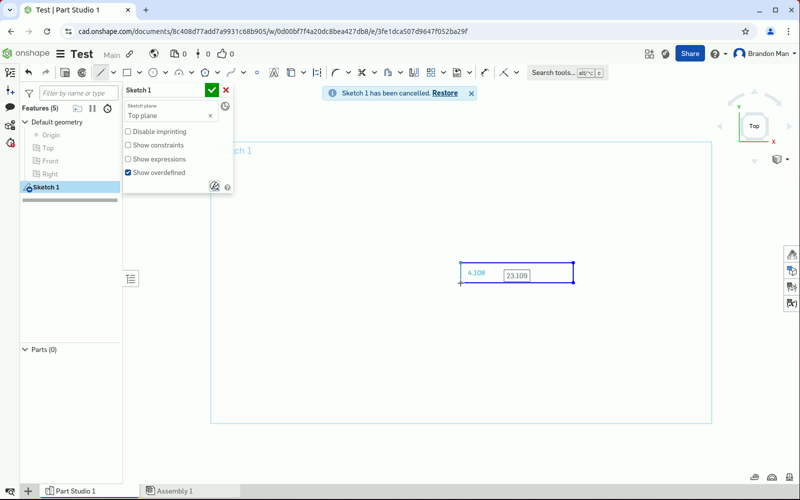
key_up(shift)
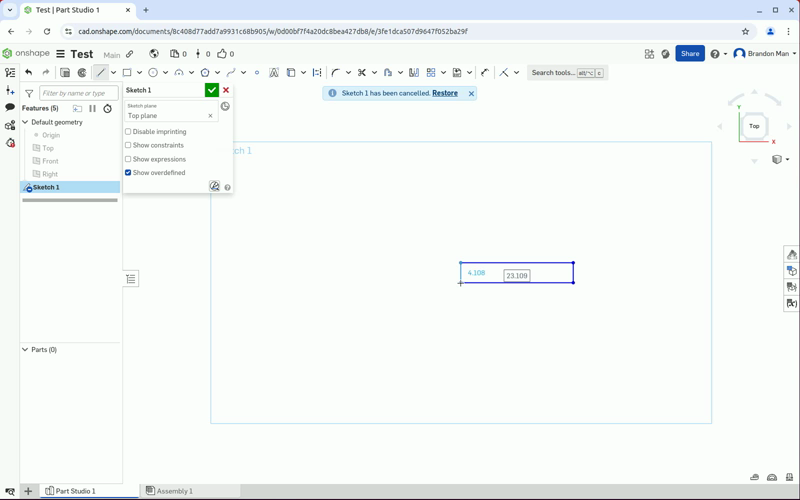
click(460, 282)
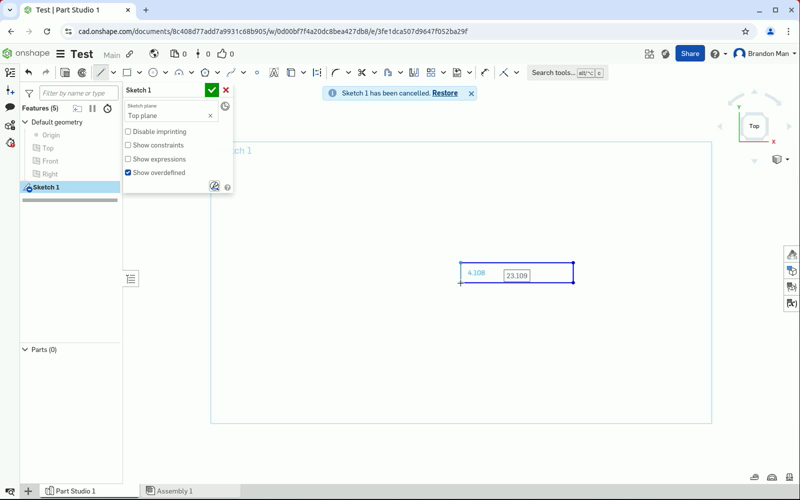
key(esc)
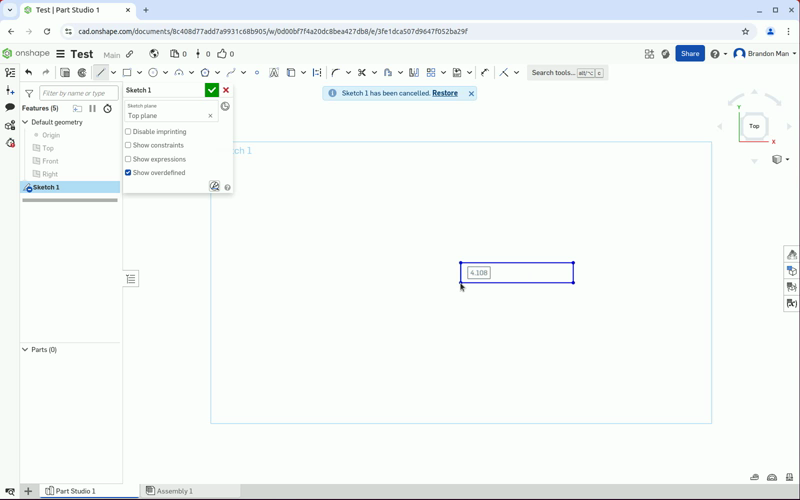
key(c)
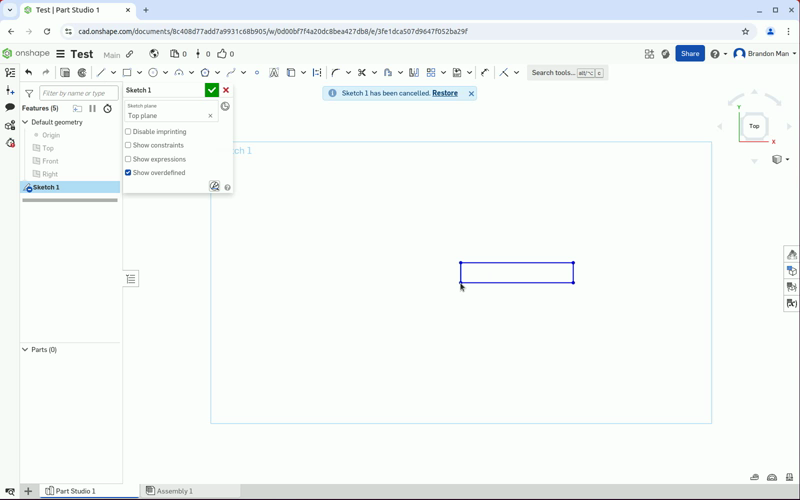
key_down(shift)
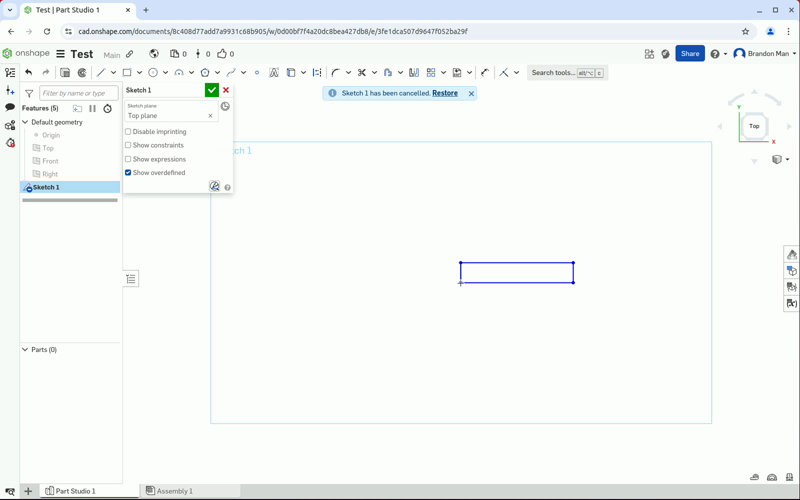
mouse_move(476, 272)
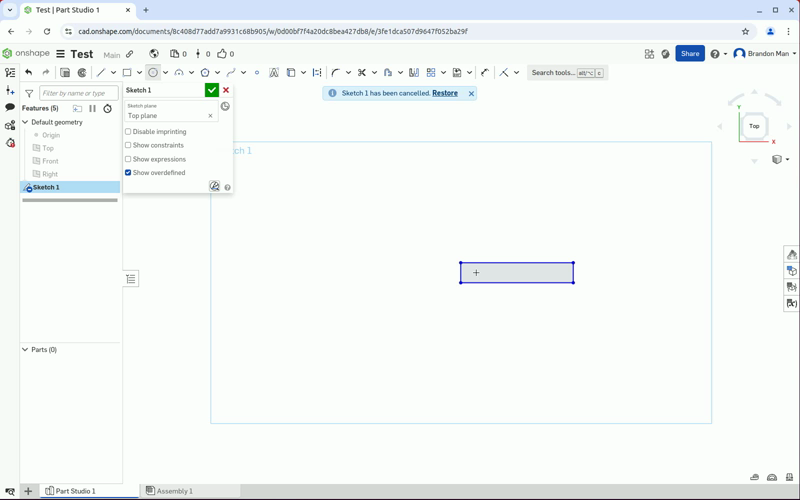
click(476, 272)
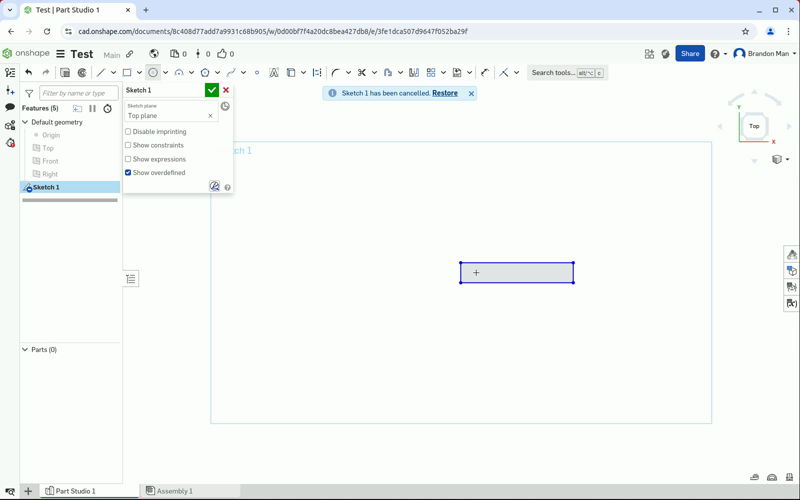
key_up(shift)
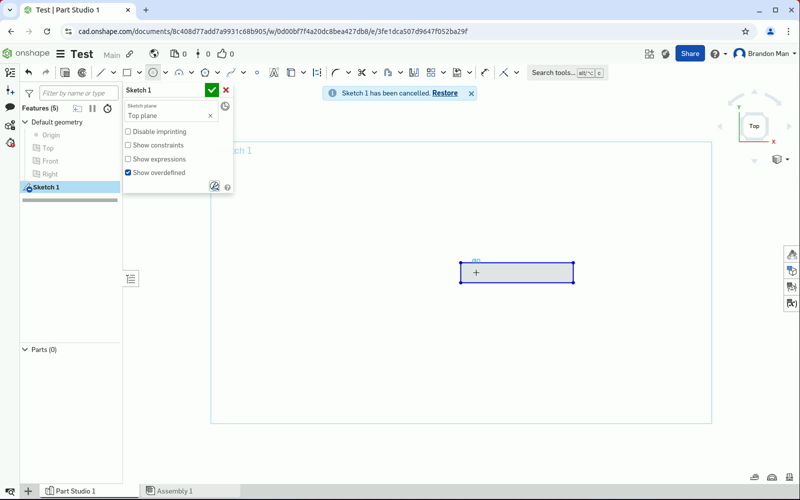
mouse_move(479, 272)
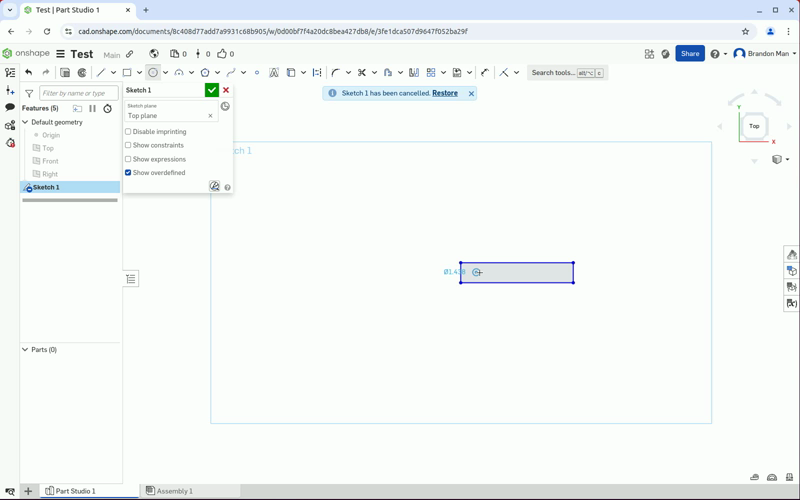
click(479, 272)
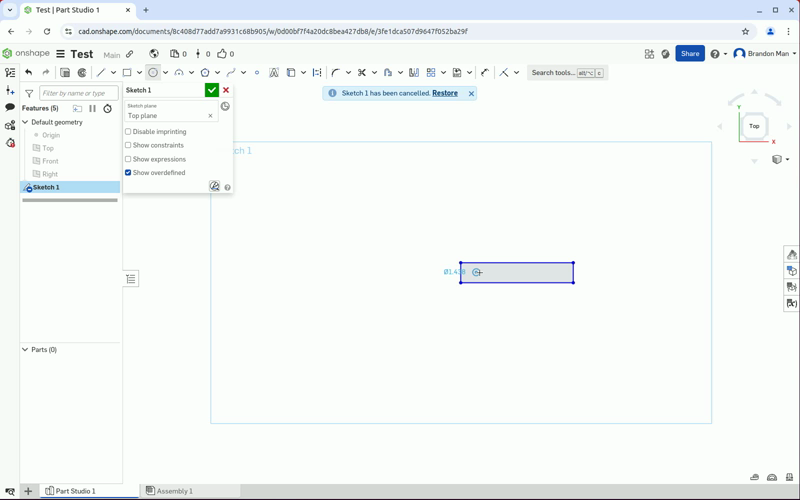
key(esc)
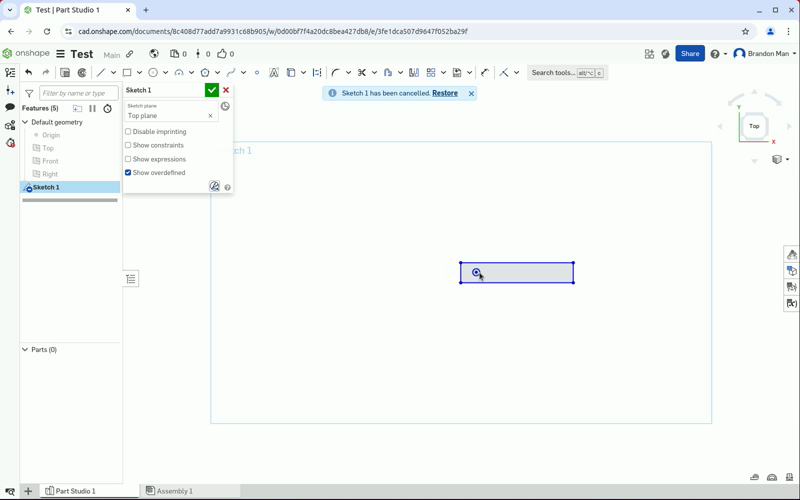
key(c)
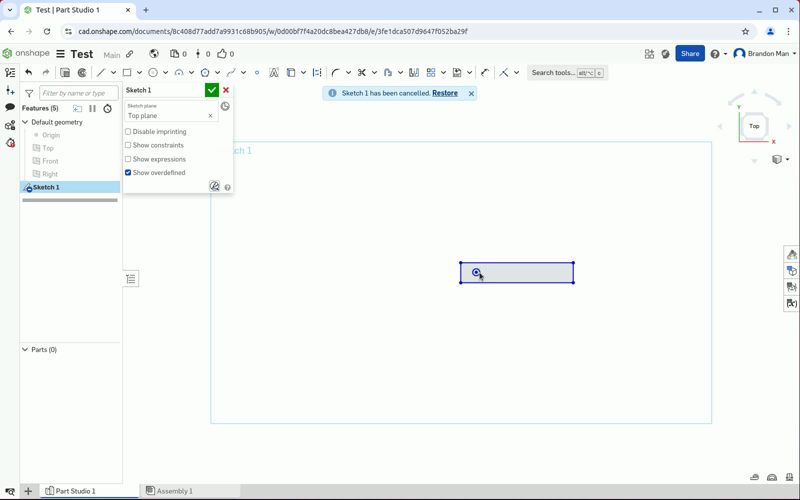
key_down(shift)
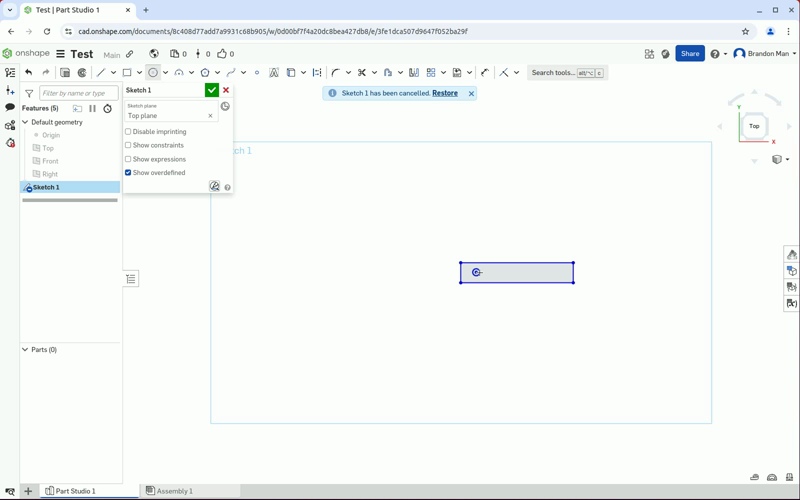
mouse_move(558, 272)
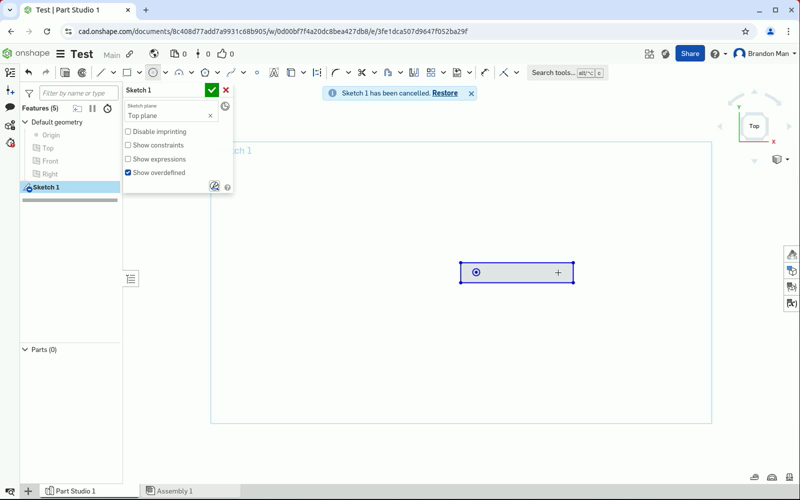
click(558, 272)
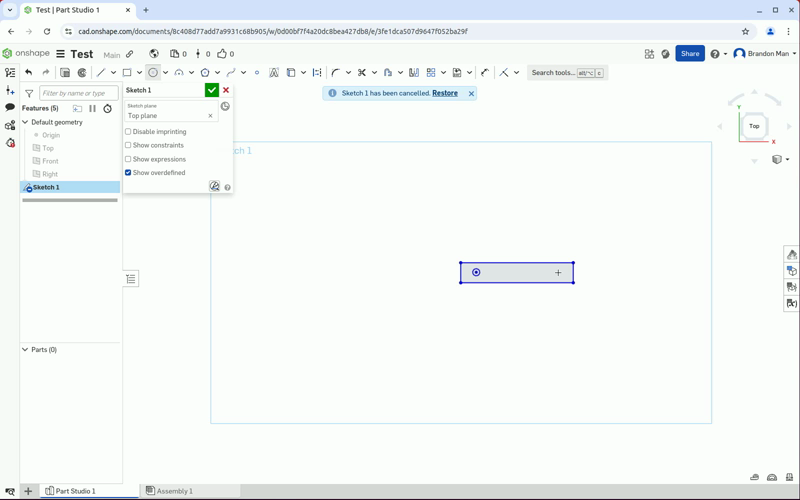
key_up(shift)
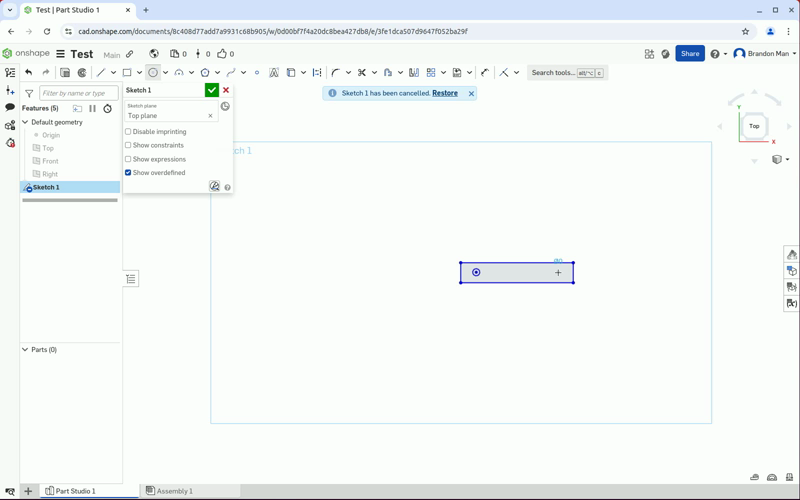
mouse_move(561, 272)
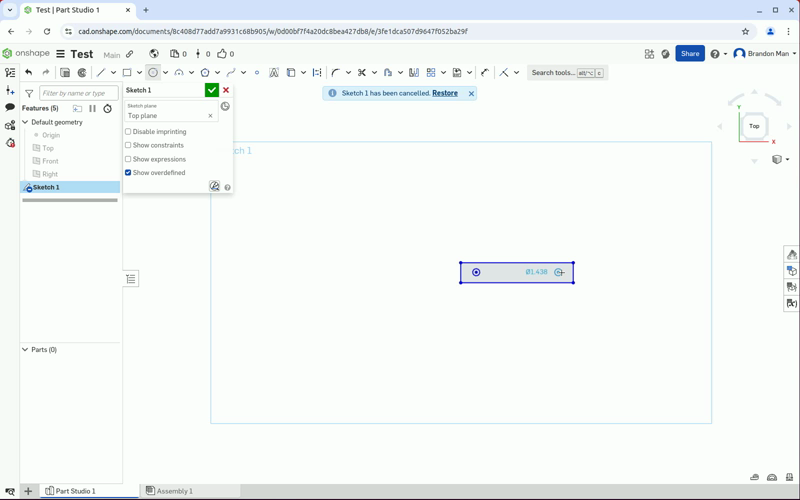
click(561, 272)
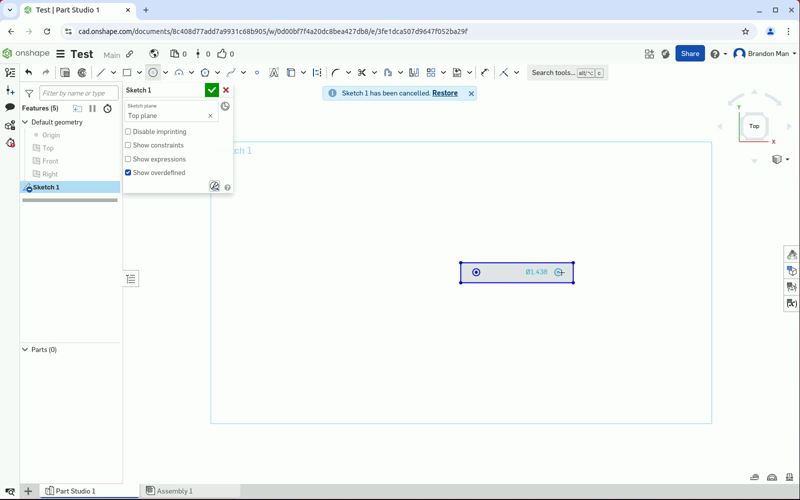
key(esc)
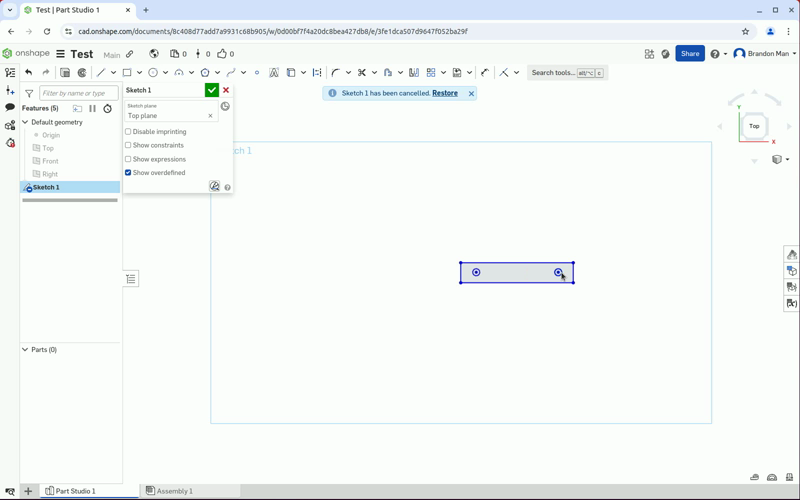
mouse_move(477, 278)
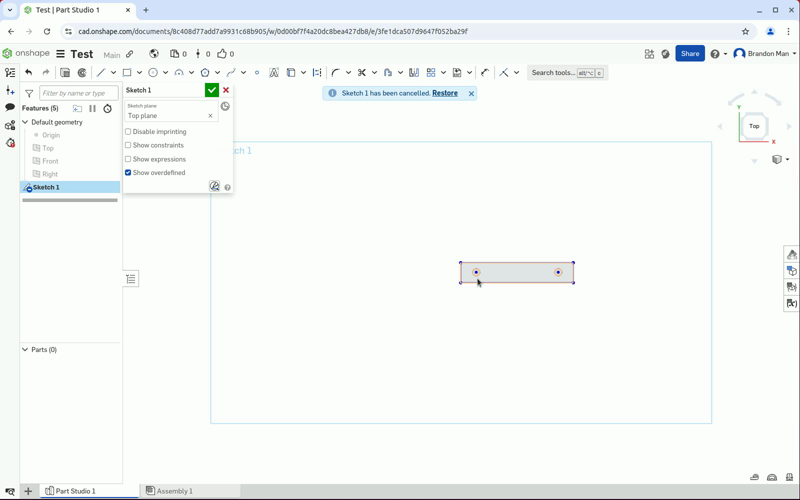
click(477, 278)
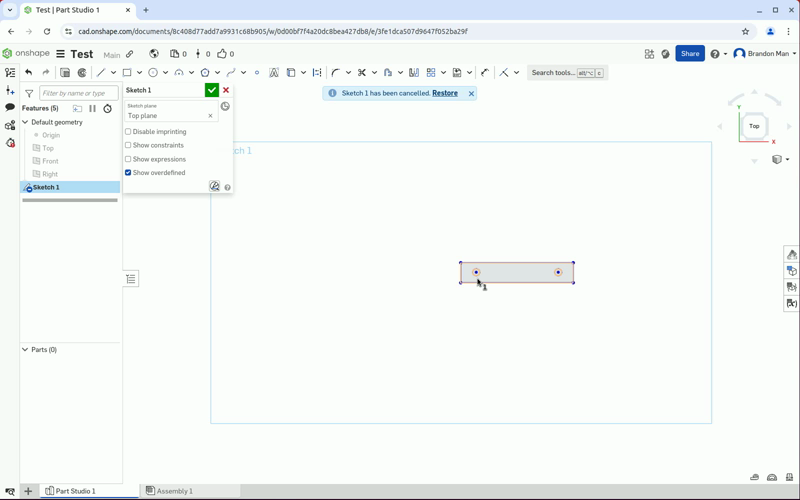
mouse_move(73, 352)
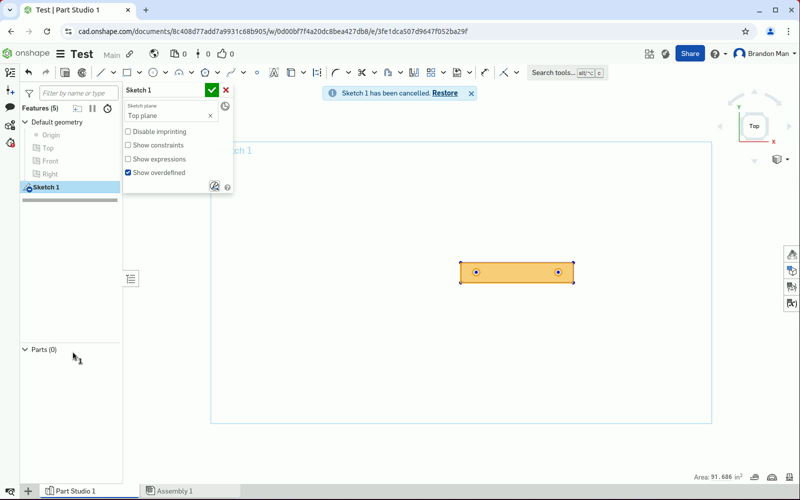
key(shift+y)
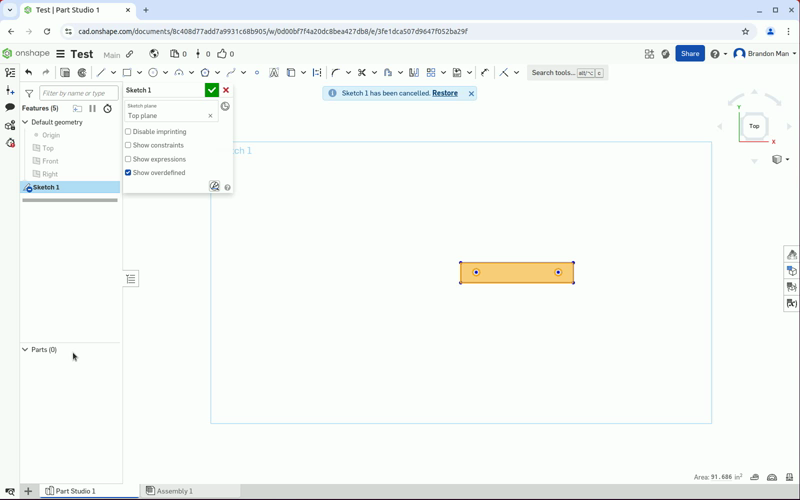
key(shift+e)
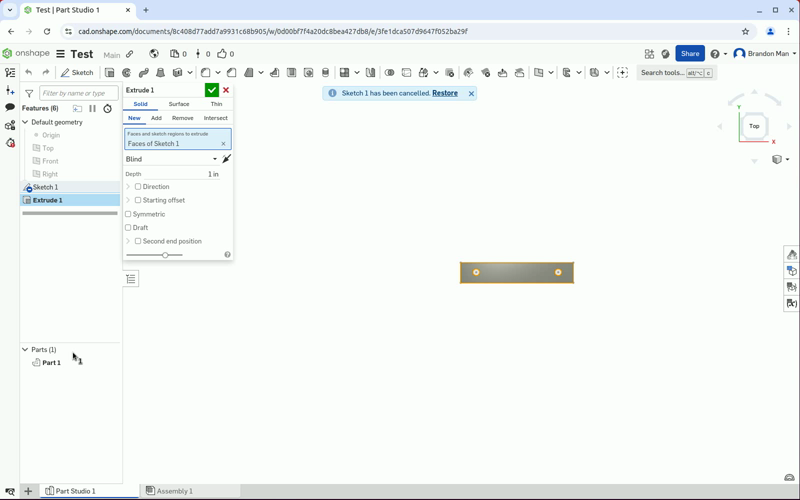
mouse_move(143, 106)
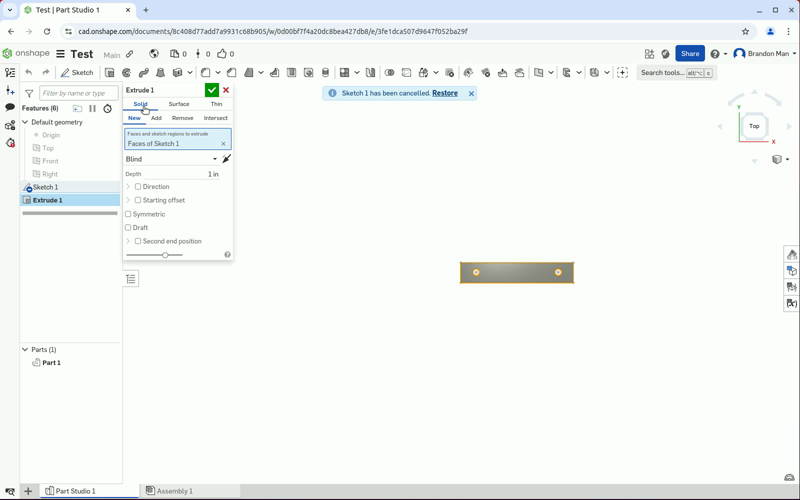
click(143, 106)
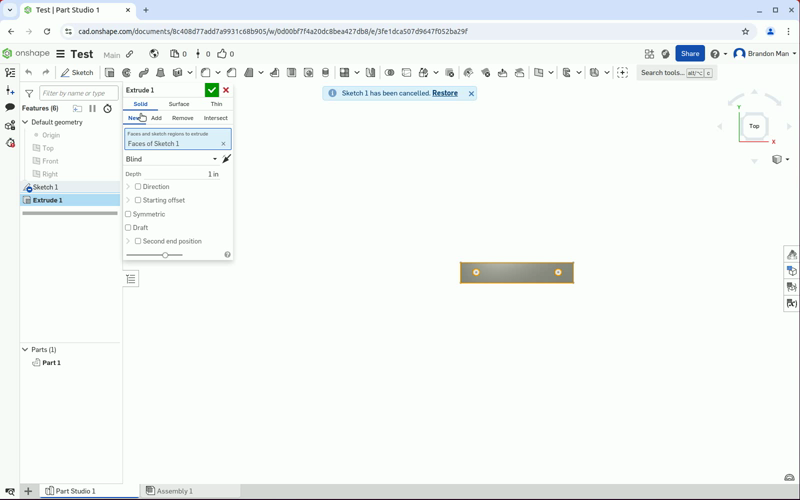
mouse_move(137, 120)
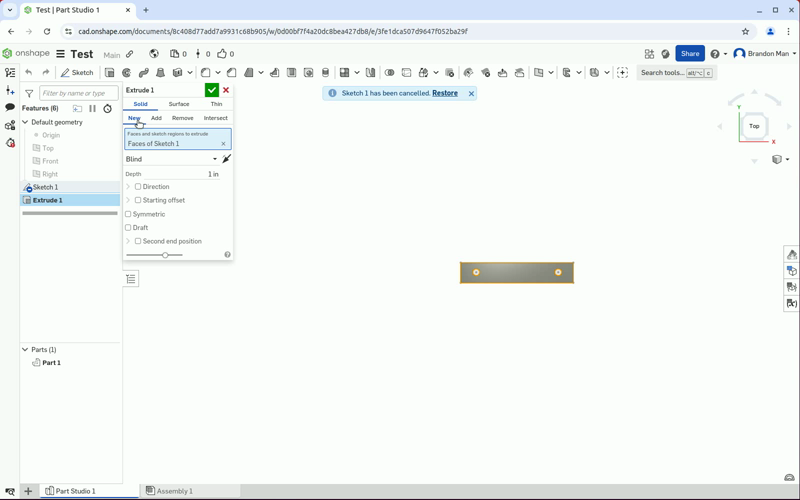
click(137, 120)
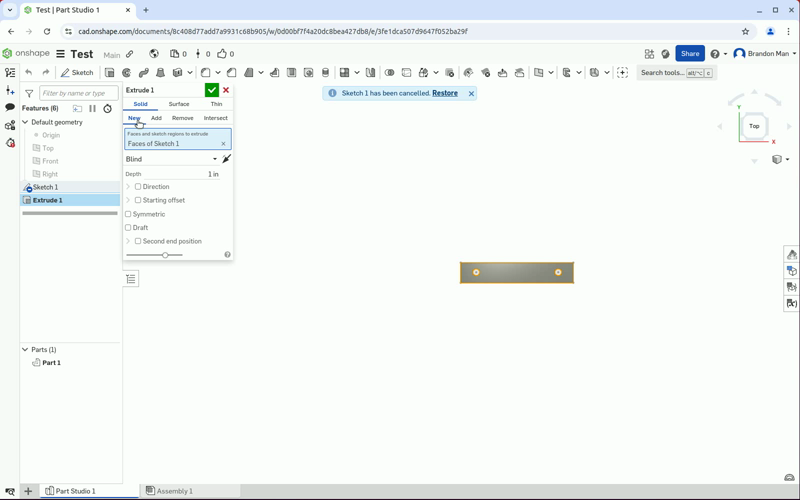
key(tab, 4)
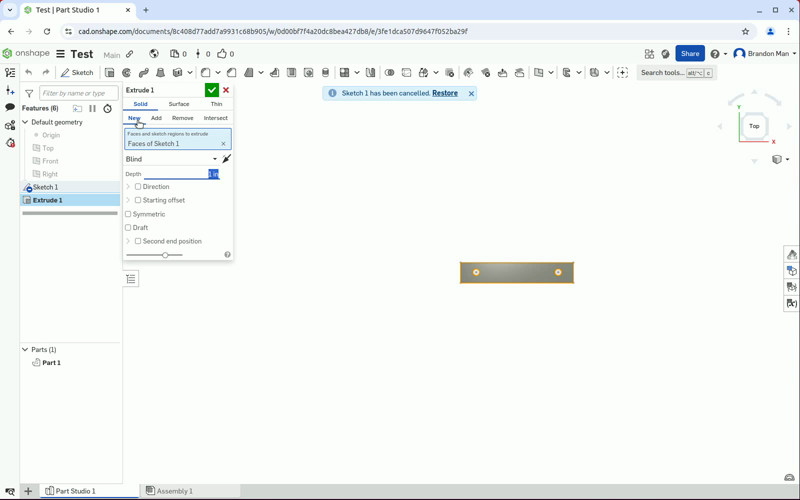
text(0.722)
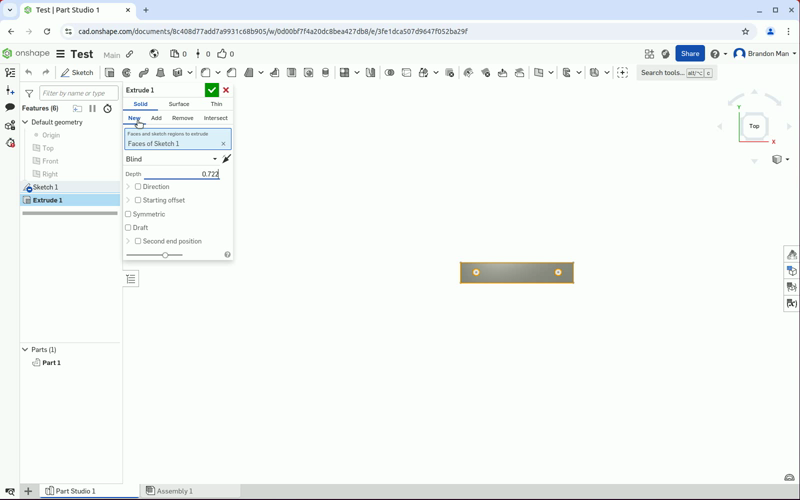
key(enter)
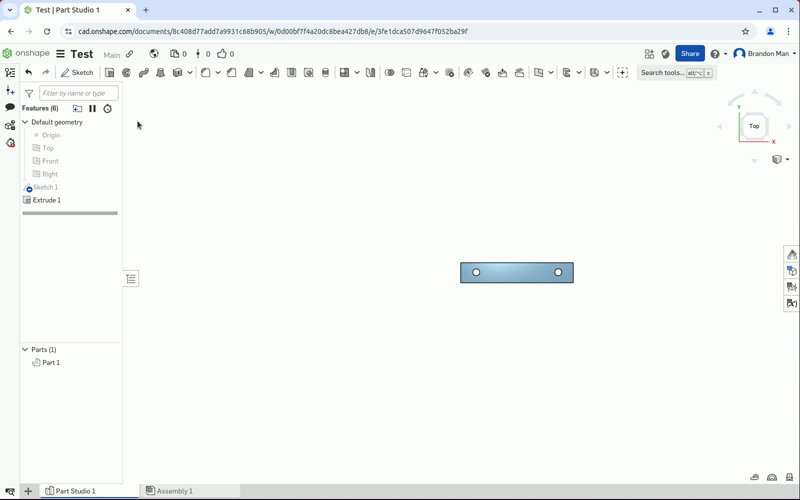
key(shift+h)
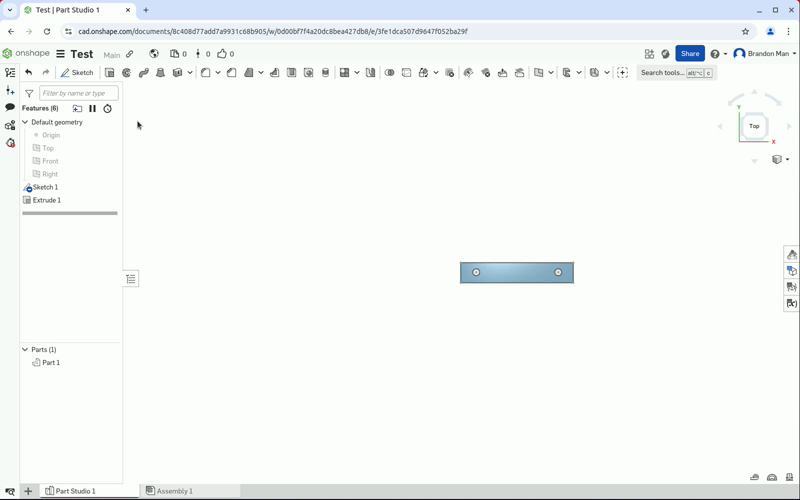
key(shift+h)
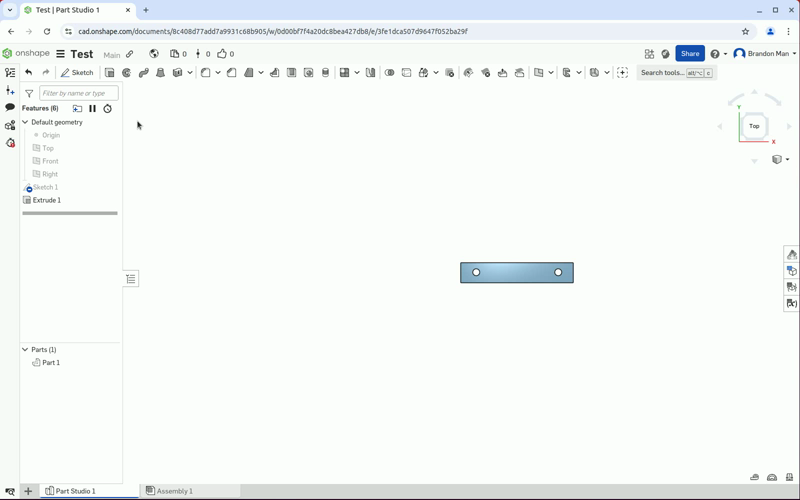
mouse_move(73, 189)
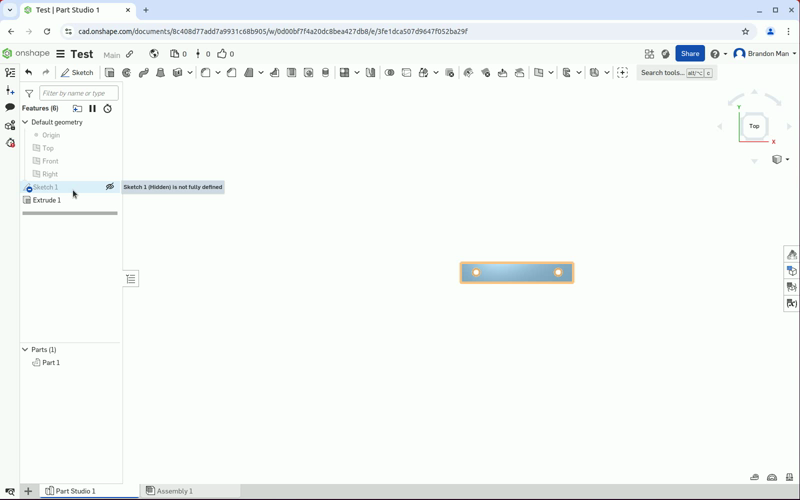
click(73, 189)
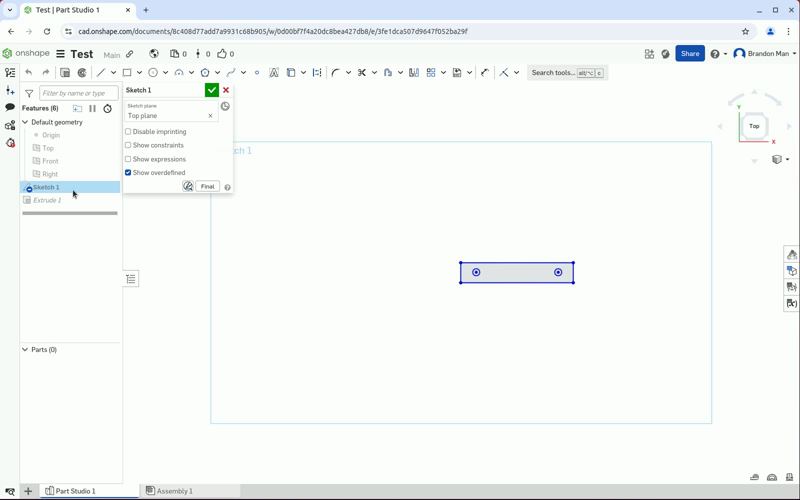
mouse_move(229, 92)
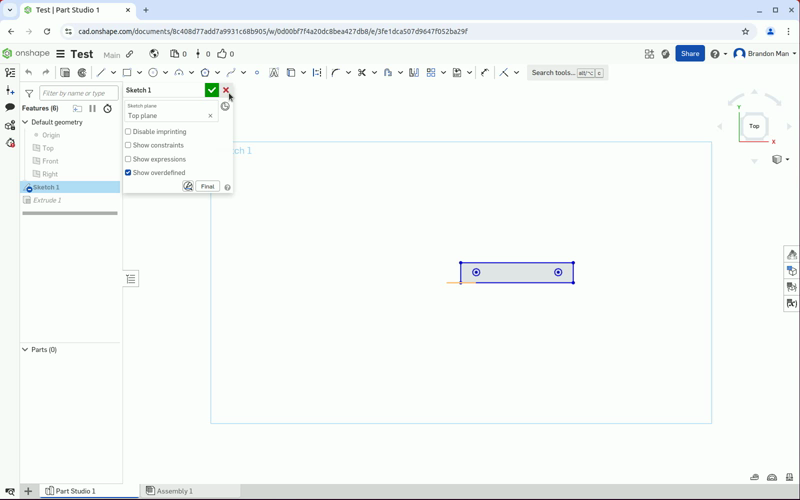
click(229, 92)
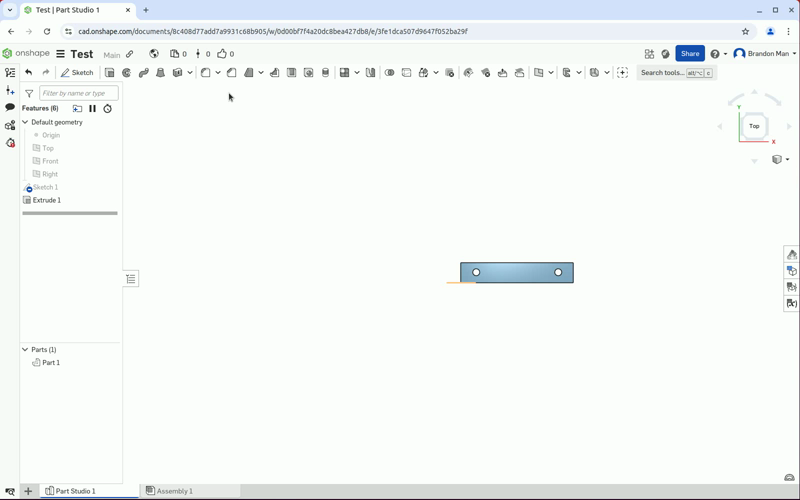
mouse_move(541, 75)
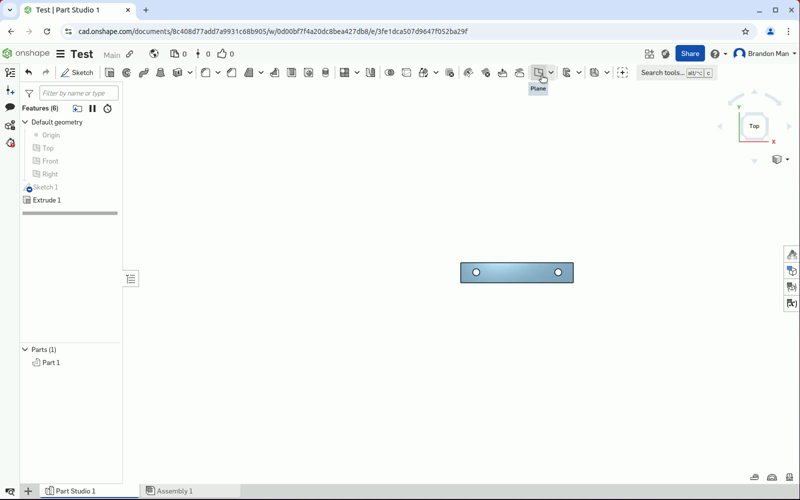
click(541, 75)
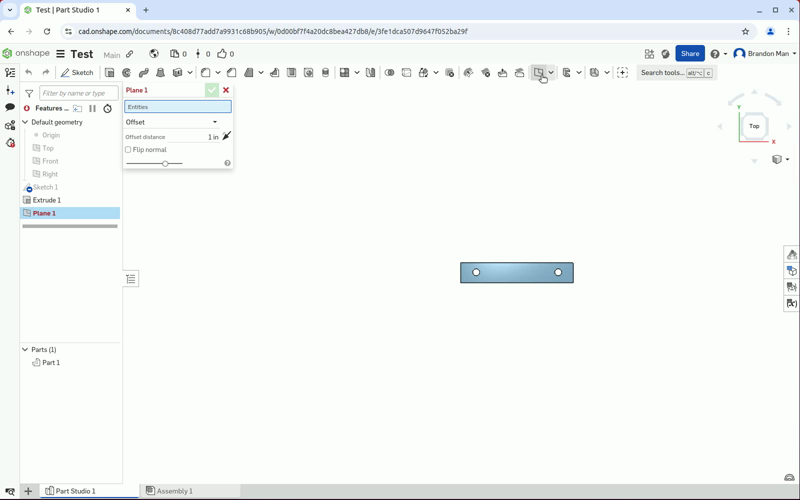
mouse_move(73, 150)
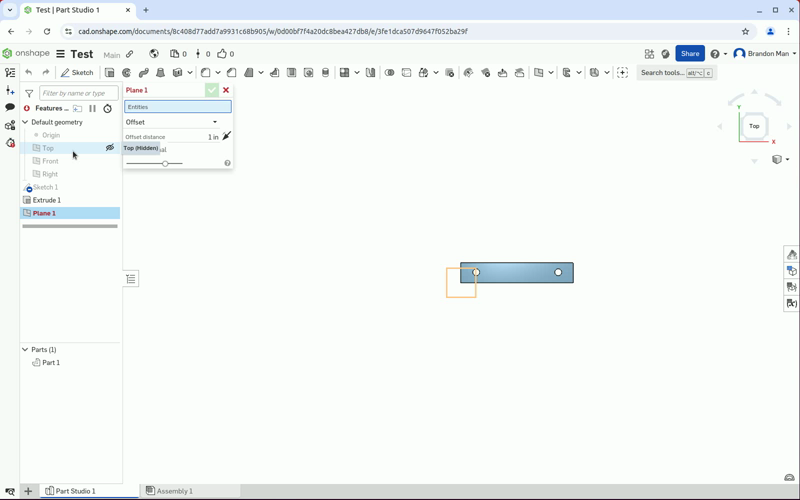
click(73, 150)
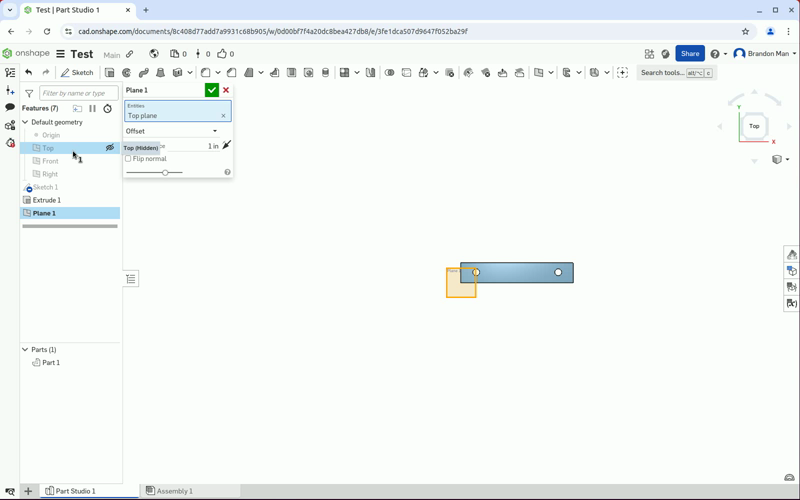
key(tab, 2)
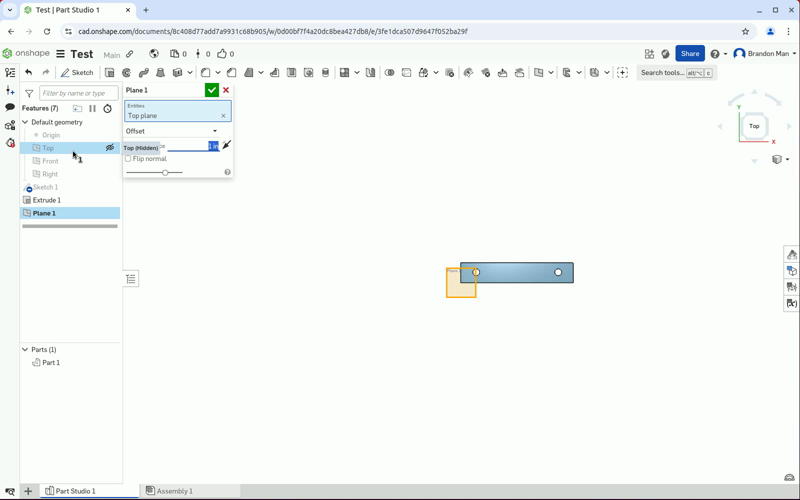
text(0.709)
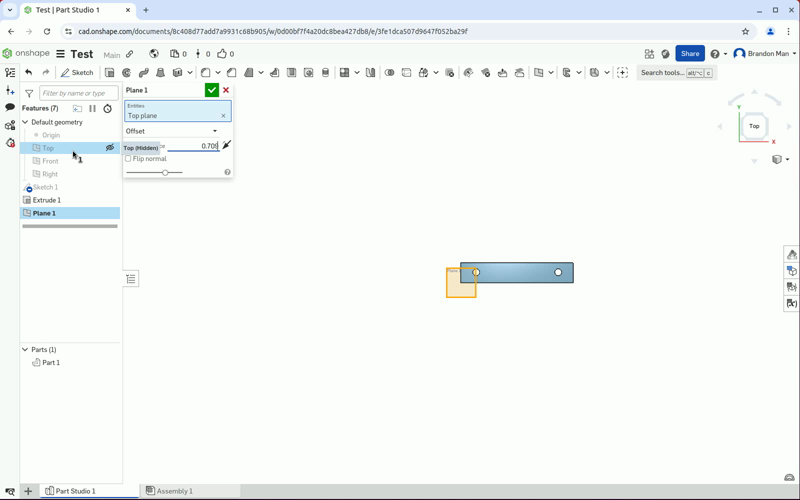
key(enter, 2)
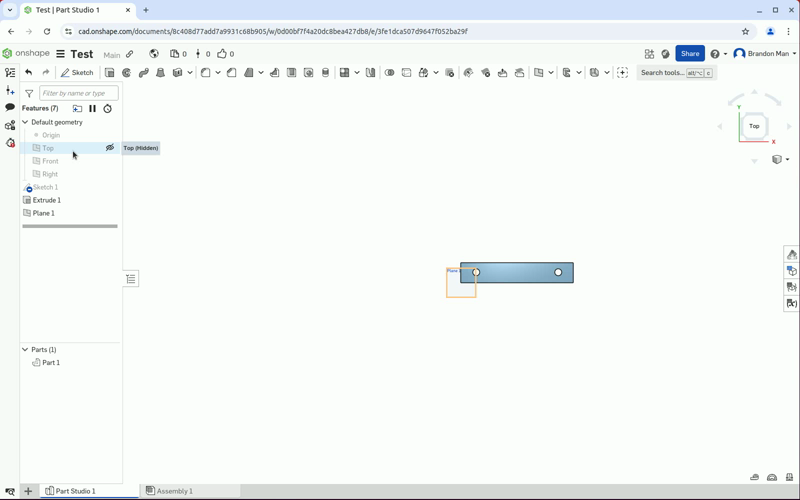
key(shift+s)
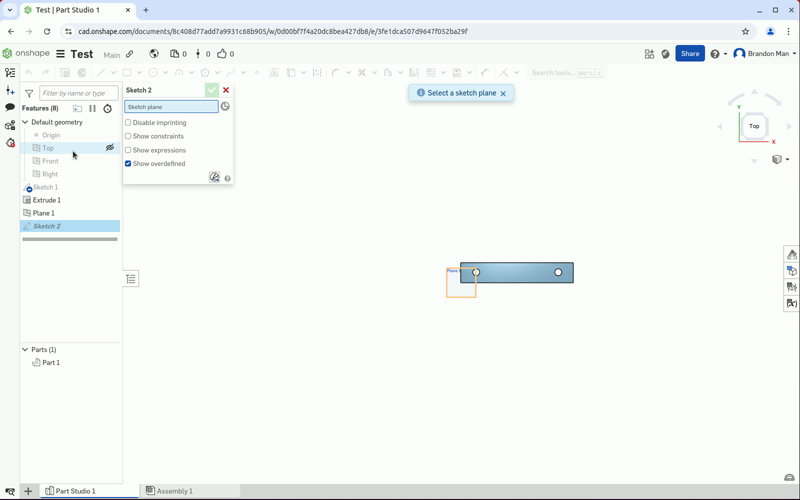
mouse_move(73, 215)
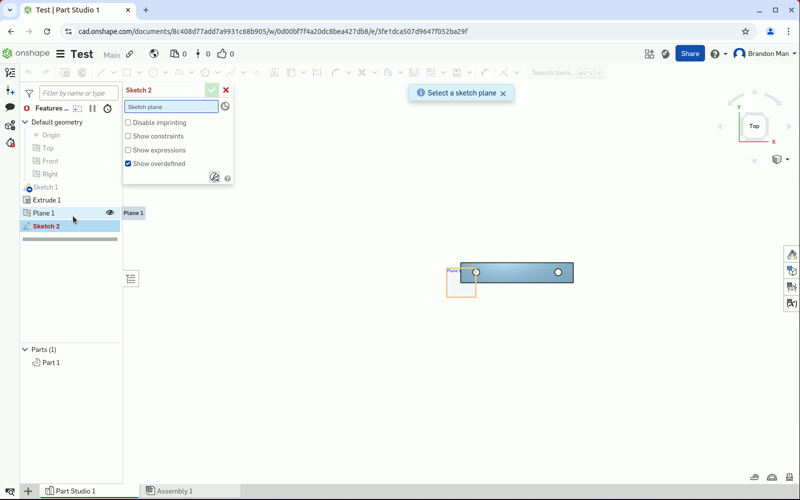
click(73, 215)
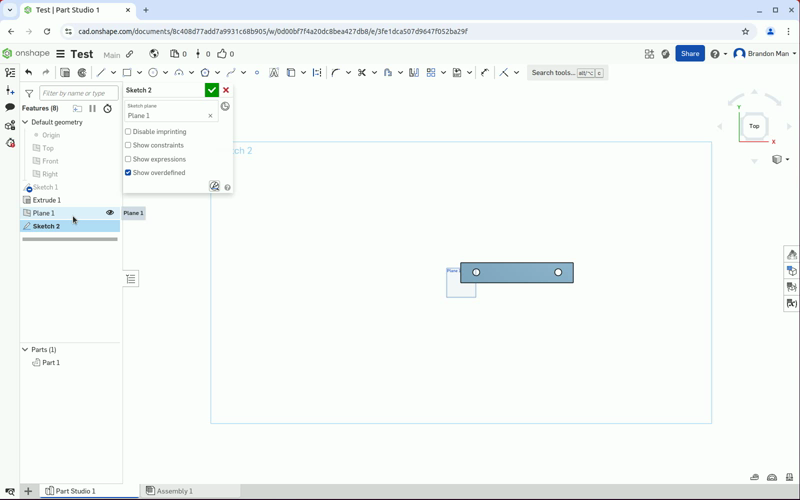
mouse_move(73, 352)
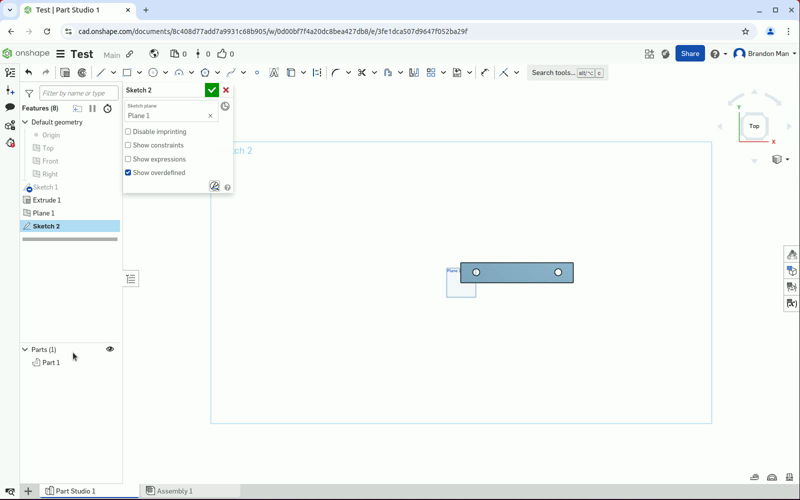
key(y)
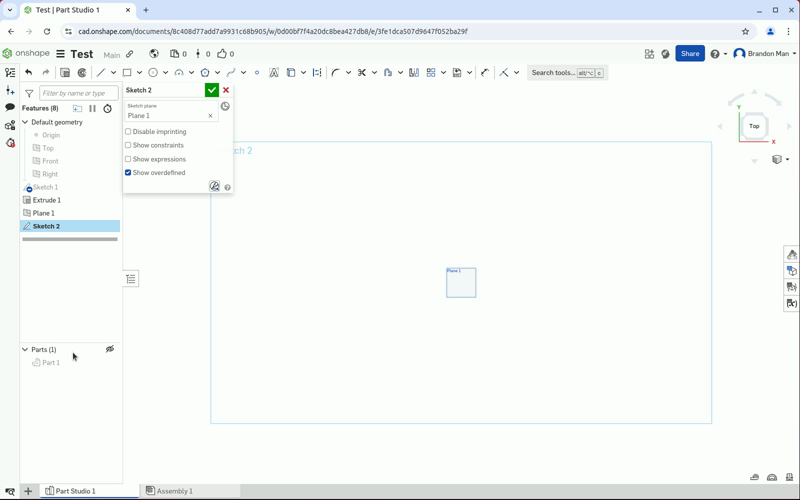
key(l)
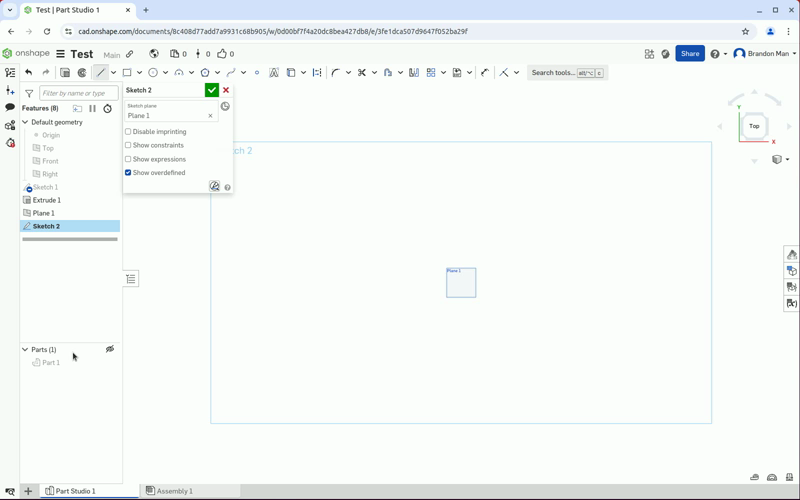
key_down(shift)
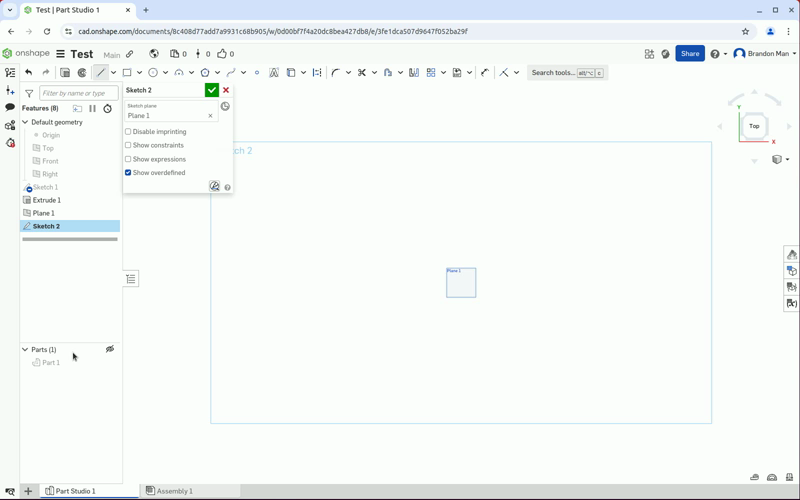
mouse_move(470, 272)
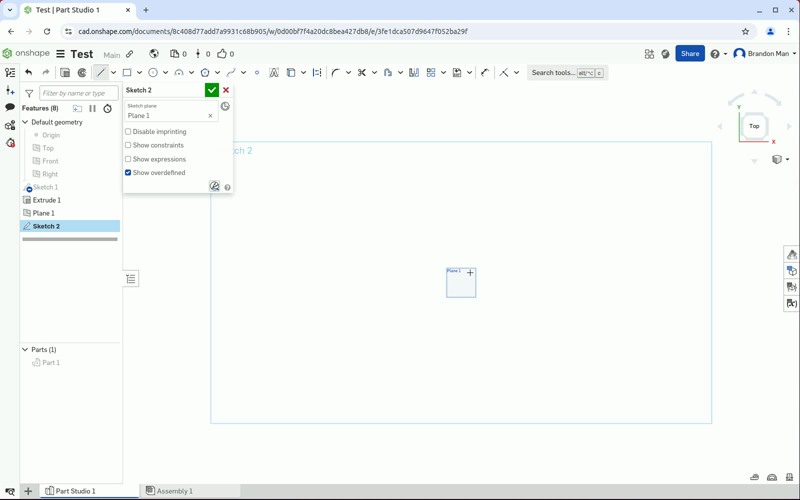
click(470, 272)
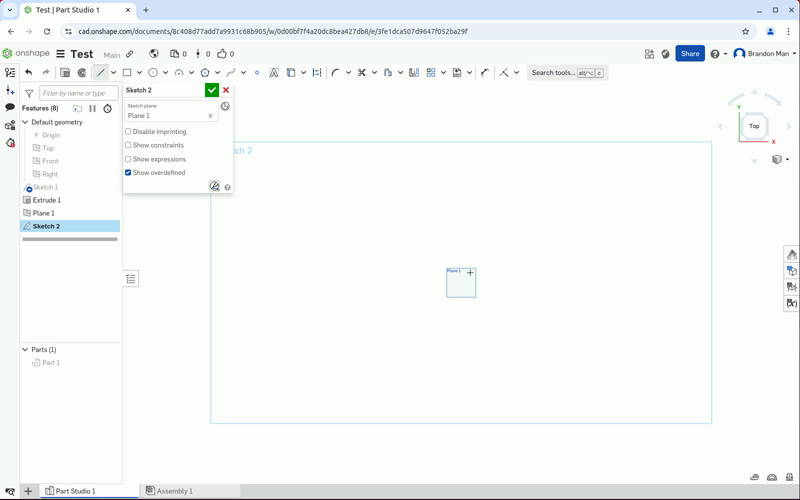
key_up(shift)
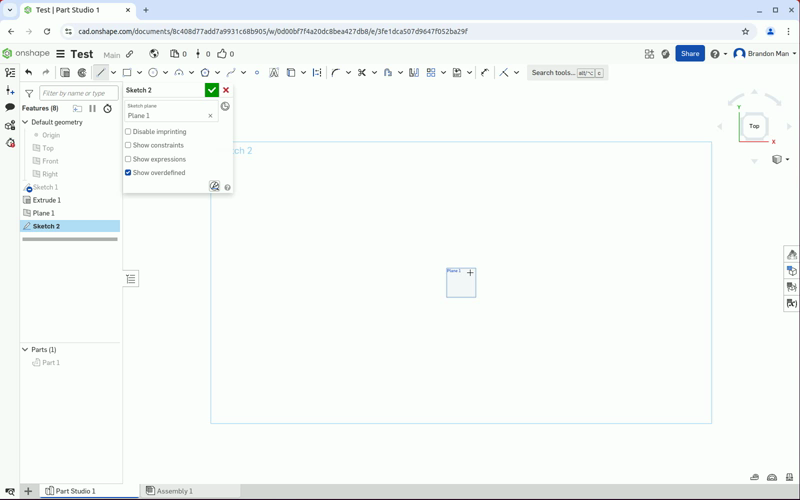
key_down(shift)
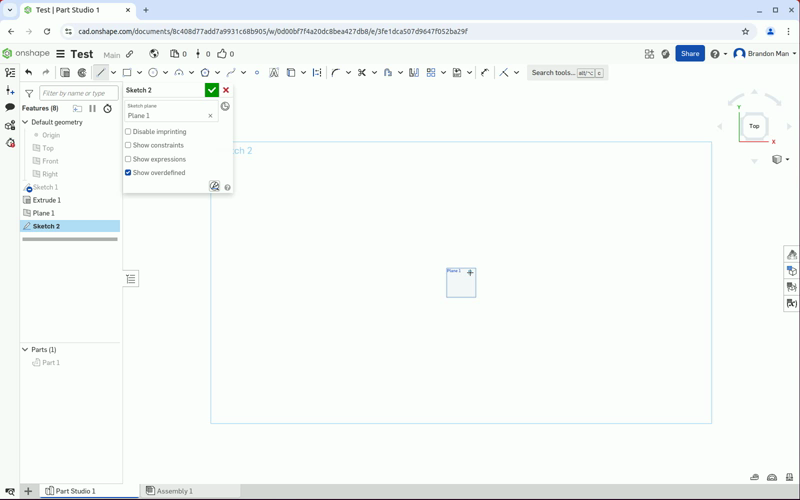
mouse_move(500, 272)
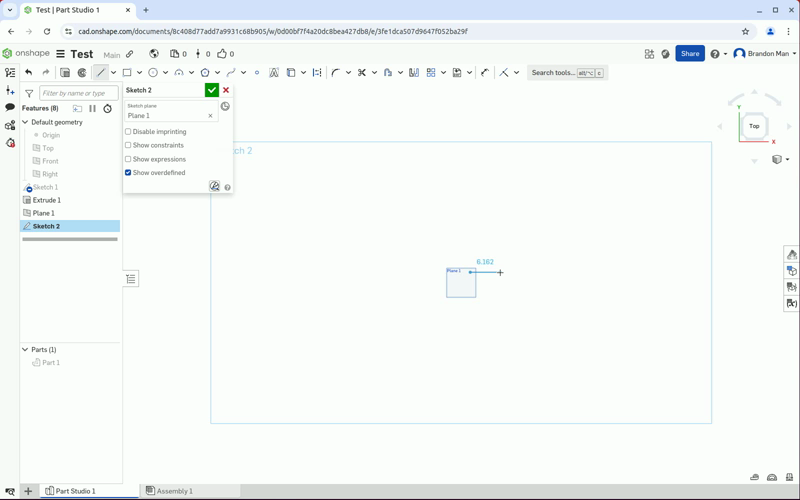
mouse_move(473, 277)
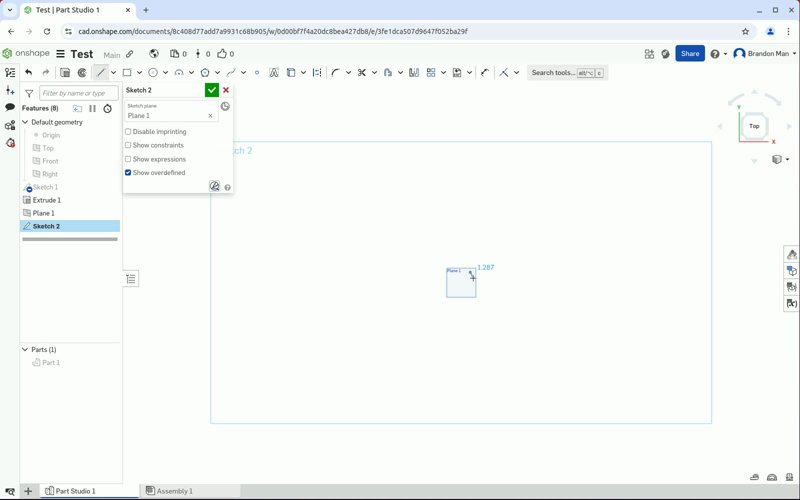
scroll(6)
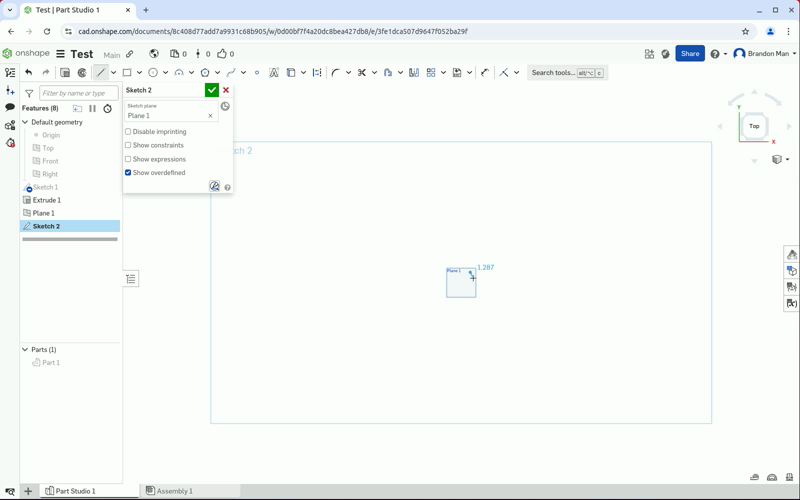
scroll(6)
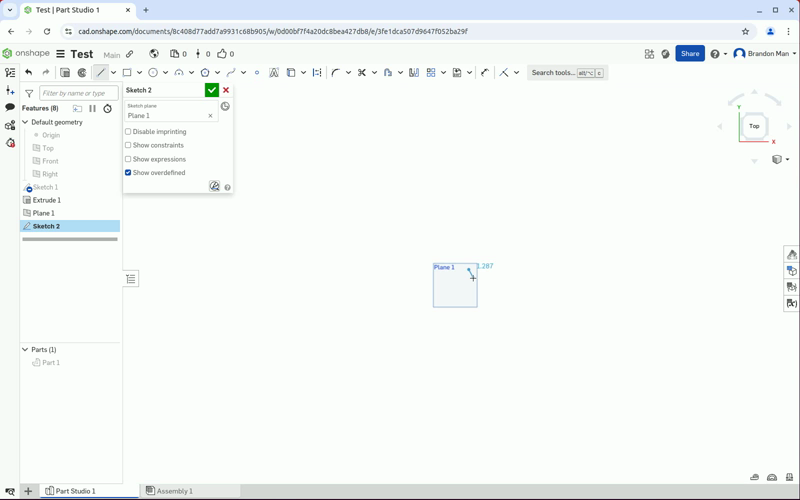
scroll(6)
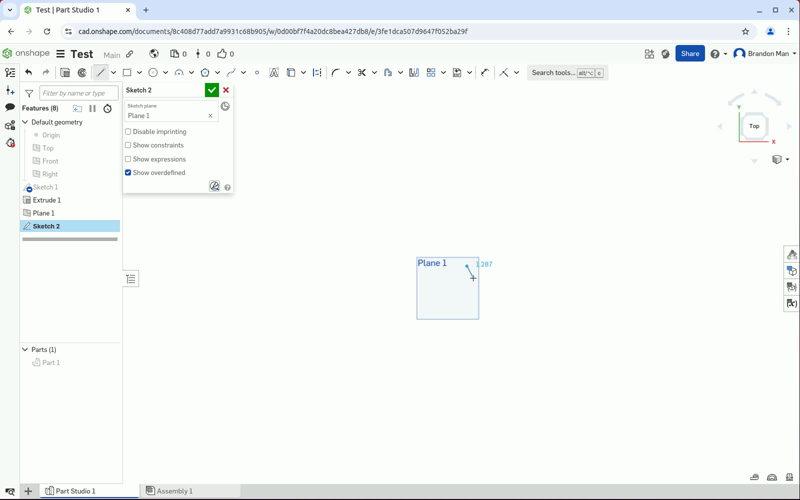
scroll(6)
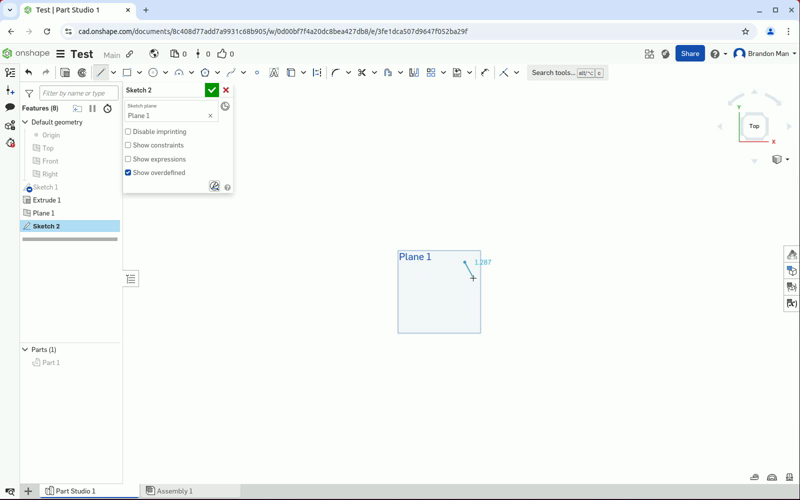
scroll(6)
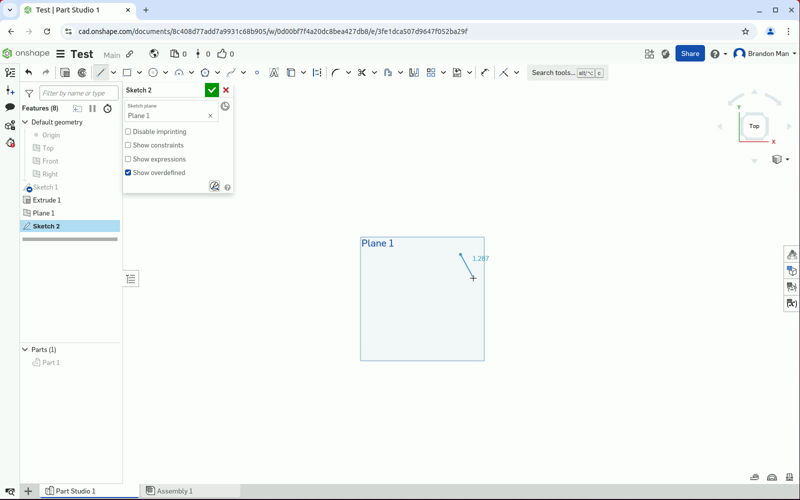
scroll(6)
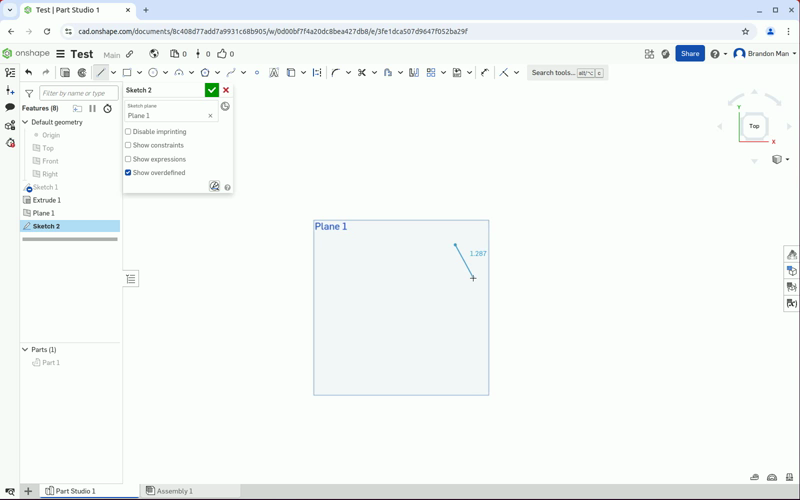
scroll(6)
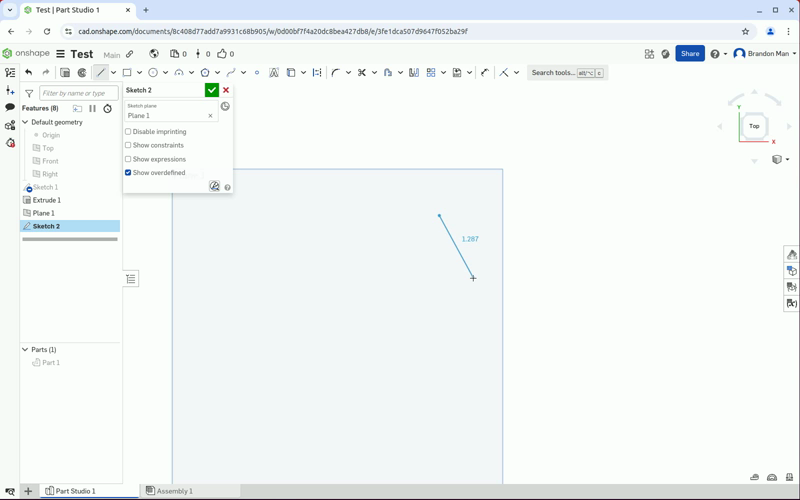
click(473, 277)
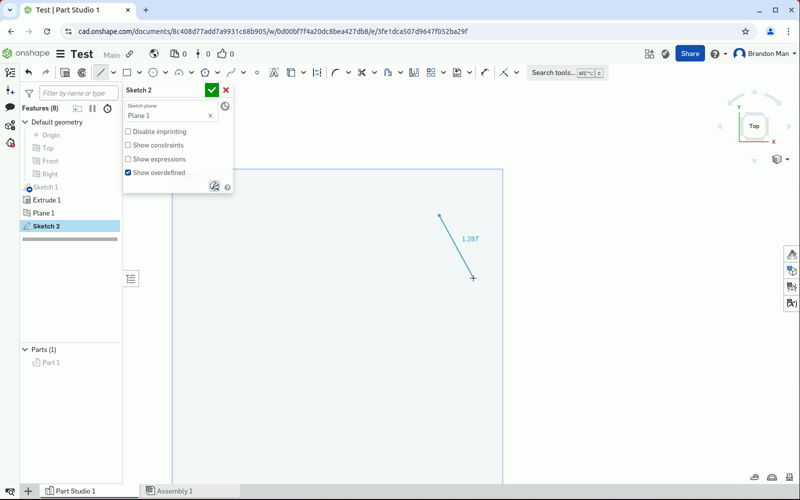
scroll(-6)
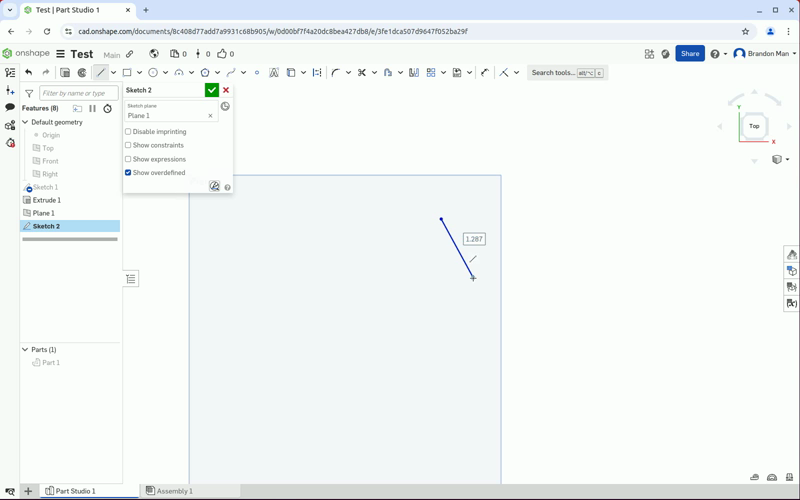
scroll(-6)
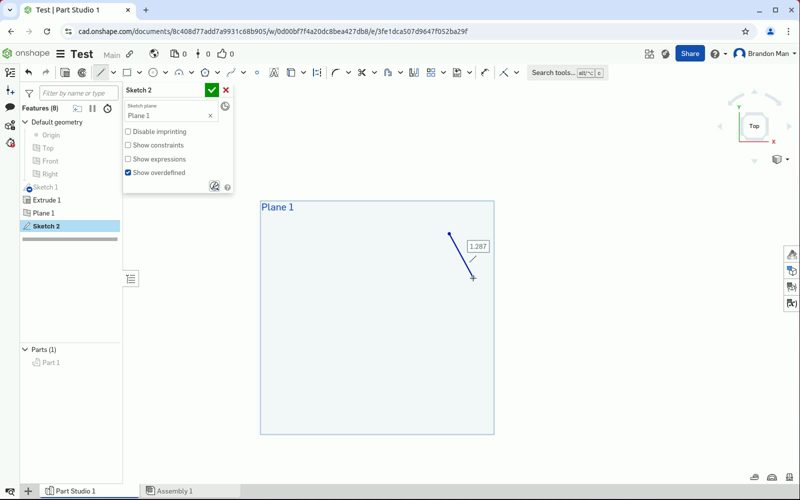
scroll(-6)
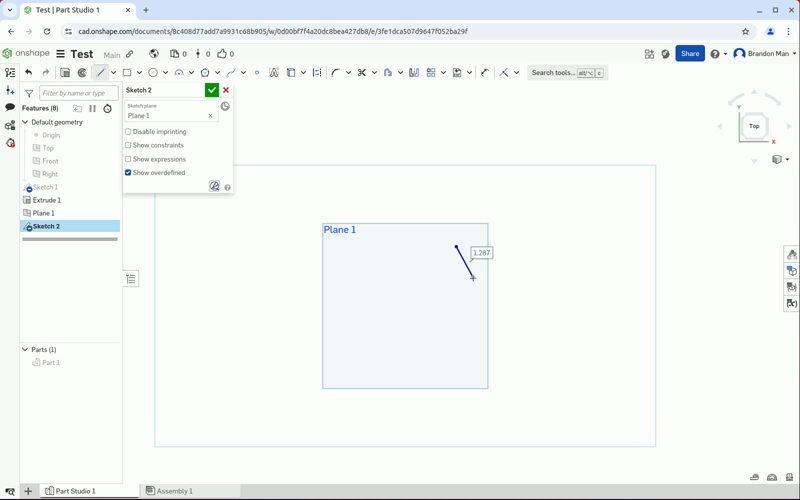
scroll(-6)
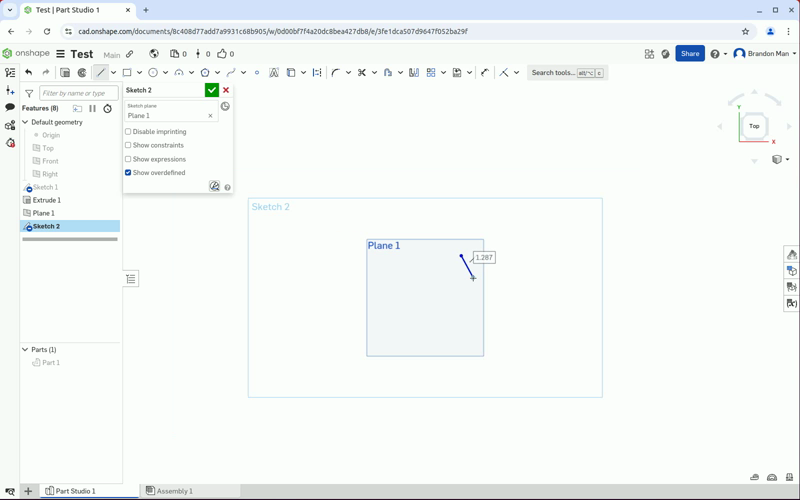
scroll(-6)
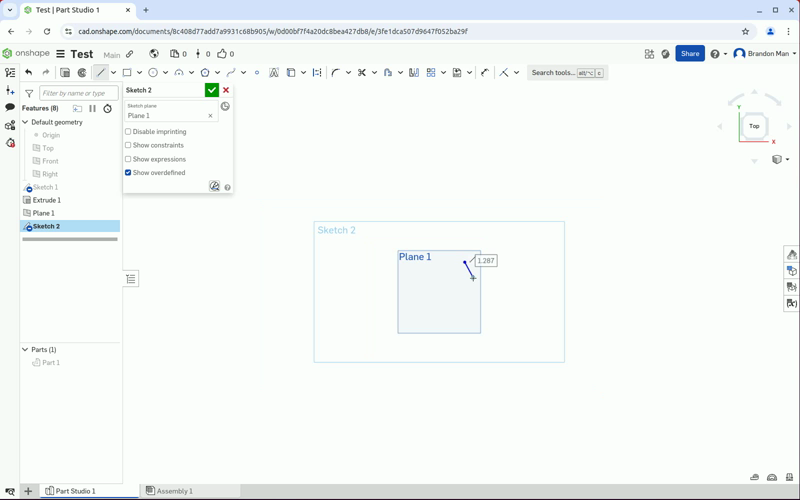
scroll(-6)
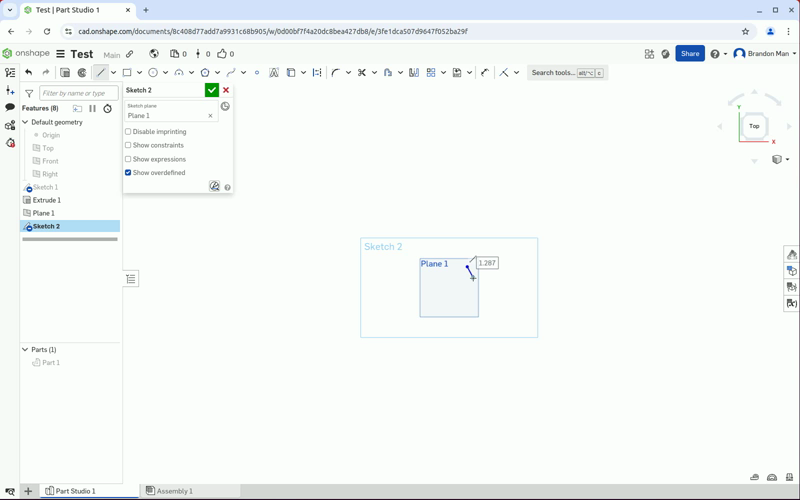
scroll(-6)
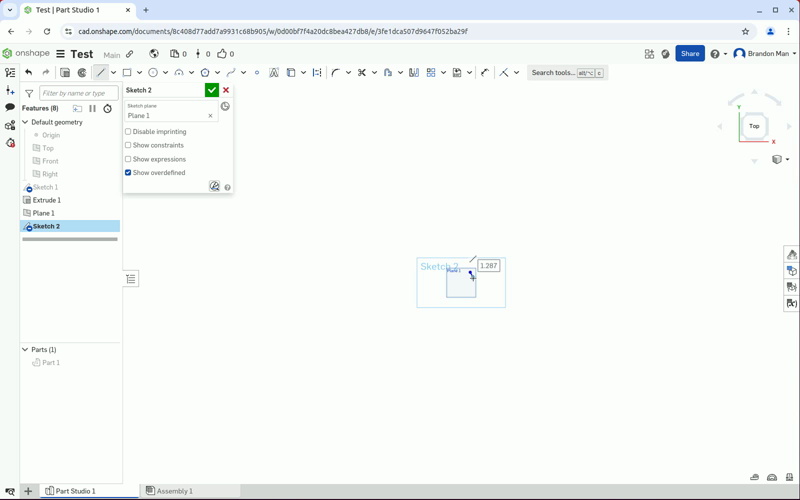
key_up(shift)
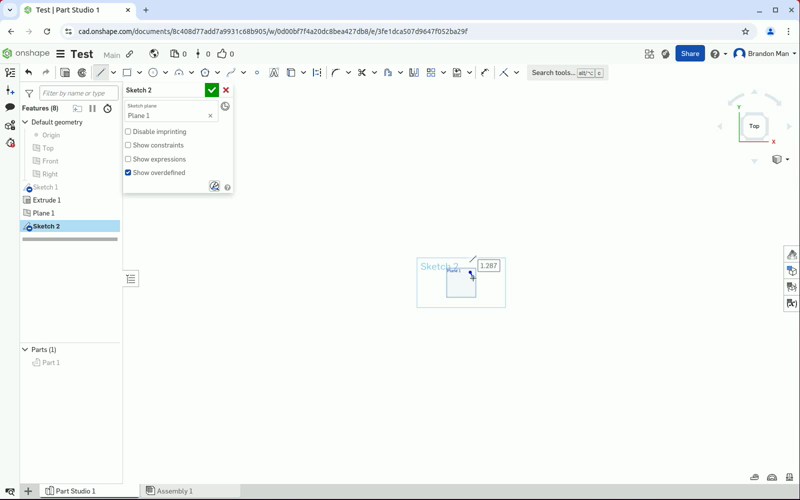
key_down(shift)
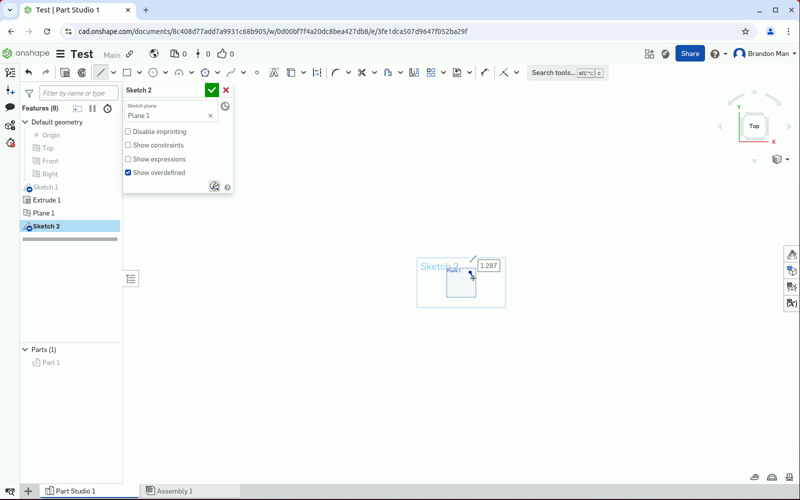
mouse_move(503, 277)
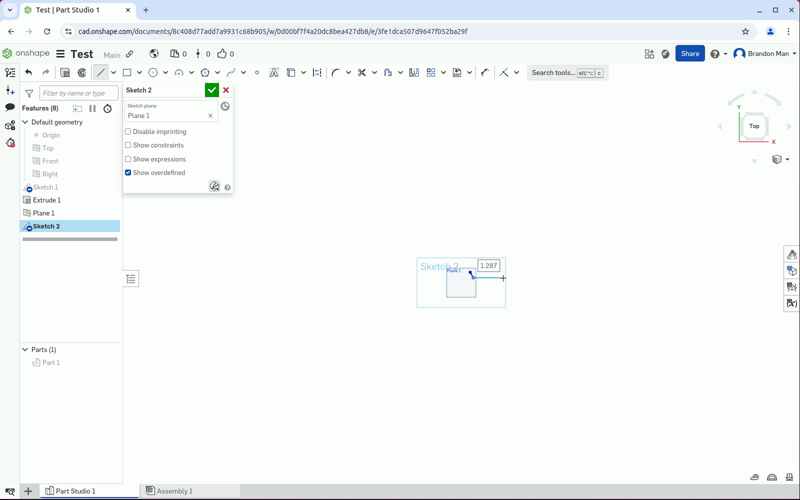
mouse_move(479, 277)
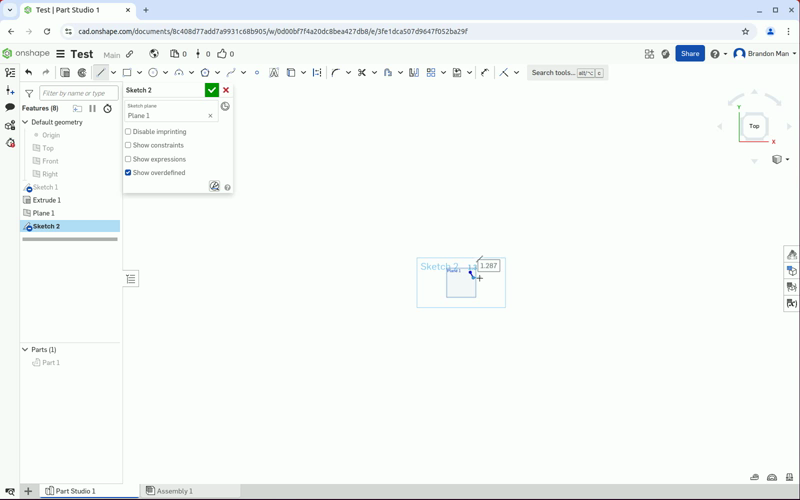
scroll(6)
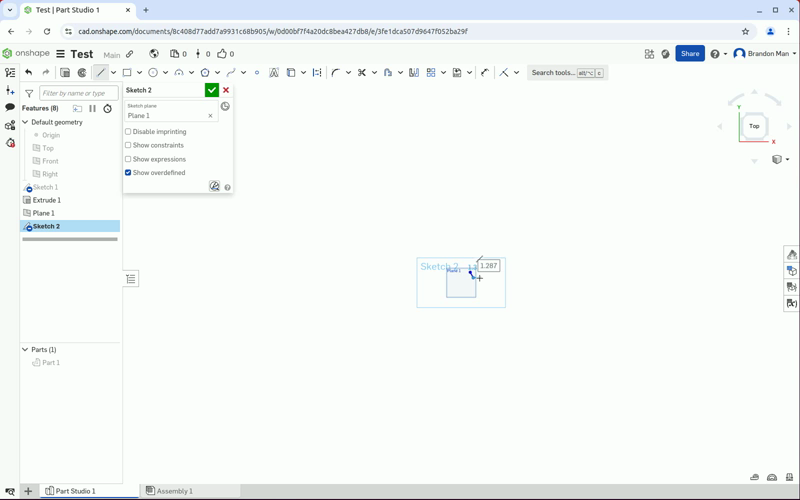
scroll(6)
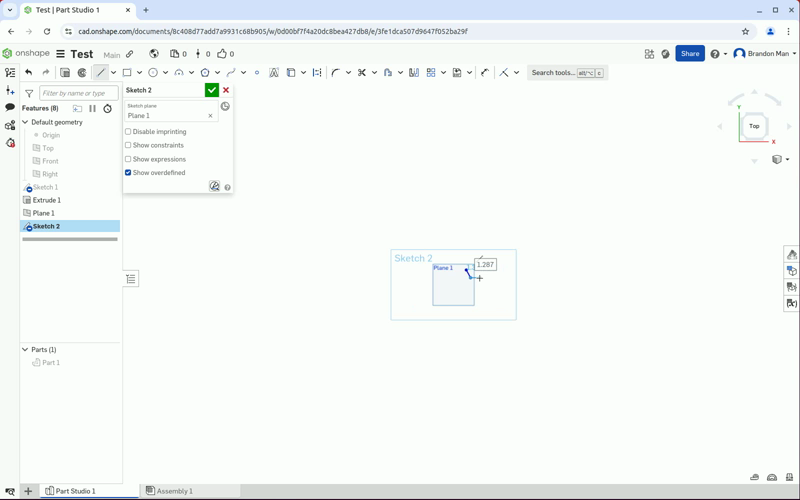
scroll(6)
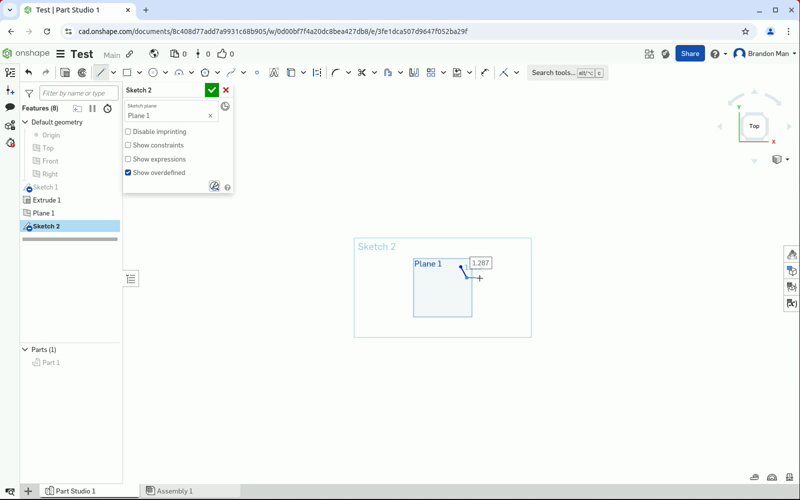
scroll(6)
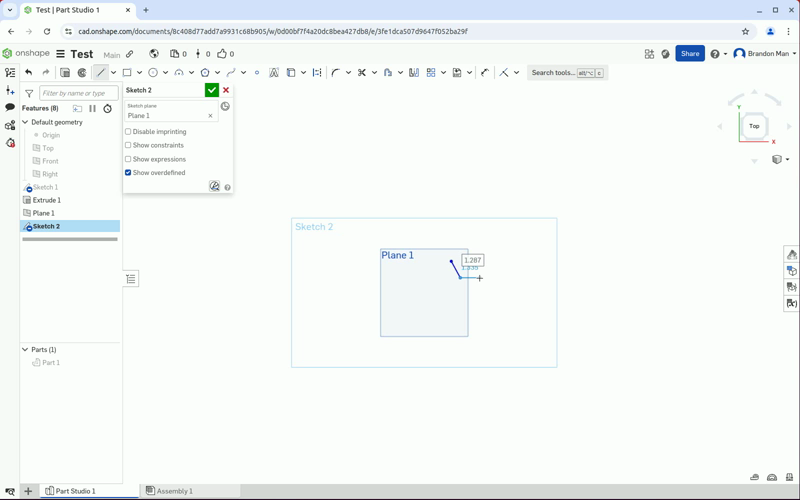
scroll(6)
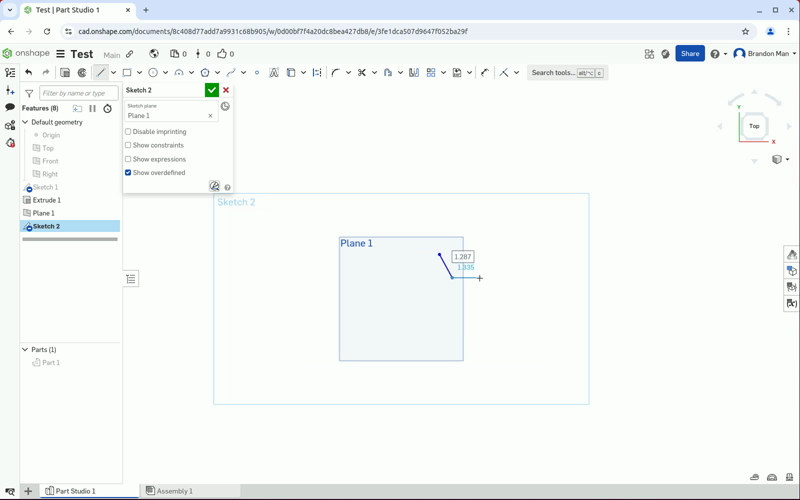
scroll(6)
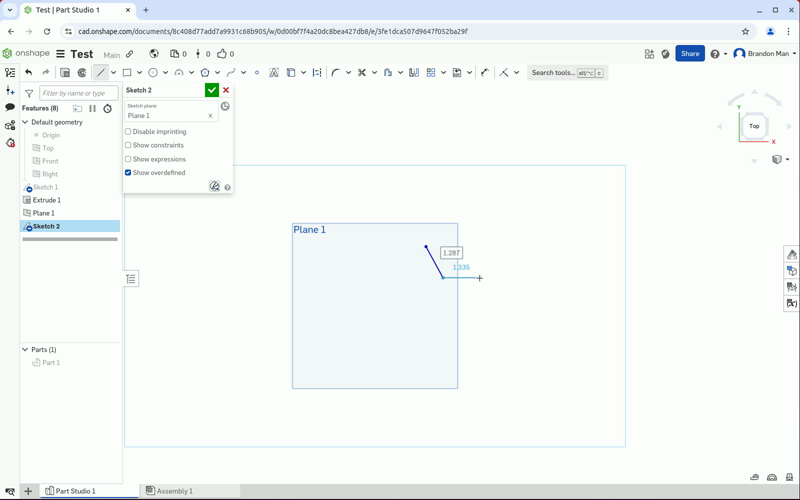
scroll(6)
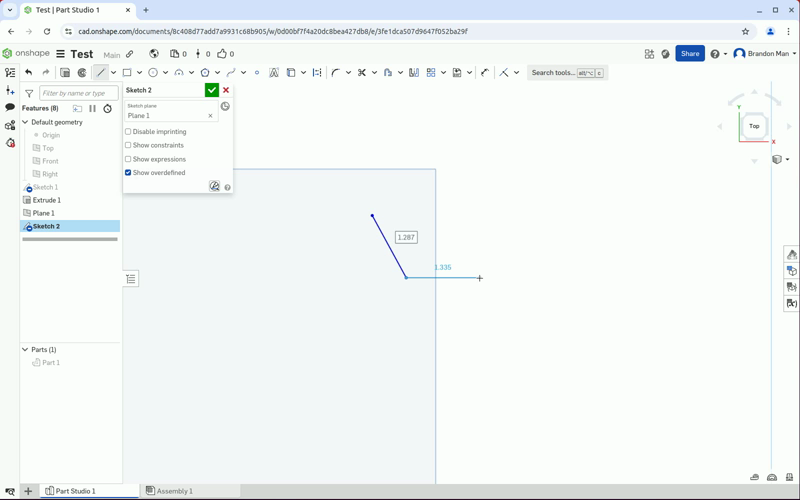
click(479, 277)
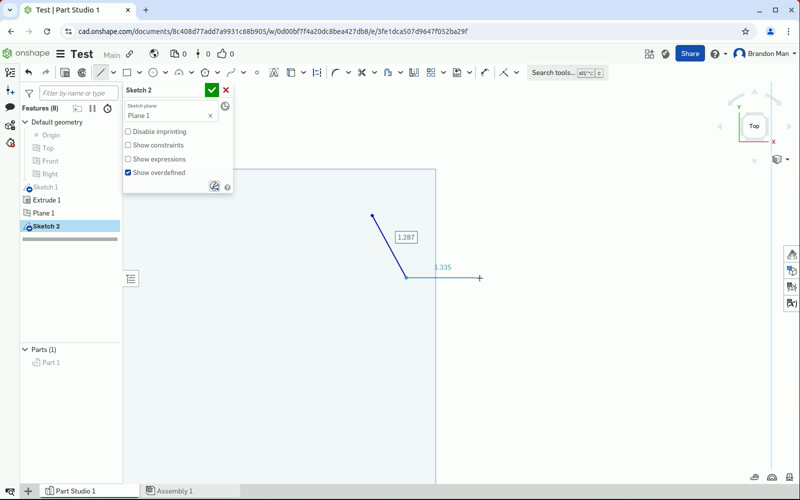
scroll(-6)
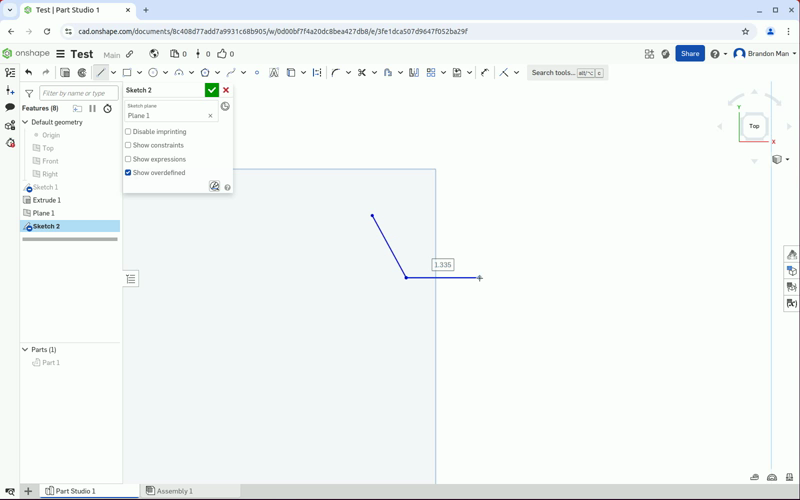
scroll(-6)
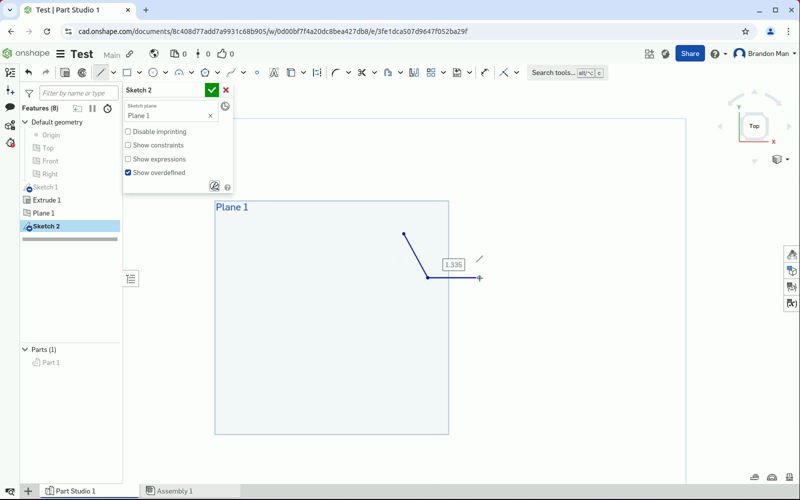
scroll(-6)
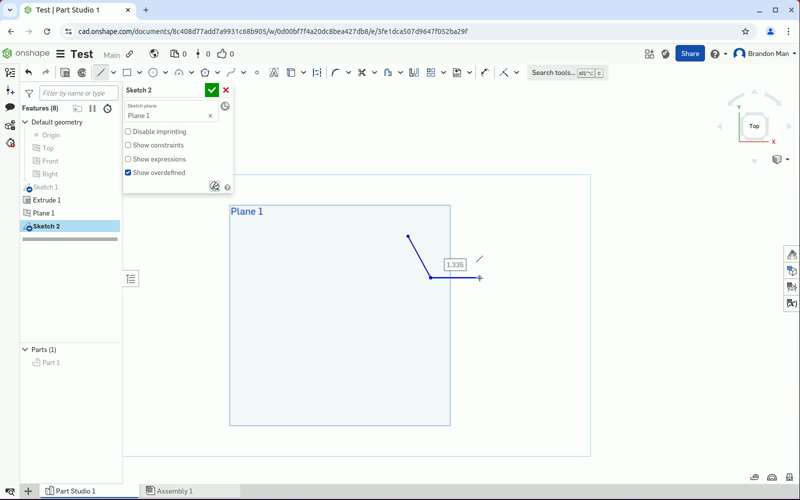
scroll(-6)
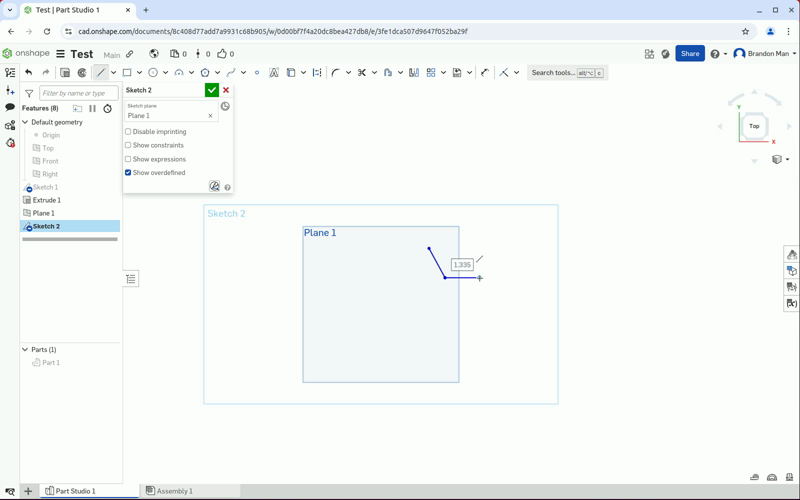
scroll(-6)
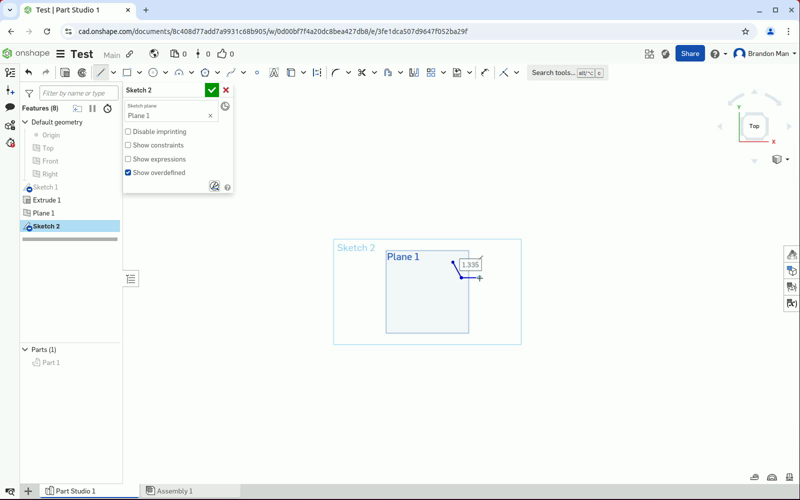
scroll(-6)
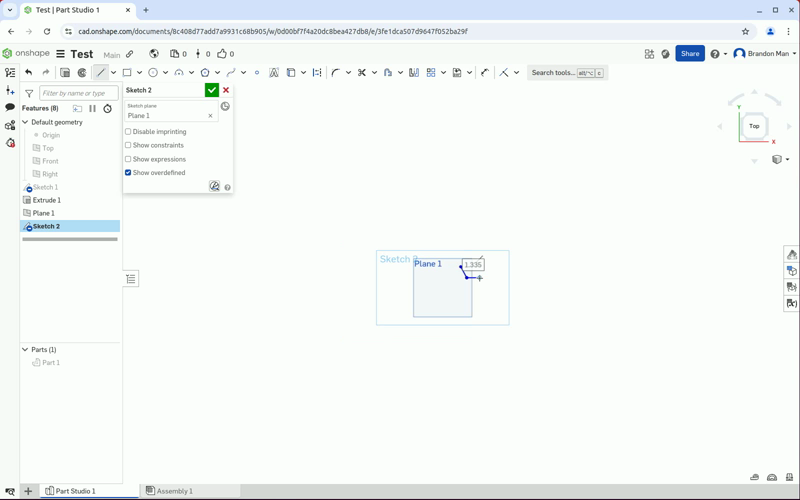
scroll(-6)
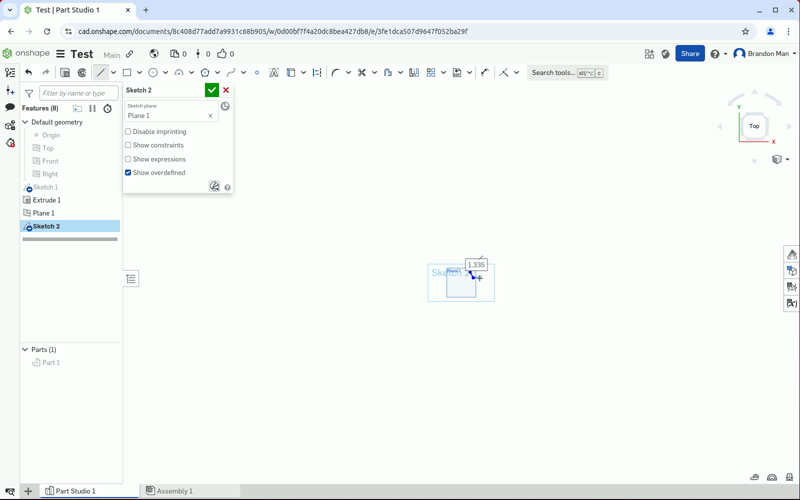
key_up(shift)
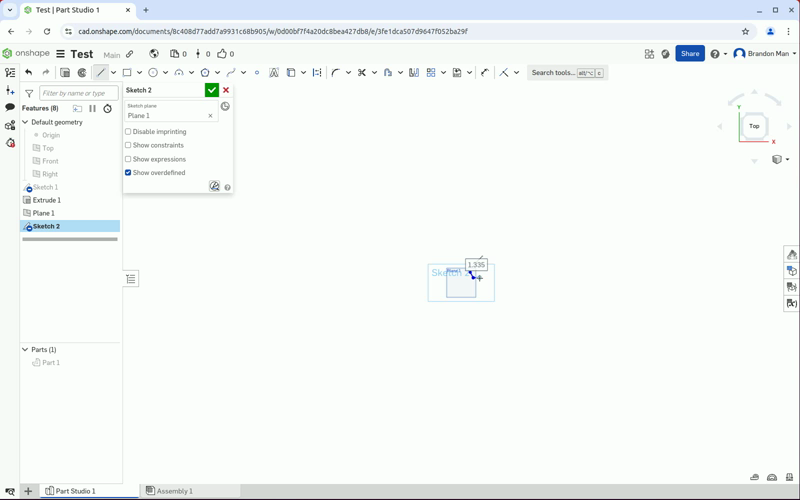
key_down(shift)
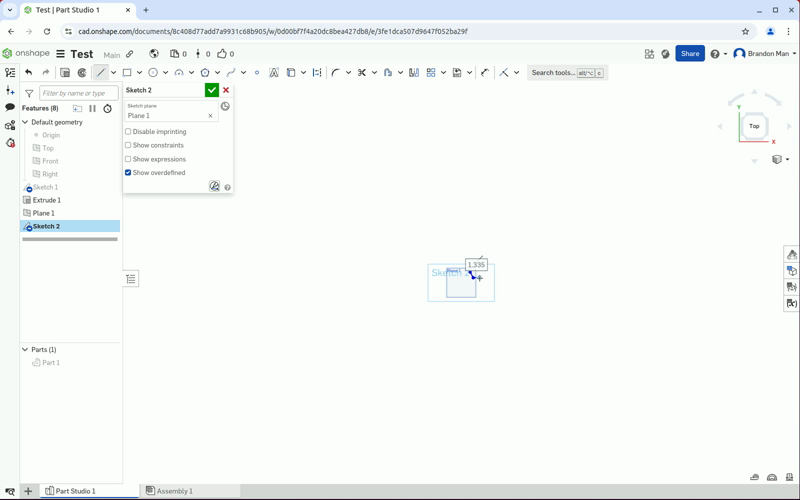
mouse_move(509, 277)
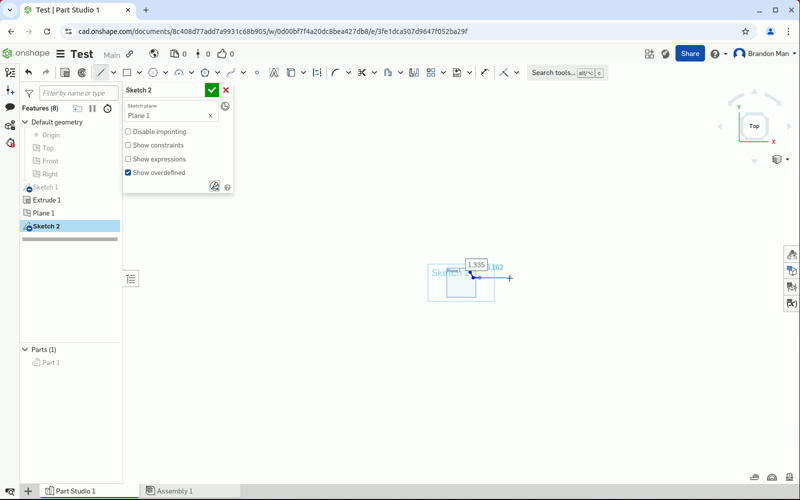
mouse_move(483, 272)
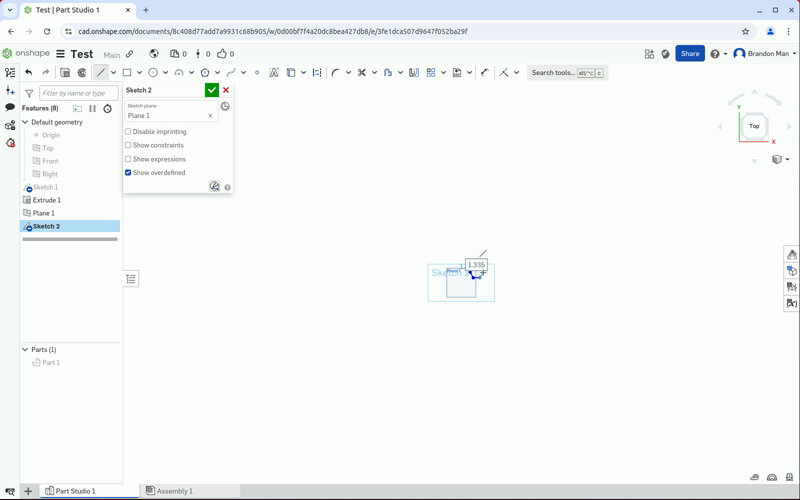
scroll(6)
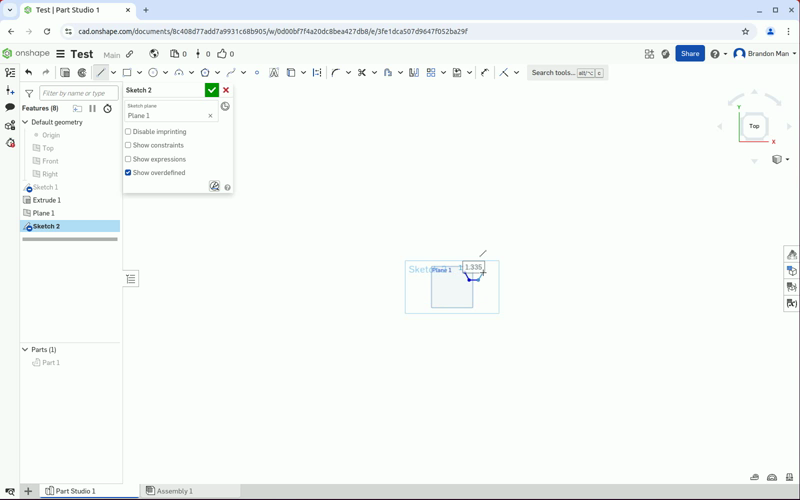
scroll(6)
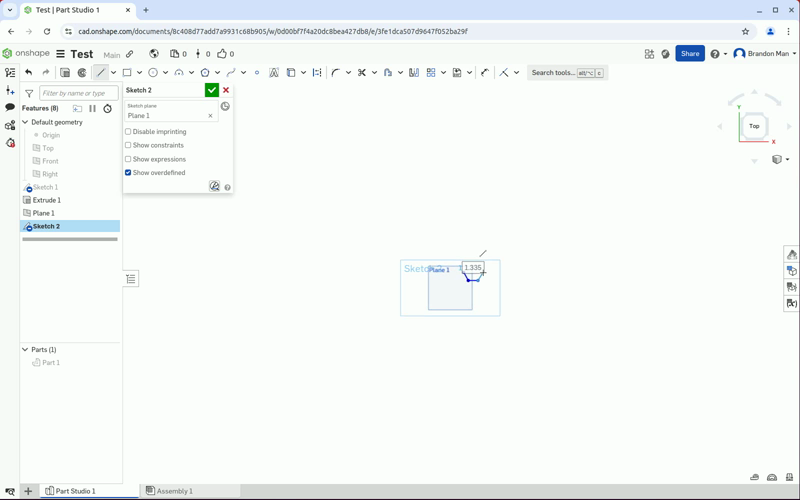
scroll(6)
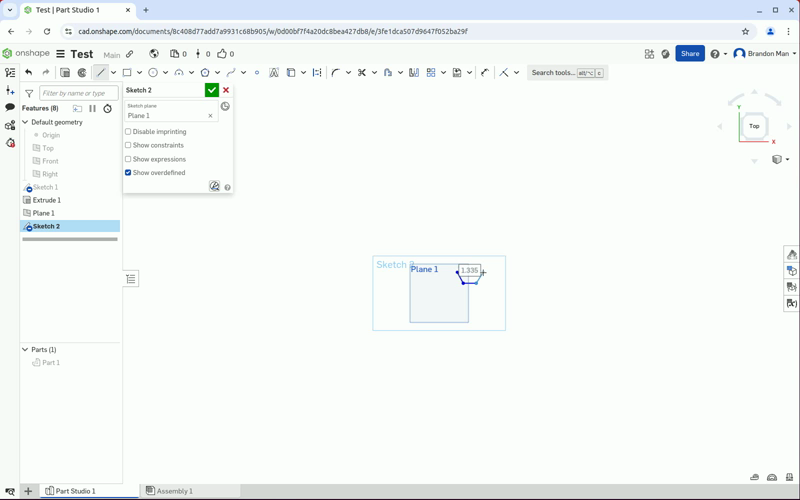
scroll(6)
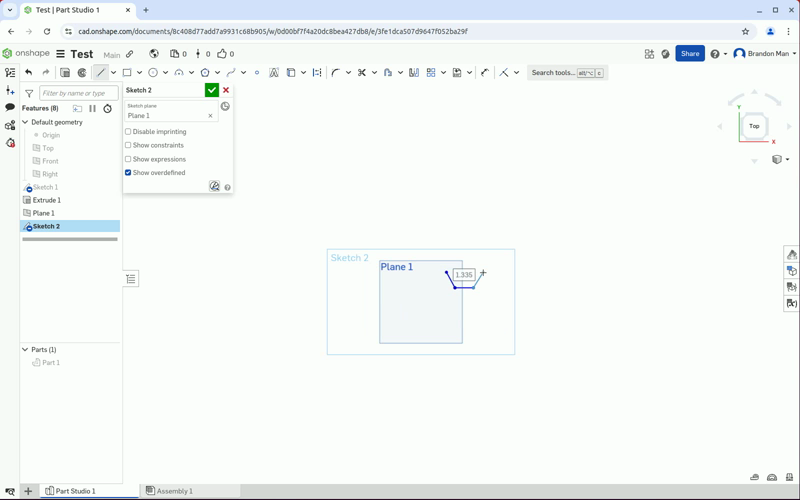
scroll(6)
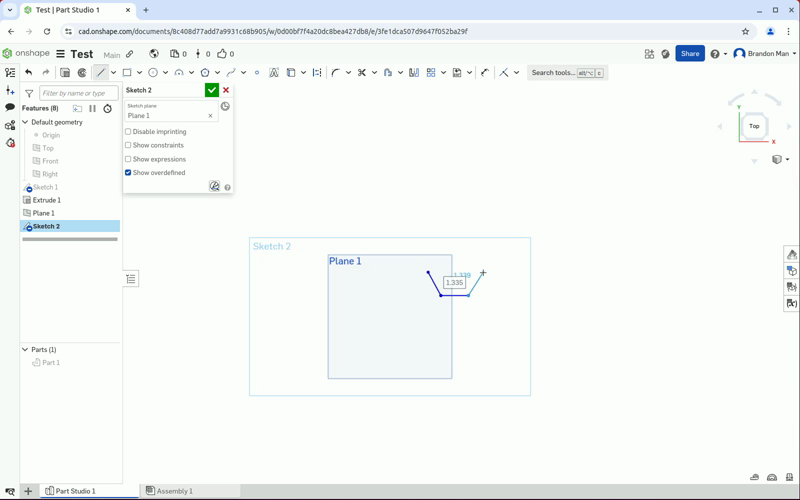
scroll(6)
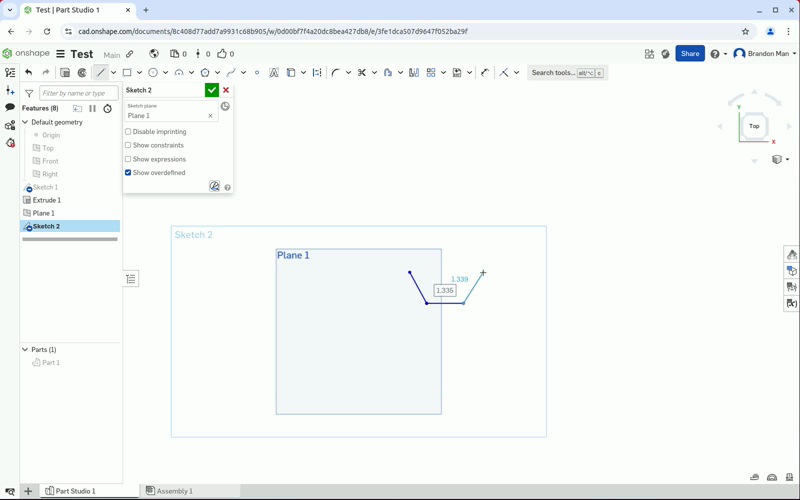
scroll(6)
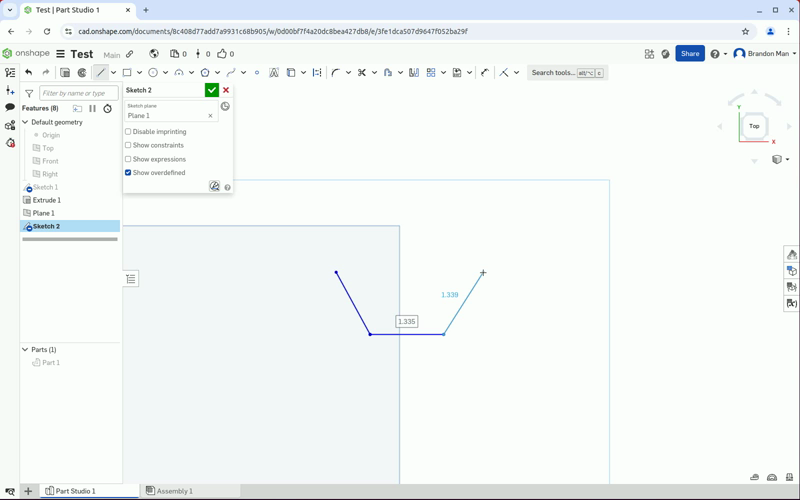
click(483, 272)
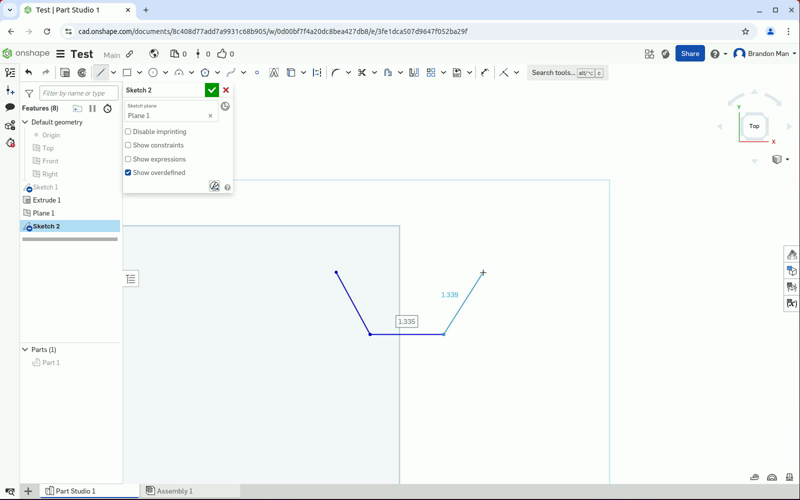
scroll(-6)
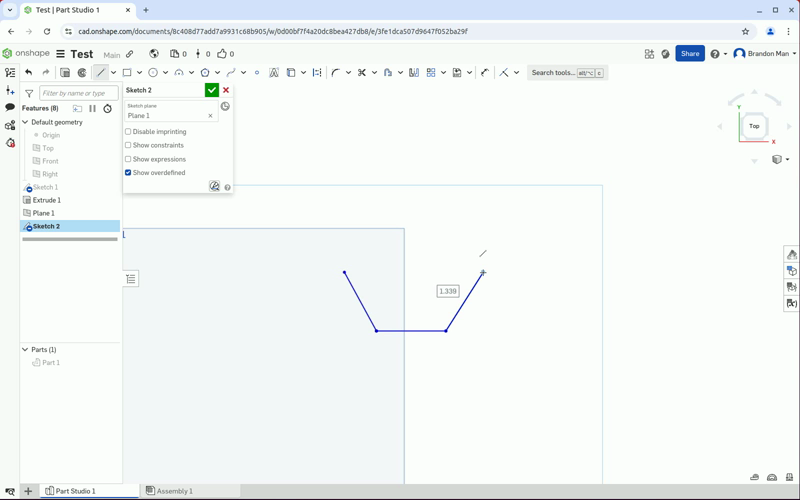
scroll(-6)
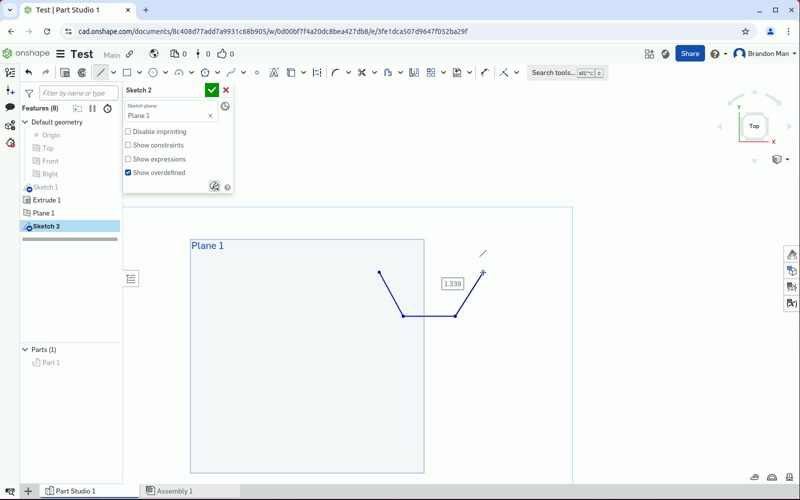
scroll(-6)
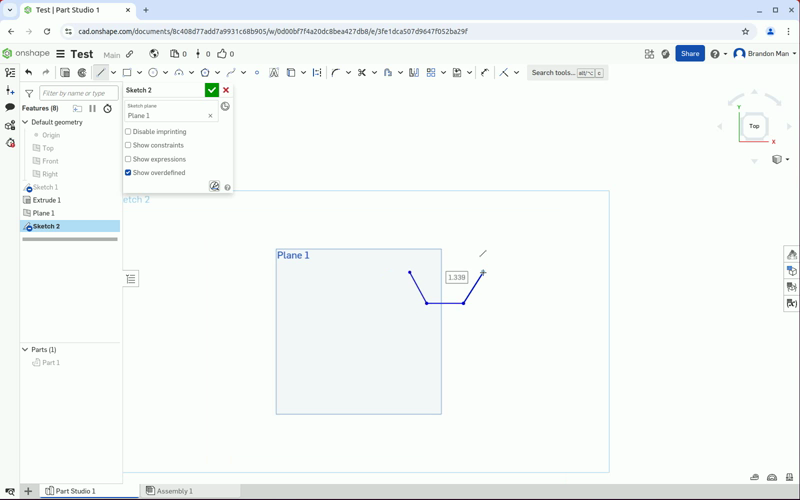
scroll(-6)
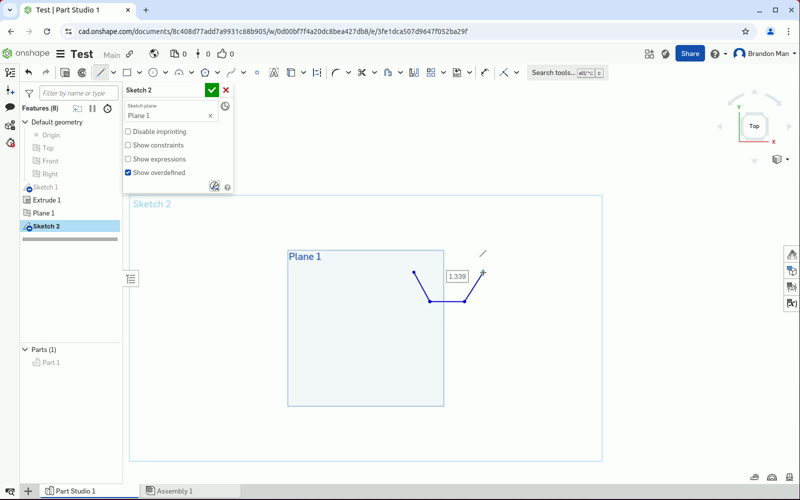
scroll(-6)
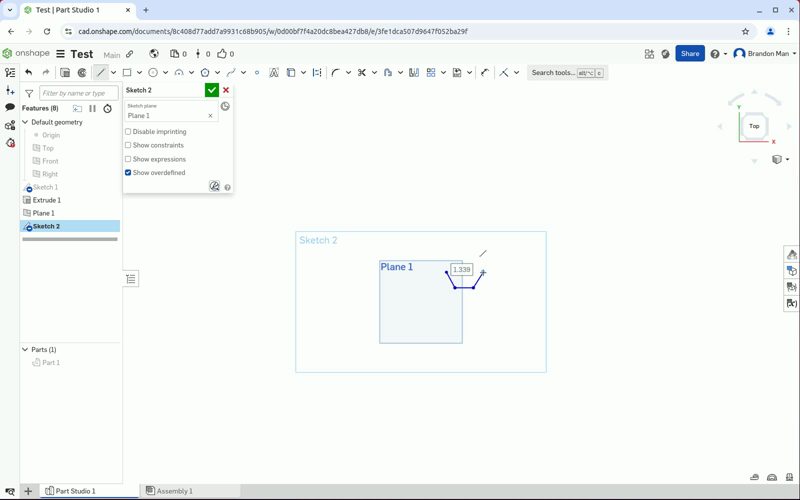
scroll(-6)
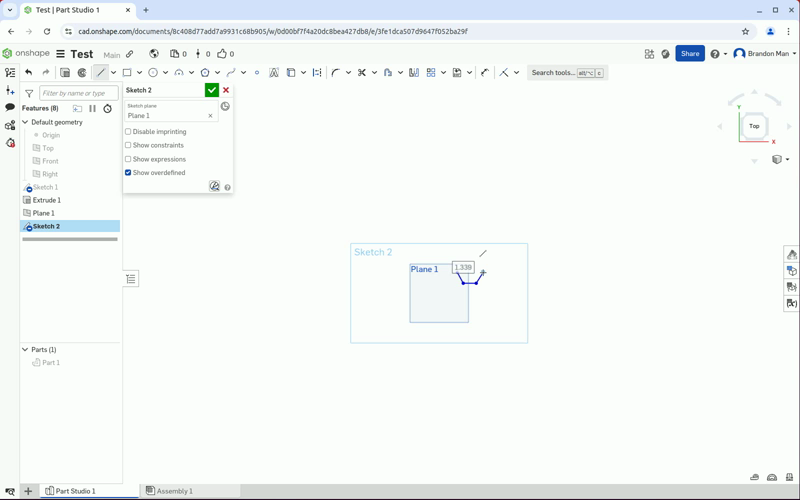
scroll(-6)
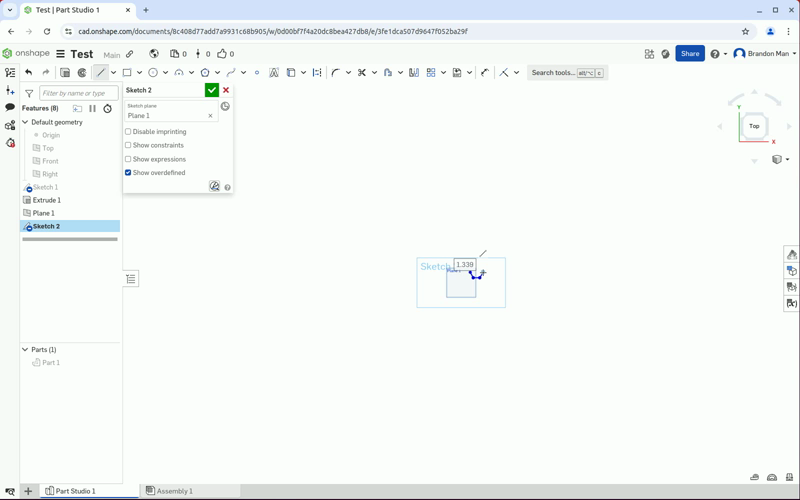
key_up(shift)
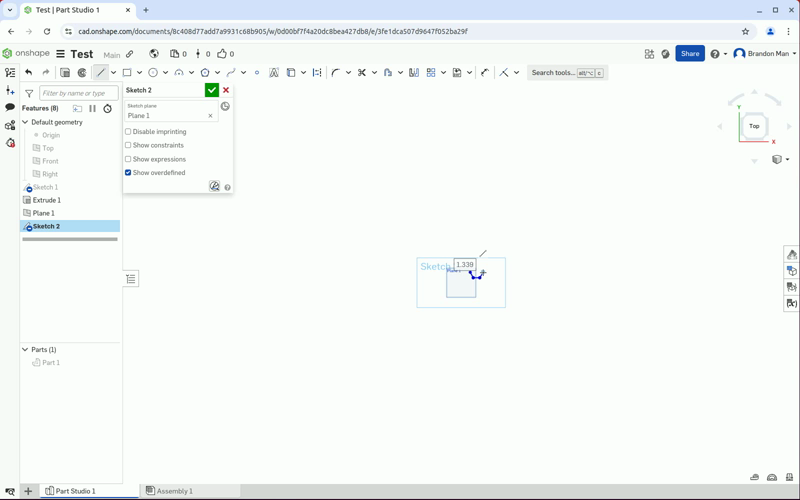
key_down(shift)
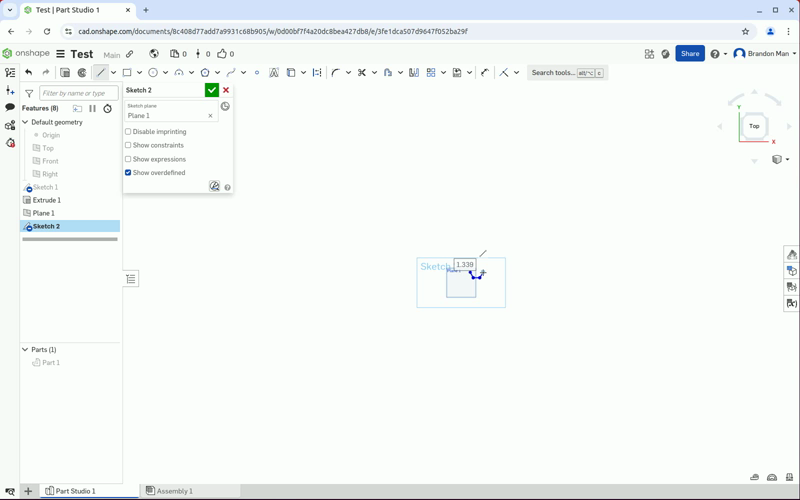
mouse_move(513, 272)
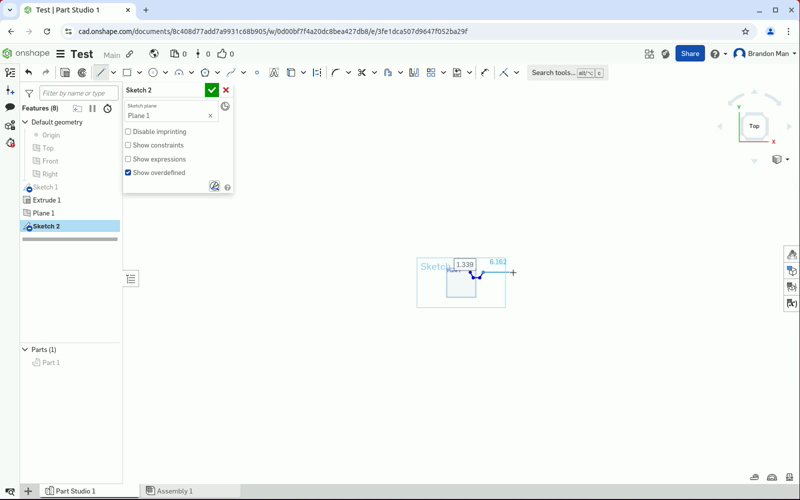
mouse_move(479, 267)
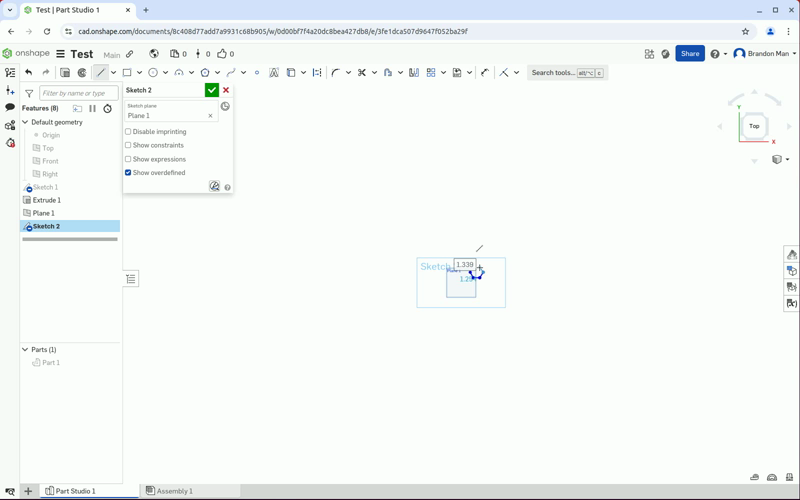
scroll(6)
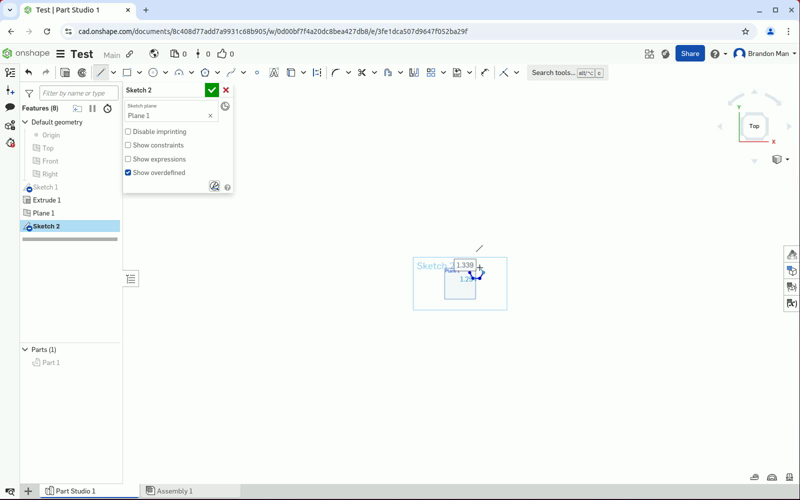
scroll(6)
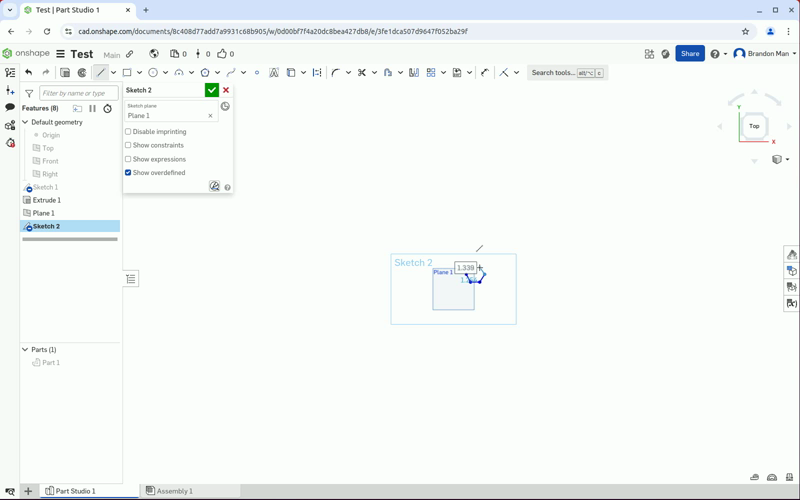
scroll(6)
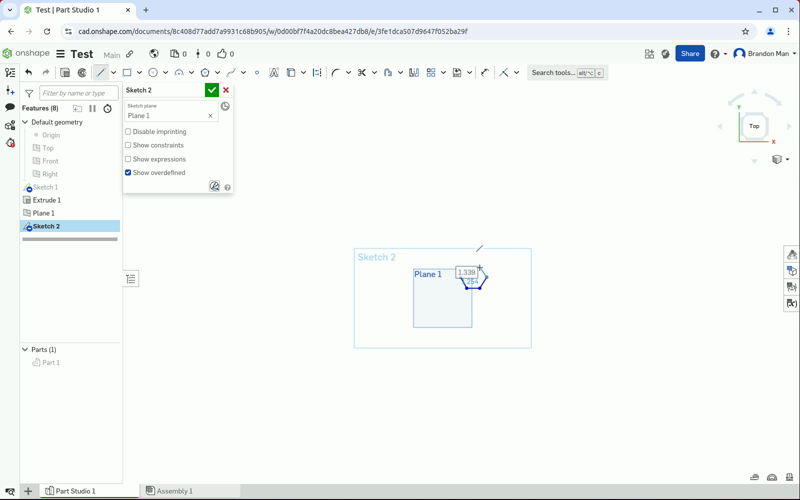
scroll(6)
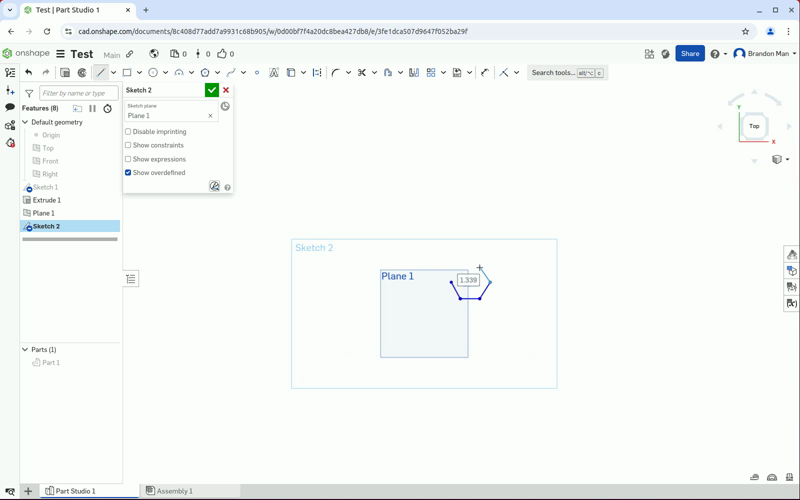
scroll(6)
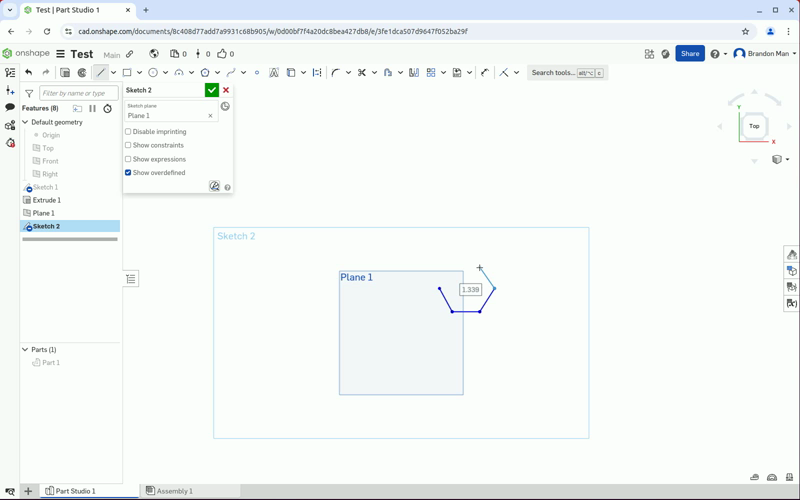
scroll(6)
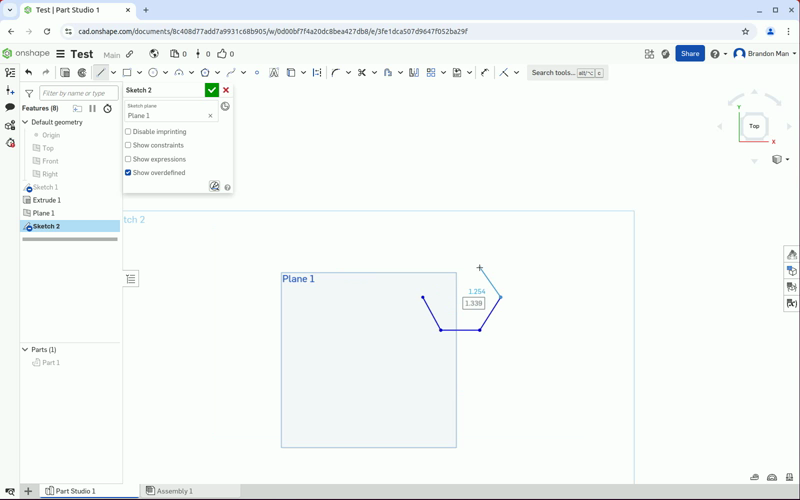
scroll(6)
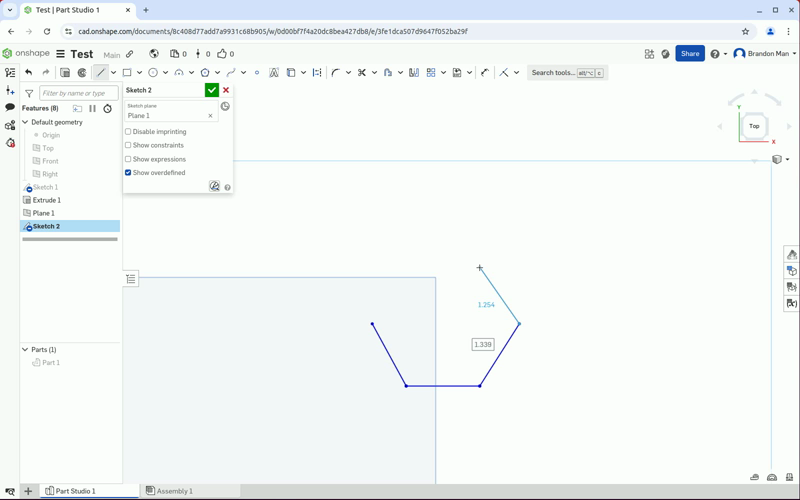
click(479, 267)
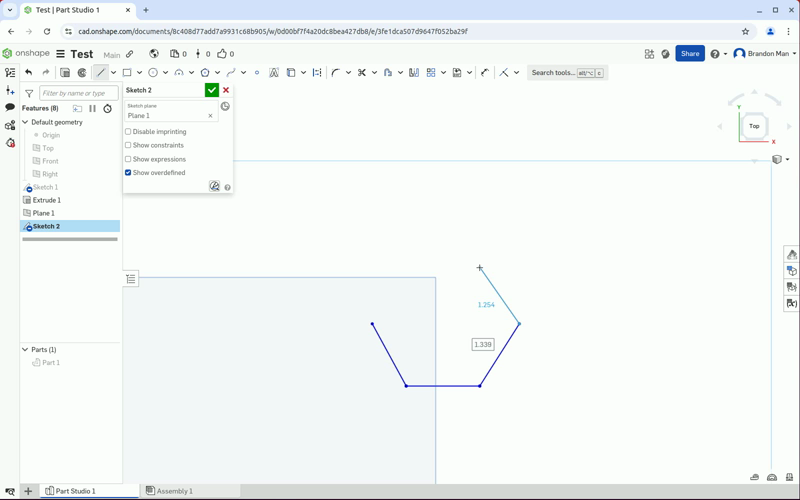
scroll(-6)
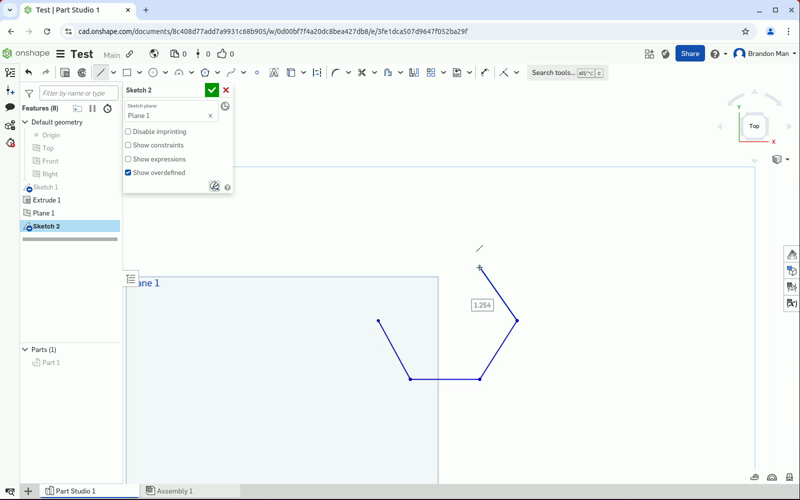
scroll(-6)
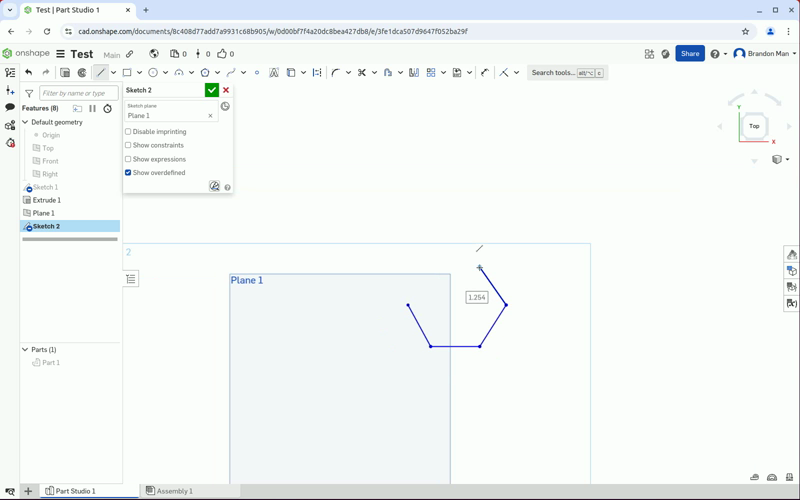
scroll(-6)
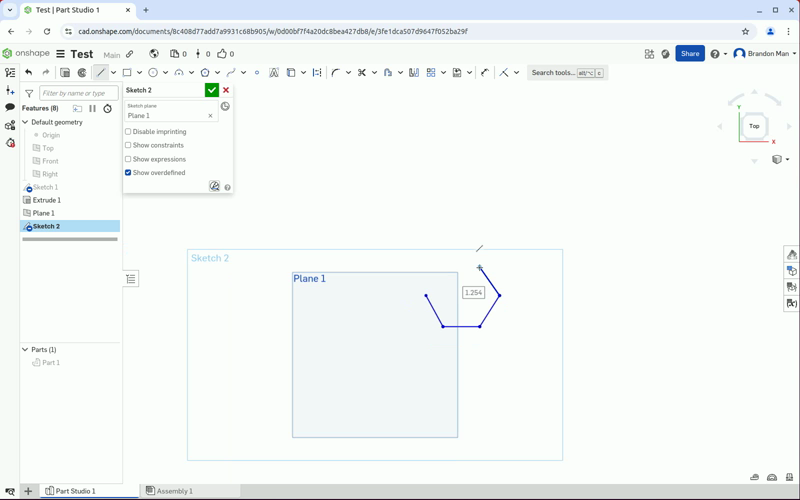
scroll(-6)
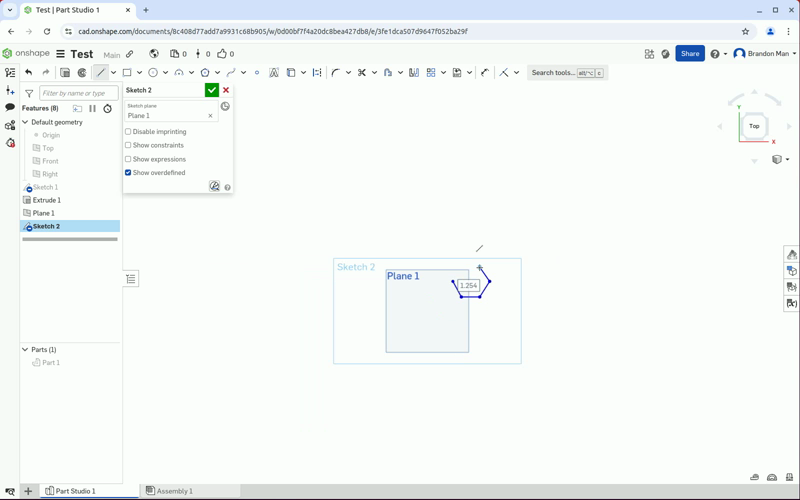
scroll(-6)
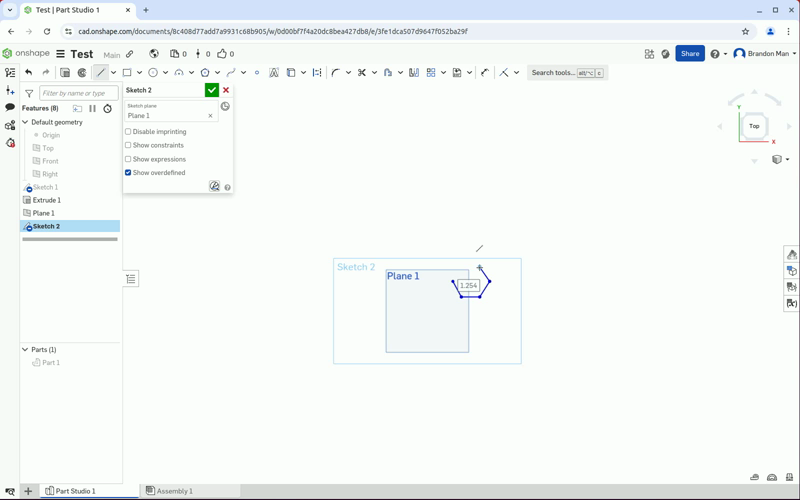
scroll(-6)
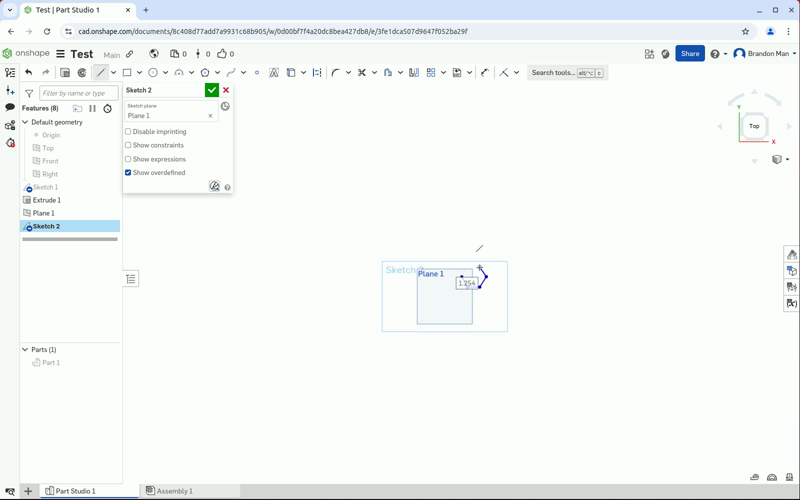
scroll(-6)
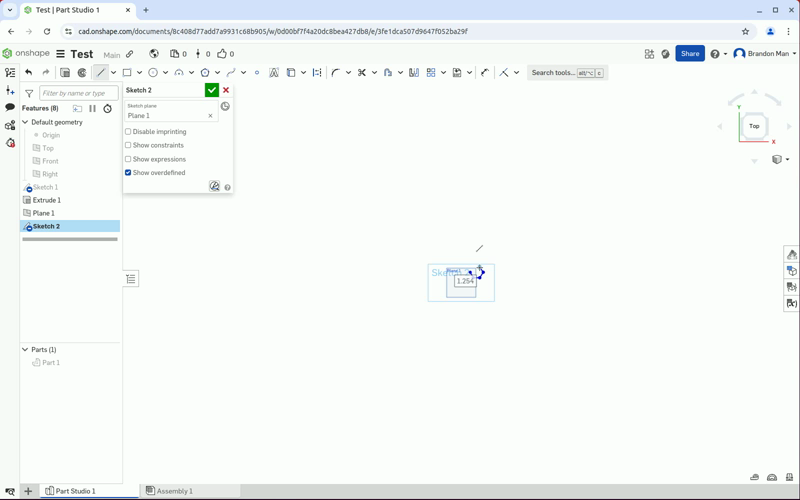
key_up(shift)
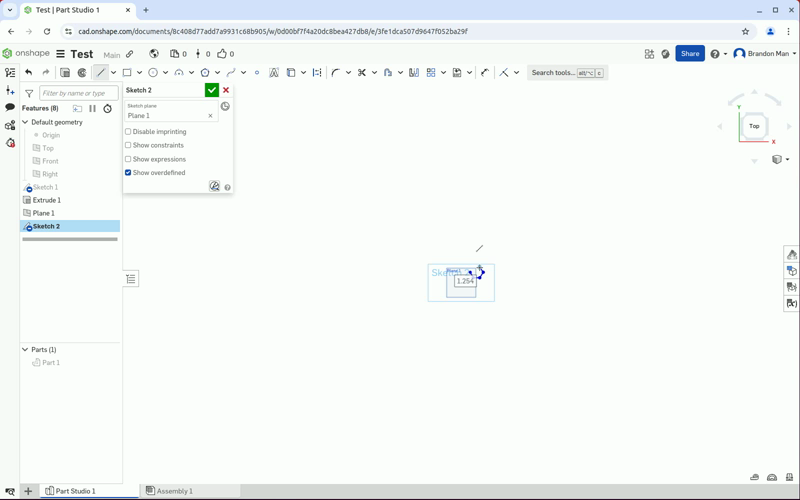
key_down(shift)
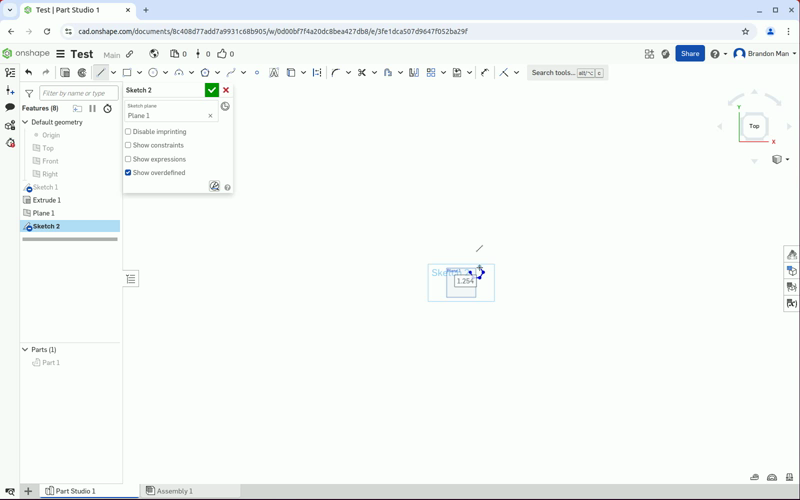
mouse_move(509, 267)
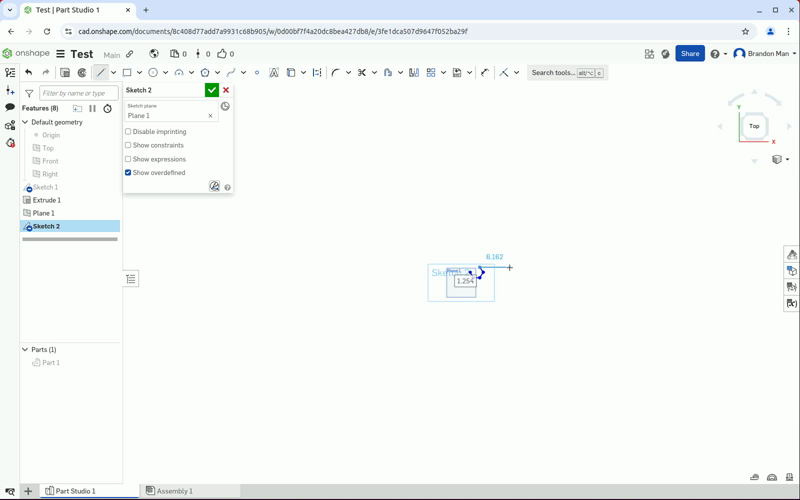
mouse_move(473, 267)
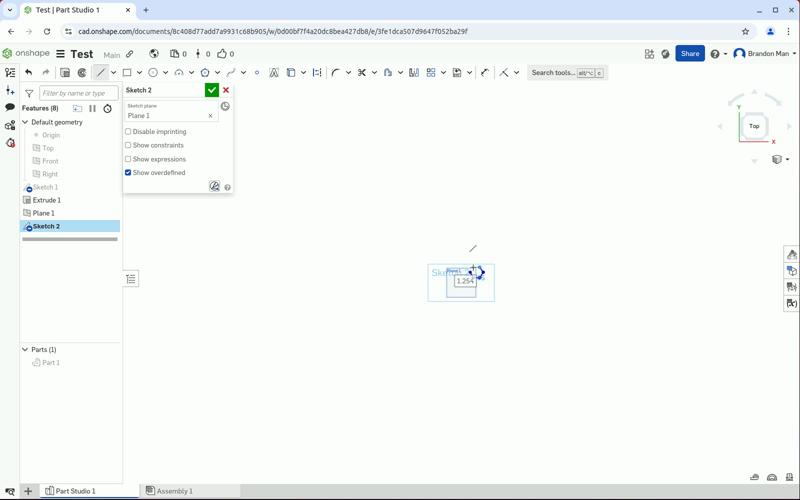
scroll(6)
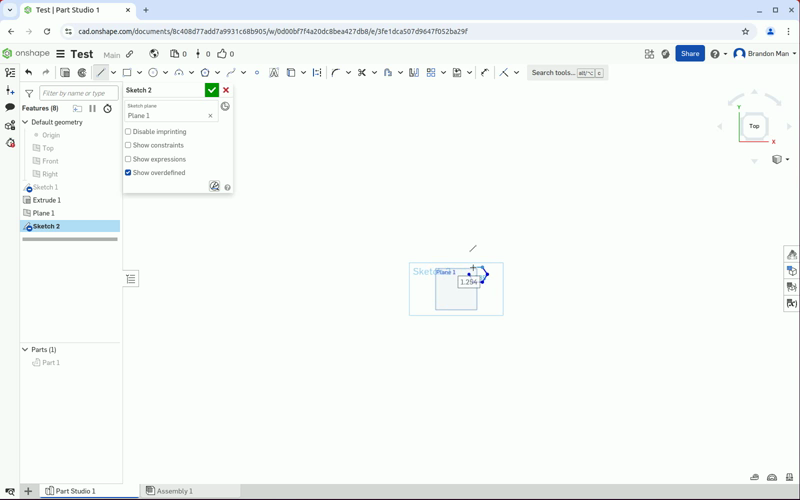
scroll(6)
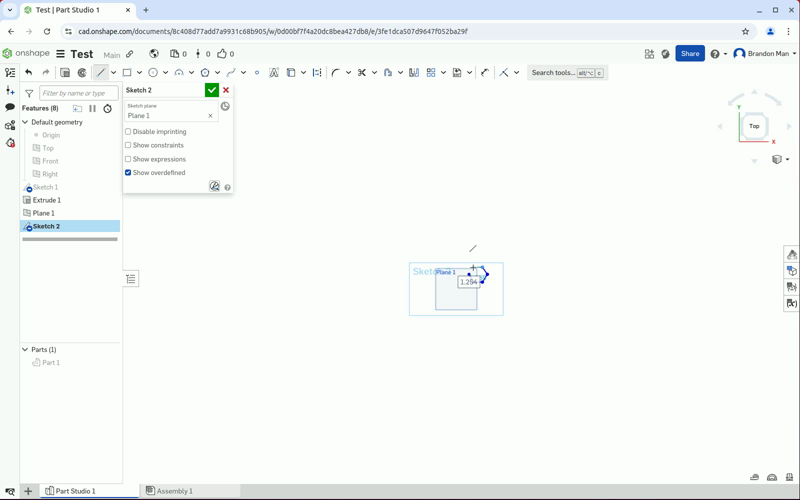
scroll(6)
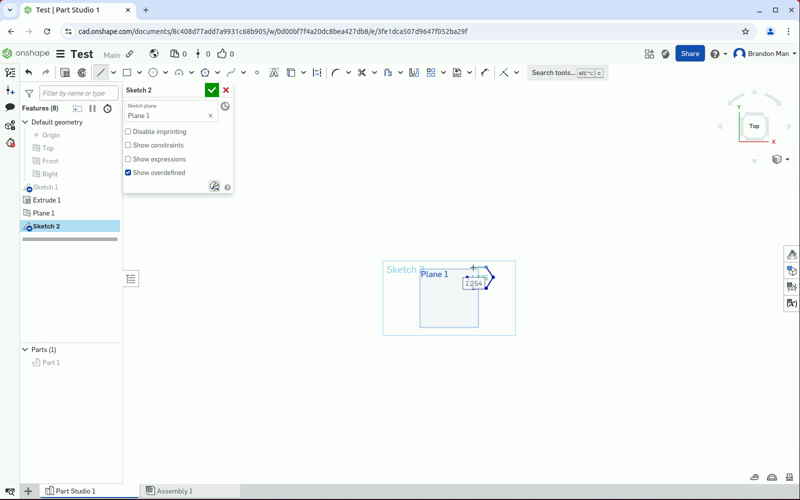
scroll(6)
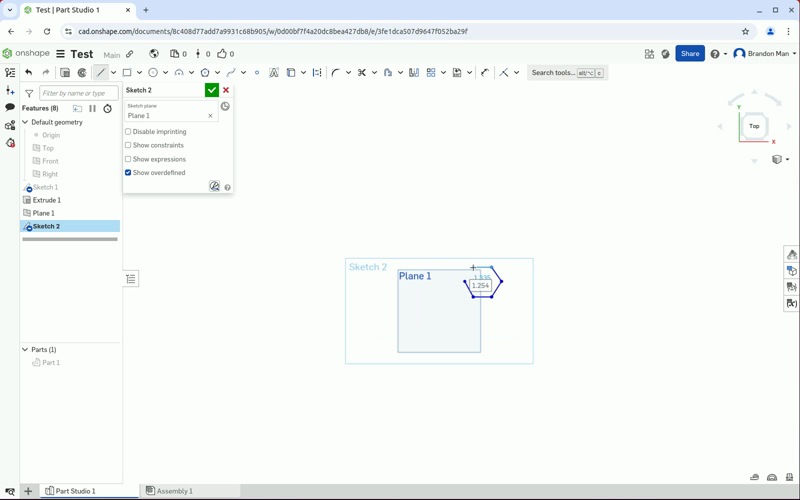
scroll(6)
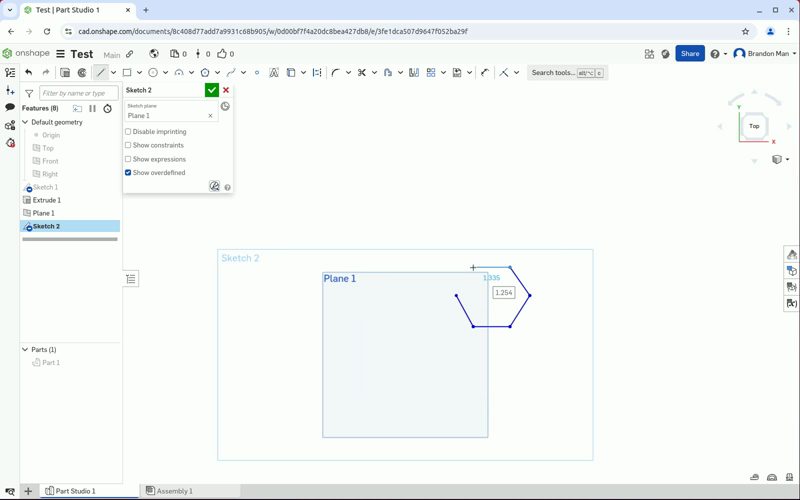
scroll(6)
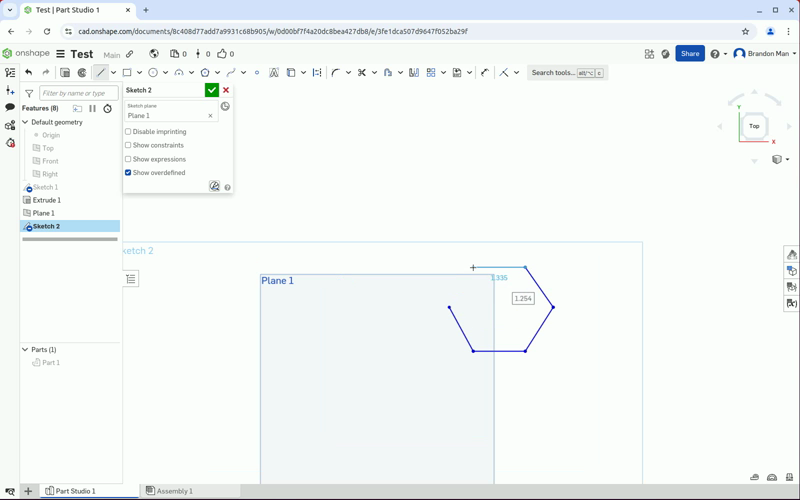
scroll(6)
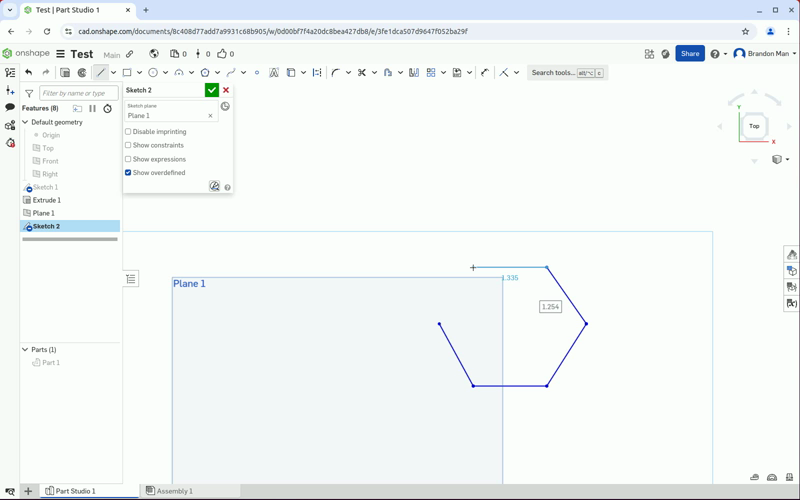
click(473, 267)
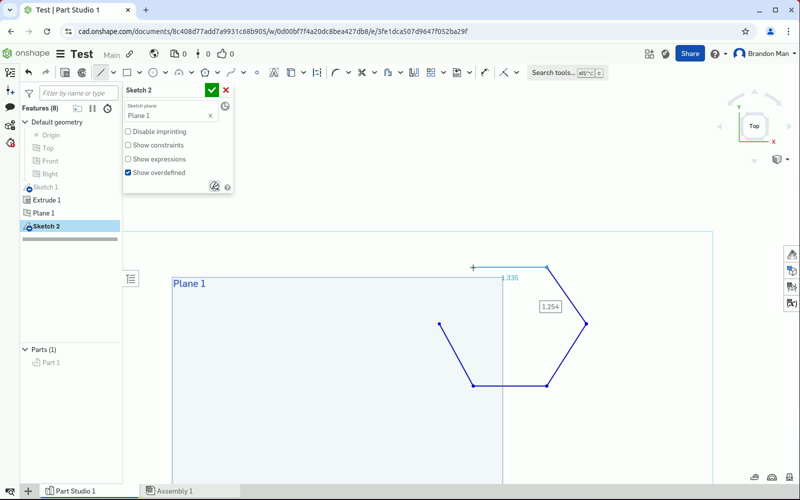
scroll(-6)
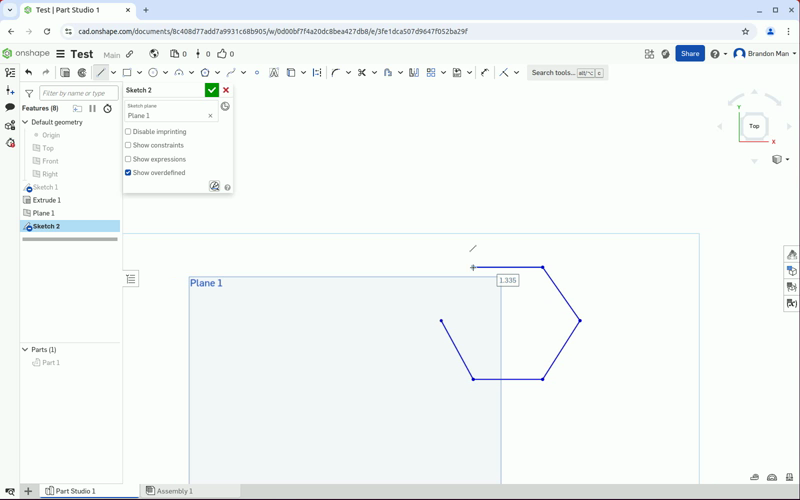
scroll(-6)
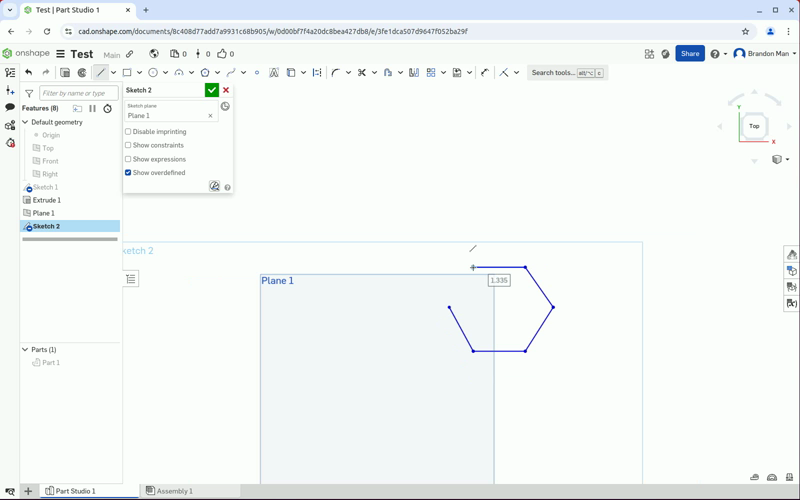
scroll(-6)
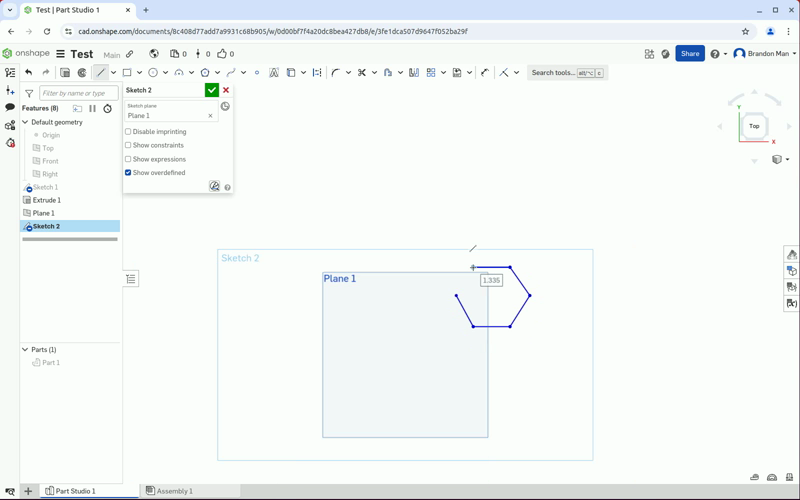
scroll(-6)
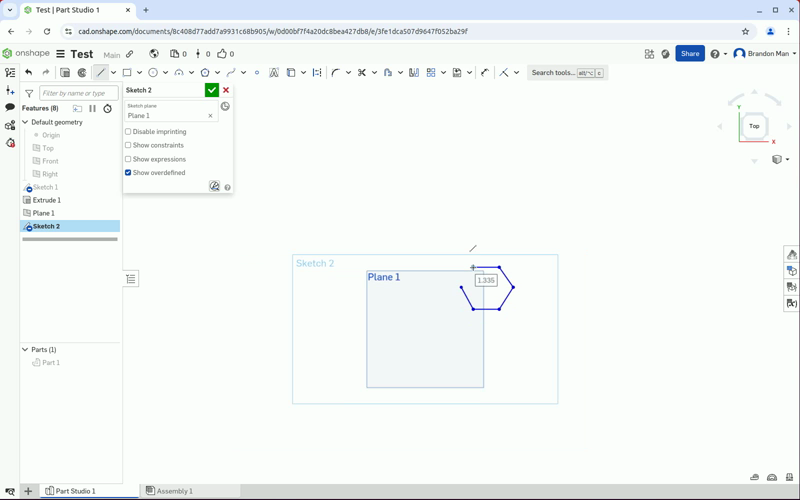
scroll(-6)
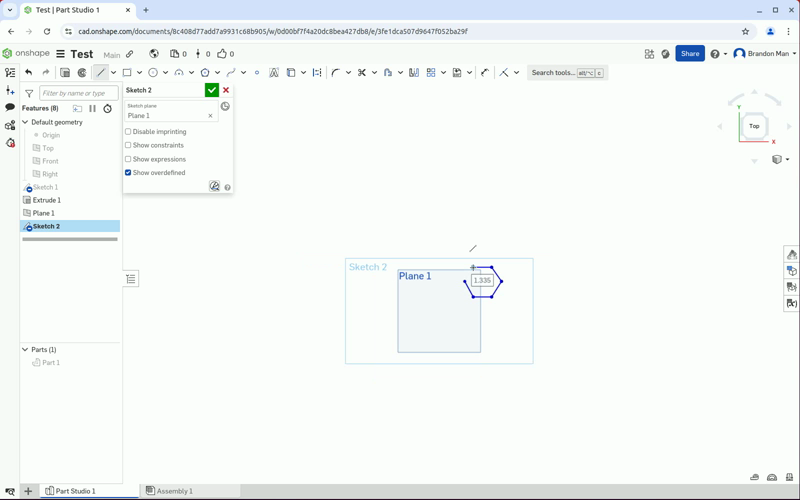
scroll(-6)
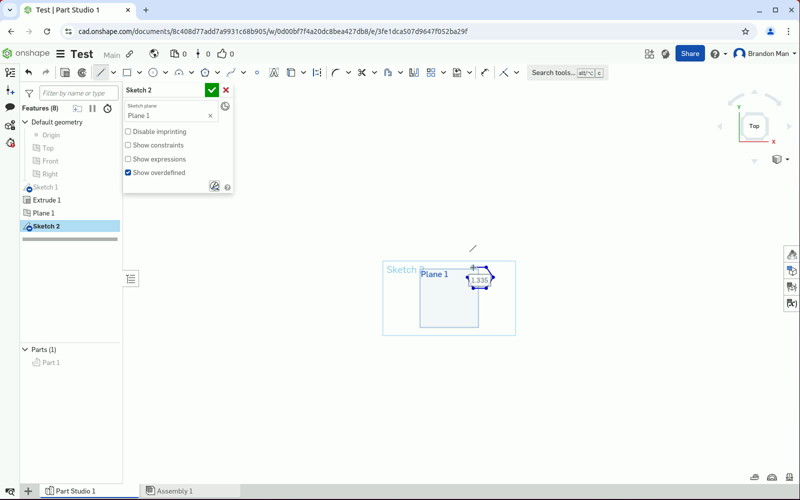
scroll(-6)
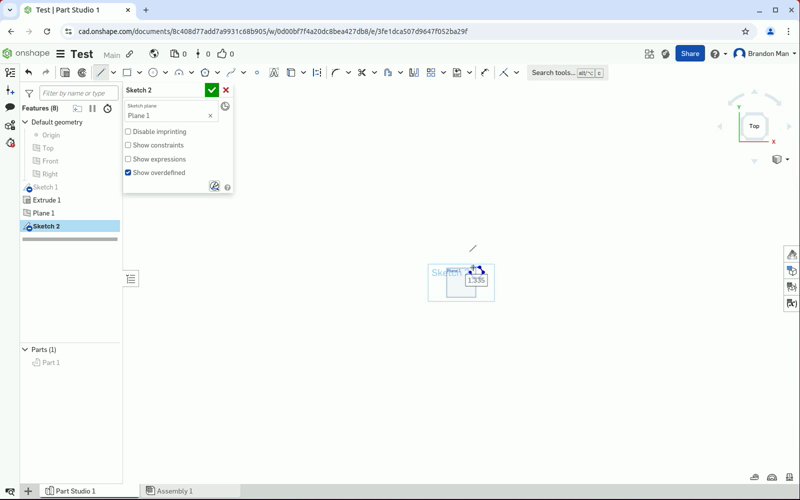
key_up(shift)
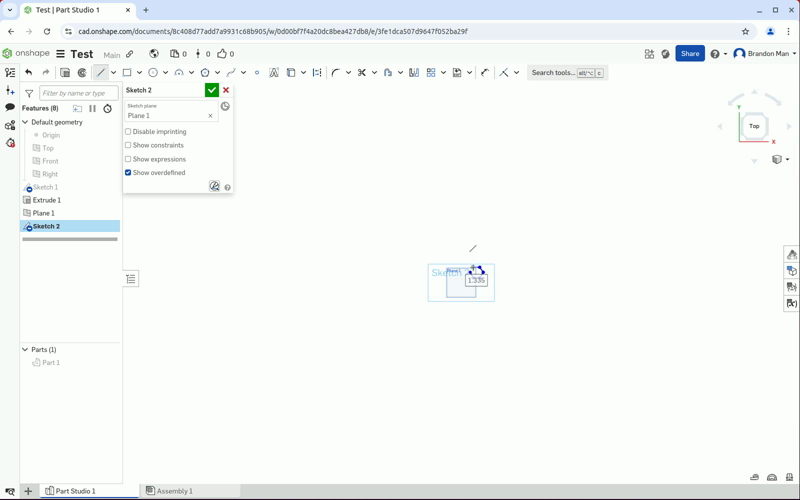
mouse_move(503, 267)
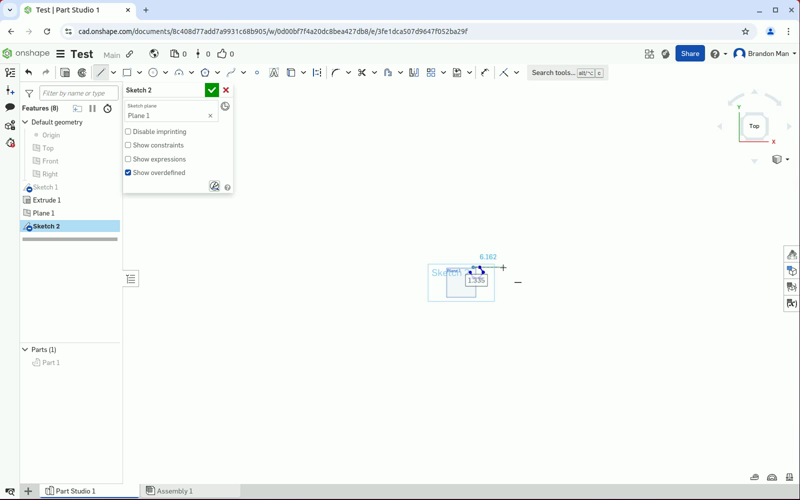
key_down(shift)
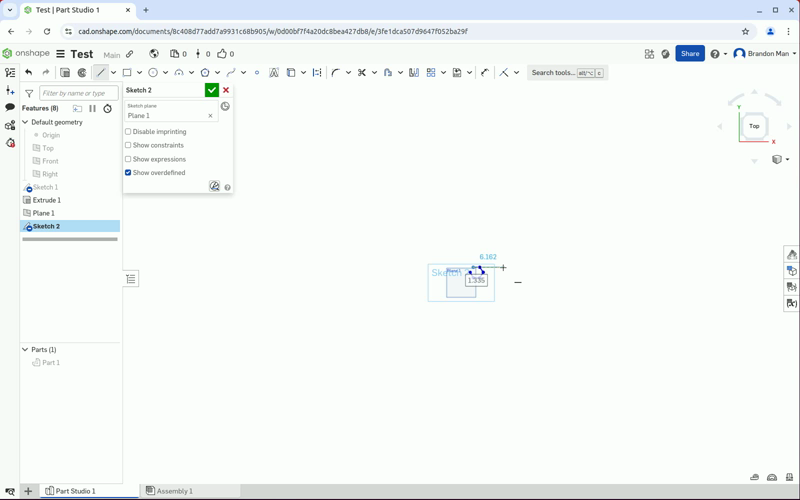
mouse_move(470, 272)
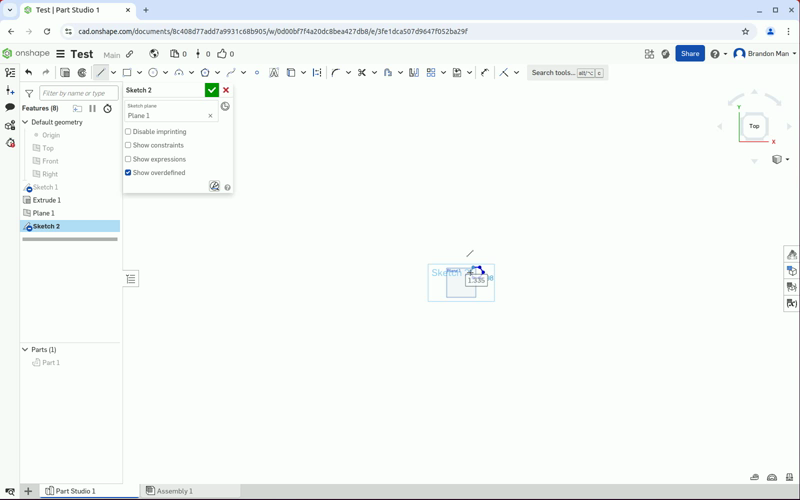
scroll(6)
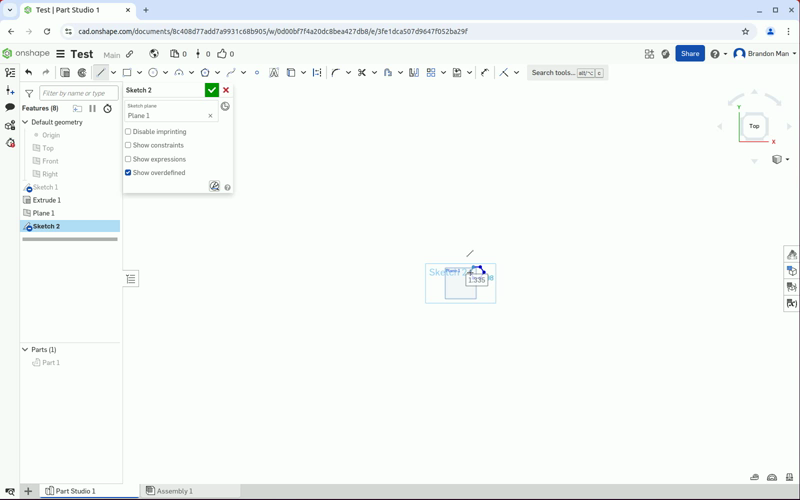
scroll(6)
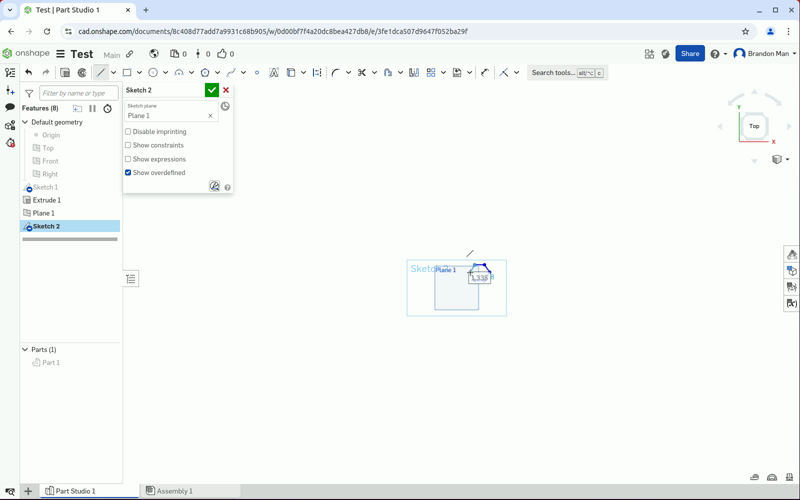
scroll(6)
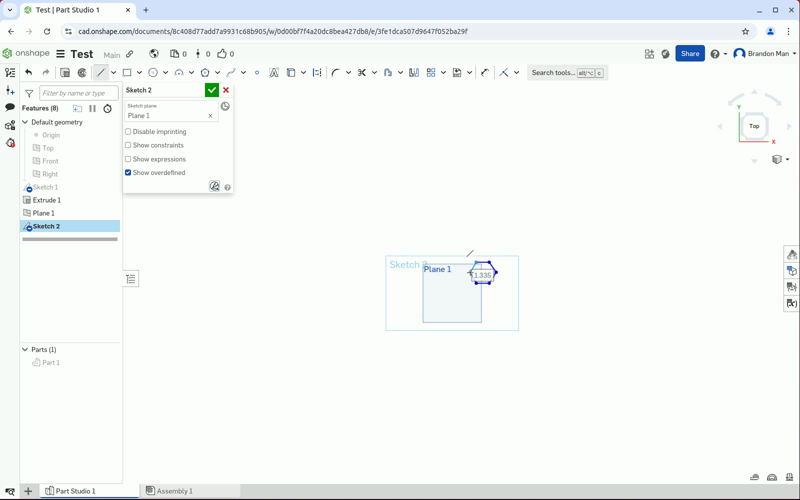
scroll(6)
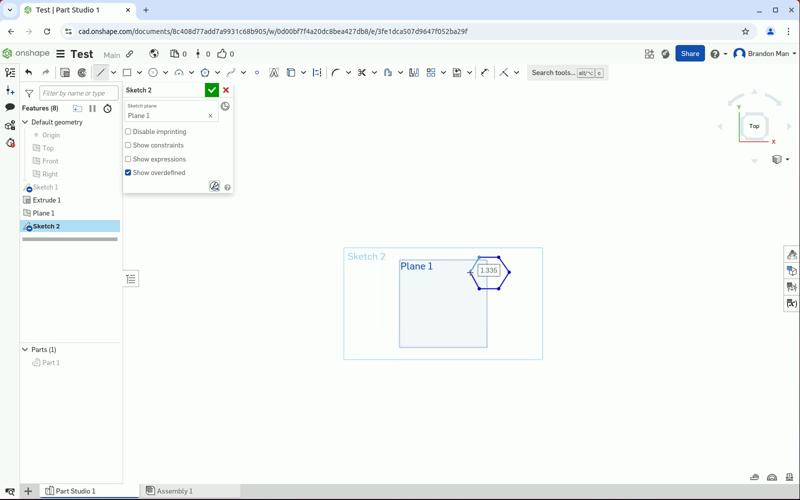
scroll(6)
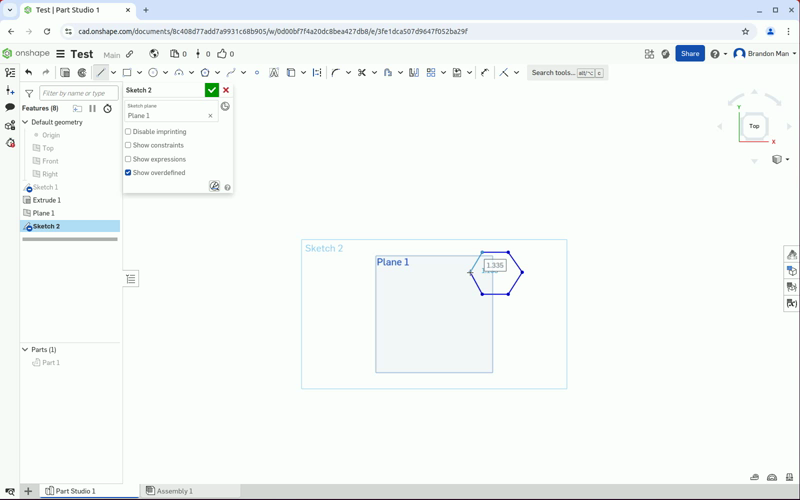
scroll(6)
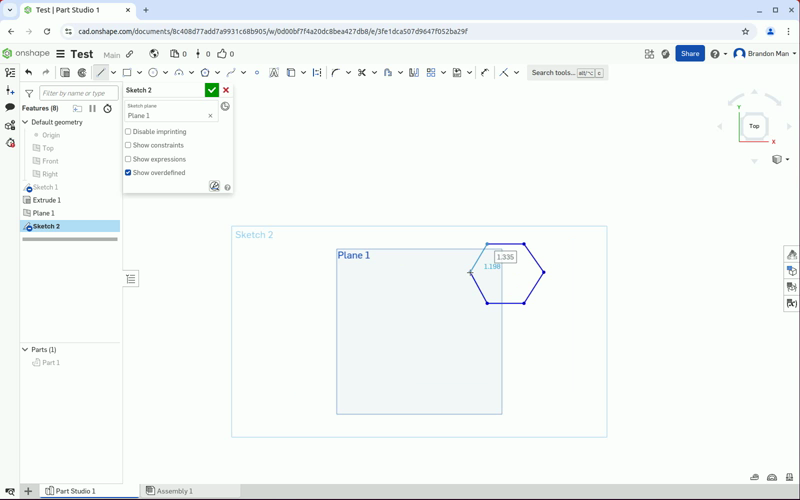
scroll(6)
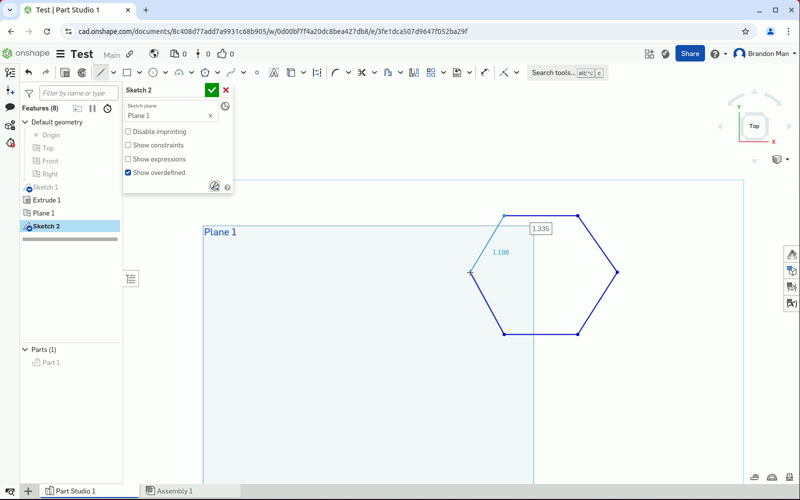
key_up(shift)
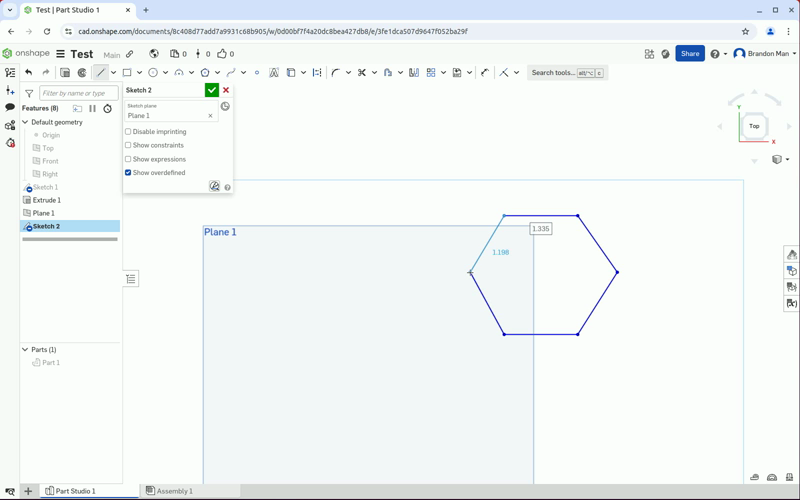
click(470, 272)
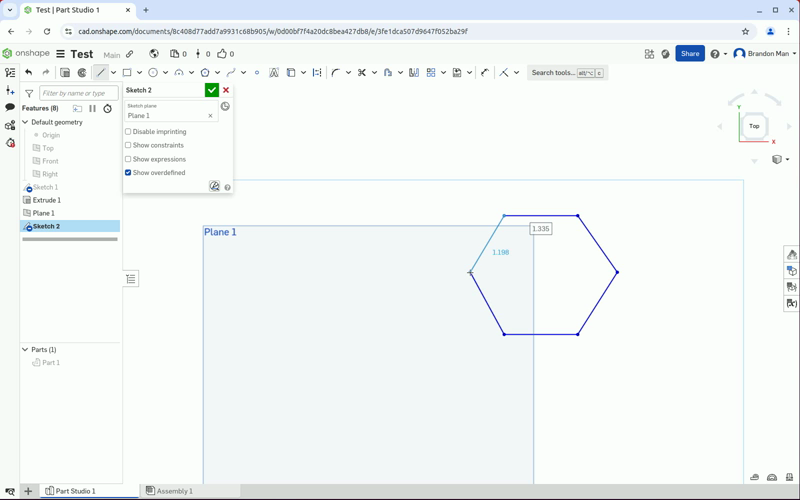
scroll(-6)
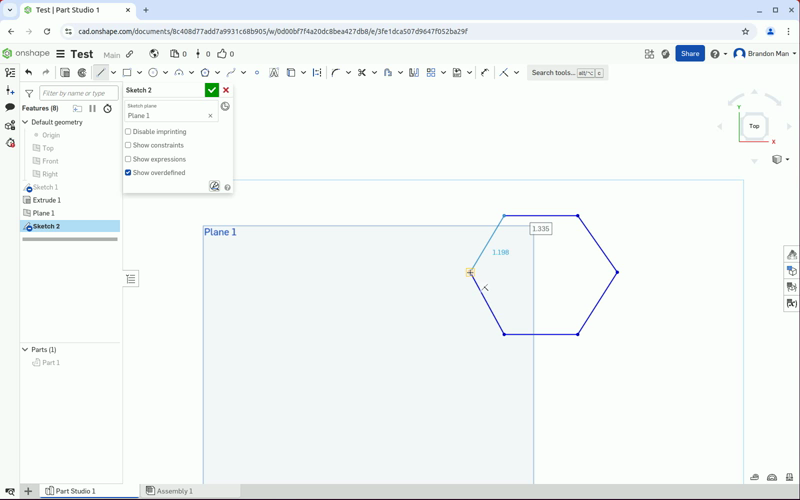
scroll(-6)
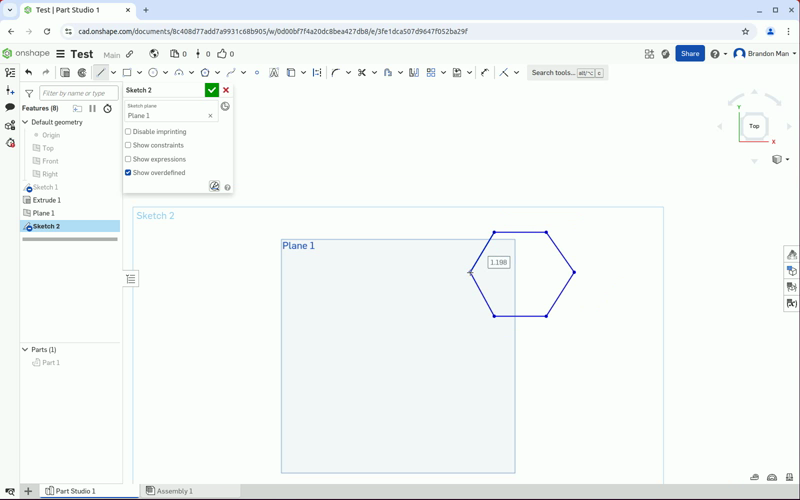
scroll(-6)
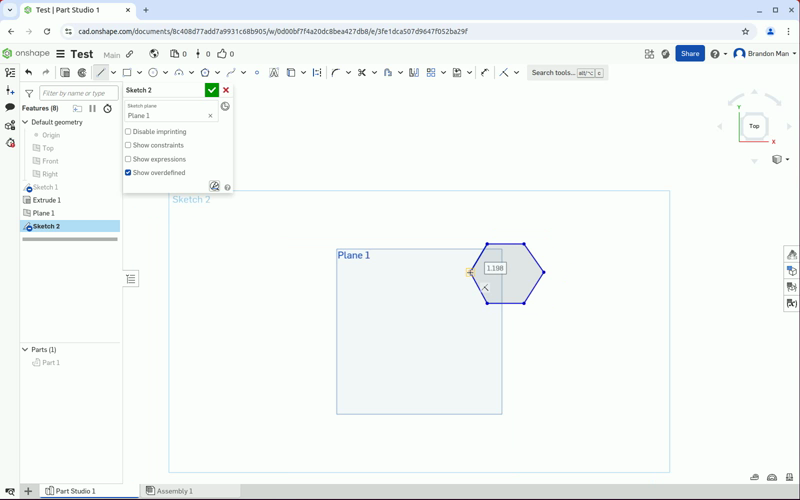
scroll(-6)
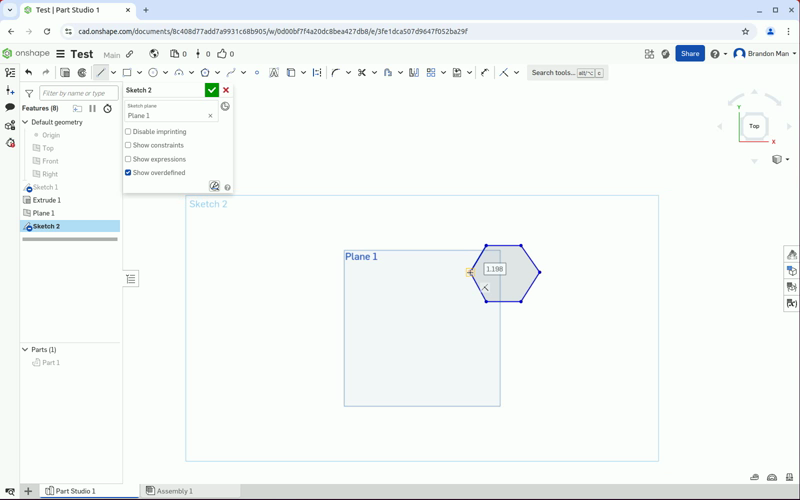
scroll(-6)
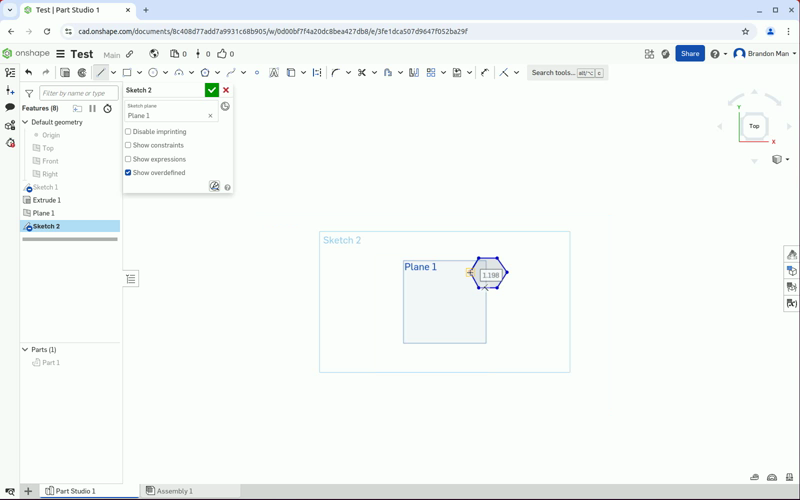
scroll(-6)
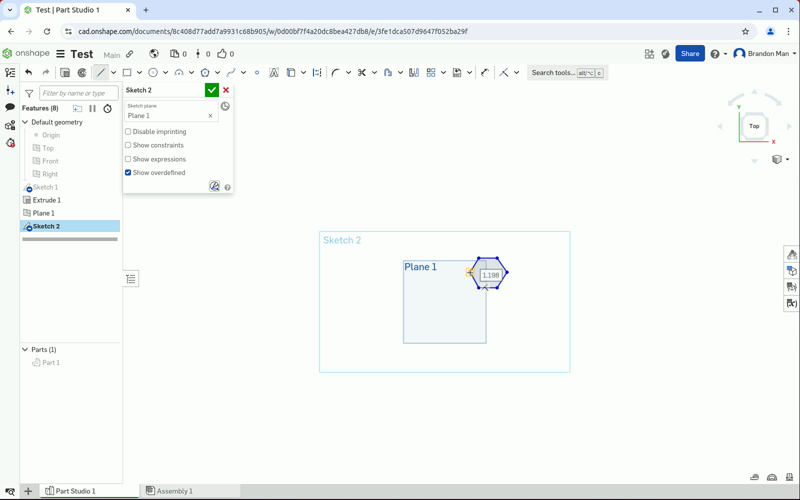
scroll(-6)
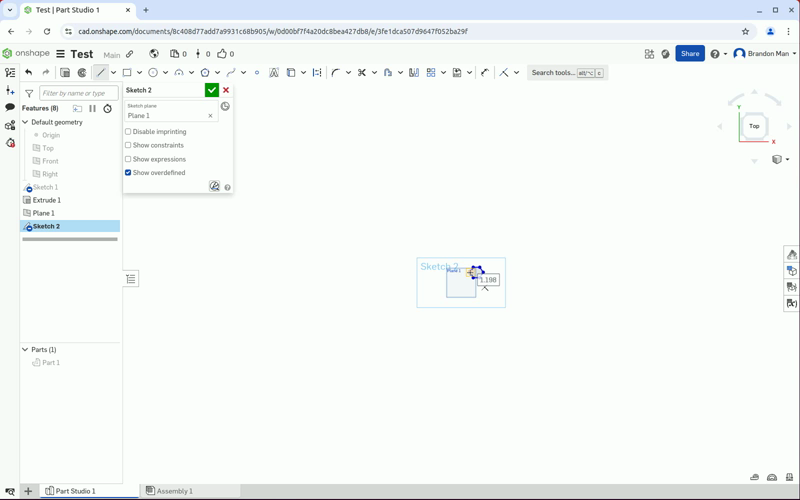
key(esc)
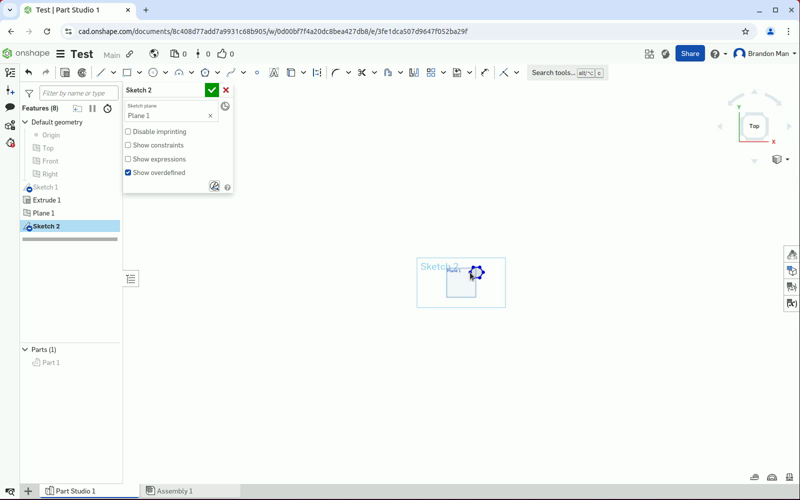
key(c)
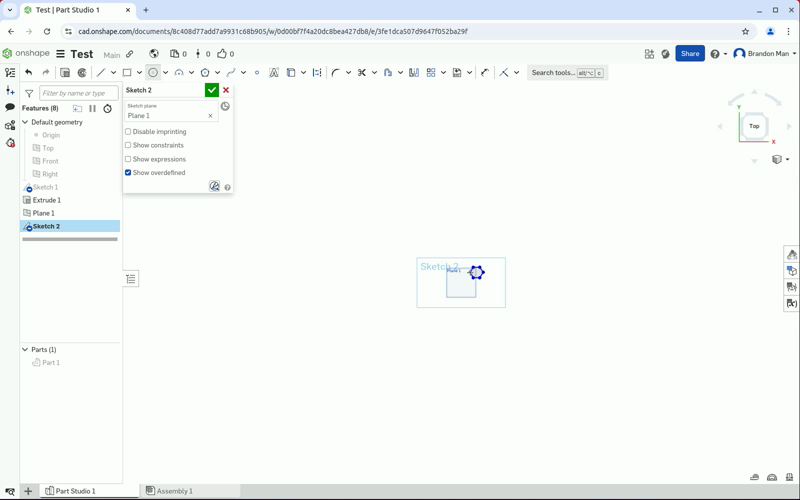
key_down(shift)
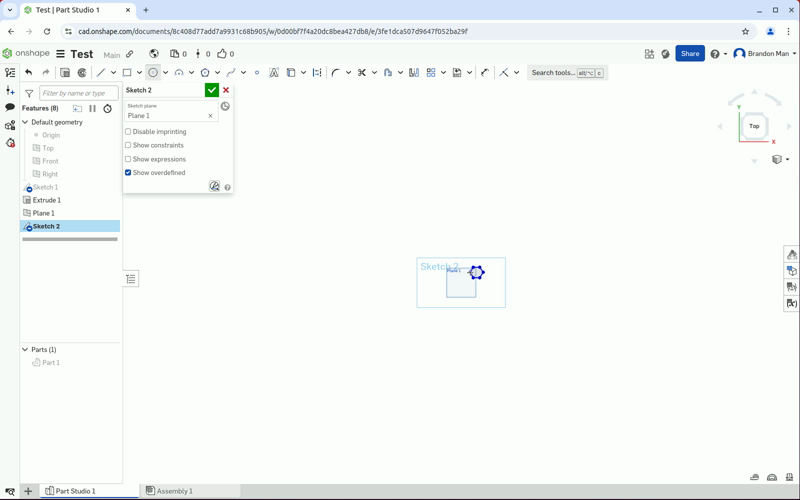
mouse_move(476, 272)
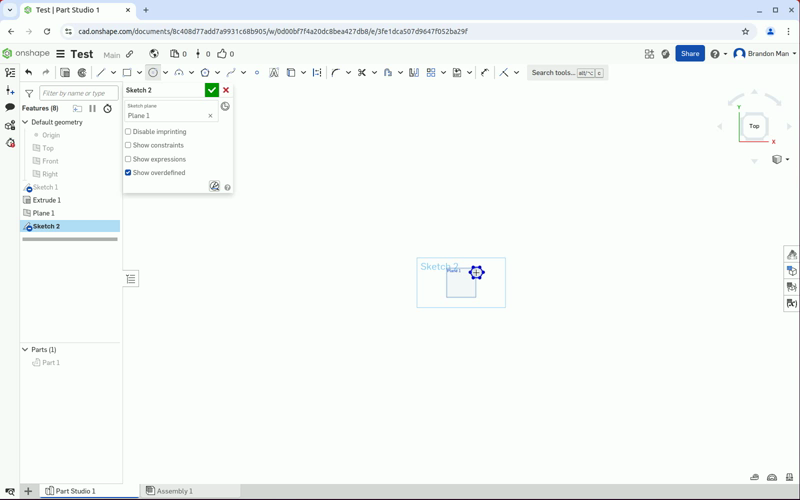
click(476, 272)
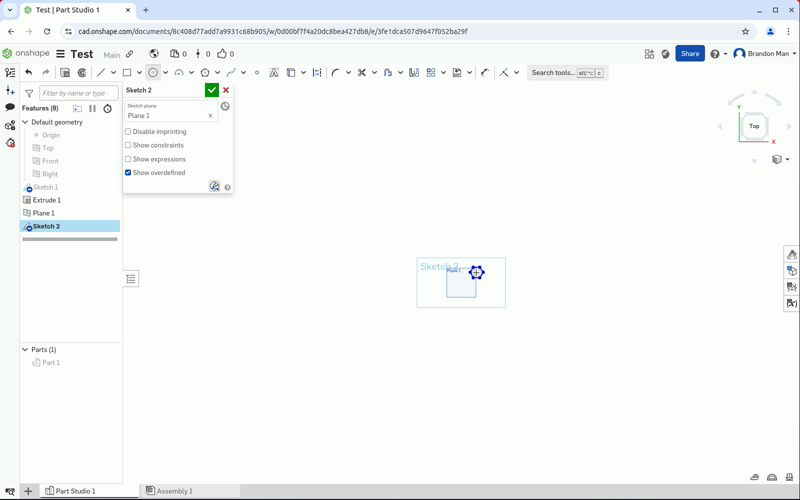
key_up(shift)
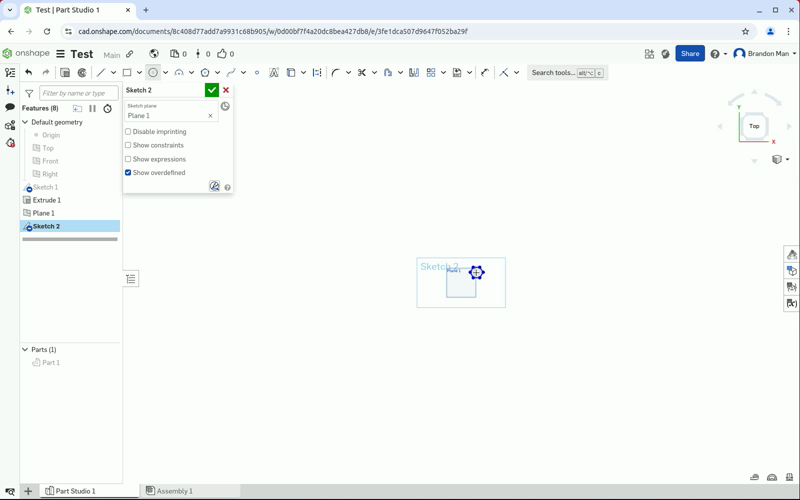
mouse_move(480, 272)
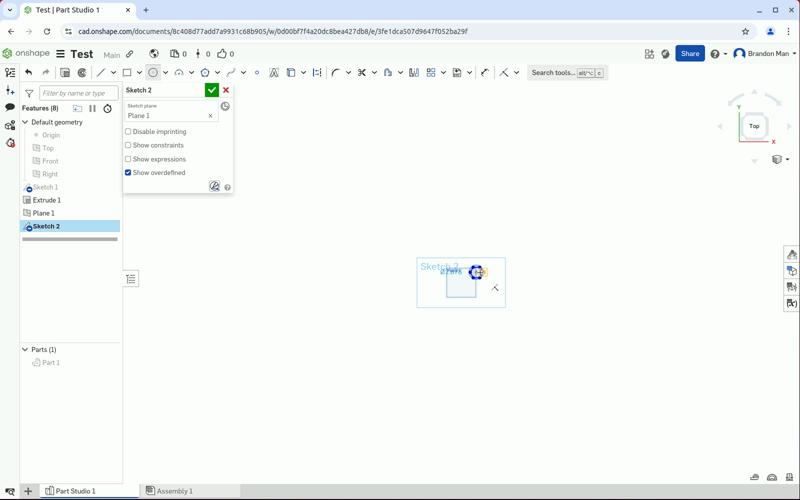
scroll(6)
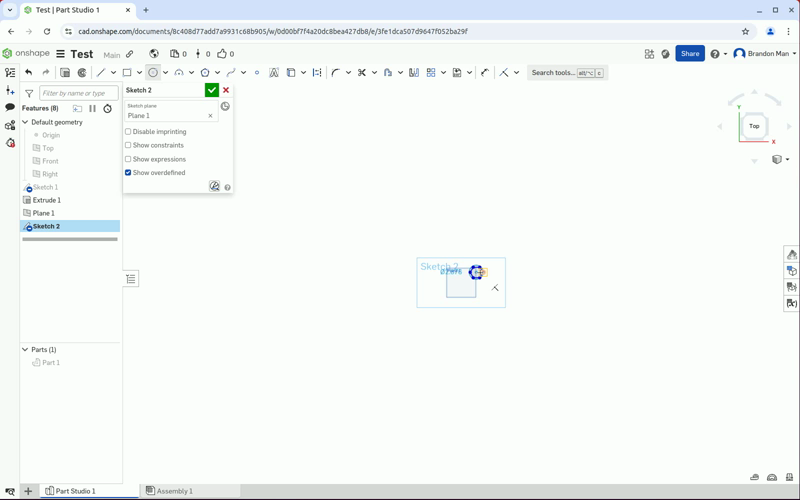
scroll(6)
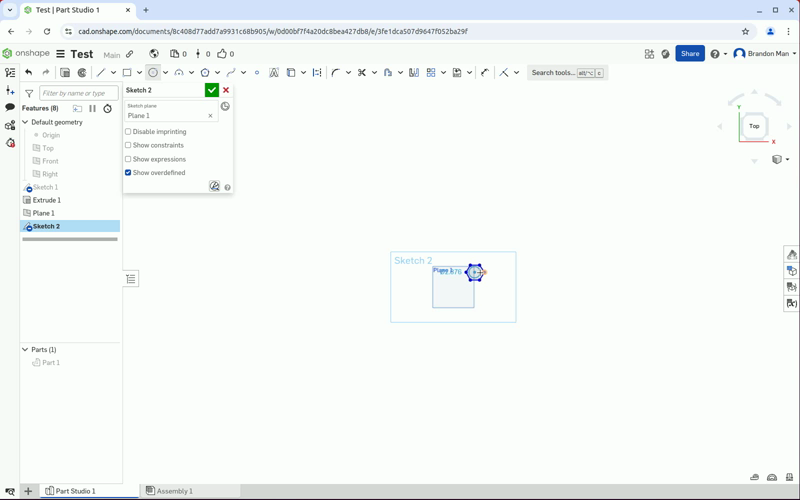
scroll(6)
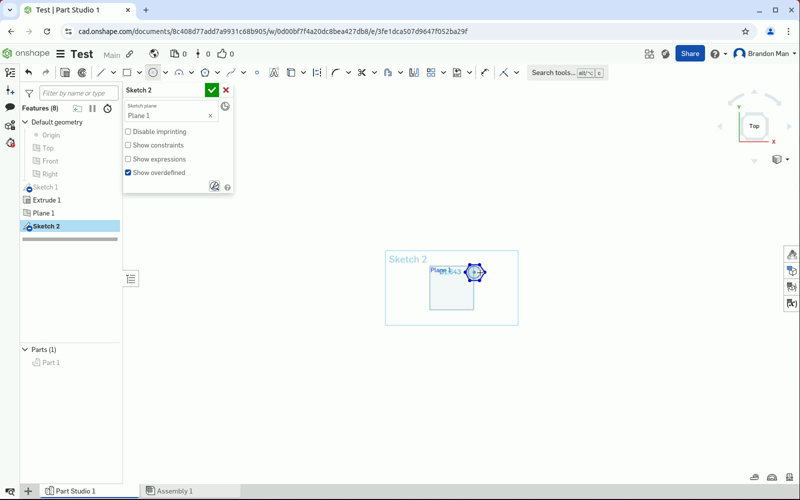
scroll(6)
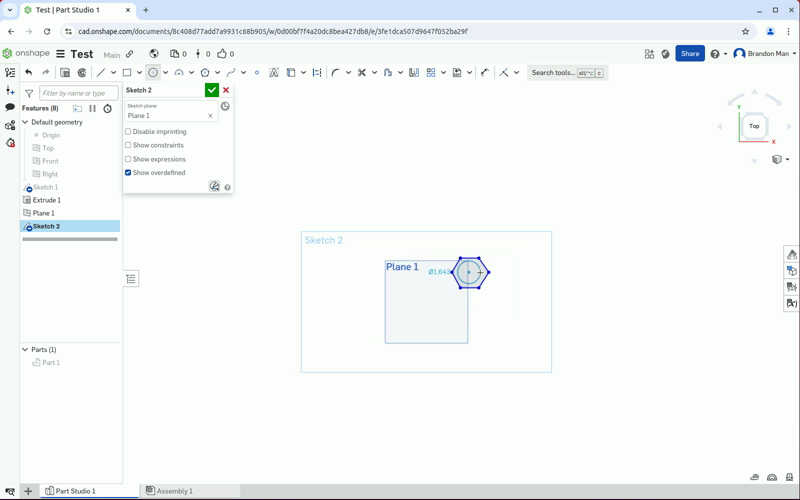
scroll(6)
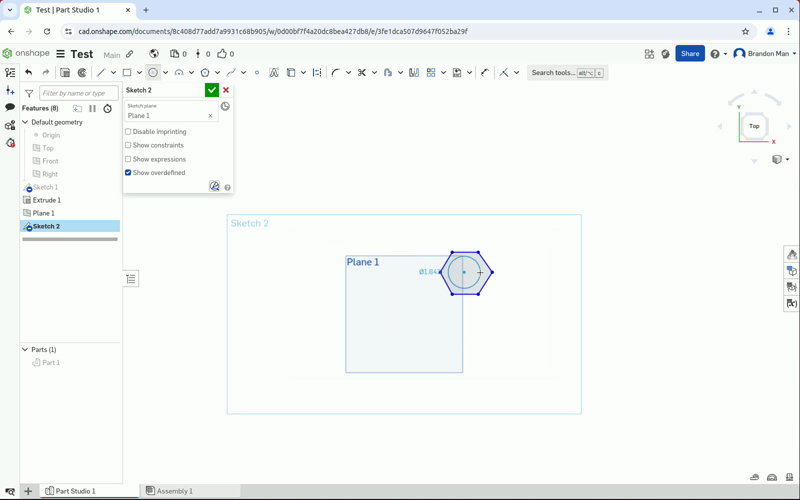
scroll(6)
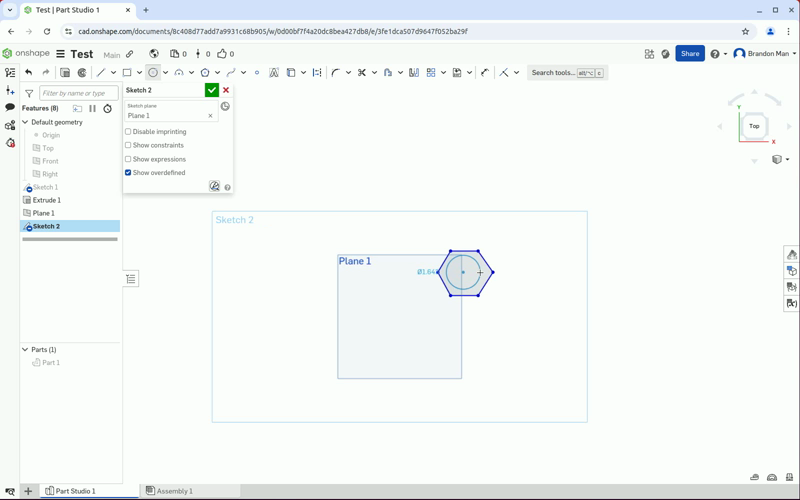
scroll(6)
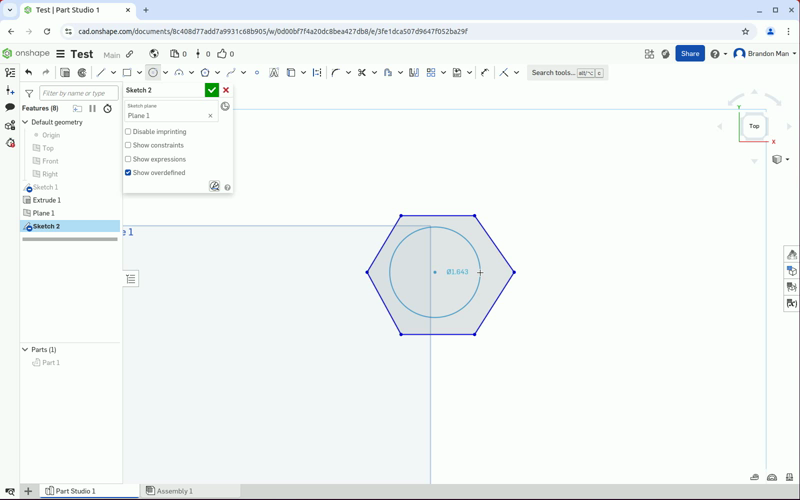
click(480, 272)
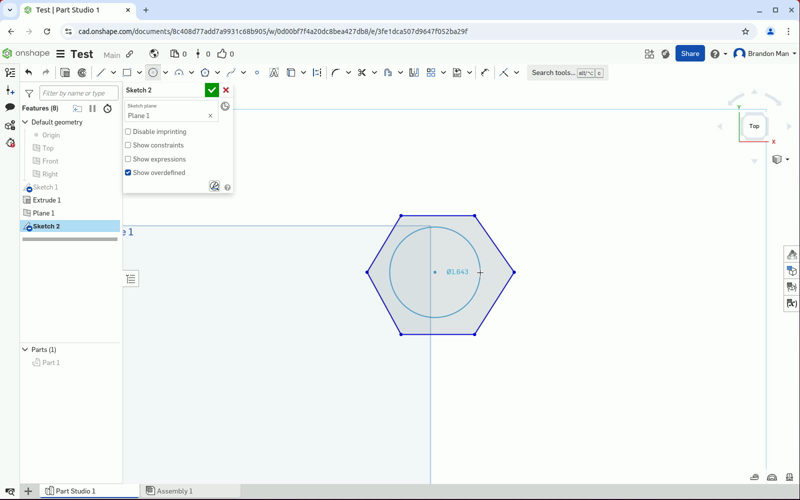
scroll(-6)
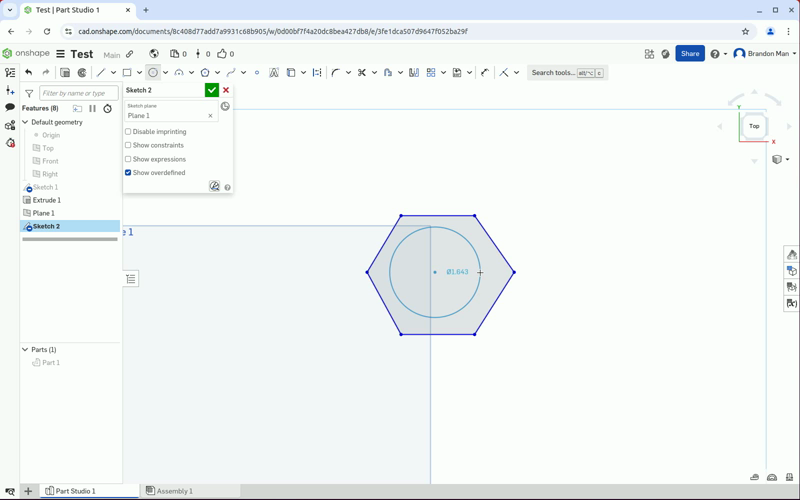
scroll(-6)
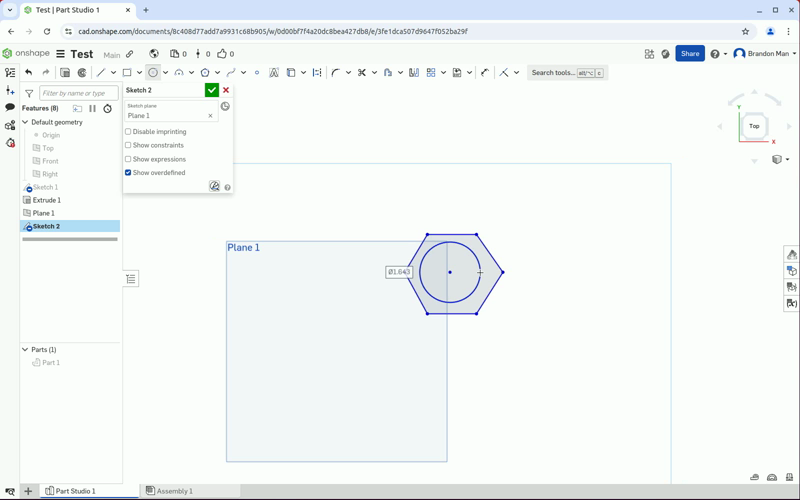
scroll(-6)
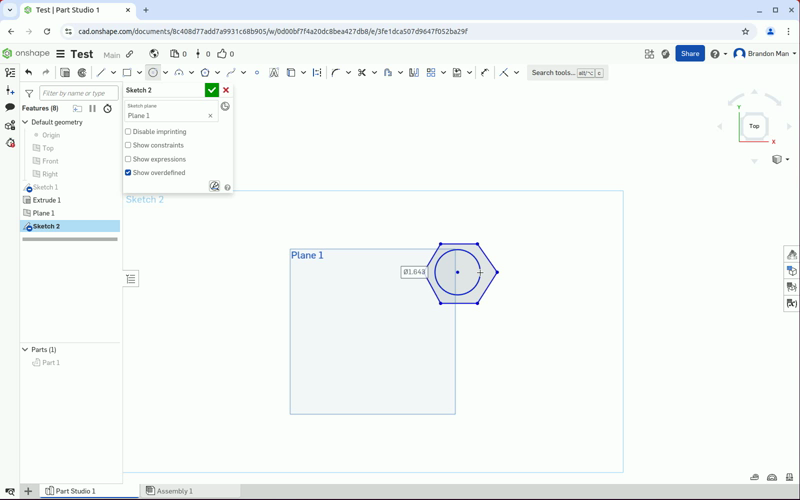
scroll(-6)
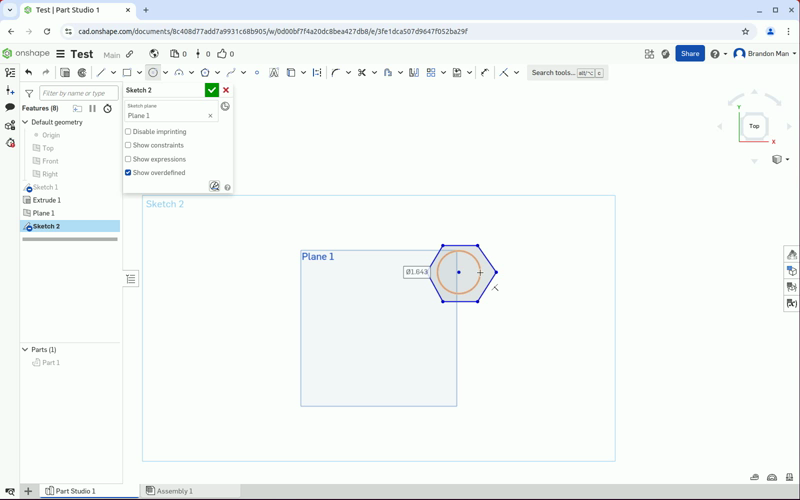
scroll(-6)
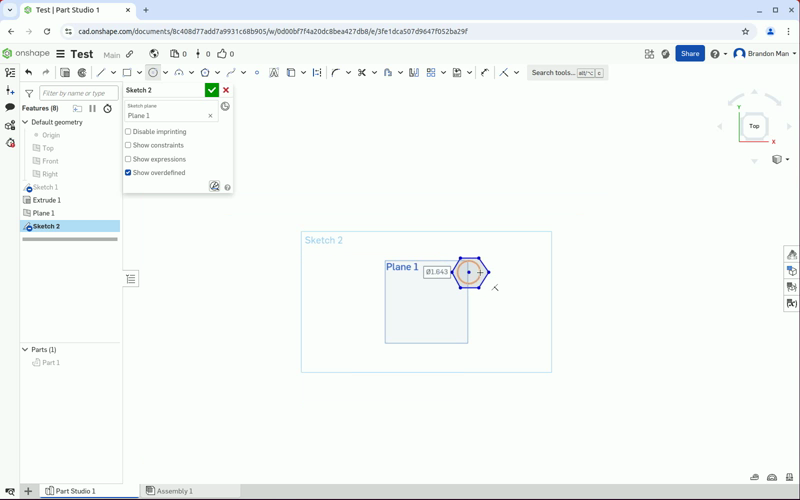
scroll(-6)
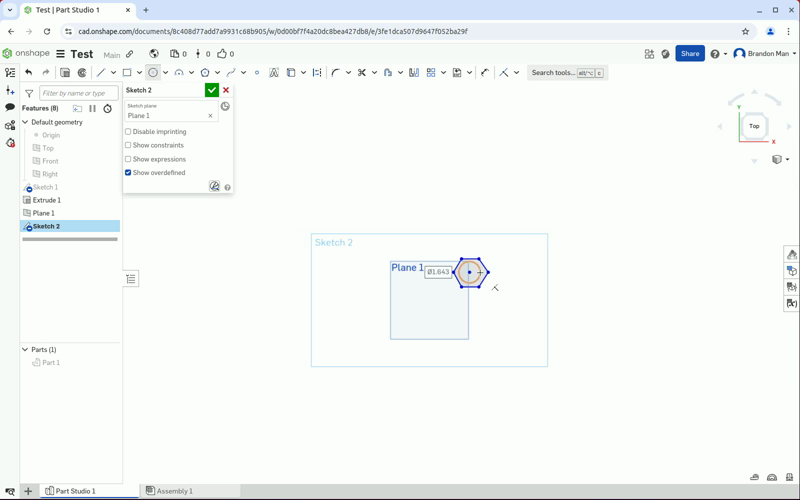
scroll(-6)
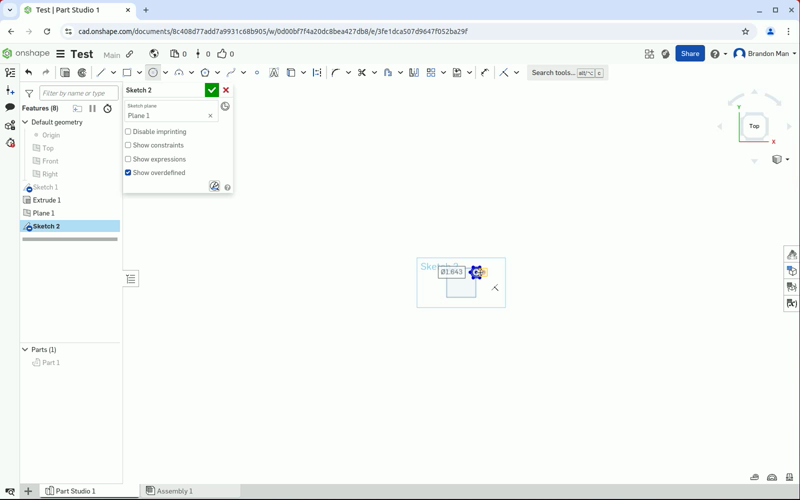
key(esc)
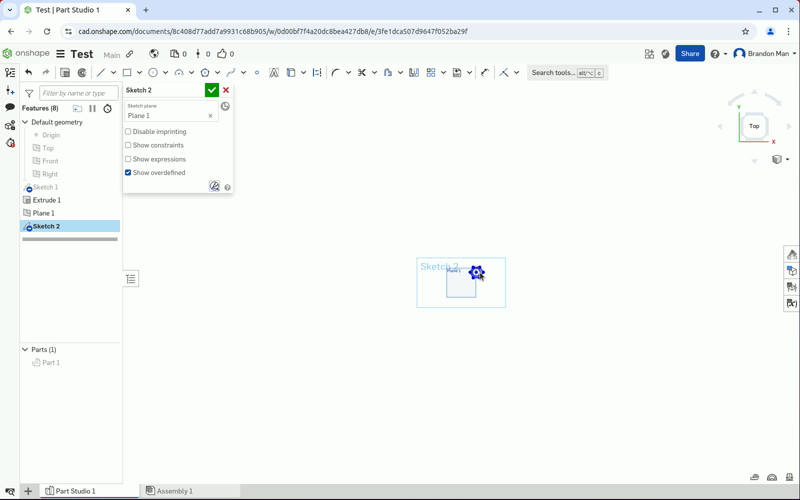
mouse_move(481, 270)
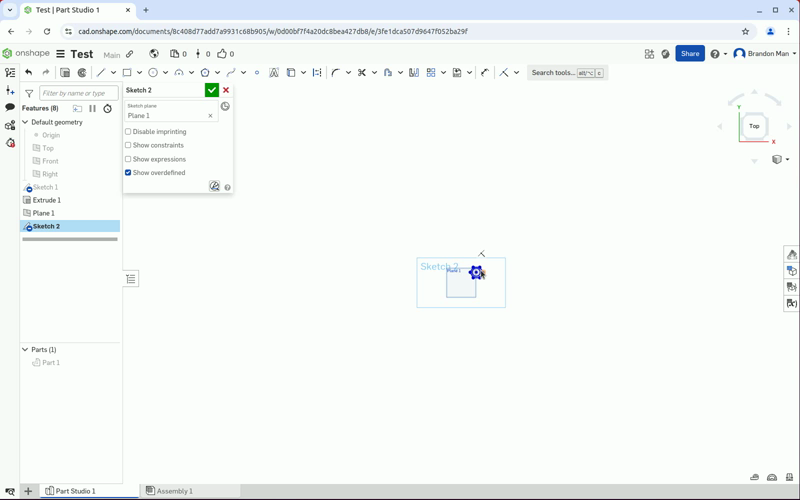
scroll(6)
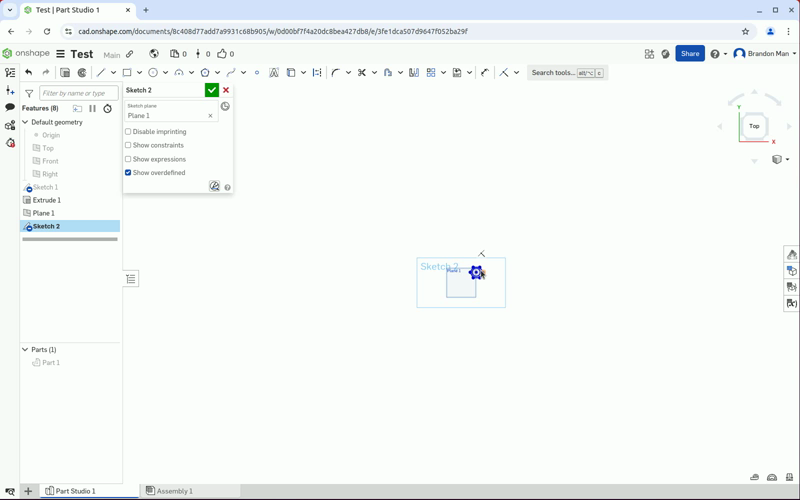
scroll(6)
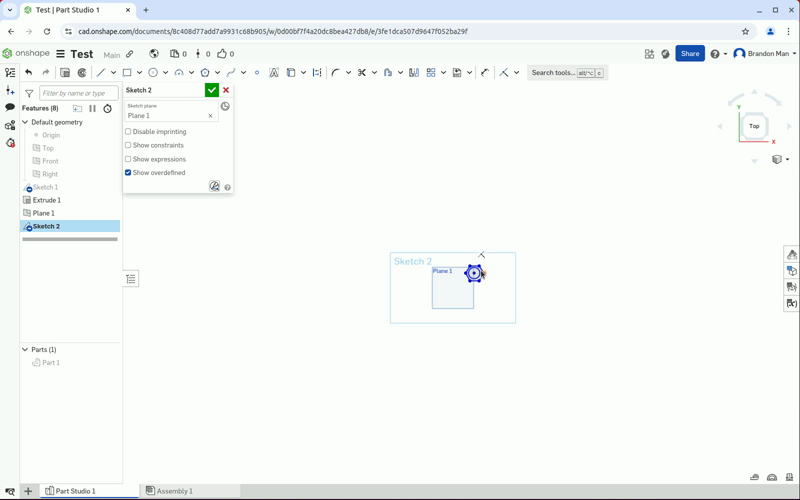
scroll(6)
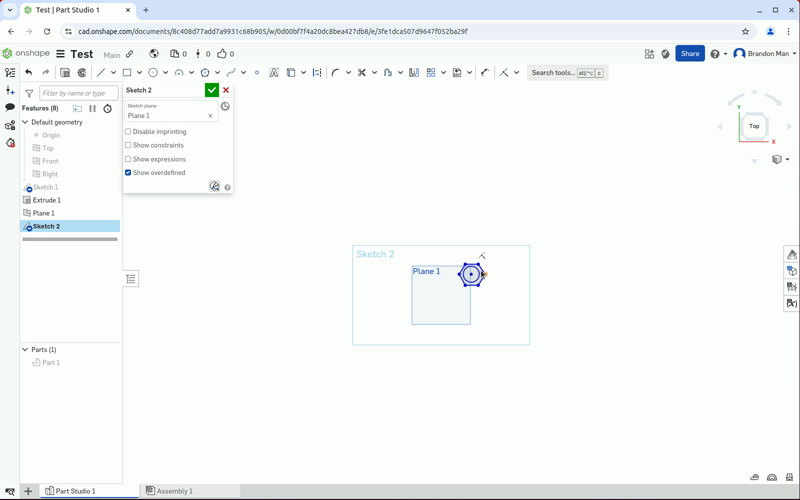
scroll(6)
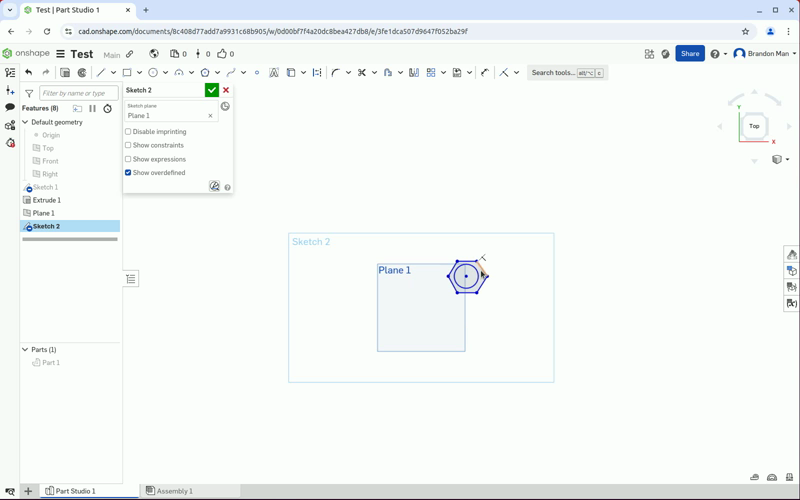
scroll(6)
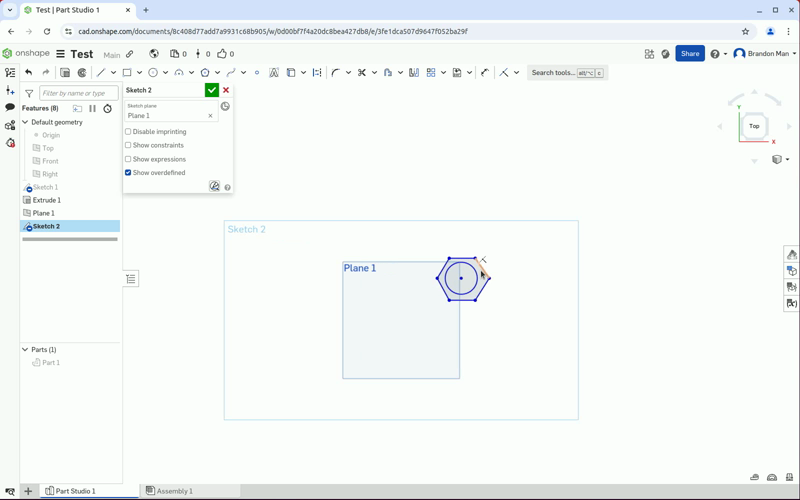
scroll(6)
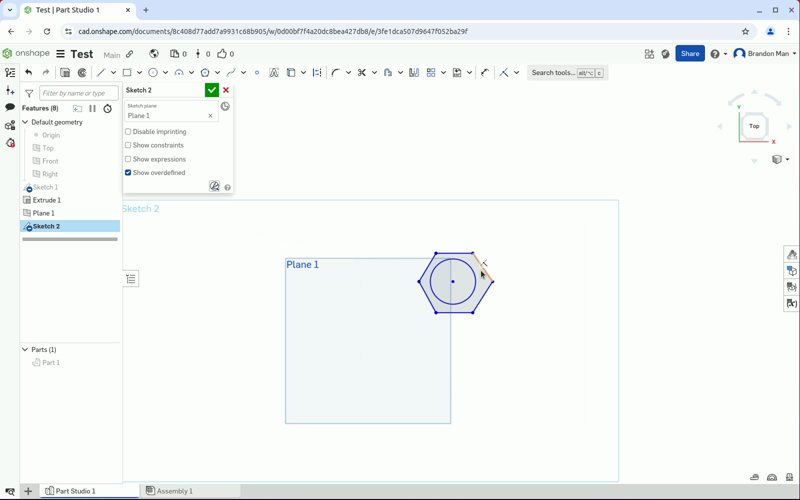
scroll(6)
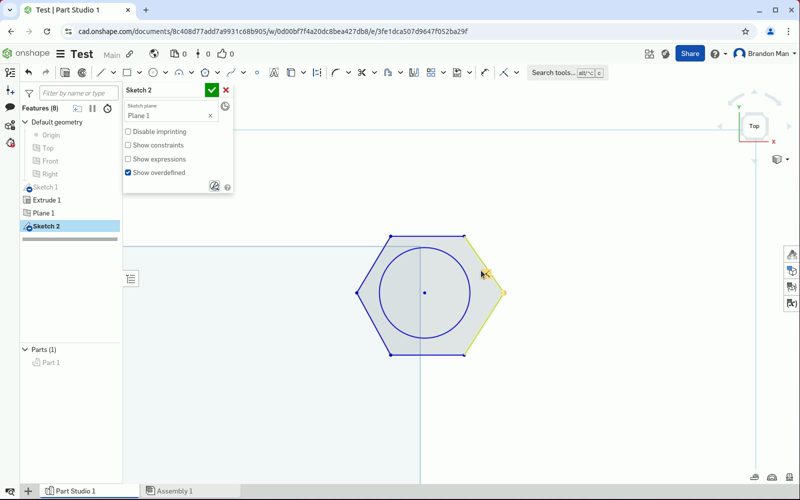
click(481, 270)
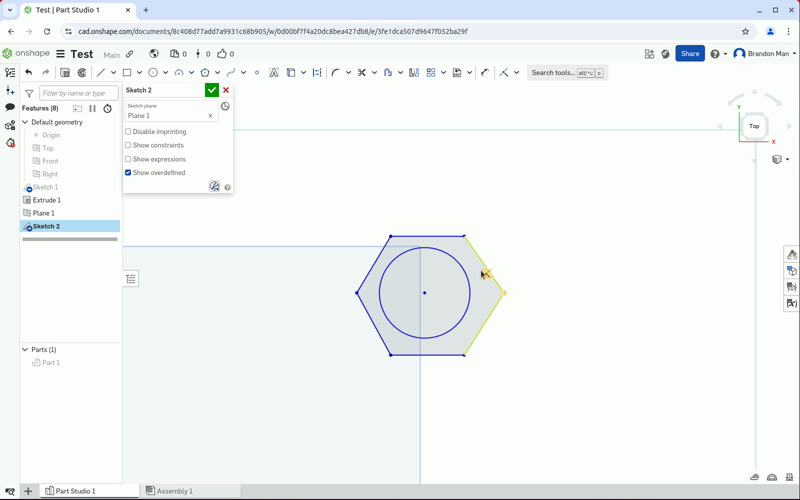
scroll(-6)
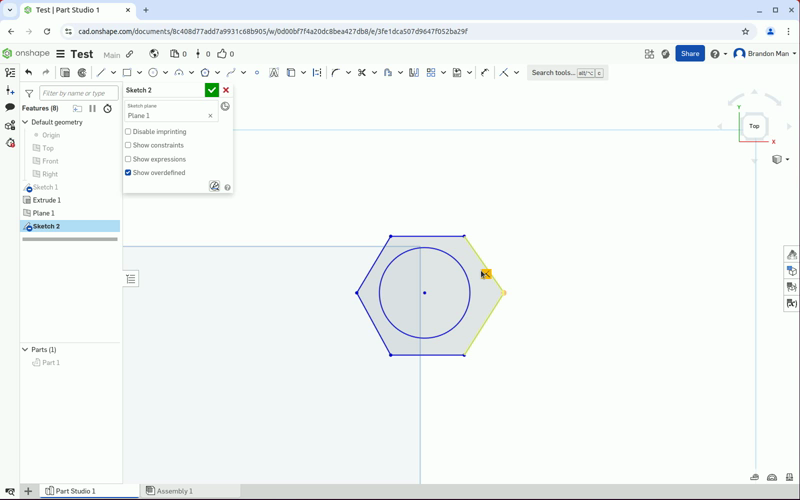
scroll(-6)
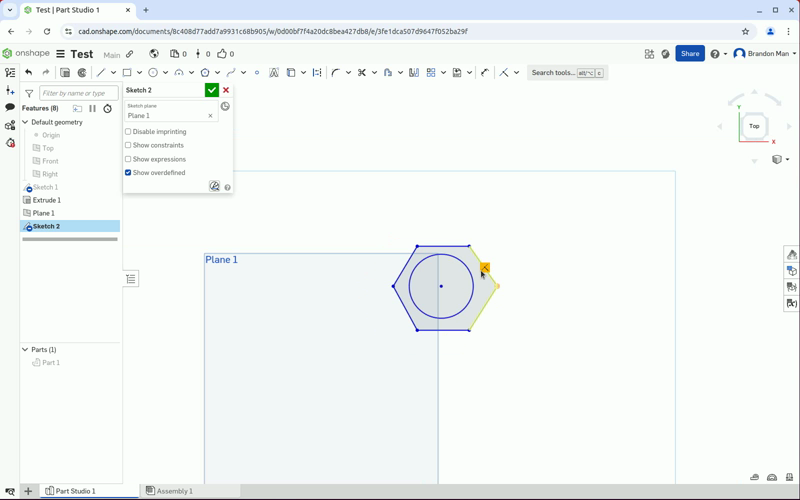
scroll(-6)
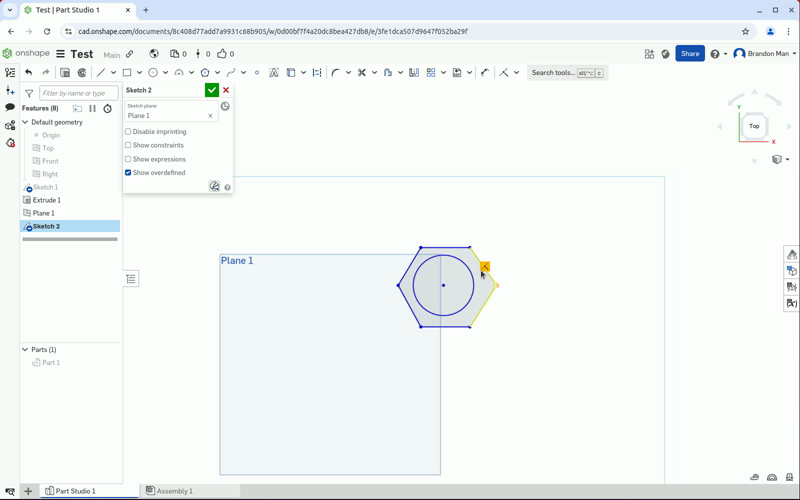
scroll(-6)
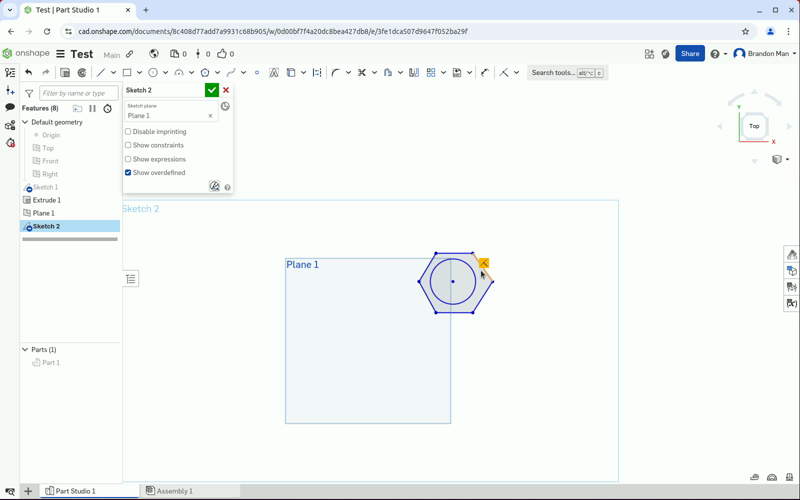
scroll(-6)
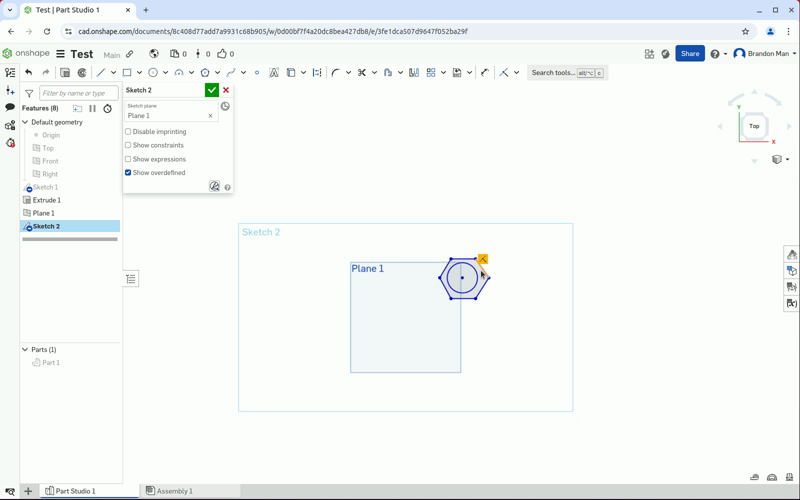
scroll(-6)
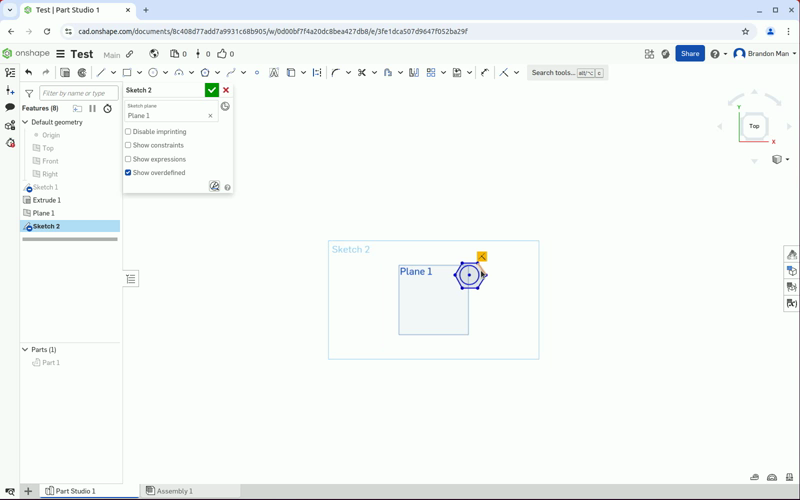
scroll(-6)
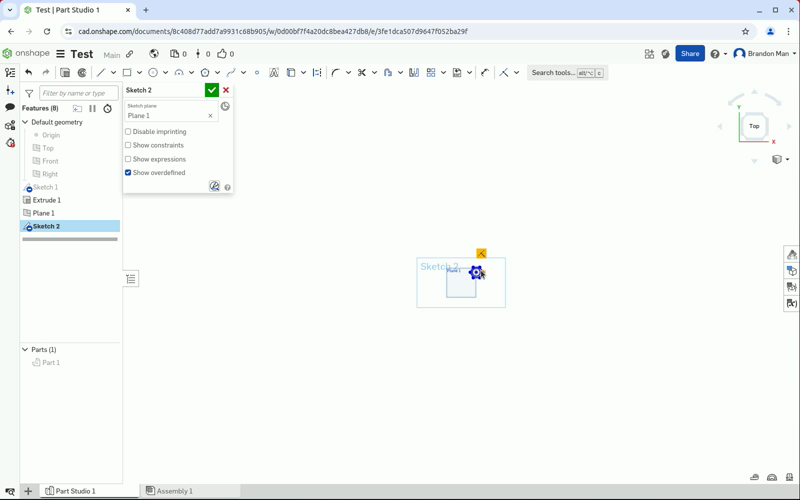
mouse_move(73, 352)
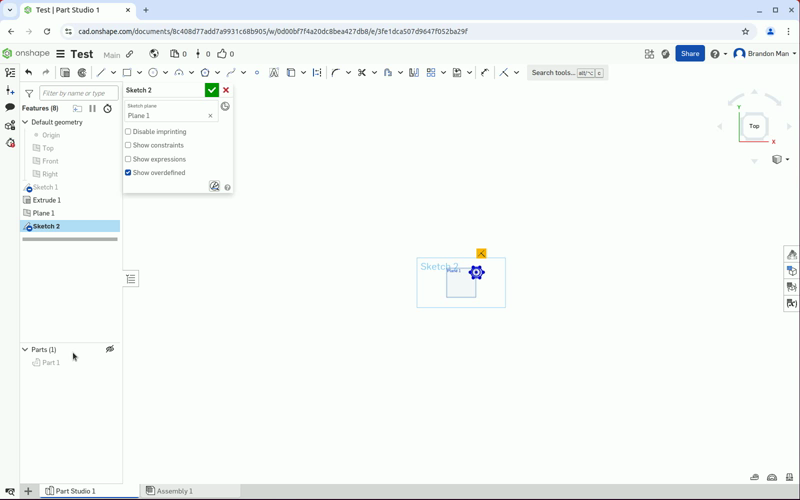
key(shift+y)
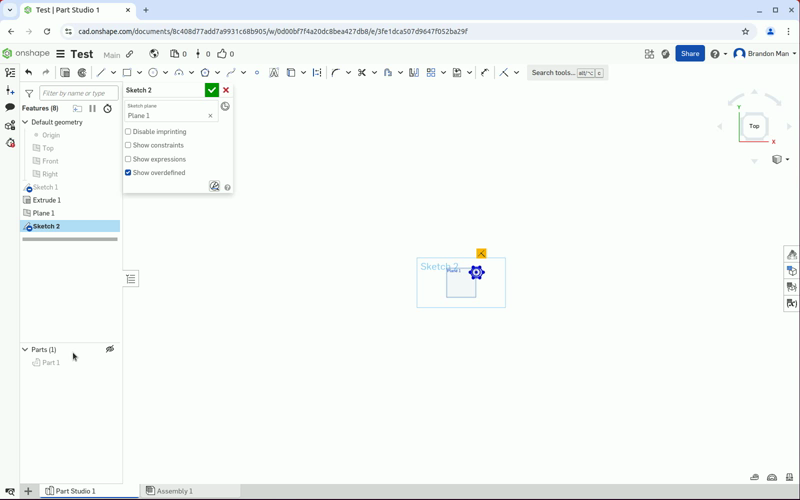
key(shift+e)
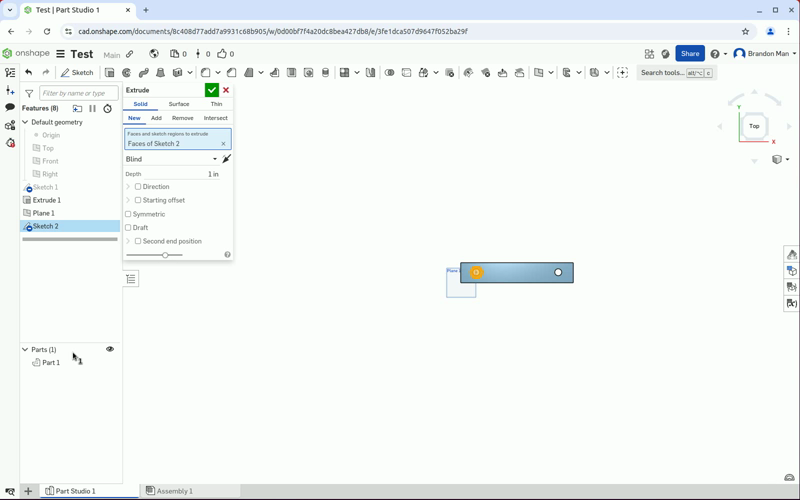
mouse_move(143, 106)
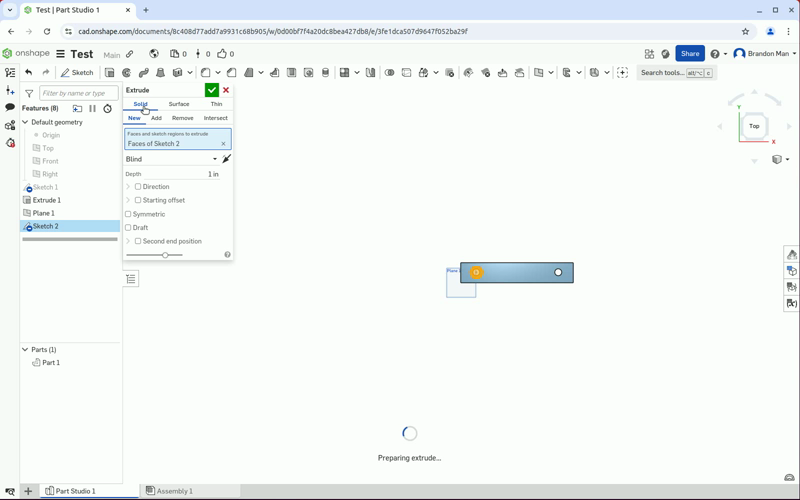
click(143, 106)
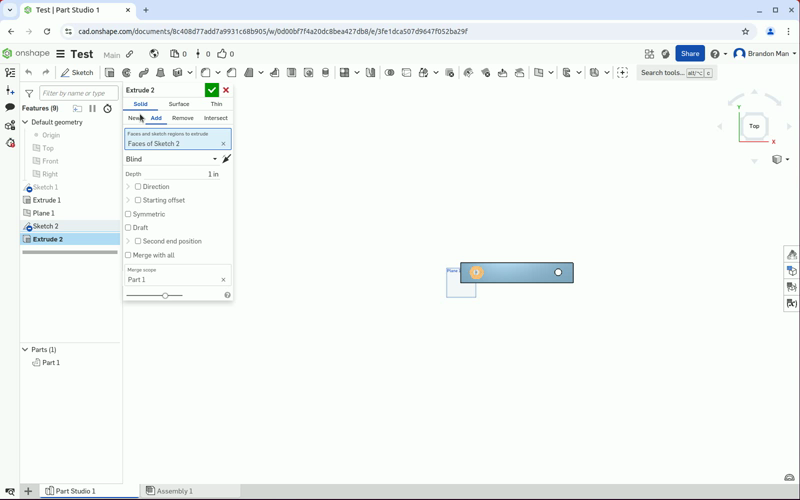
mouse_move(137, 120)
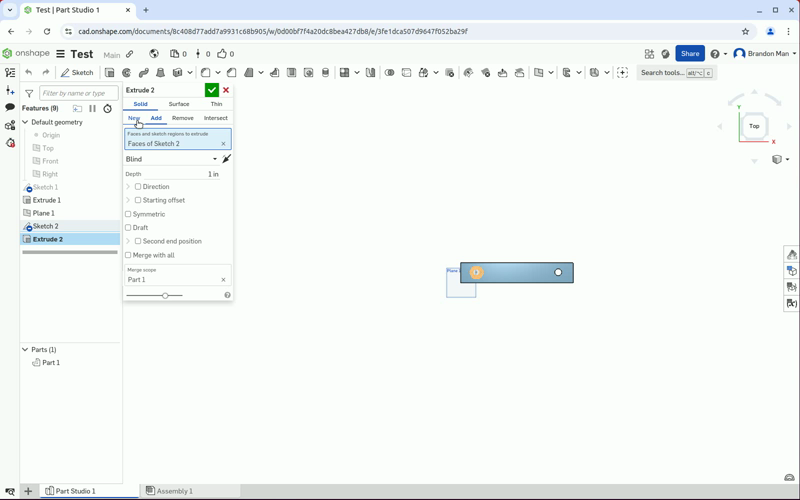
click(137, 120)
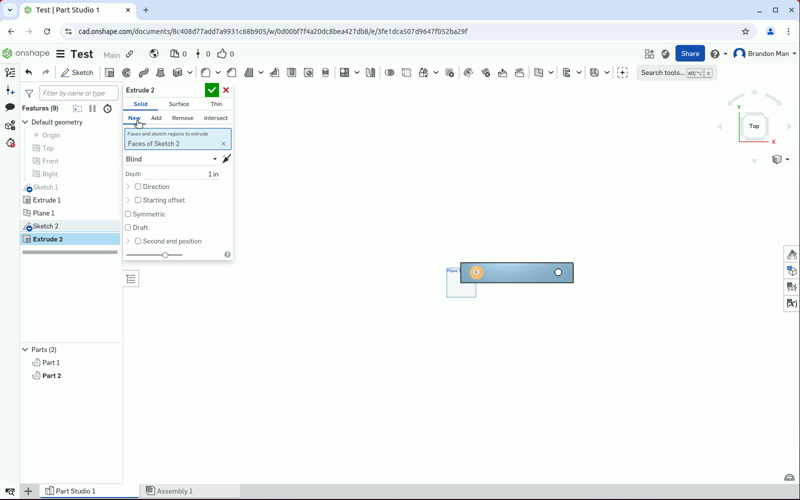
key(tab, 4)
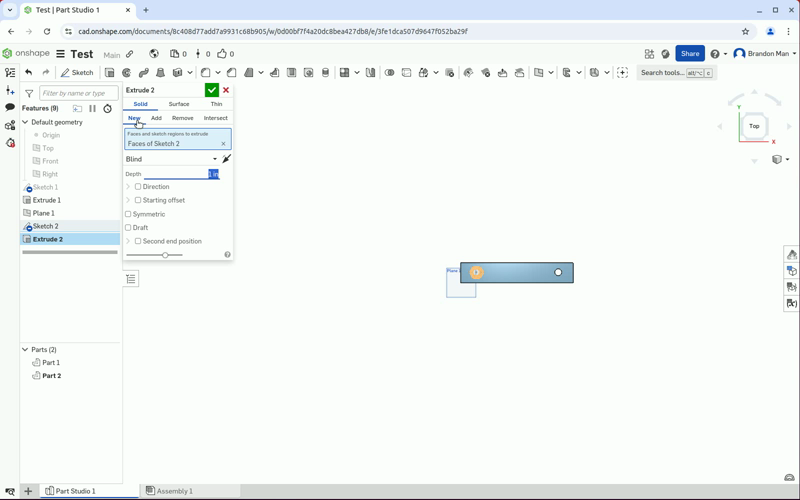
text(0.963)
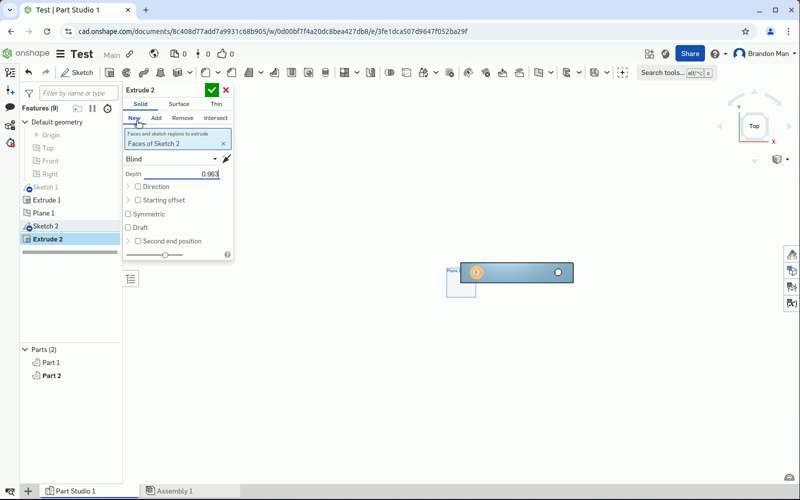
key(enter)
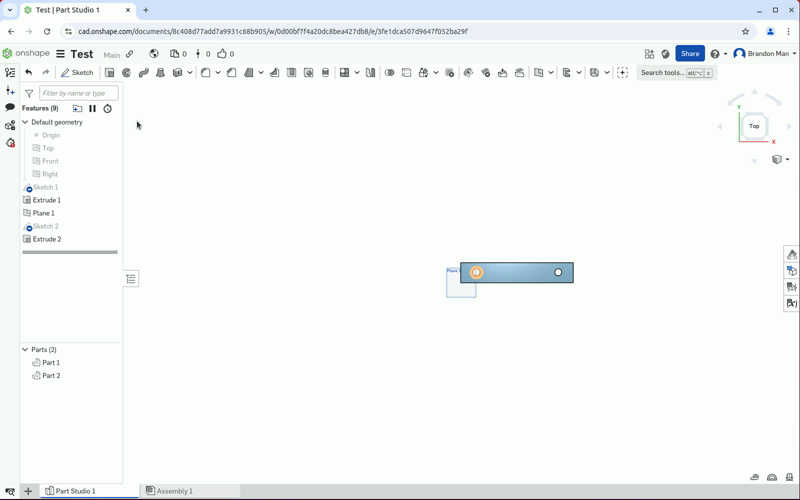
key(shift+h)
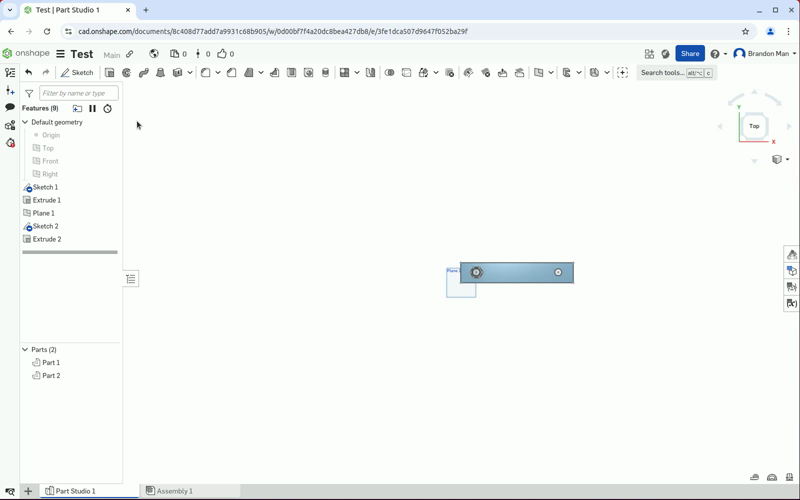
key(shift+h)
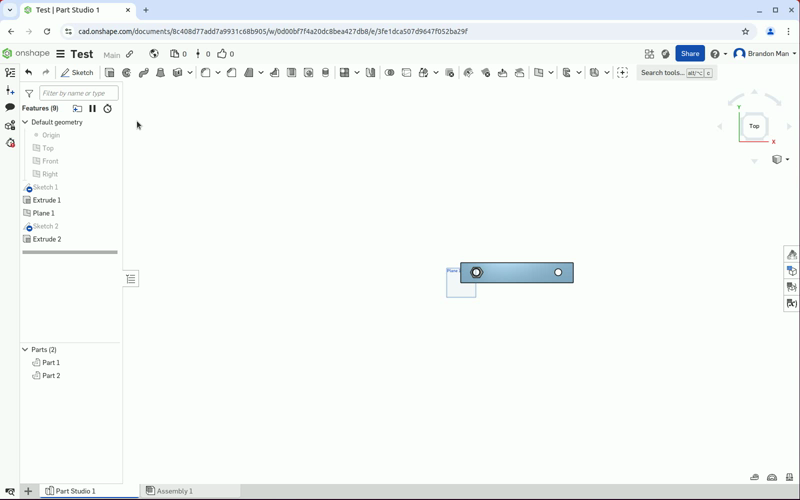
mouse_move(73, 189)
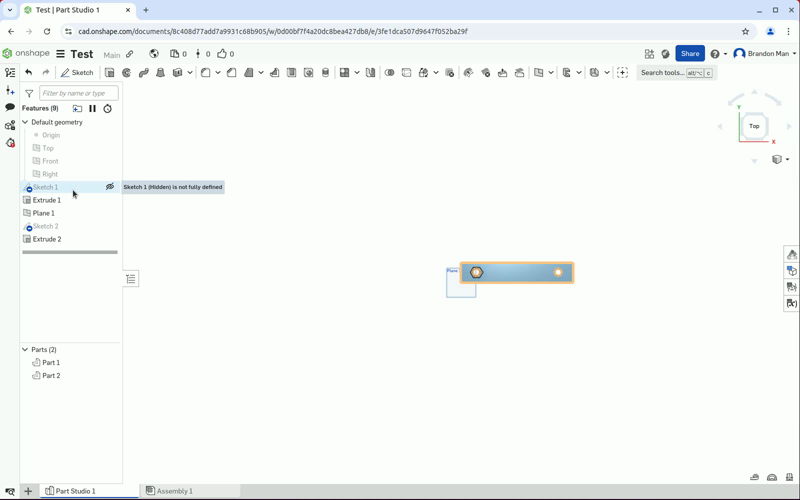
click(73, 189)
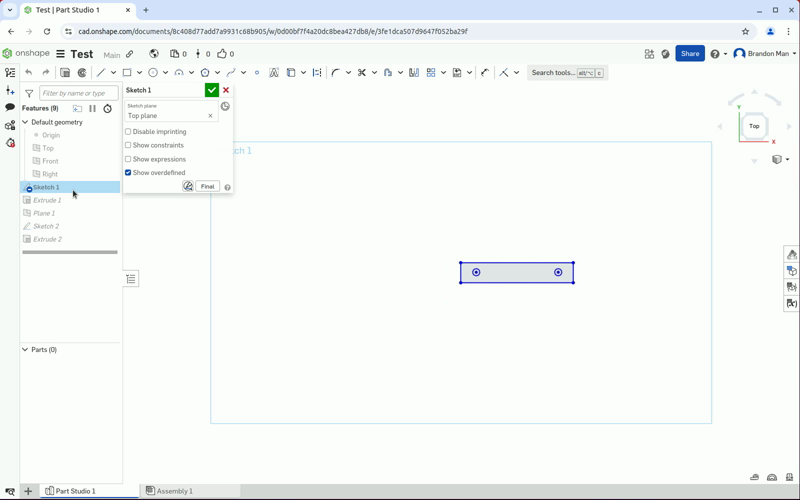
mouse_move(229, 92)
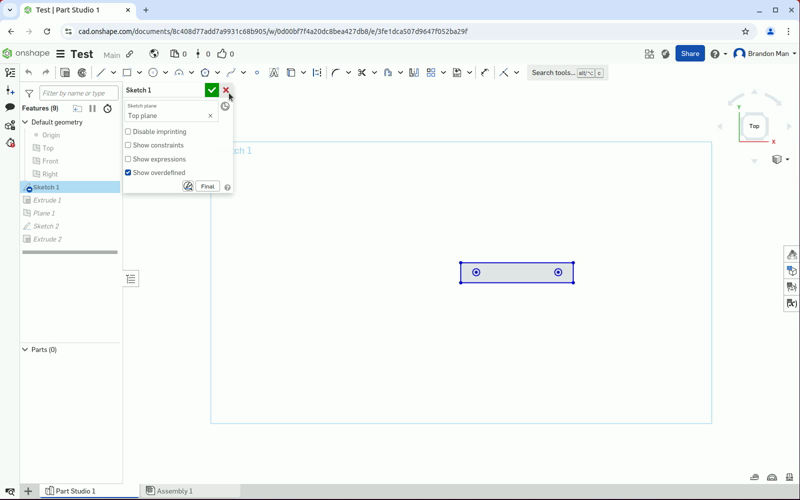
click(229, 92)
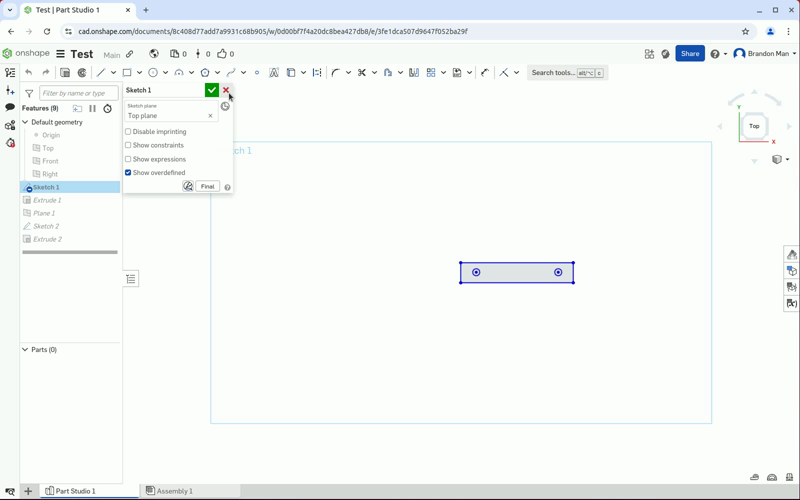
key(shift+s)
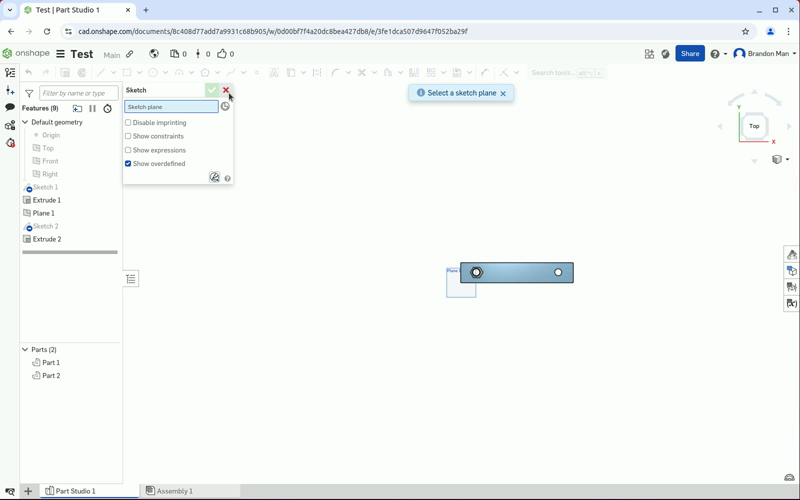
mouse_move(73, 215)
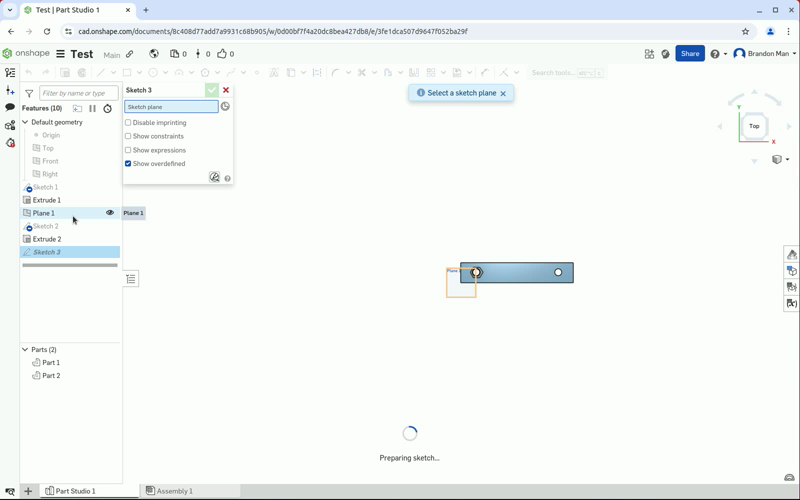
click(73, 215)
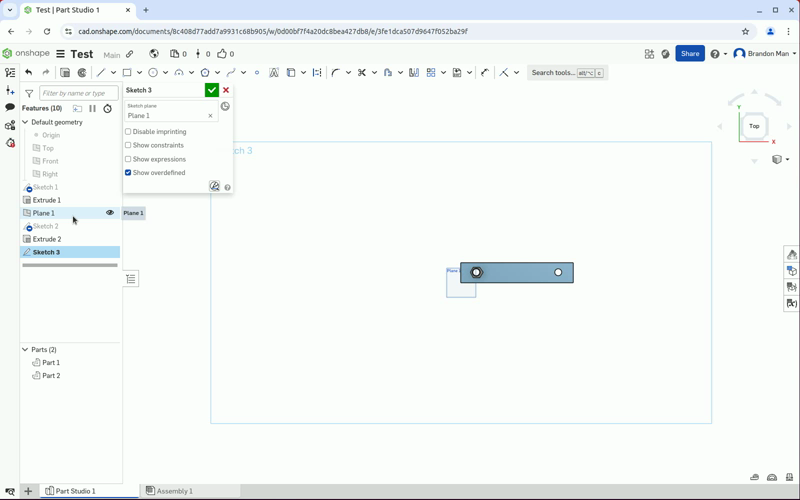
mouse_move(73, 352)
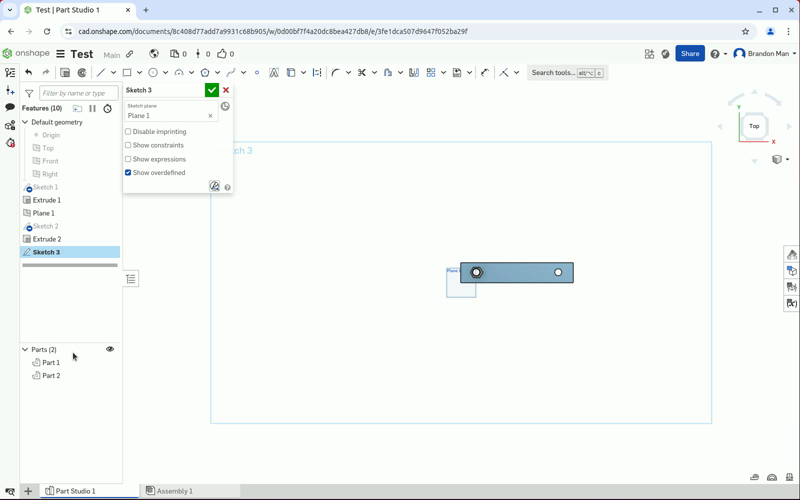
key(y)
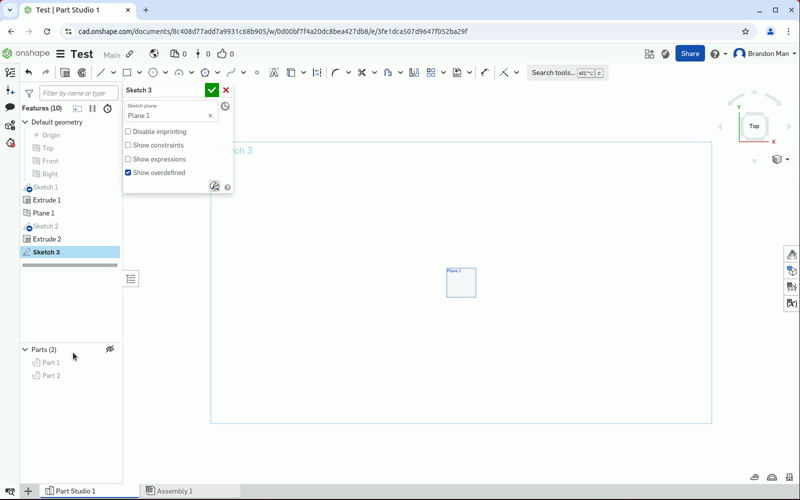
key(l)
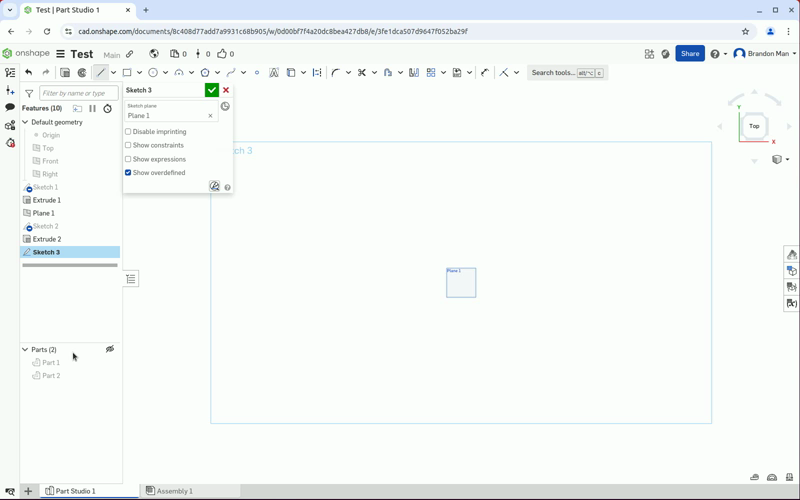
key_down(shift)
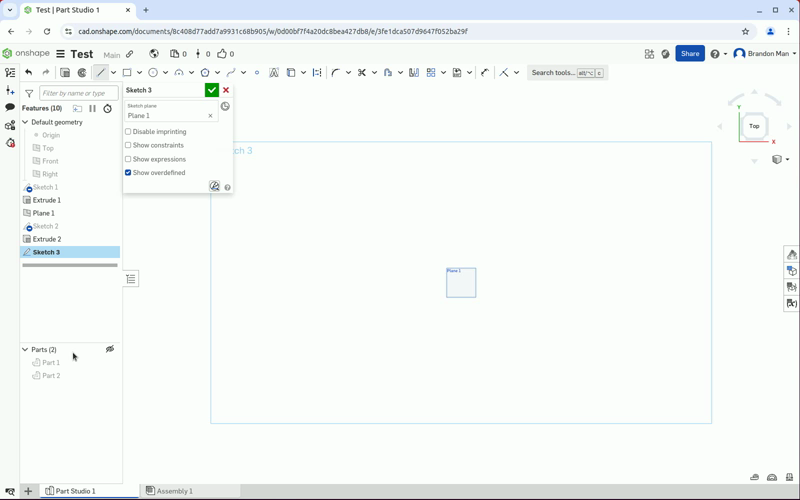
mouse_move(552, 272)
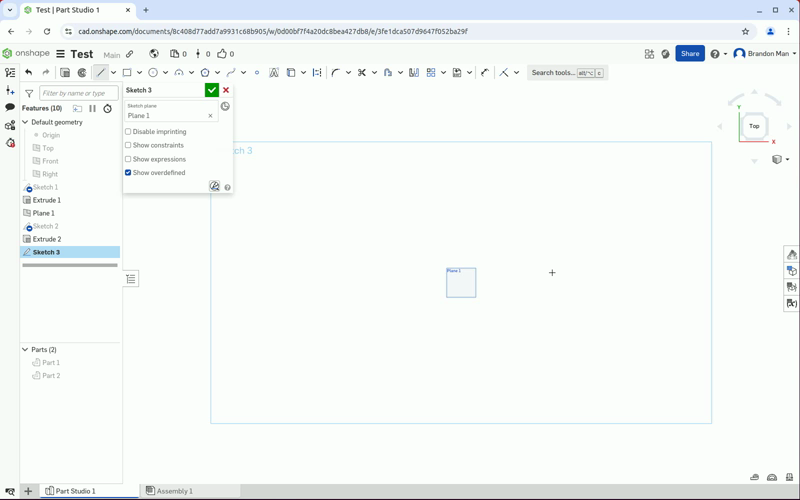
click(552, 272)
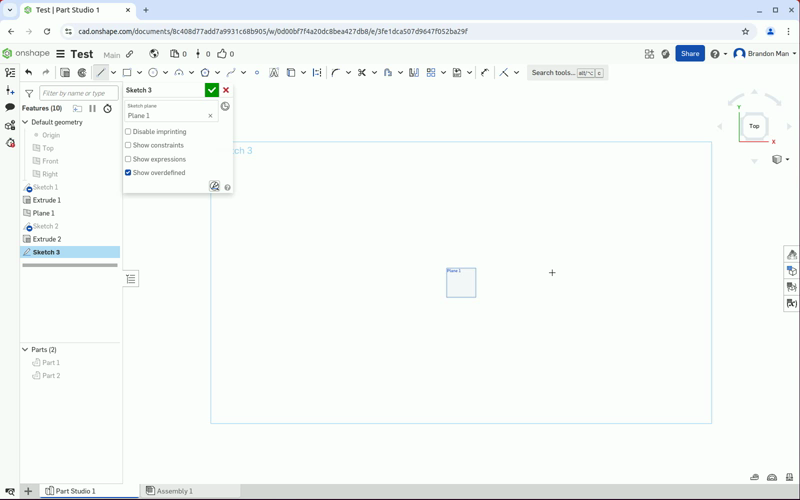
key_up(shift)
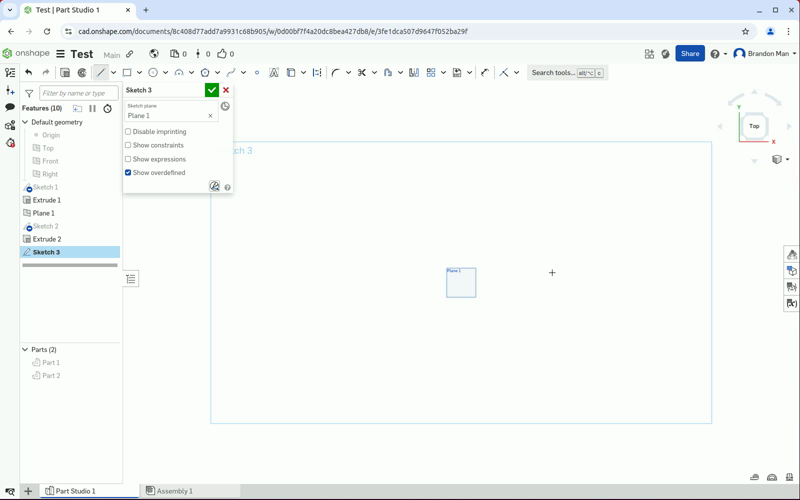
key_down(shift)
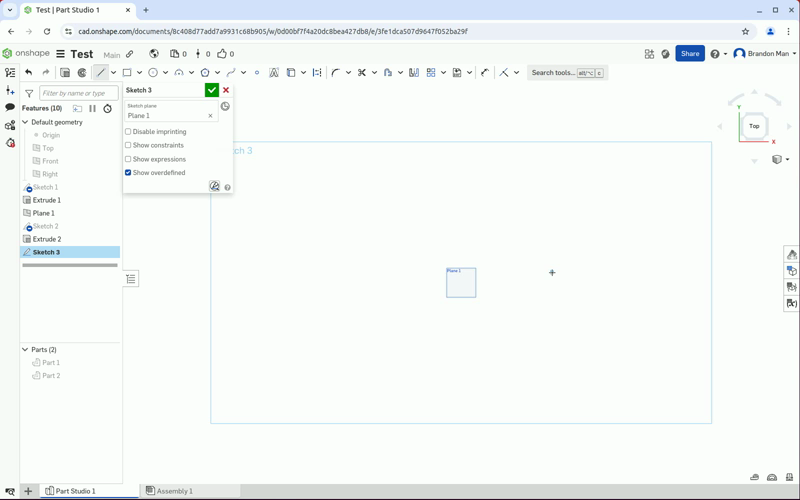
mouse_move(582, 272)
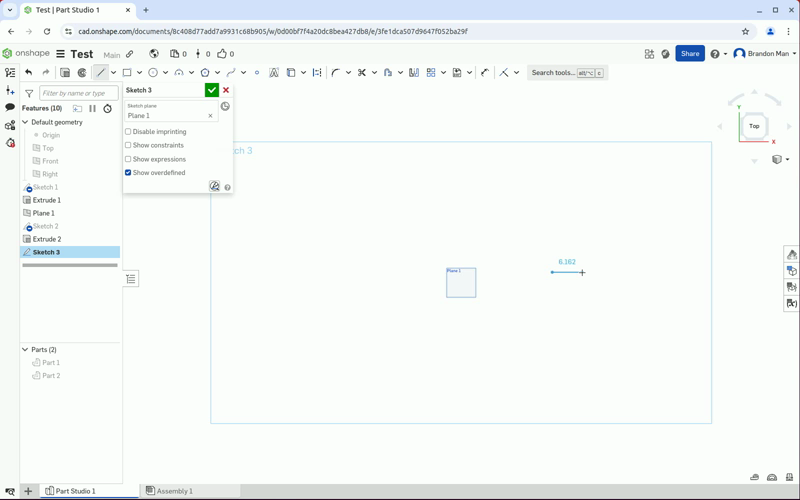
mouse_move(555, 277)
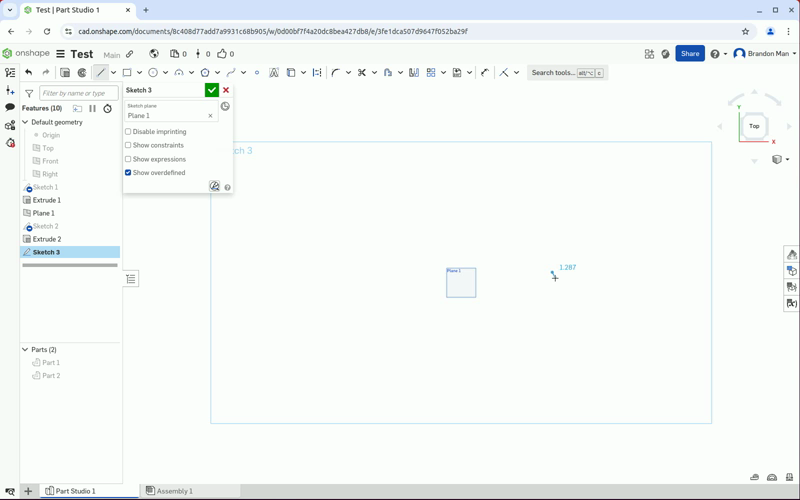
scroll(6)
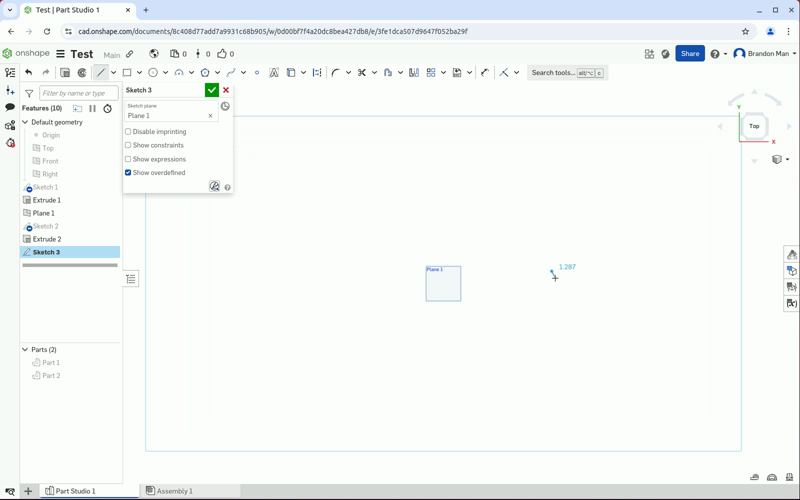
scroll(6)
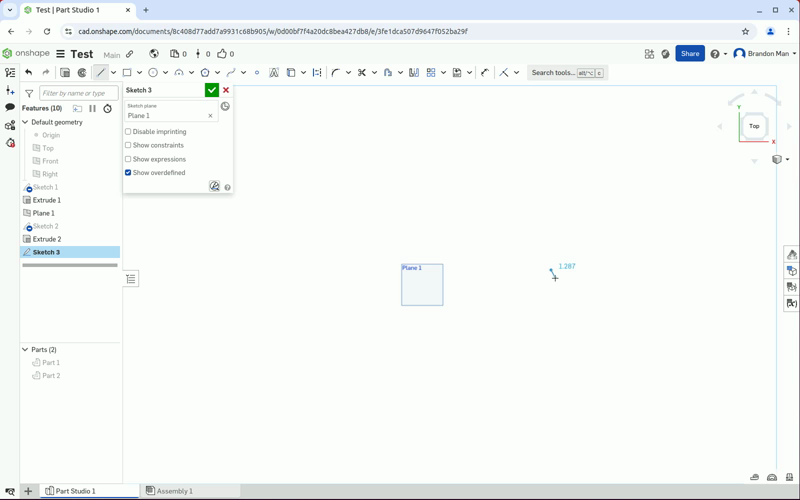
scroll(6)
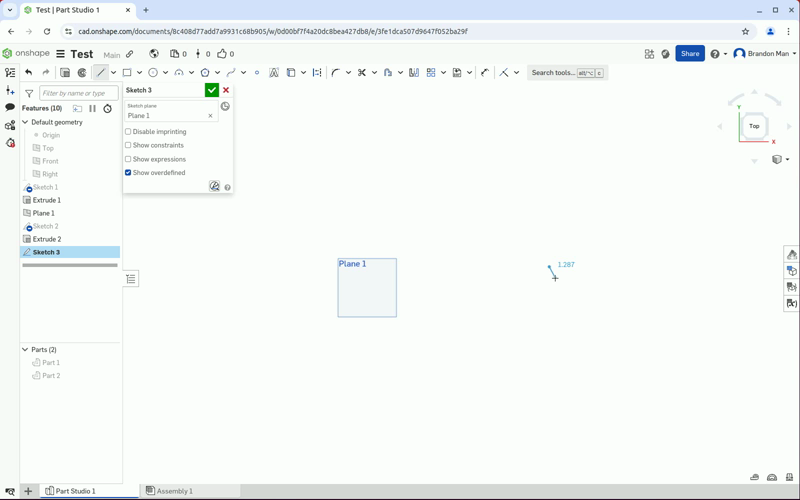
scroll(6)
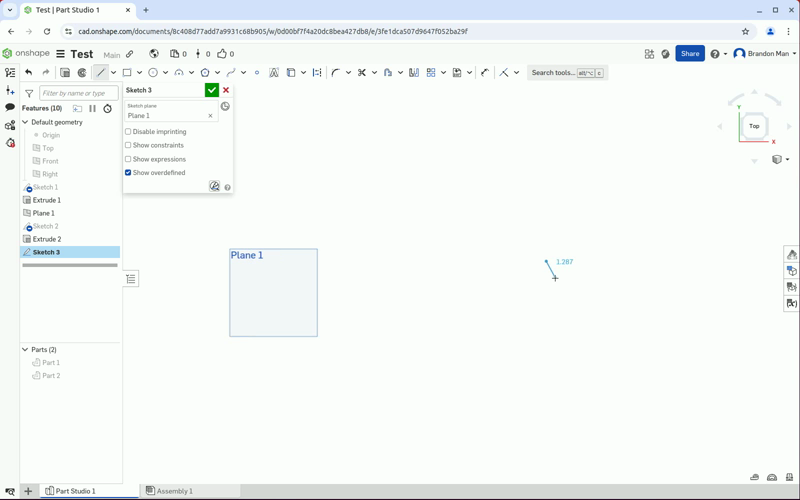
scroll(6)
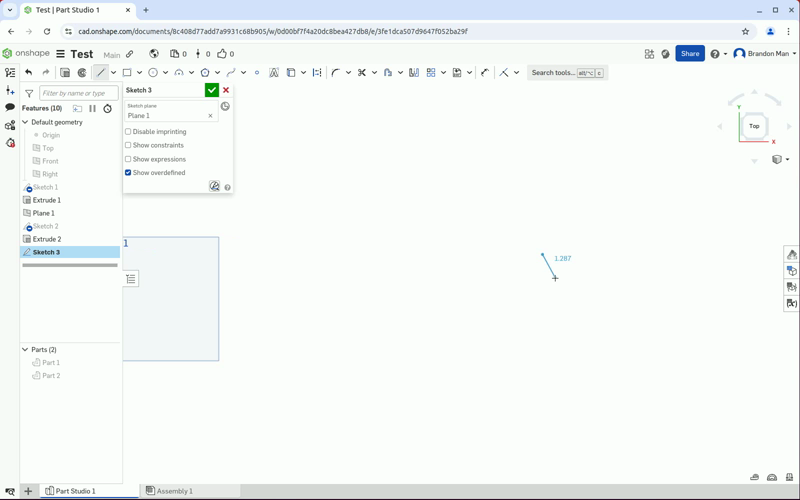
scroll(6)
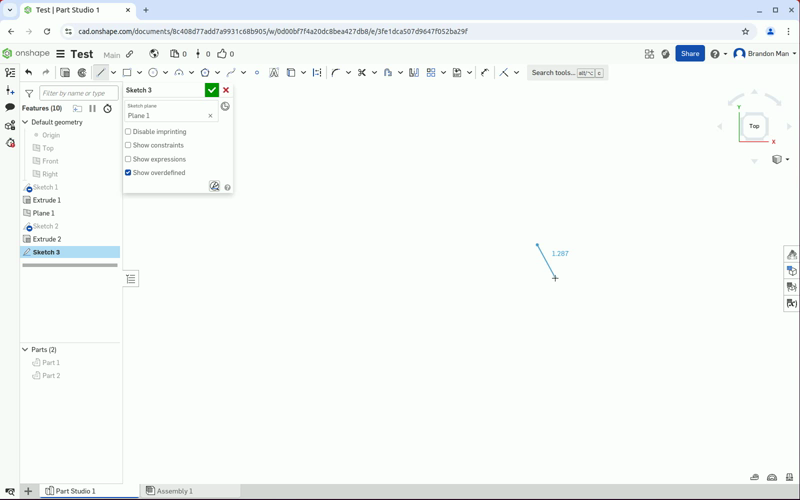
scroll(6)
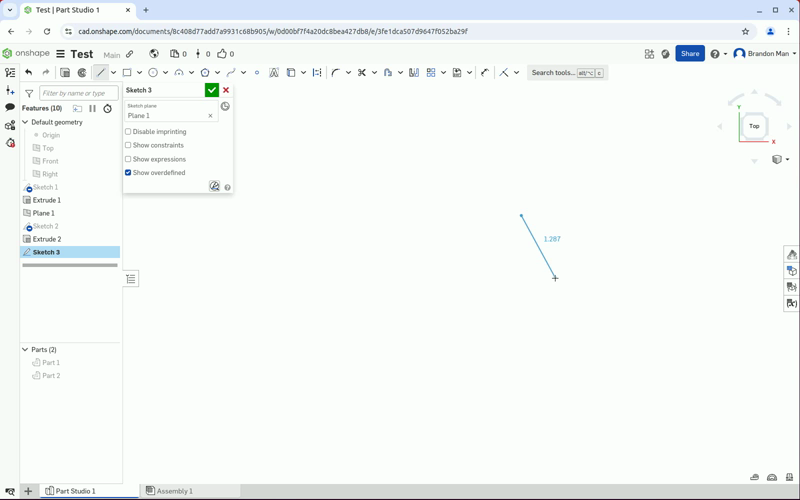
click(555, 277)
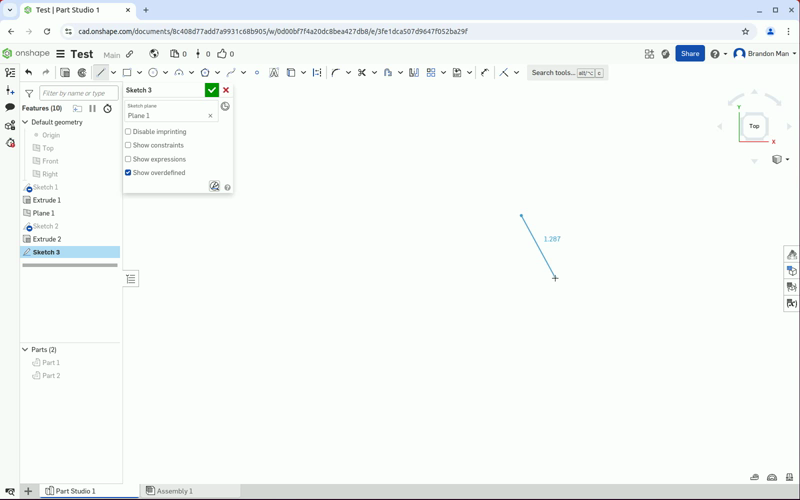
scroll(-6)
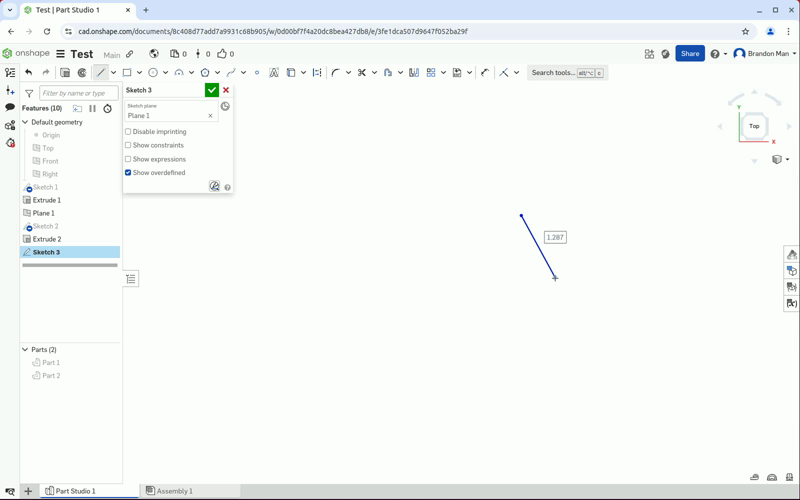
scroll(-6)
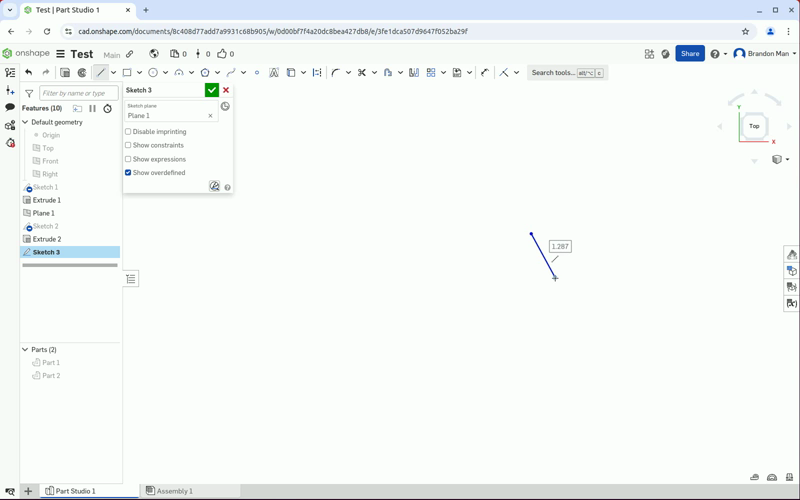
scroll(-6)
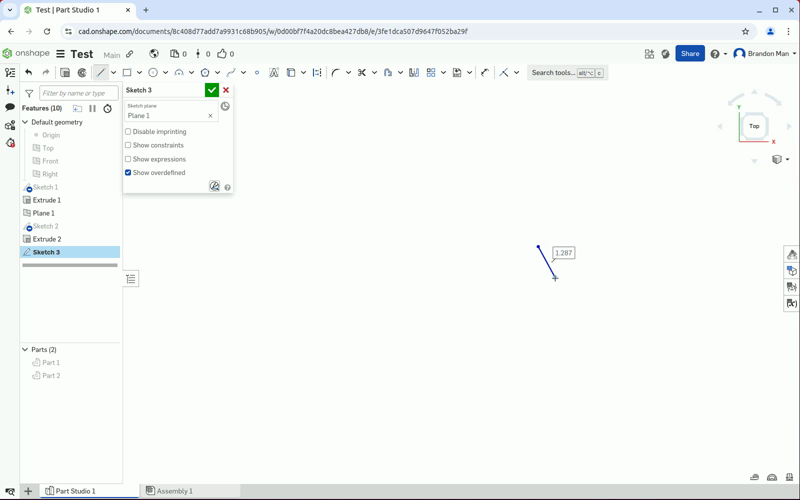
scroll(-6)
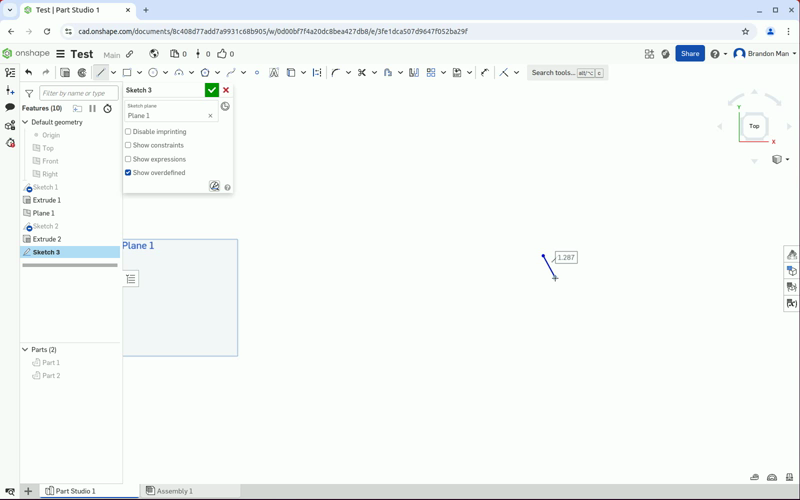
scroll(-6)
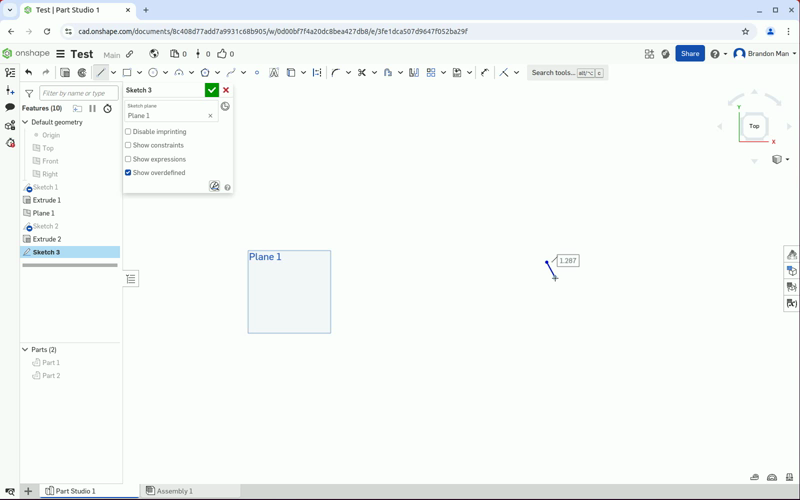
scroll(-6)
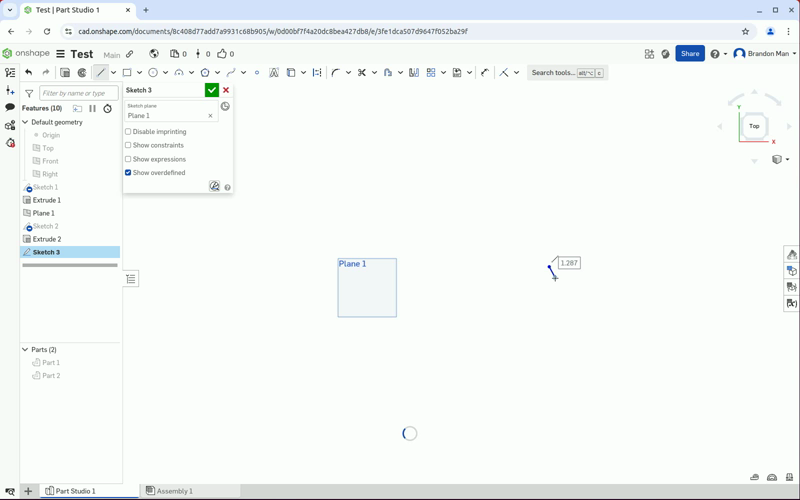
scroll(-6)
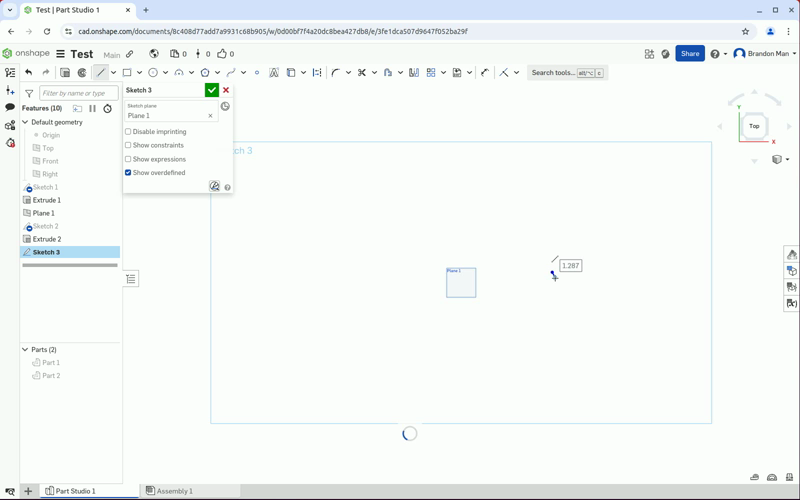
key_up(shift)
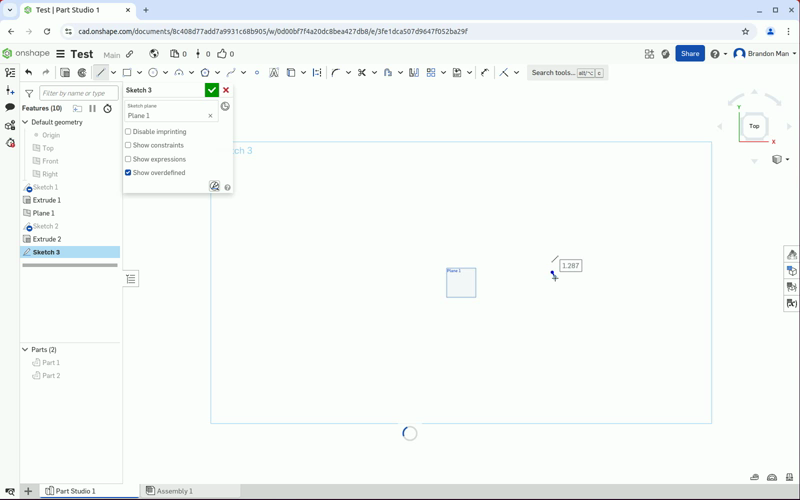
key_down(shift)
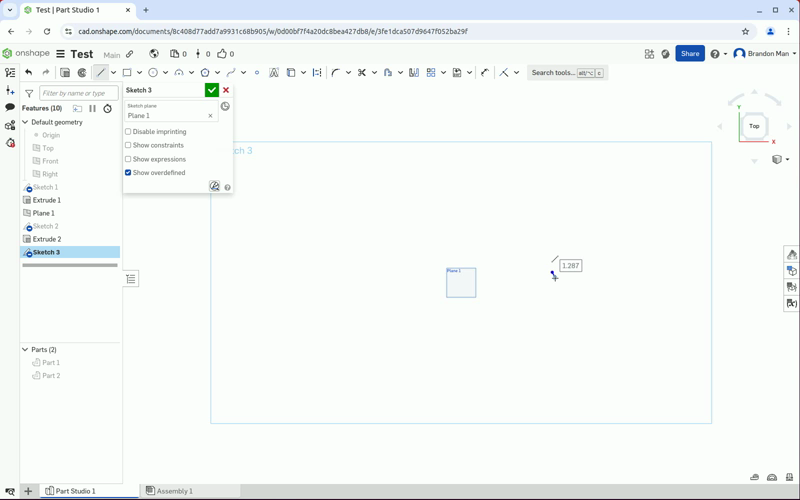
mouse_move(585, 277)
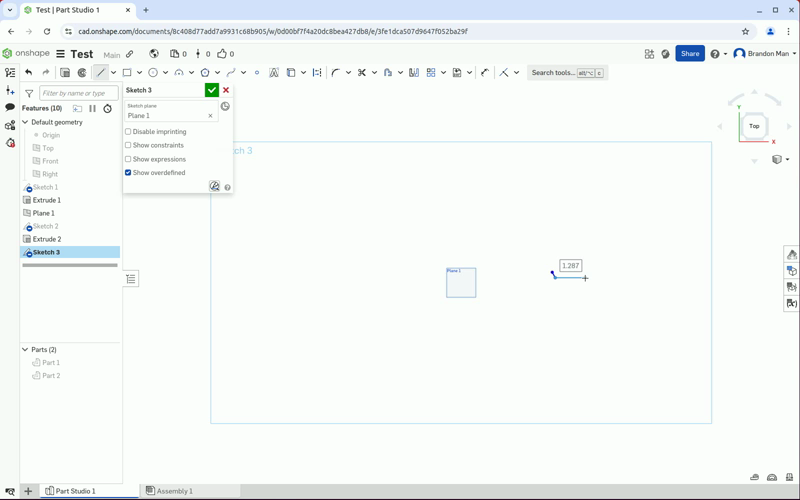
mouse_move(561, 277)
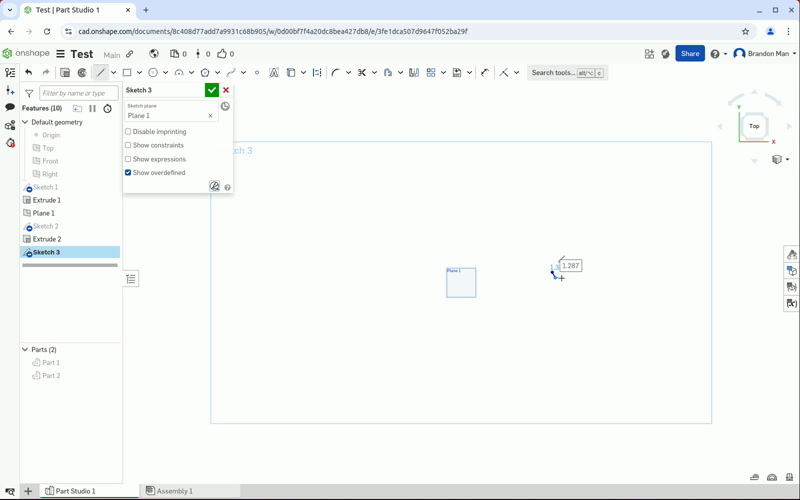
scroll(6)
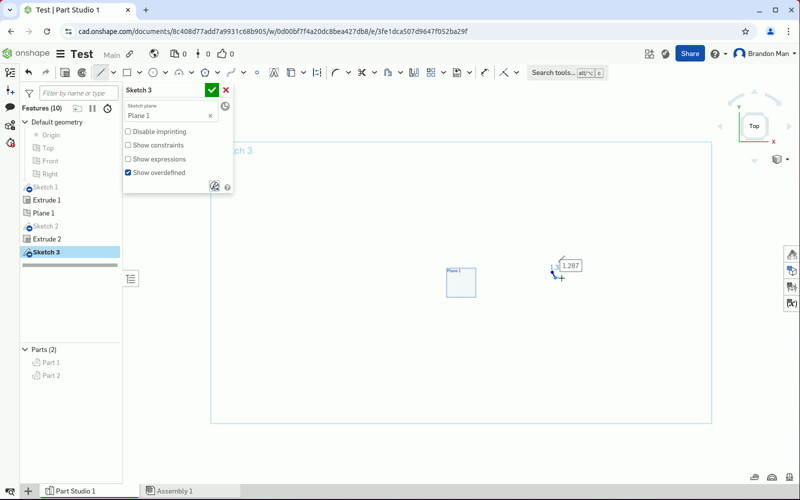
scroll(6)
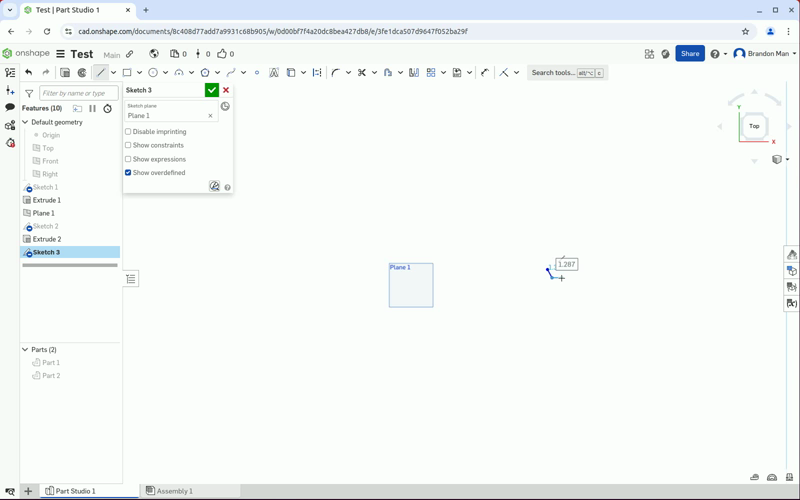
scroll(6)
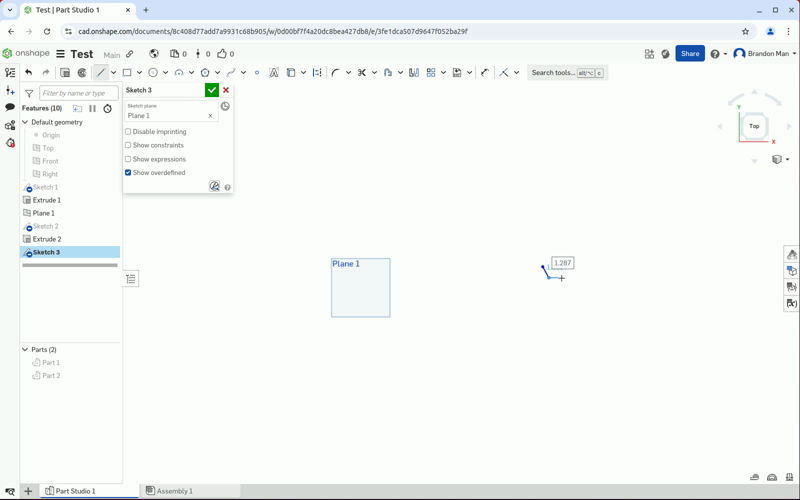
scroll(6)
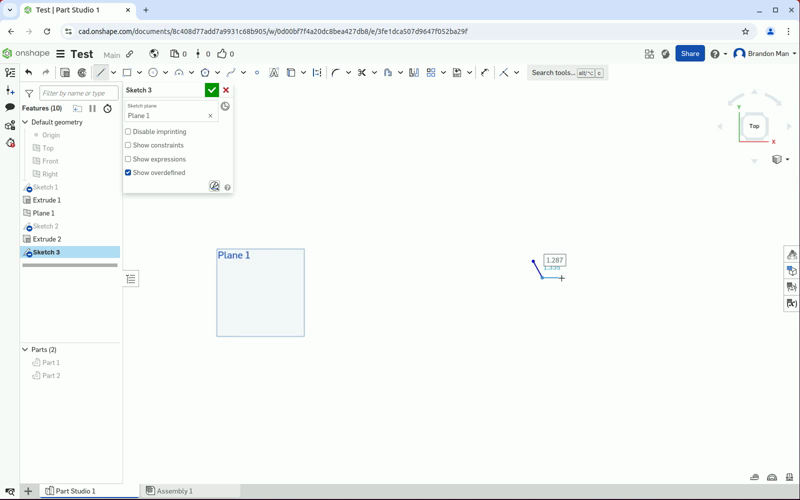
scroll(6)
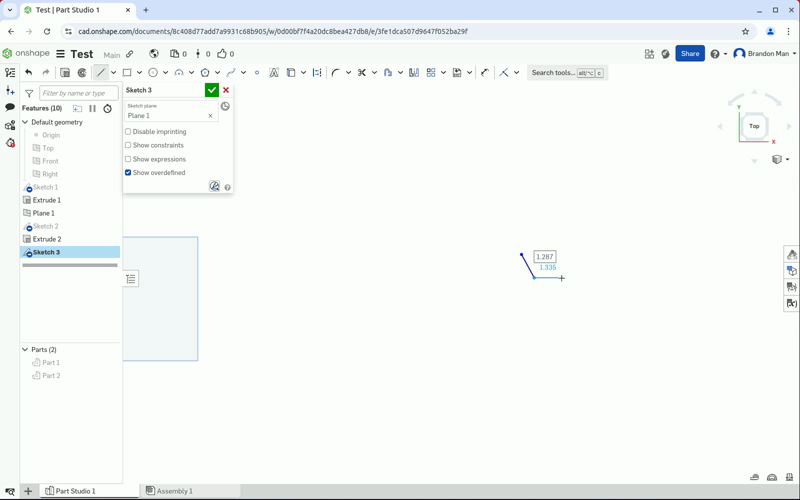
scroll(6)
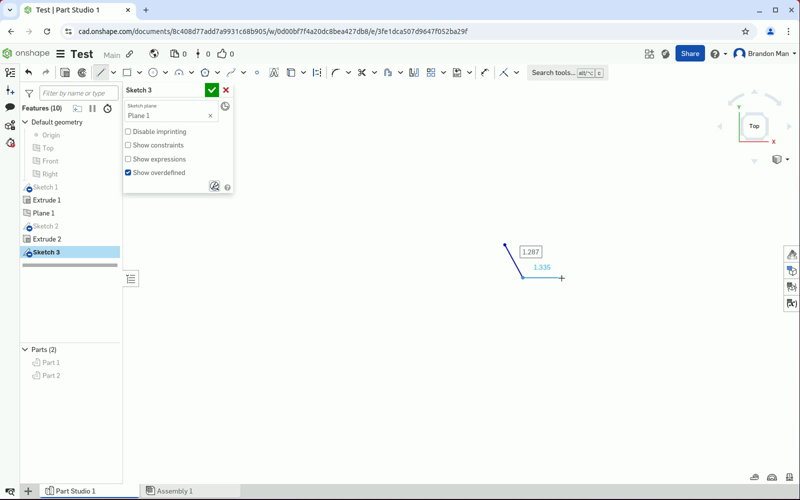
scroll(6)
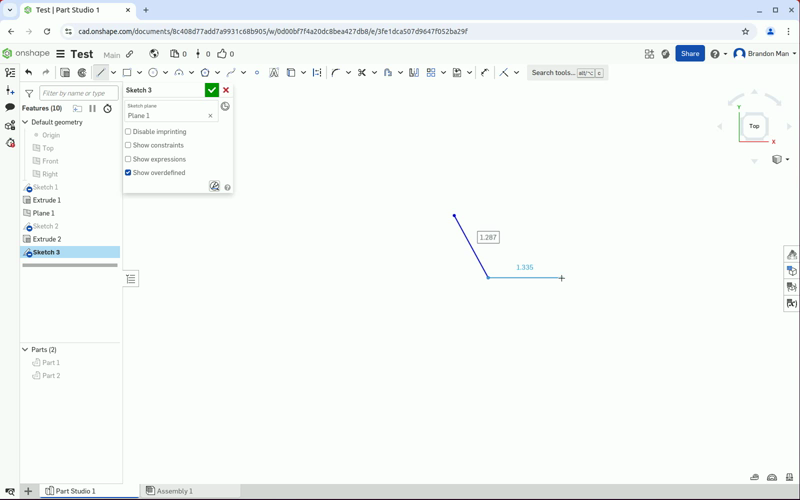
click(561, 277)
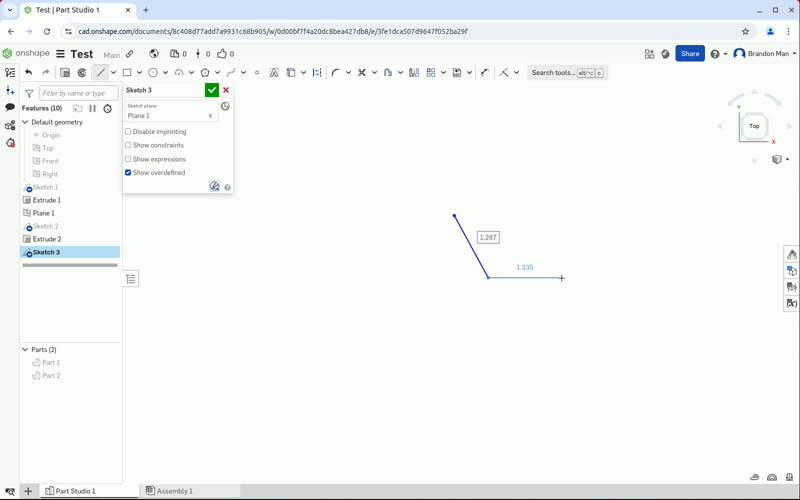
scroll(-6)
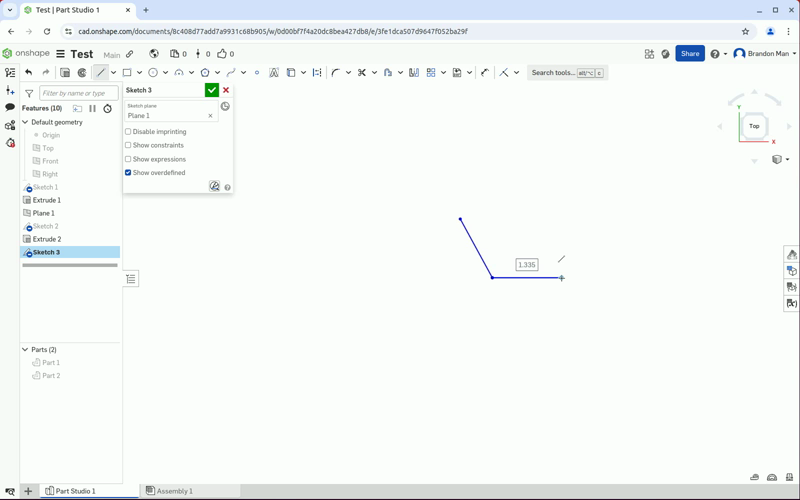
scroll(-6)
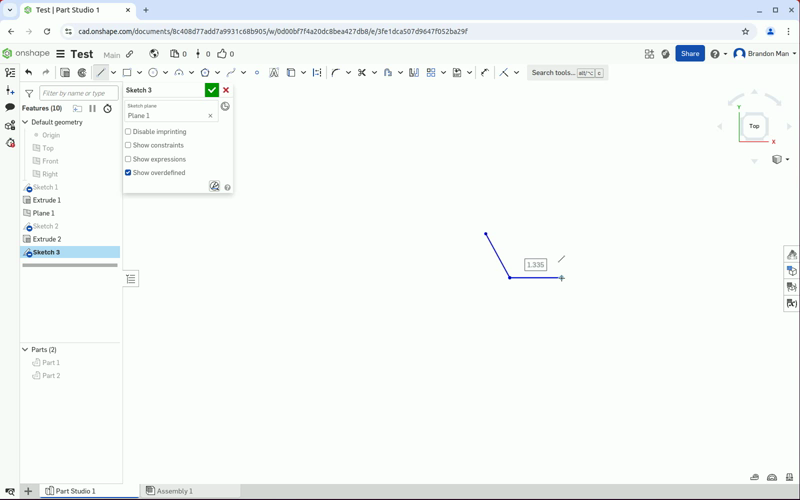
scroll(-6)
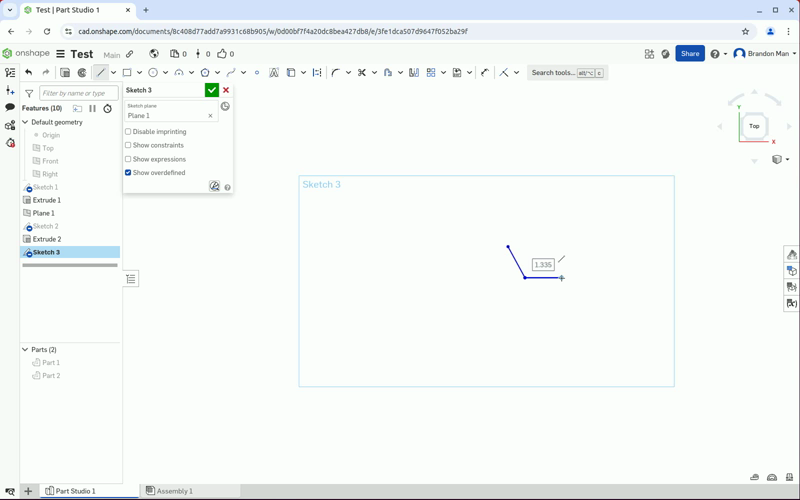
scroll(-6)
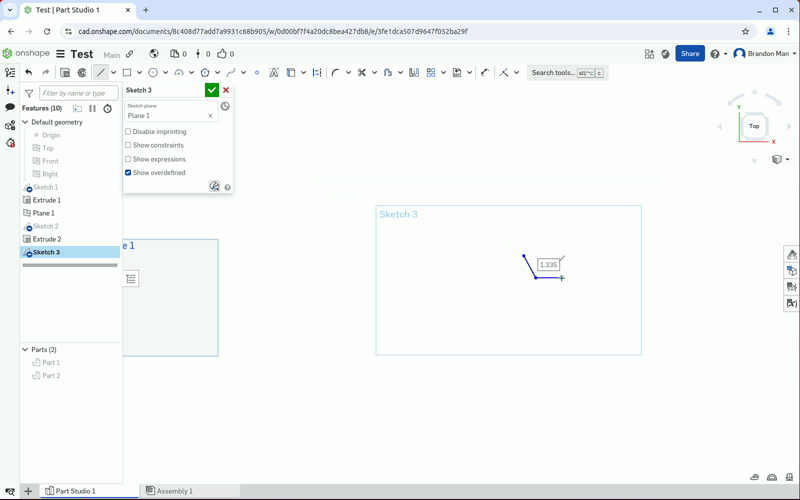
scroll(-6)
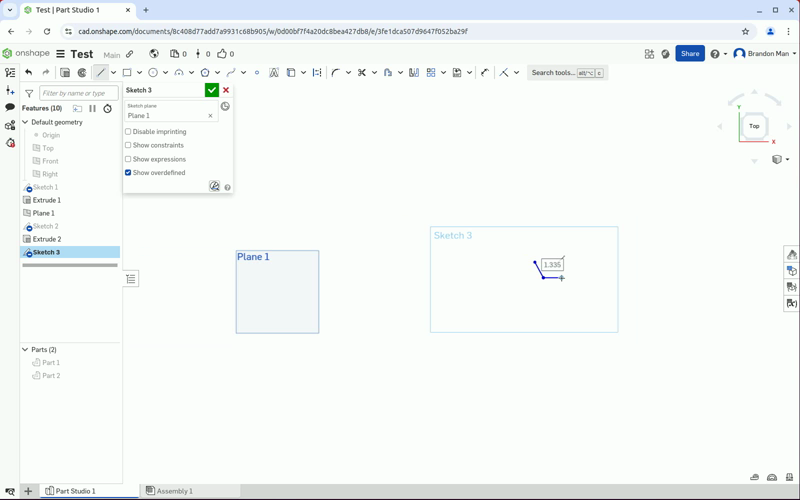
scroll(-6)
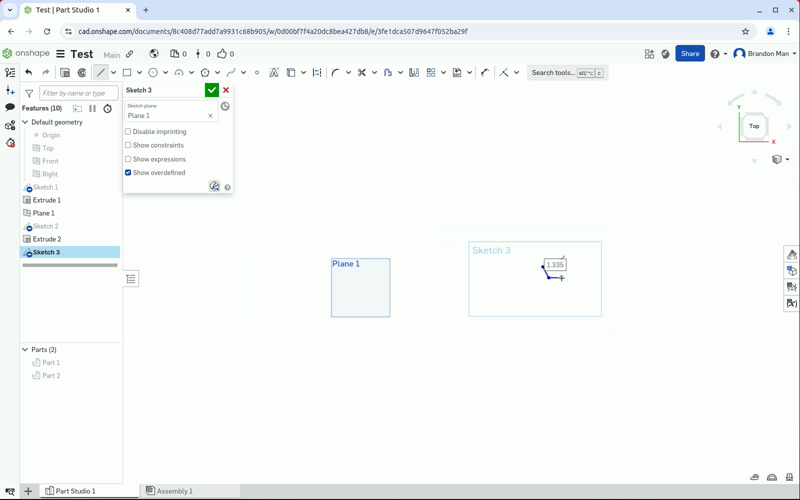
scroll(-6)
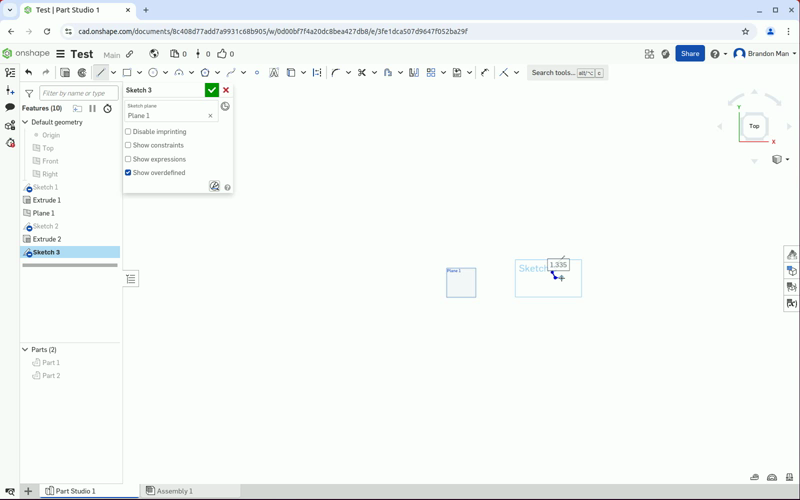
key_up(shift)
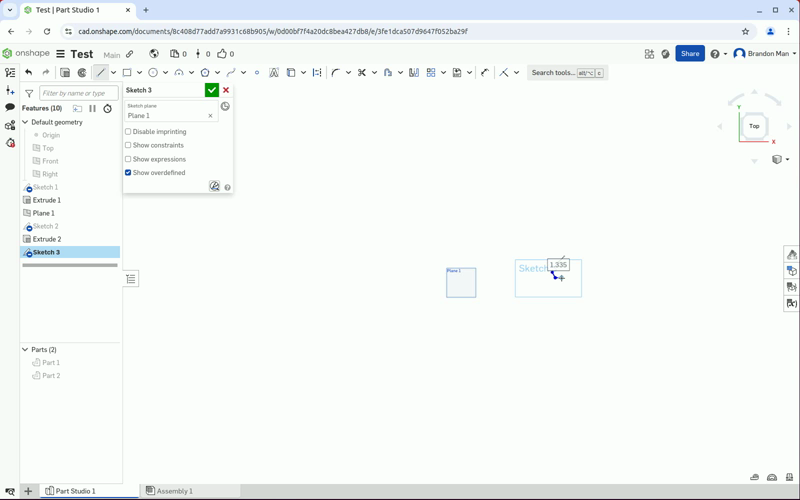
key_down(shift)
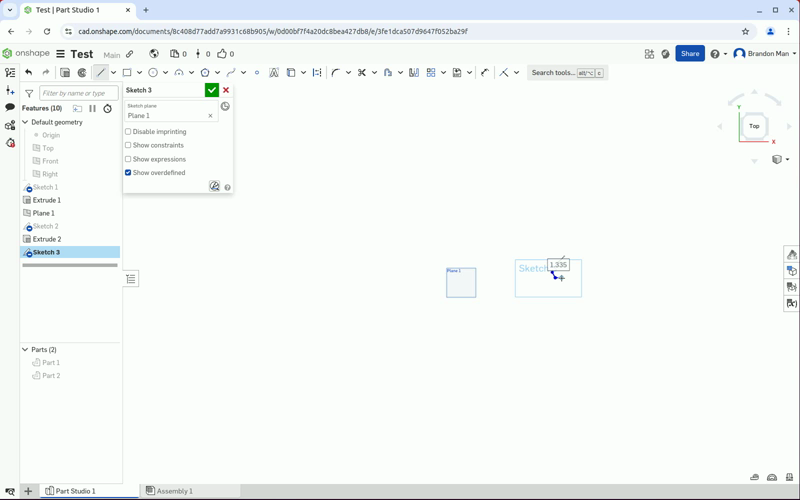
mouse_move(589, 277)
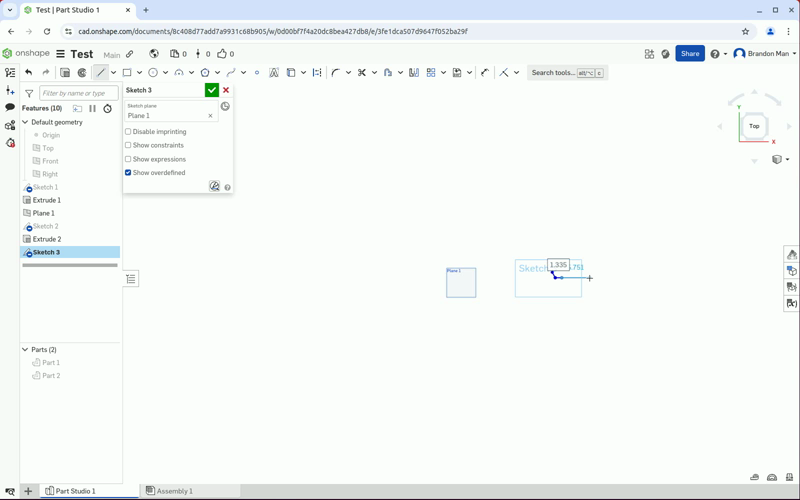
mouse_move(564, 272)
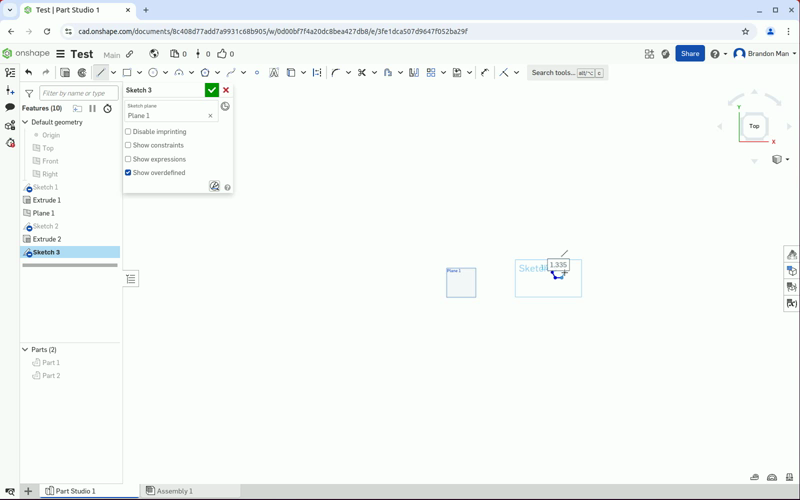
scroll(6)
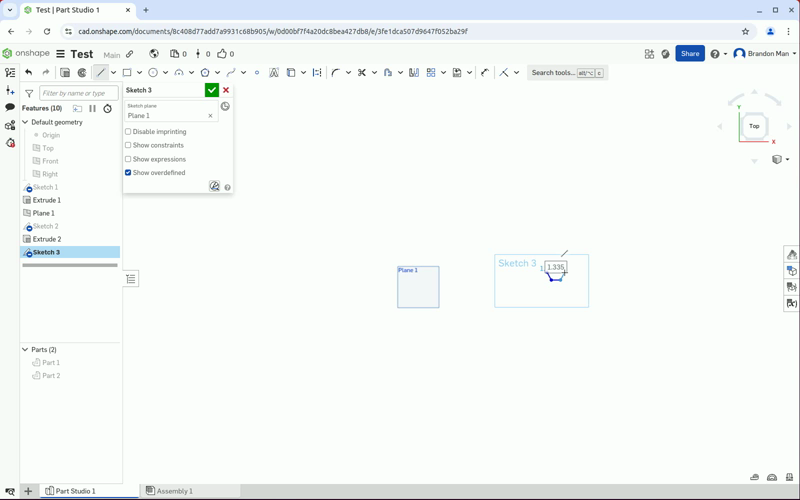
scroll(6)
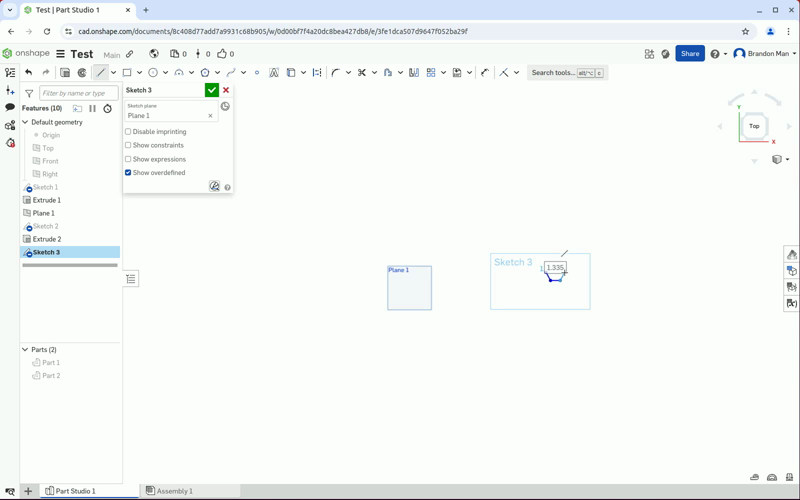
scroll(6)
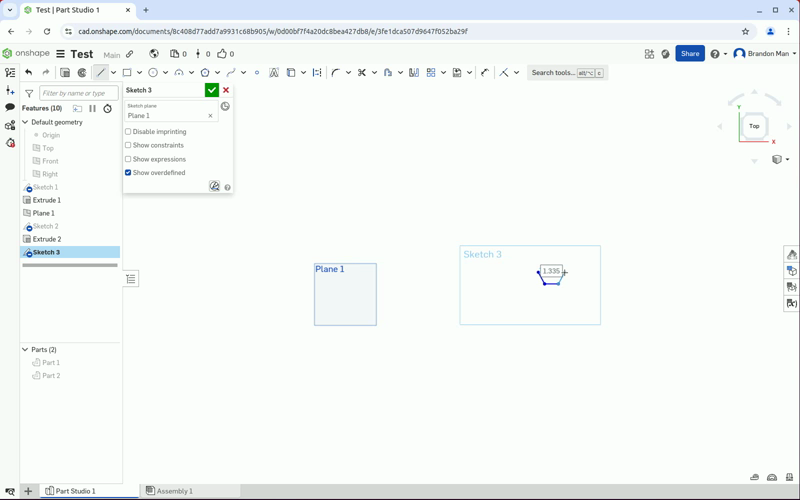
scroll(6)
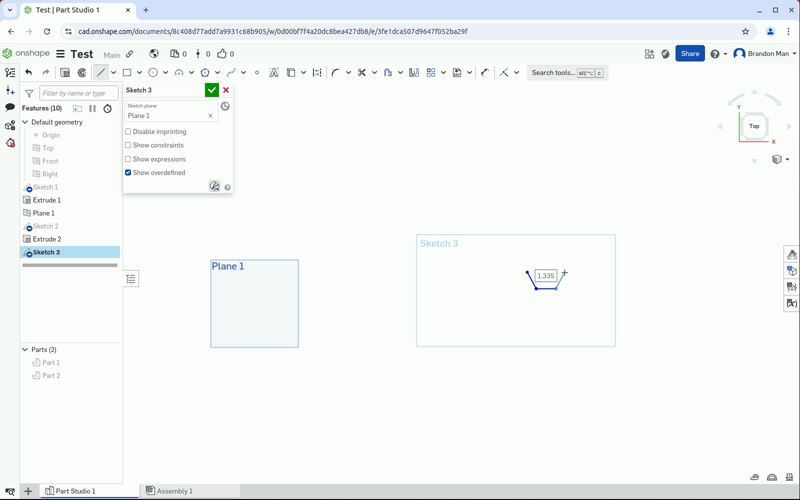
scroll(6)
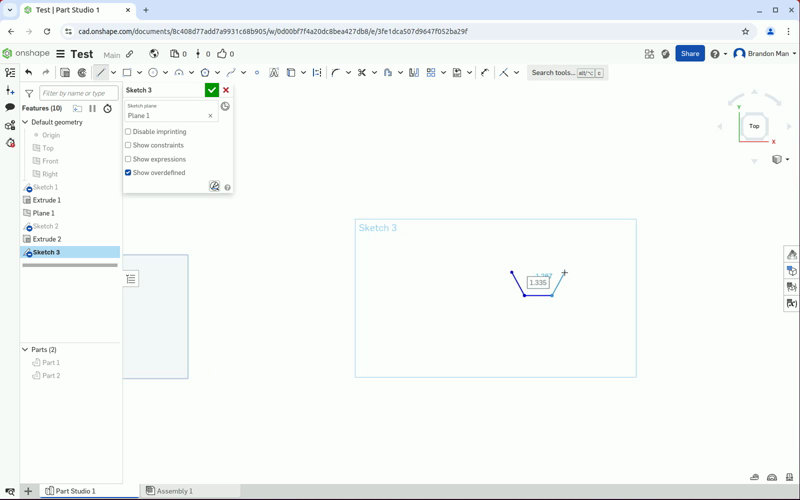
scroll(6)
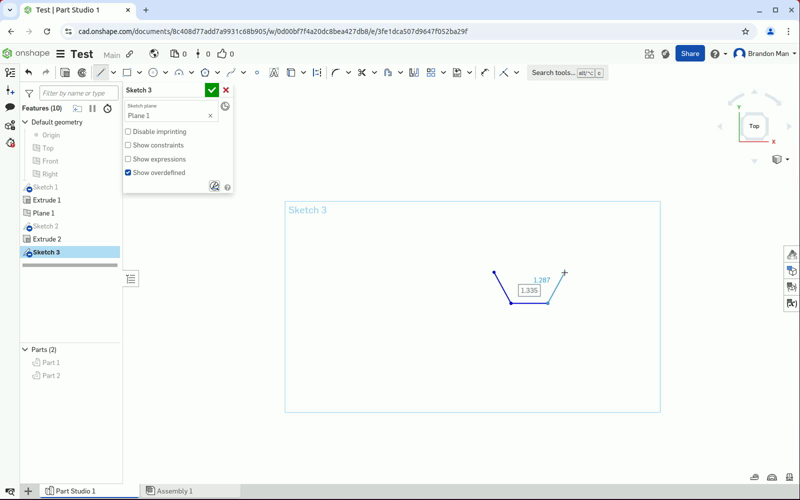
scroll(6)
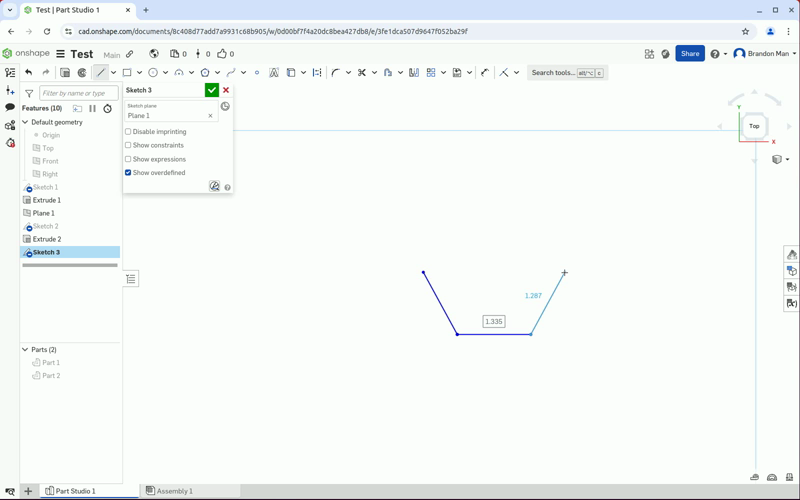
click(564, 272)
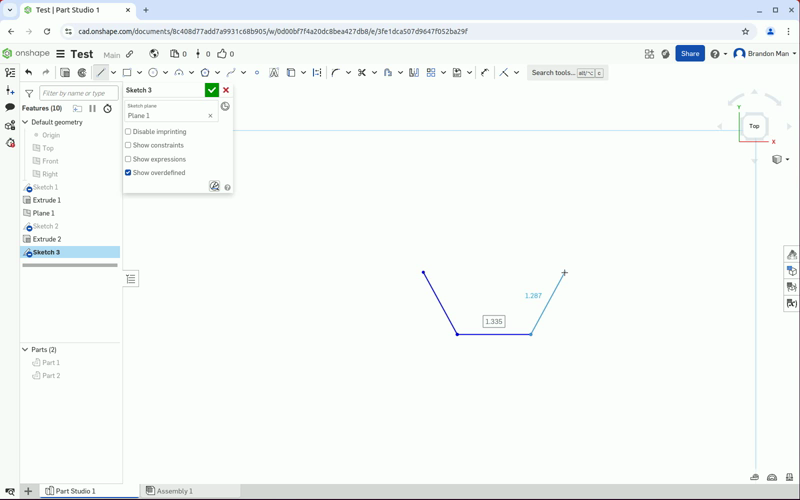
scroll(-6)
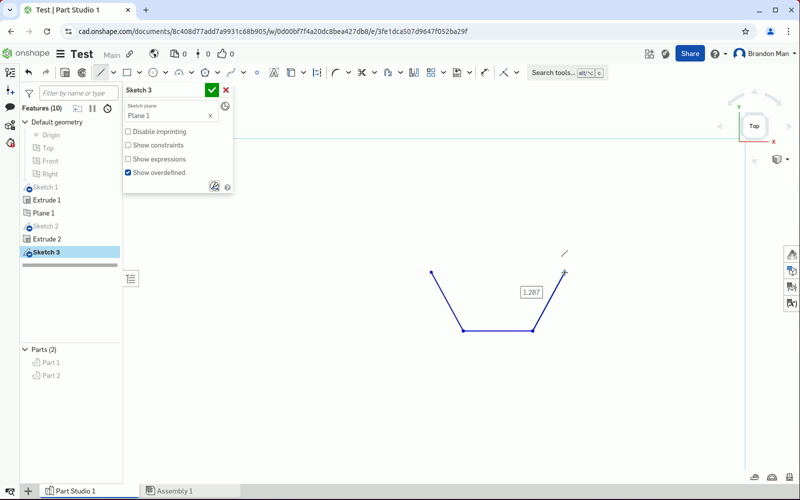
scroll(-6)
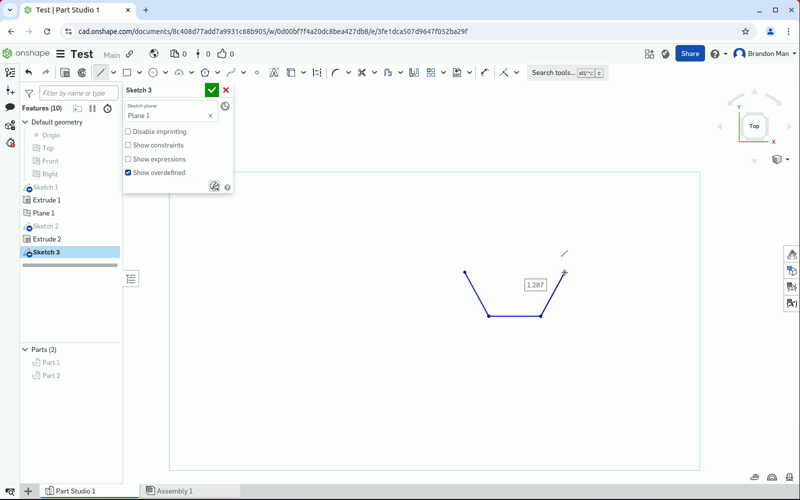
scroll(-6)
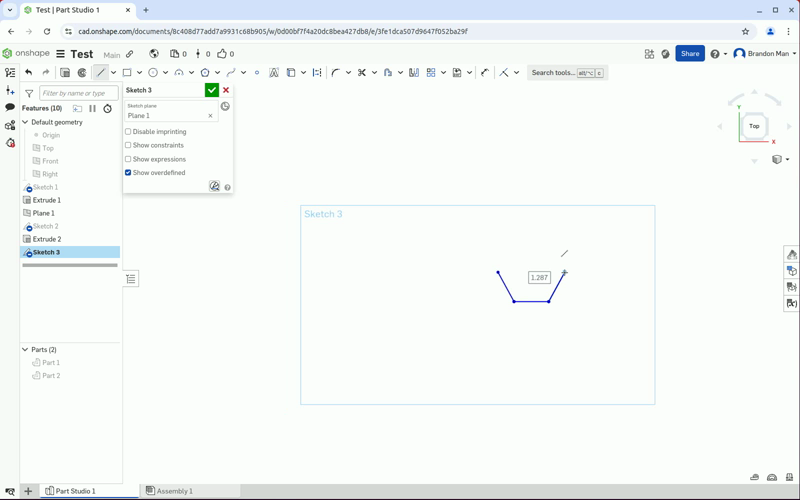
scroll(-6)
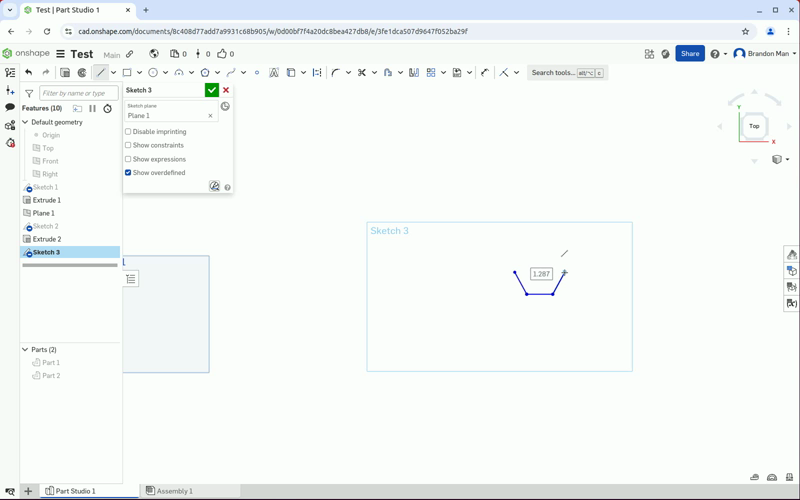
scroll(-6)
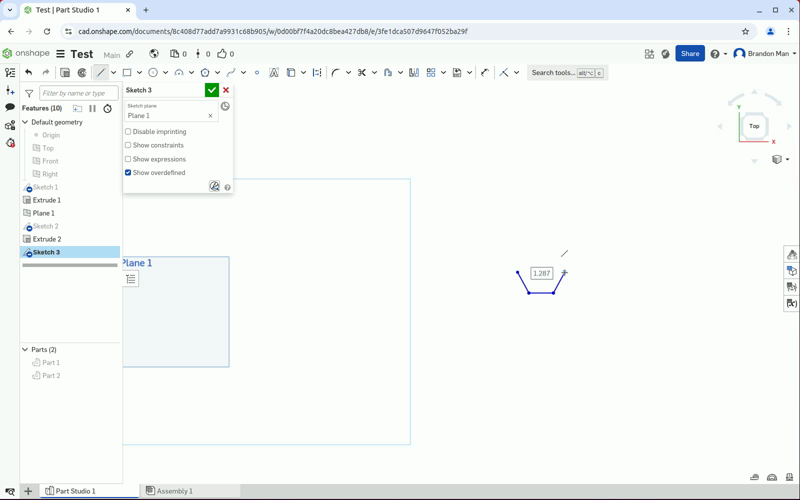
scroll(-6)
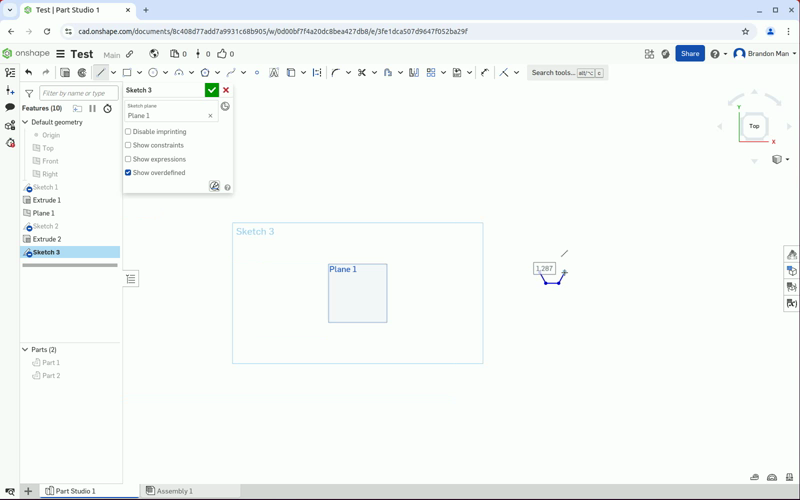
scroll(-6)
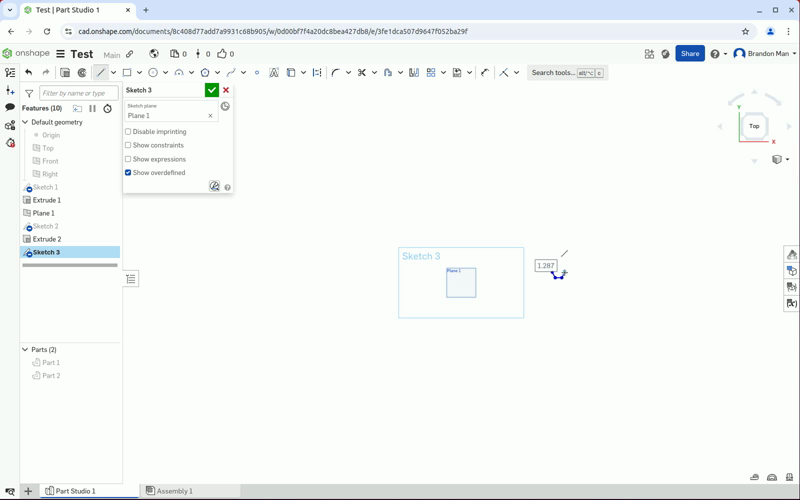
key_up(shift)
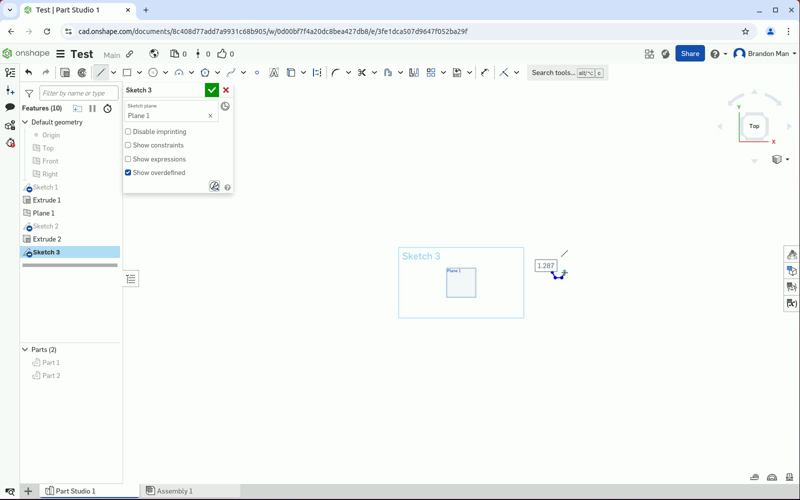
key_down(shift)
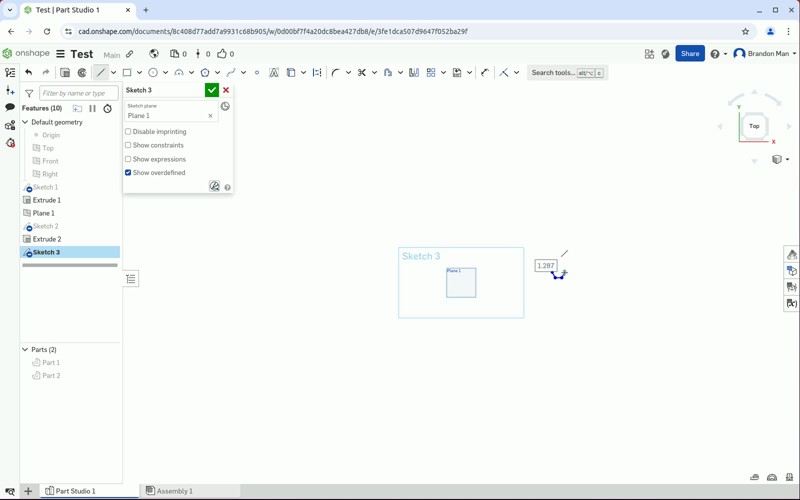
mouse_move(589, 272)
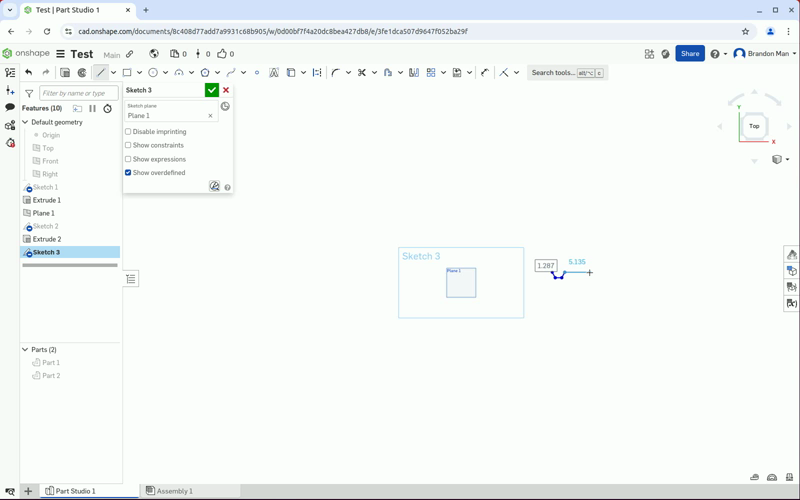
mouse_move(561, 267)
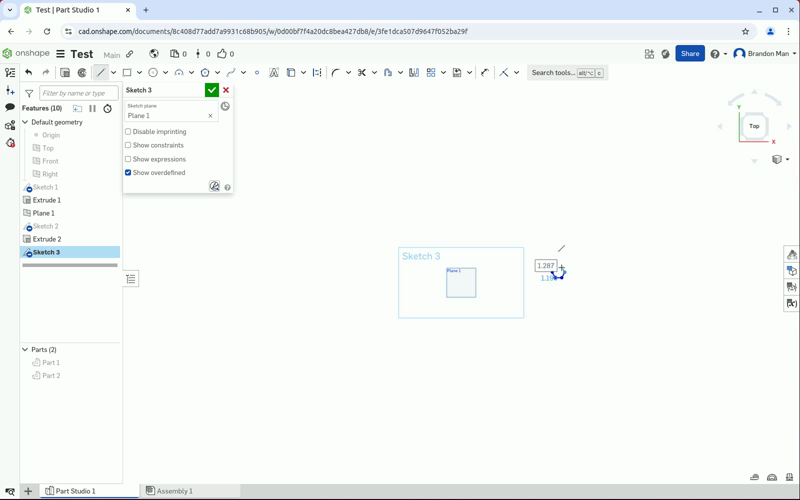
scroll(6)
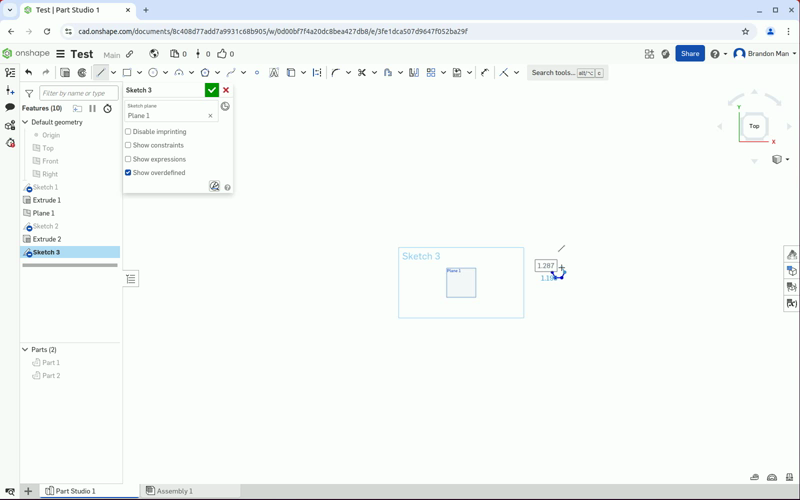
scroll(6)
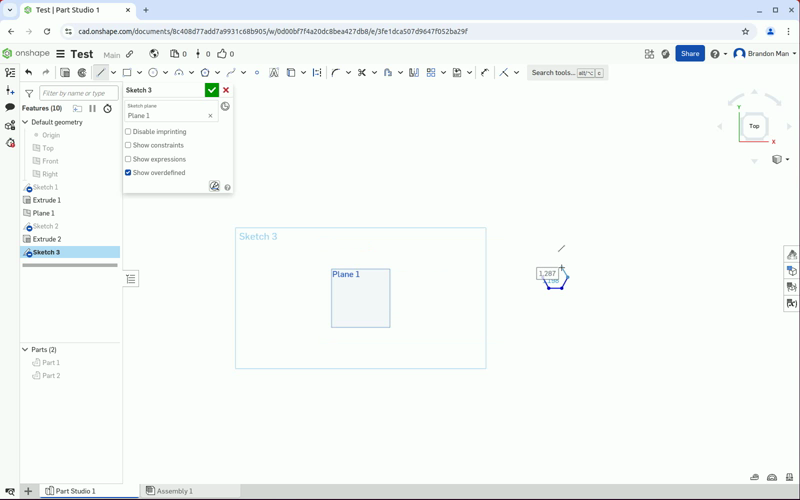
scroll(6)
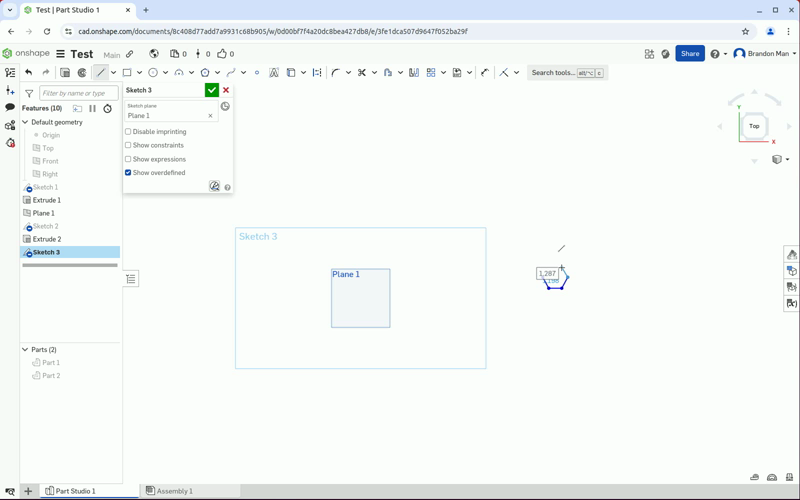
scroll(6)
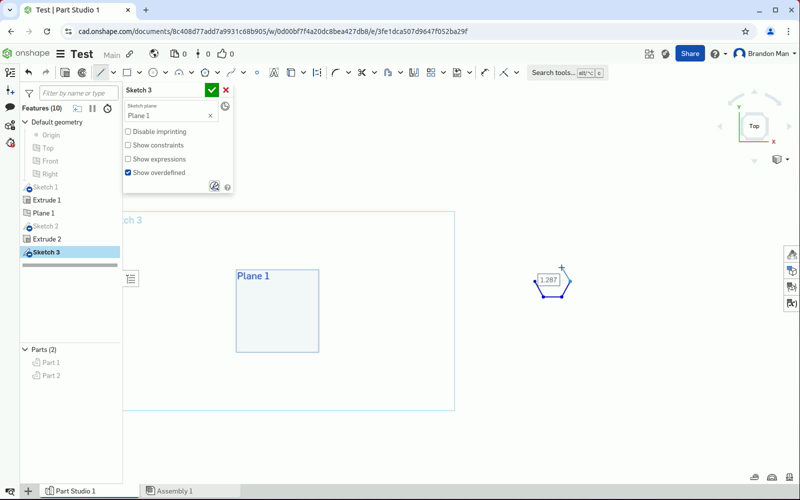
scroll(6)
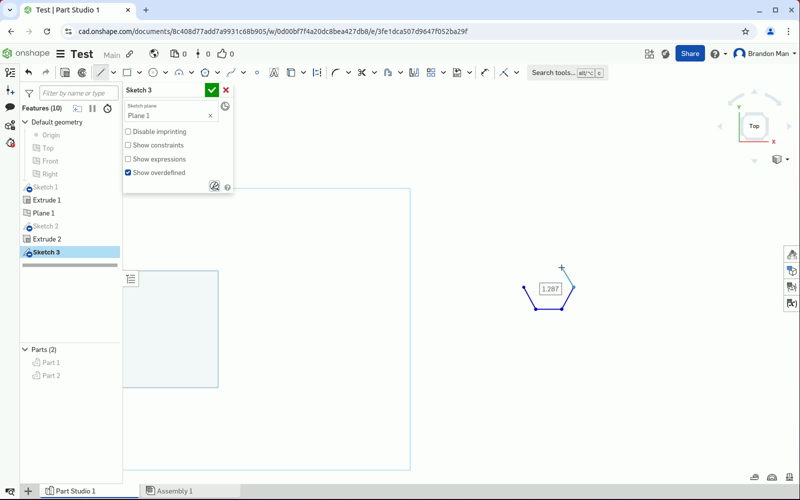
scroll(6)
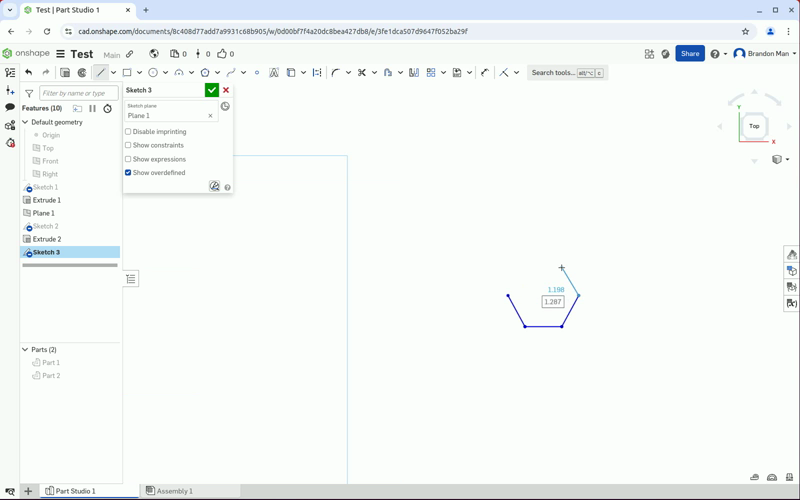
scroll(6)
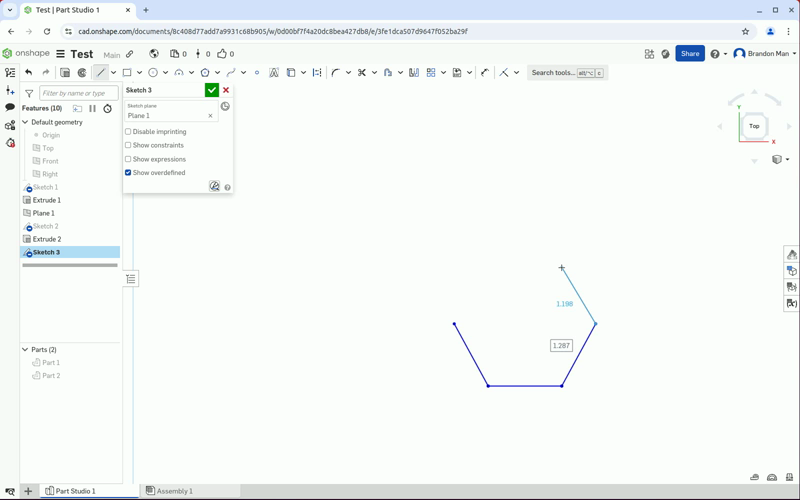
click(561, 267)
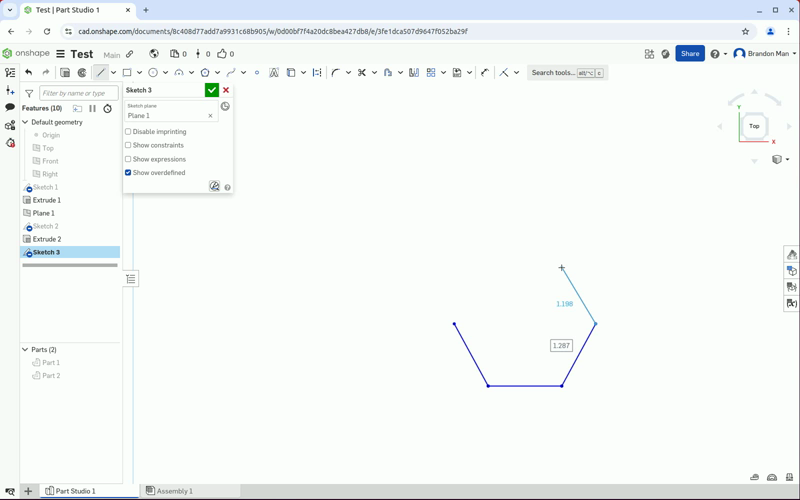
scroll(-6)
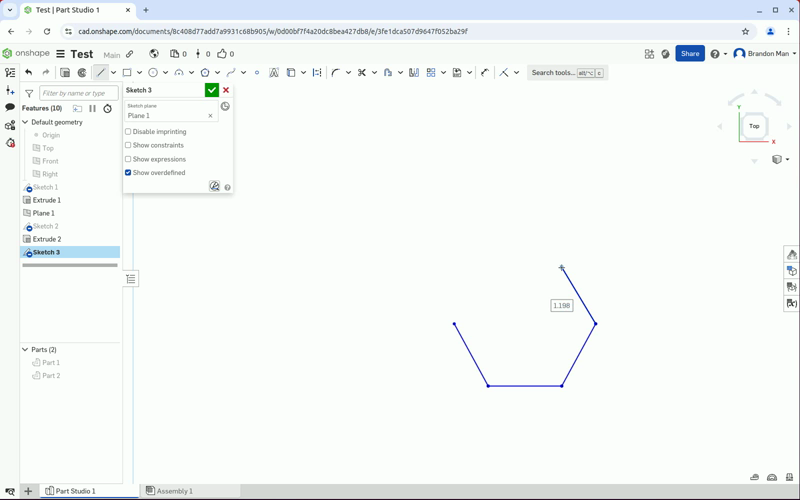
scroll(-6)
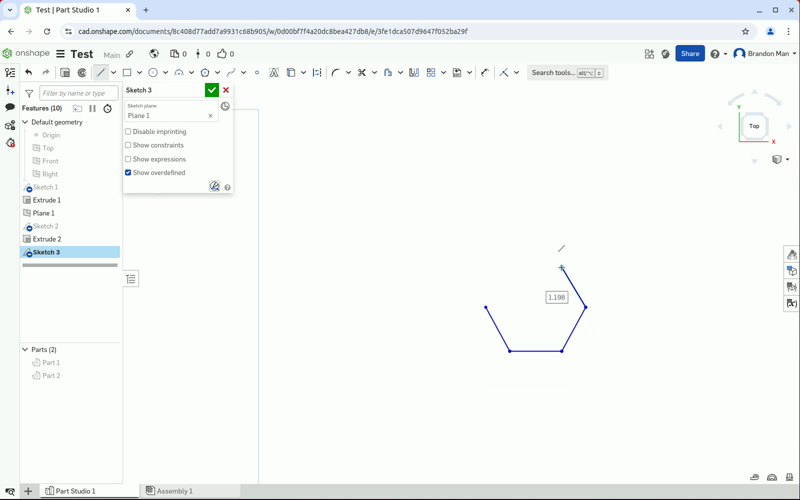
scroll(-6)
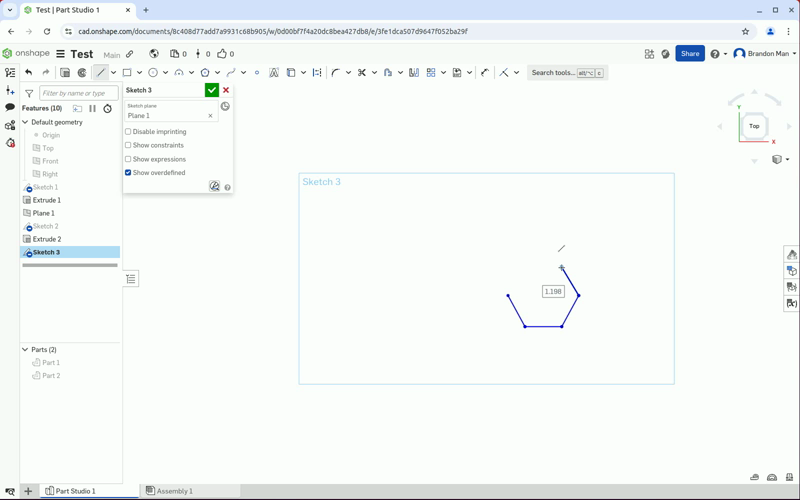
scroll(-6)
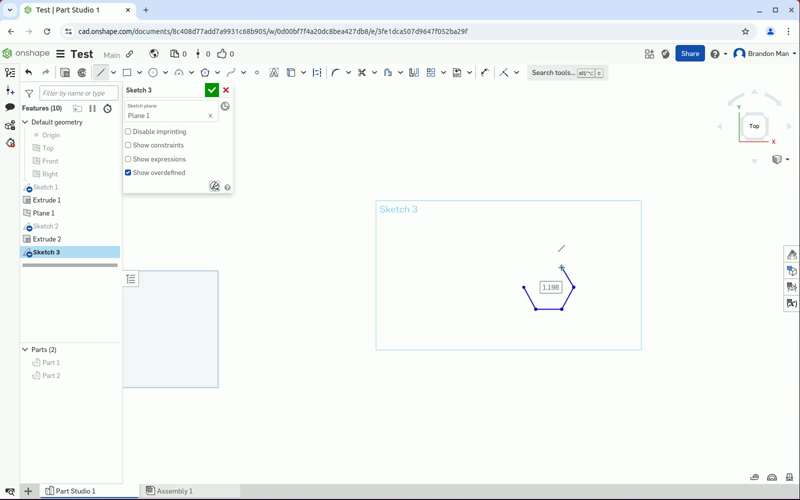
scroll(-6)
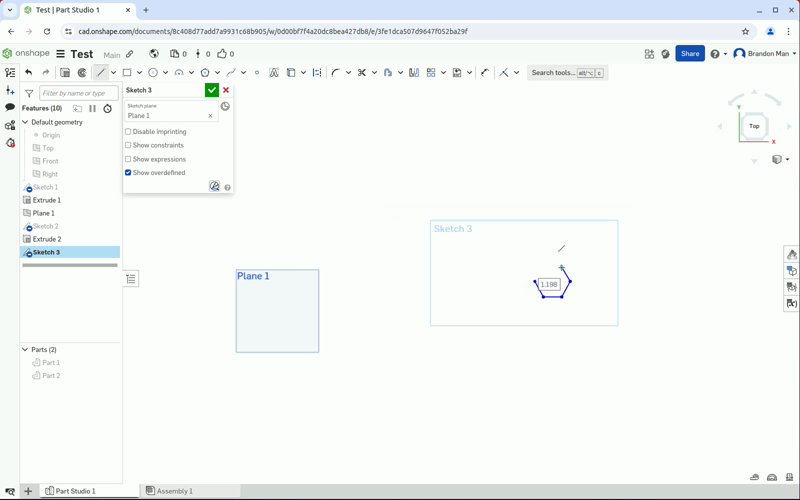
scroll(-6)
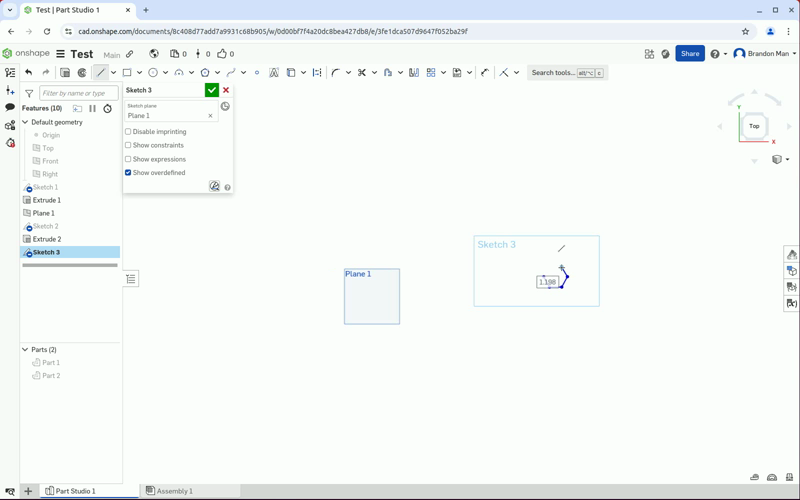
scroll(-6)
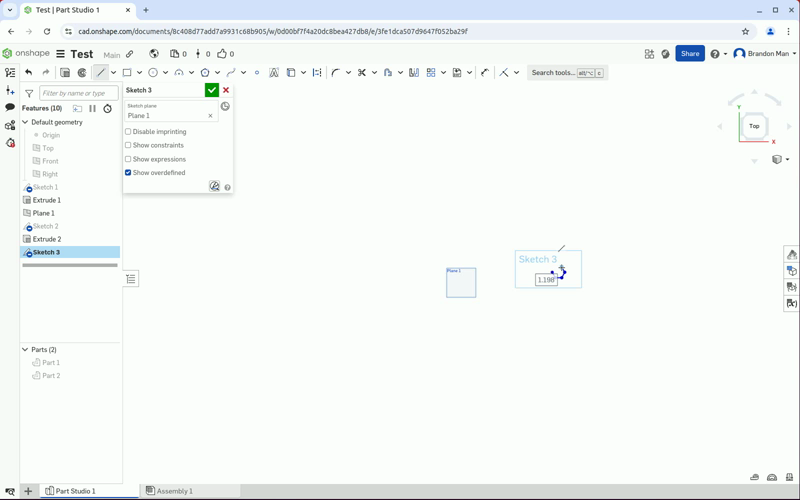
key_up(shift)
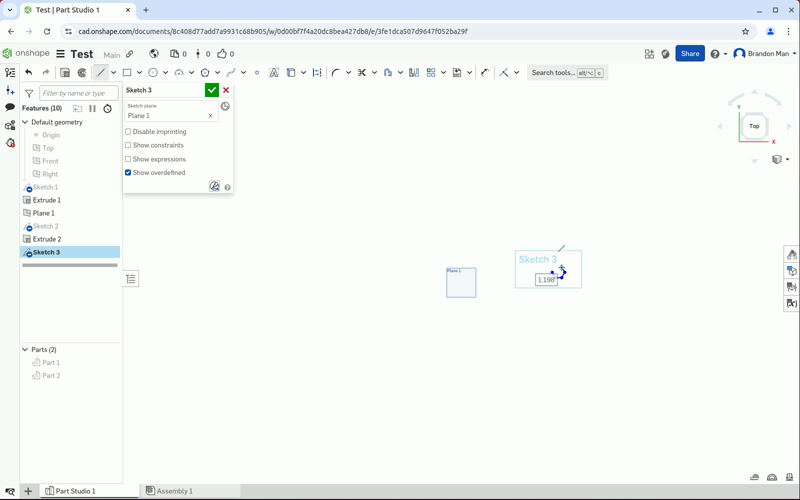
key_down(shift)
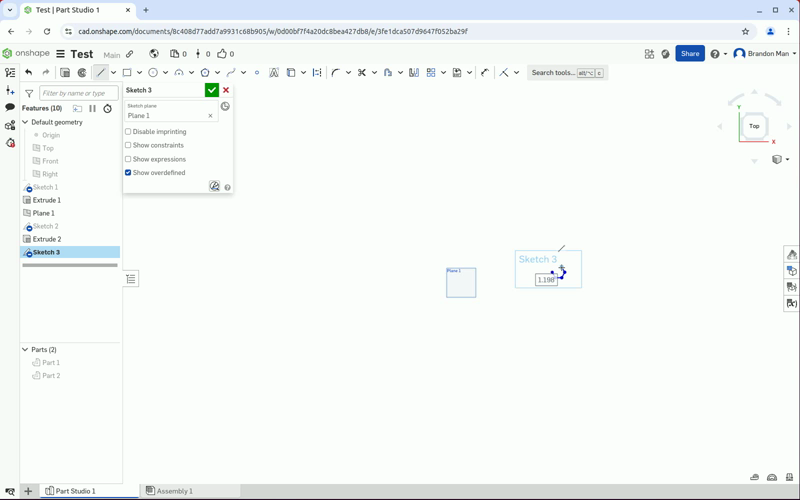
mouse_move(589, 267)
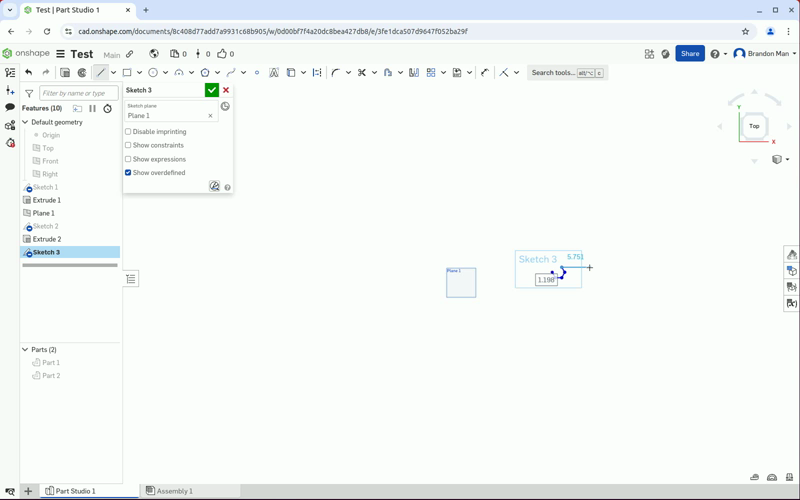
mouse_move(555, 267)
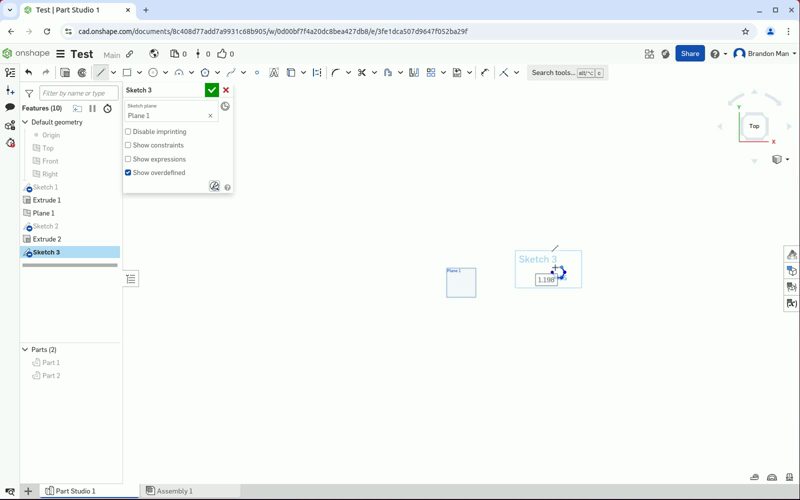
scroll(6)
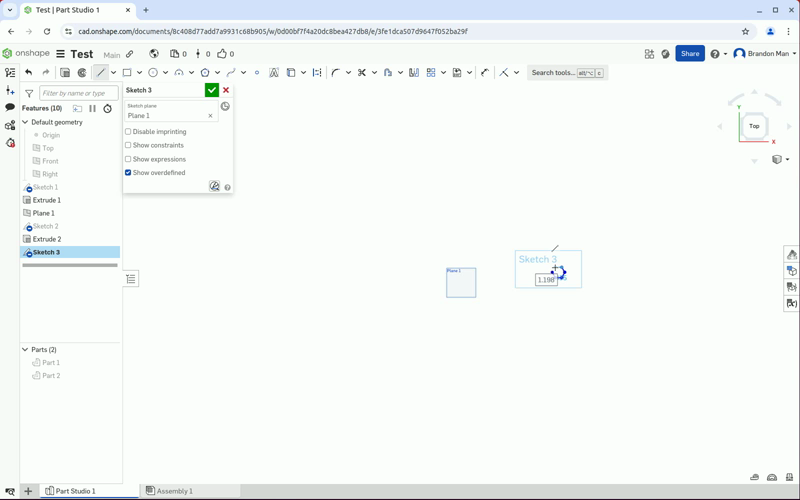
scroll(6)
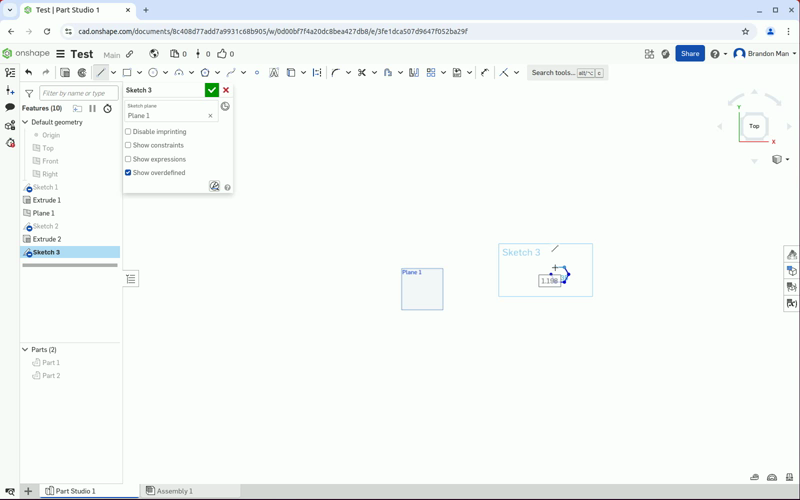
scroll(6)
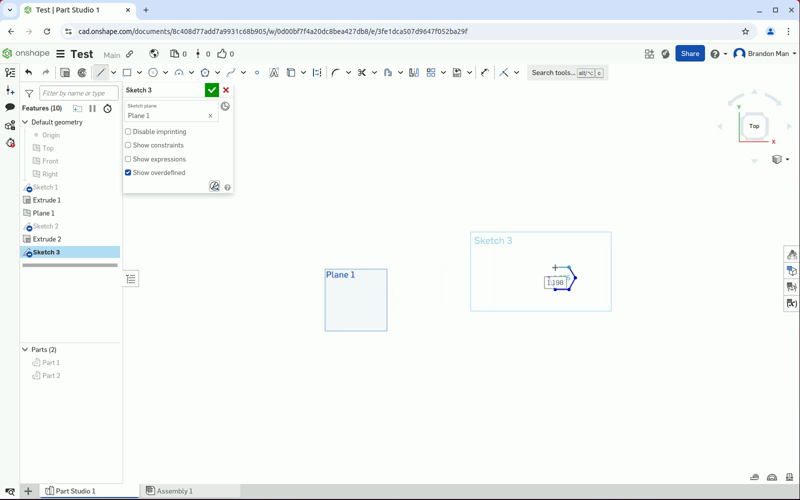
scroll(6)
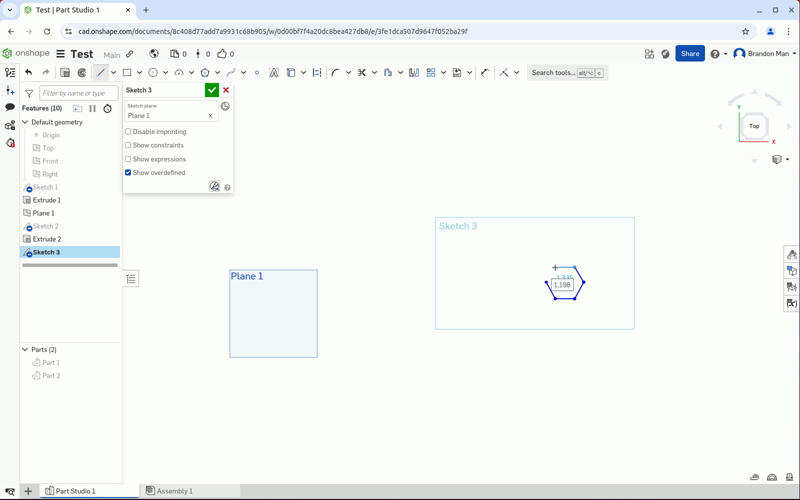
scroll(6)
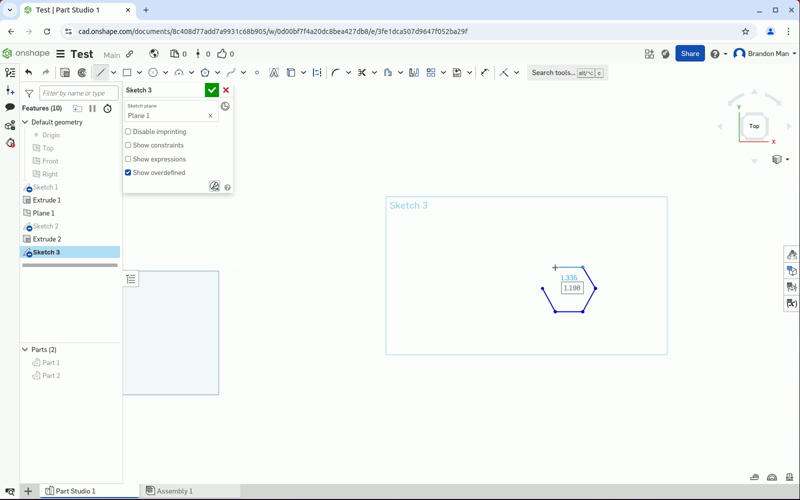
scroll(6)
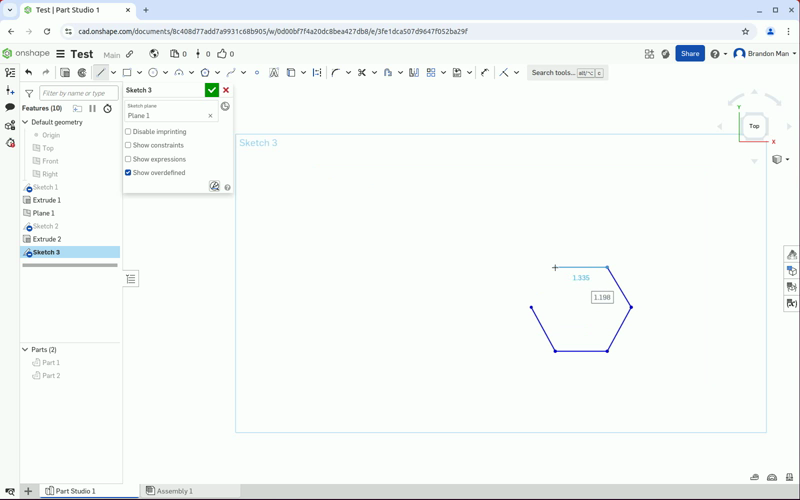
scroll(6)
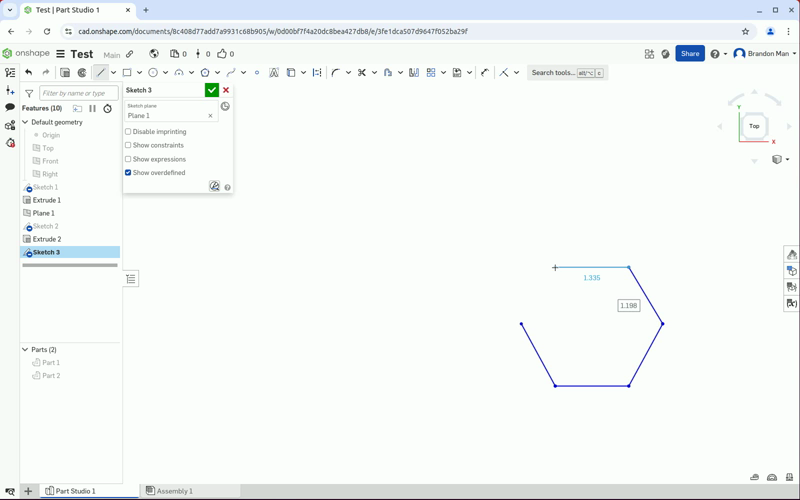
click(555, 267)
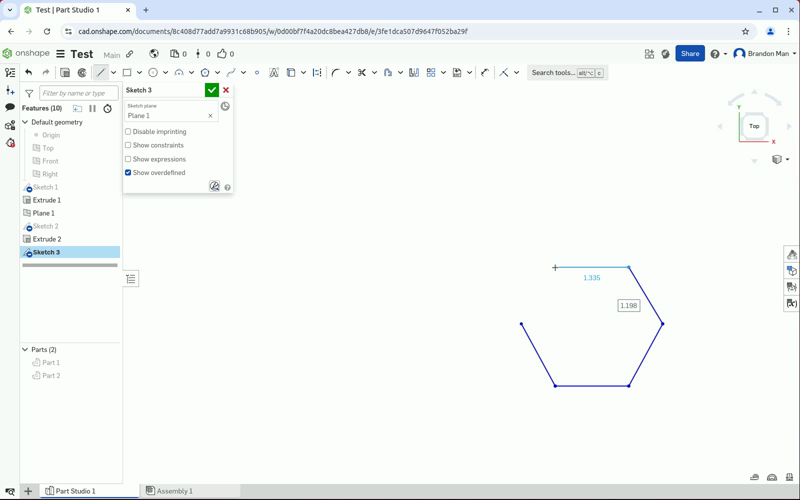
scroll(-6)
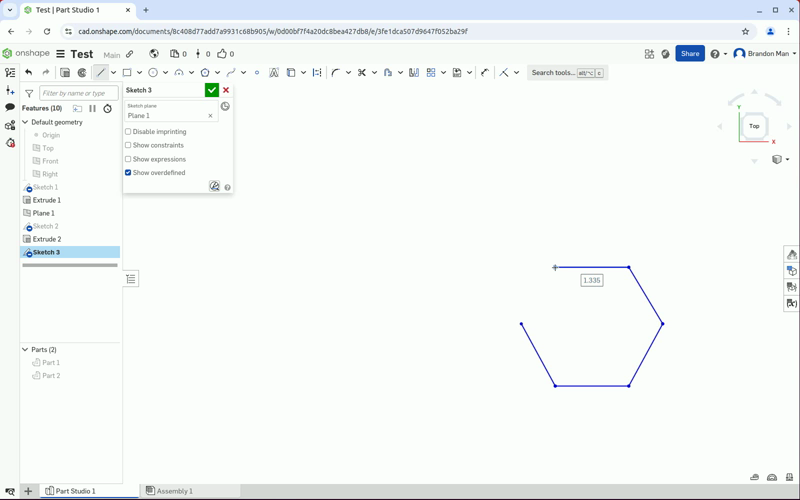
scroll(-6)
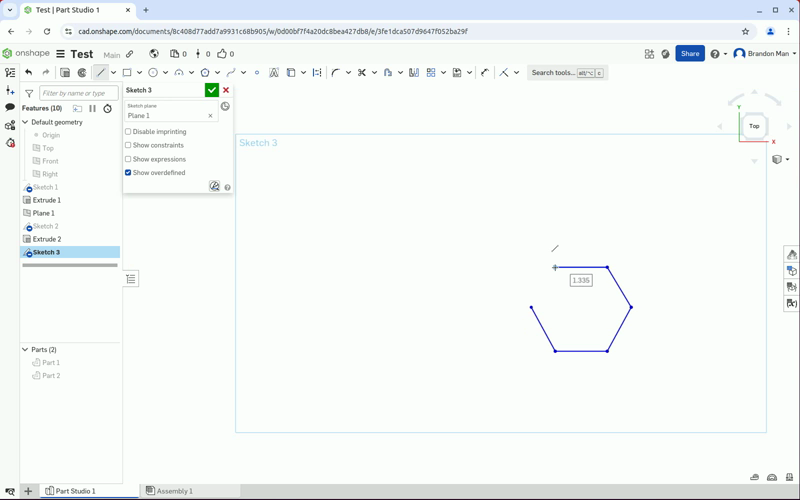
scroll(-6)
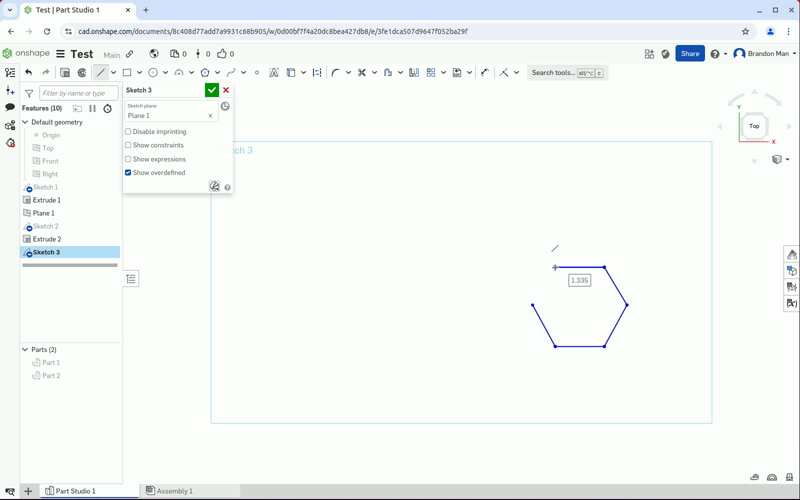
scroll(-6)
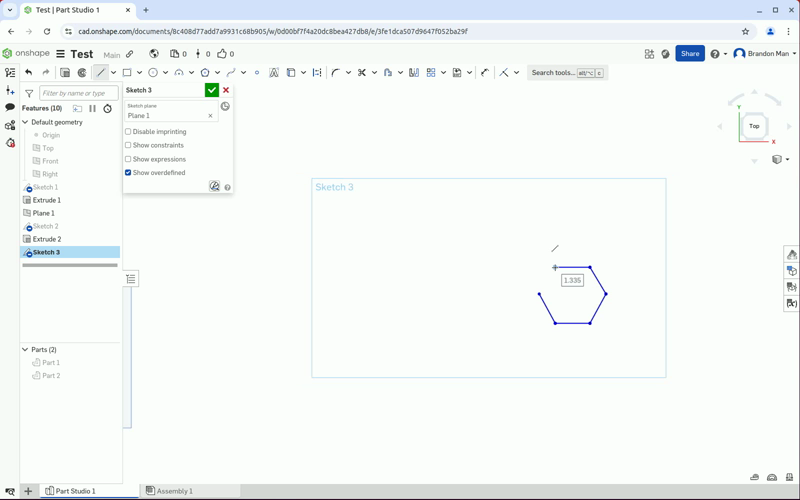
scroll(-6)
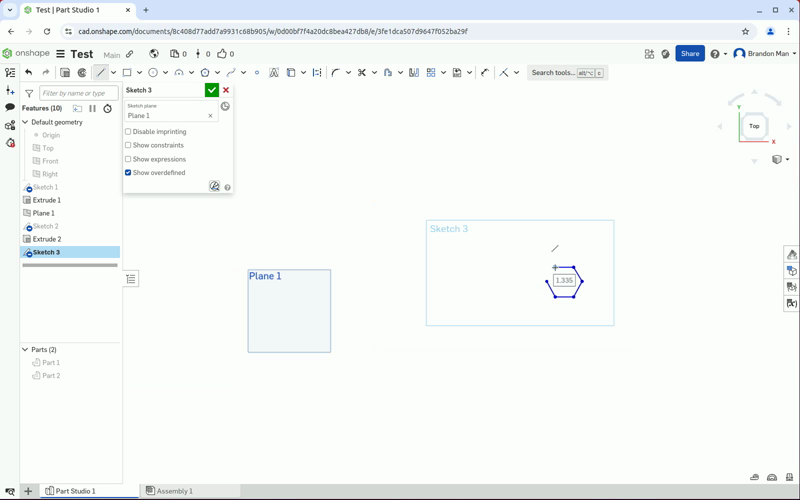
scroll(-6)
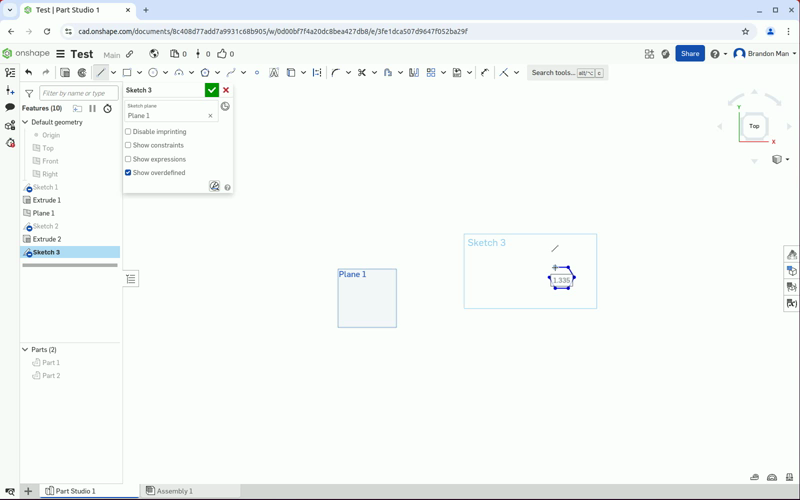
scroll(-6)
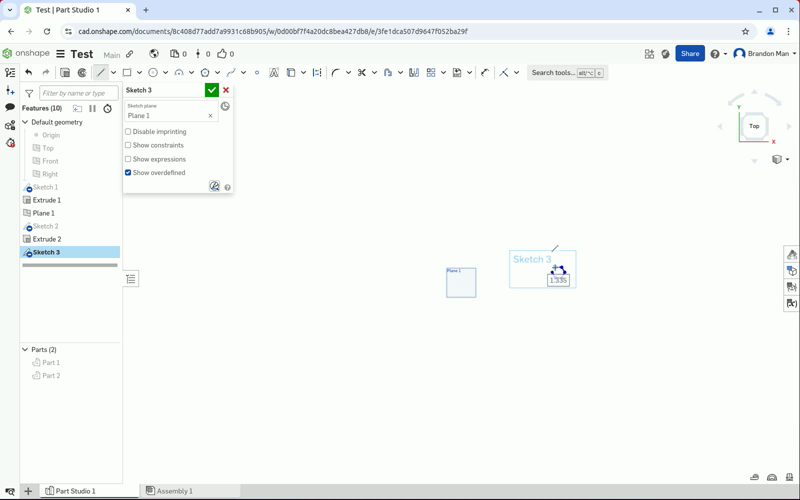
key_up(shift)
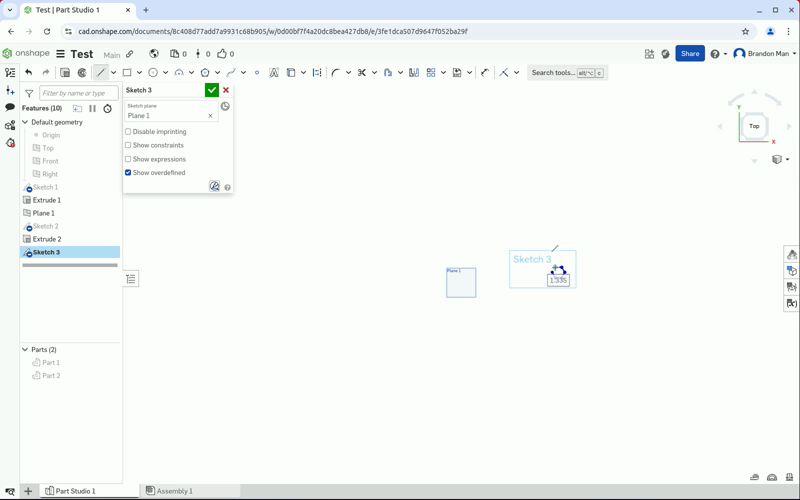
mouse_move(585, 267)
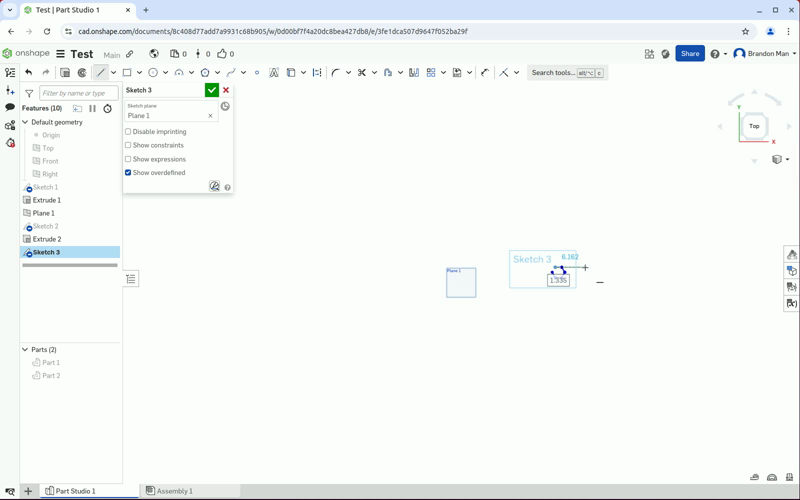
key_down(shift)
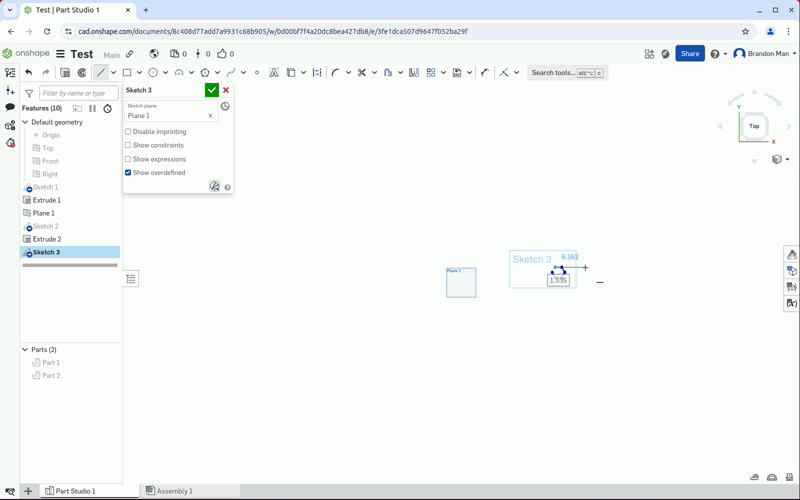
mouse_move(552, 272)
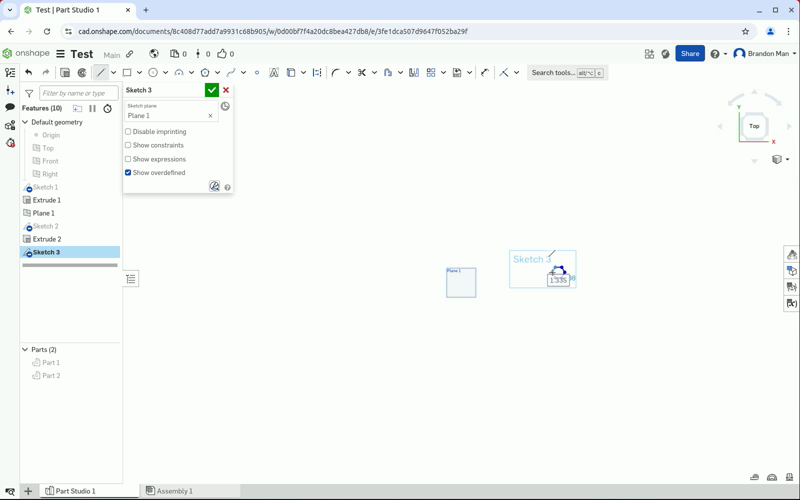
scroll(6)
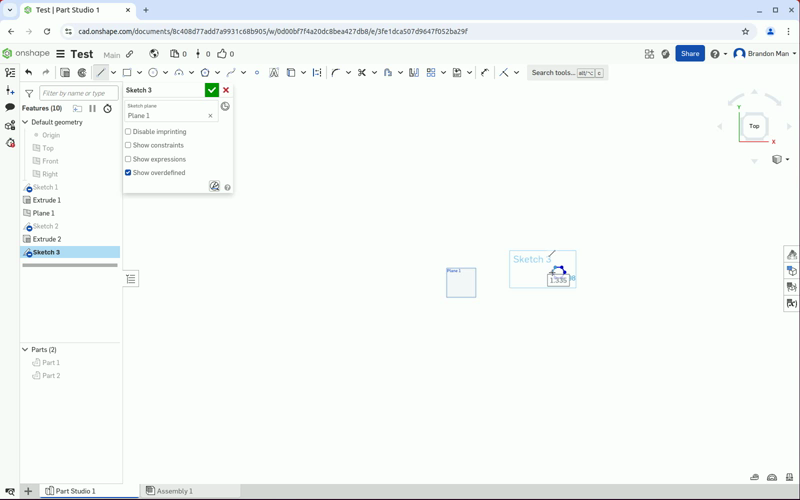
scroll(6)
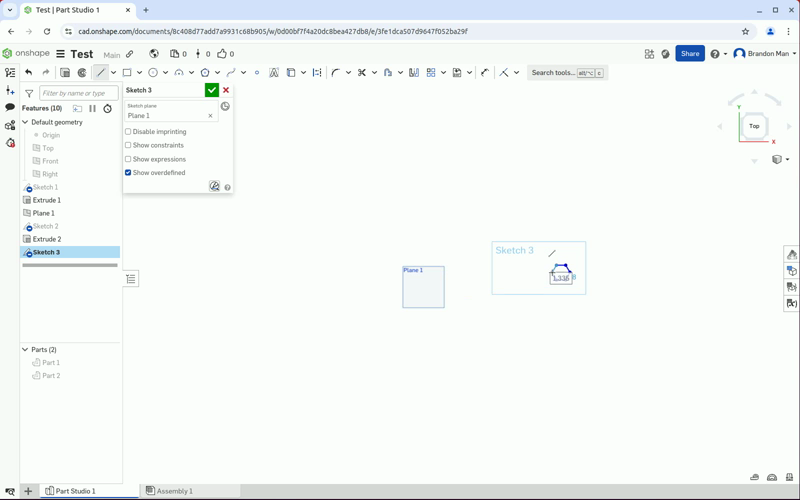
scroll(6)
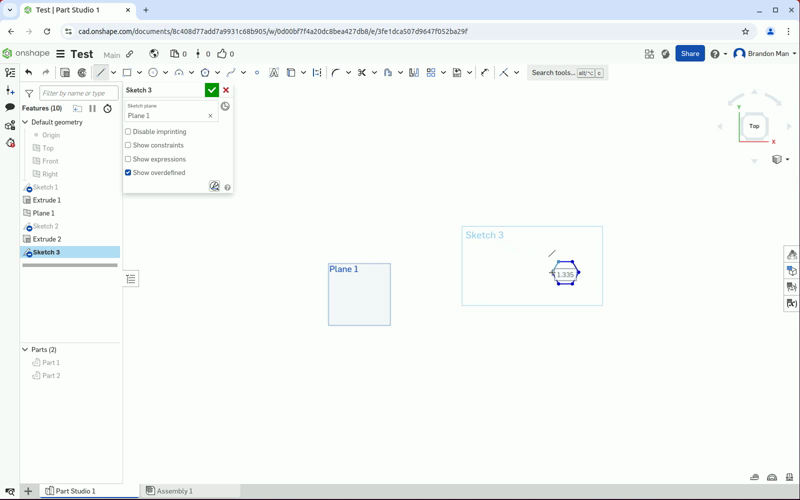
scroll(6)
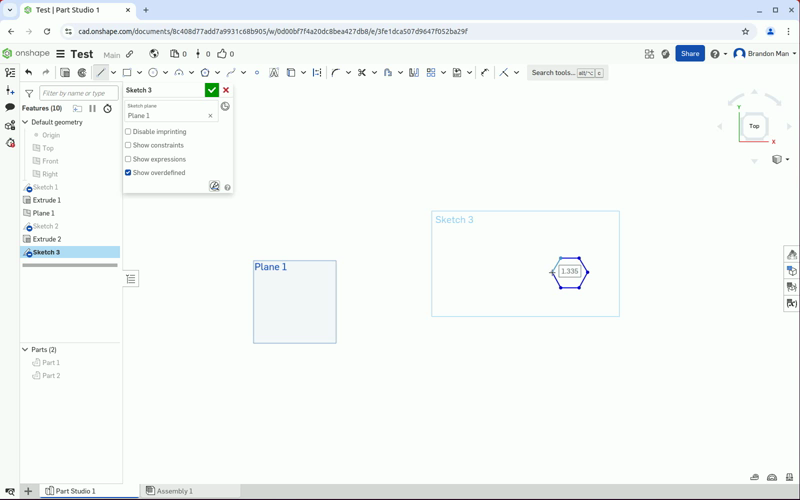
scroll(6)
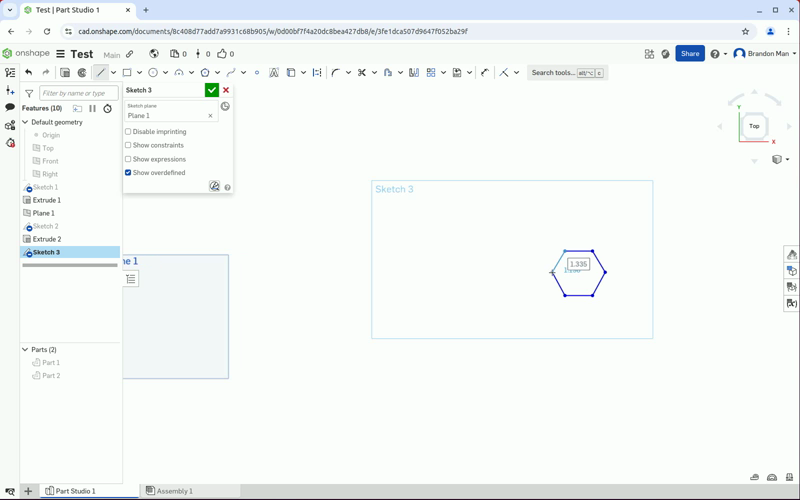
scroll(6)
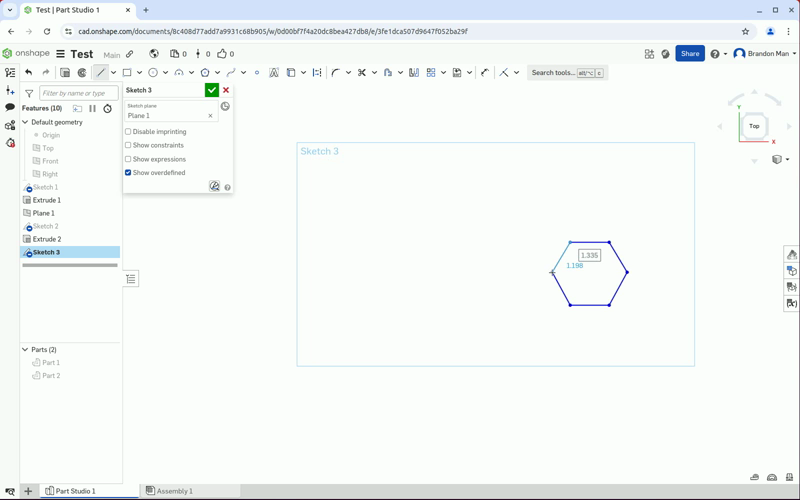
scroll(6)
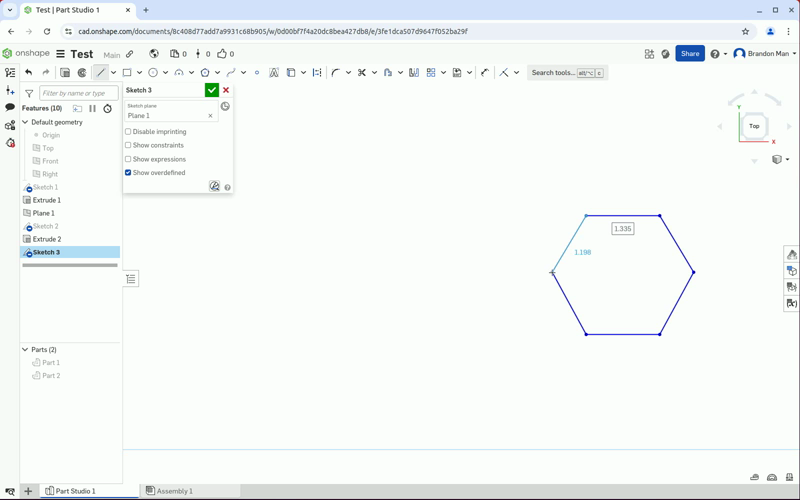
key_up(shift)
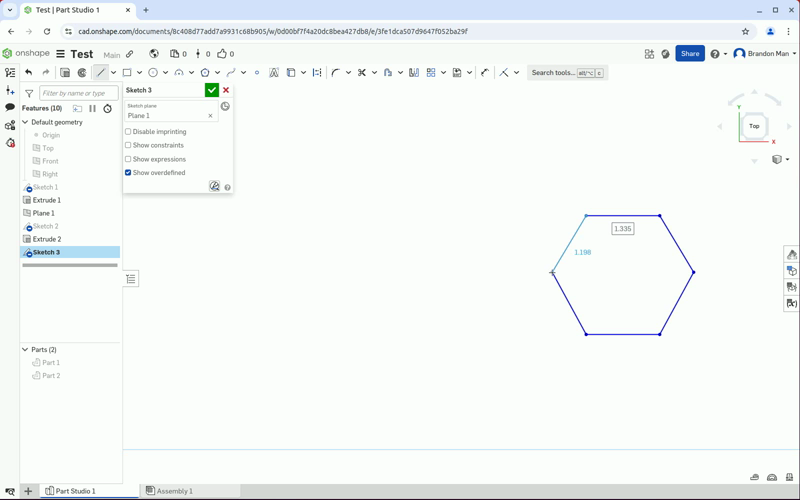
click(552, 272)
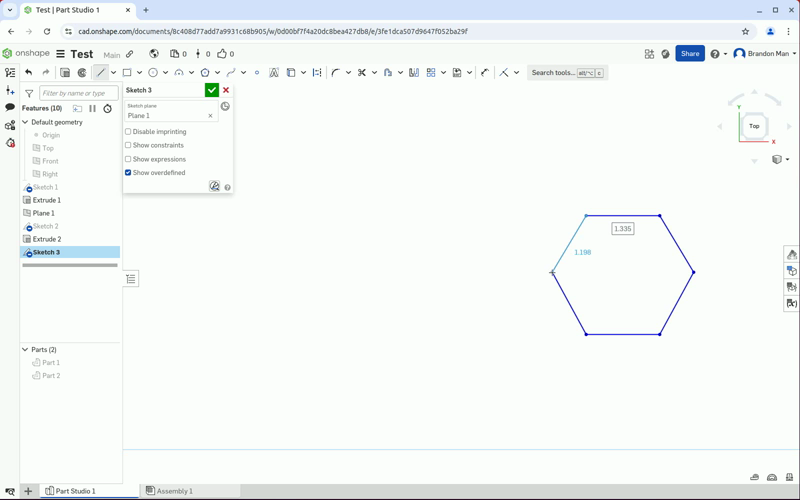
scroll(-6)
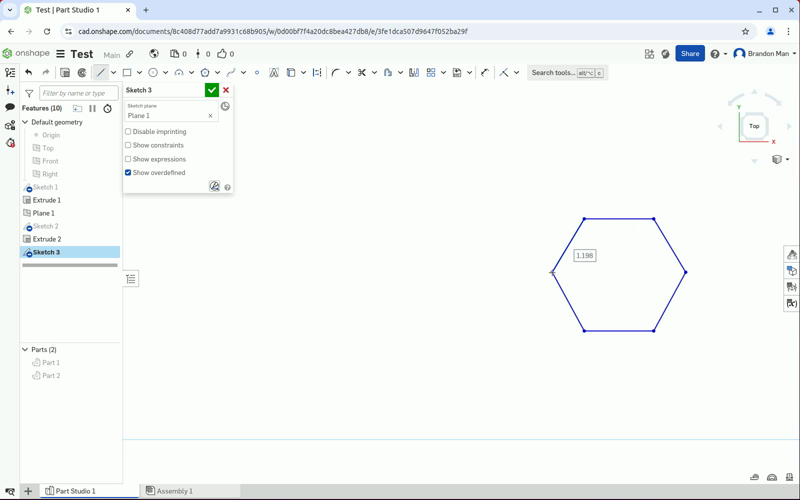
scroll(-6)
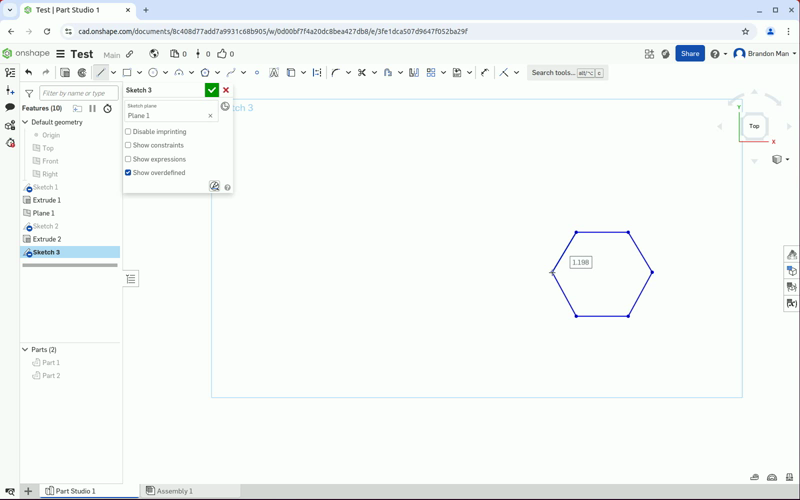
scroll(-6)
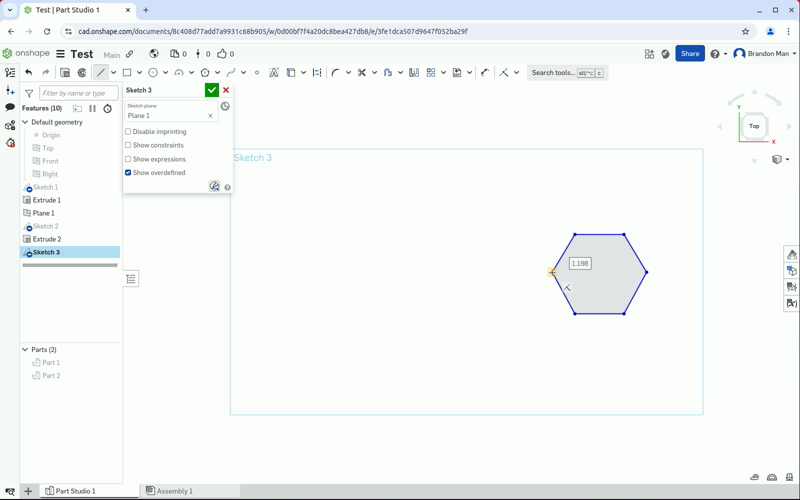
scroll(-6)
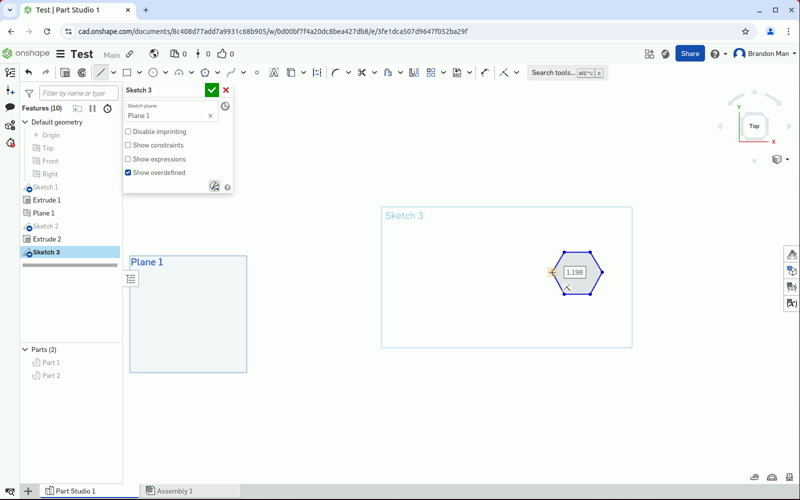
scroll(-6)
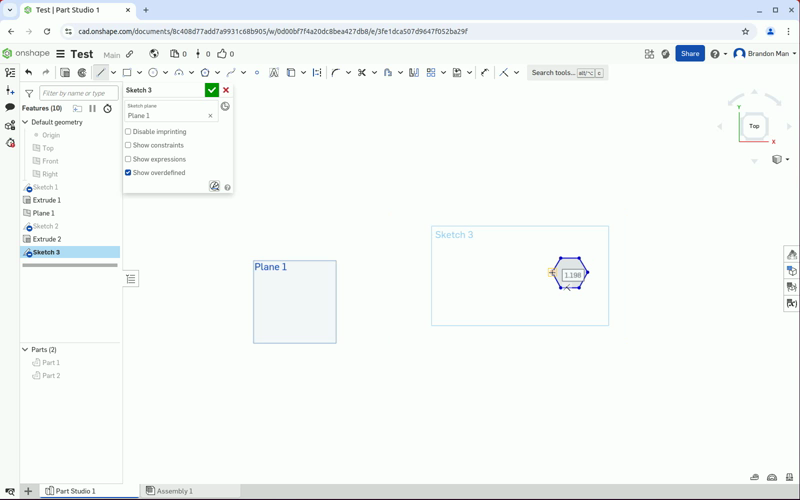
scroll(-6)
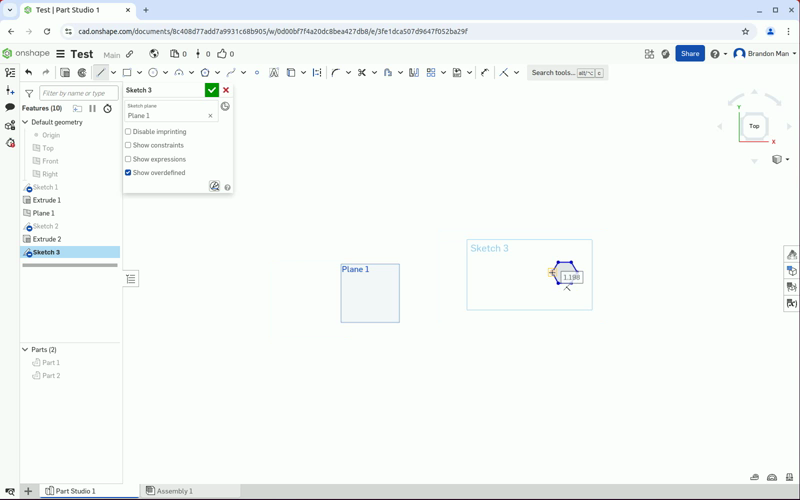
scroll(-6)
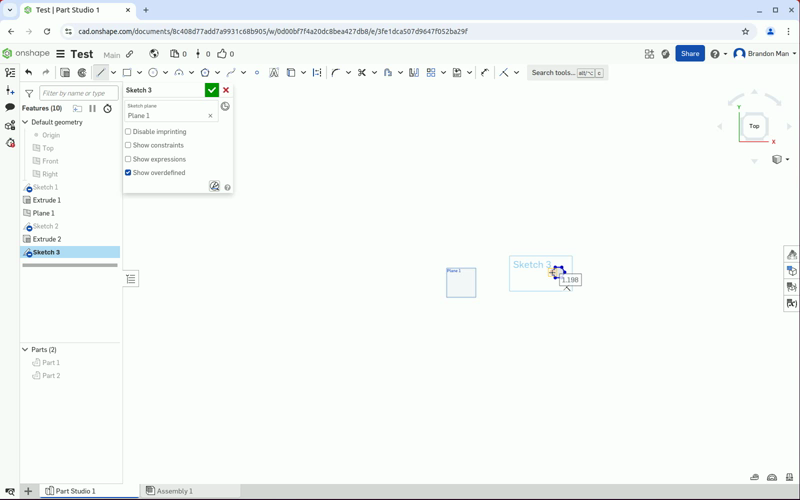
key(esc)
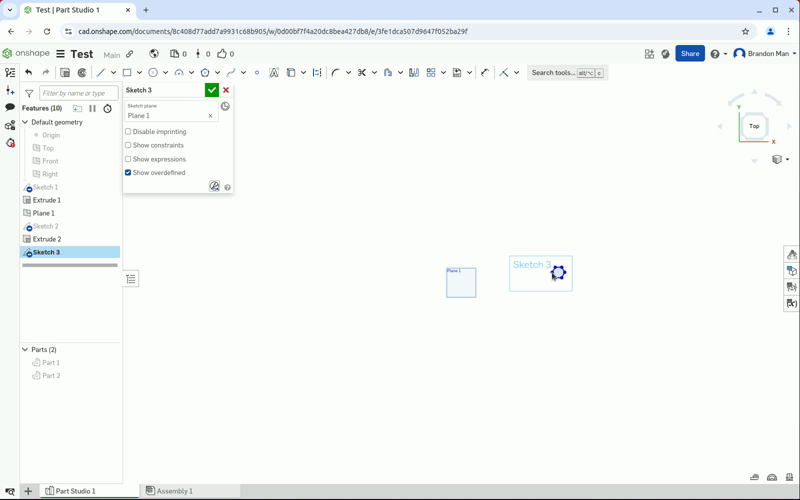
key(c)
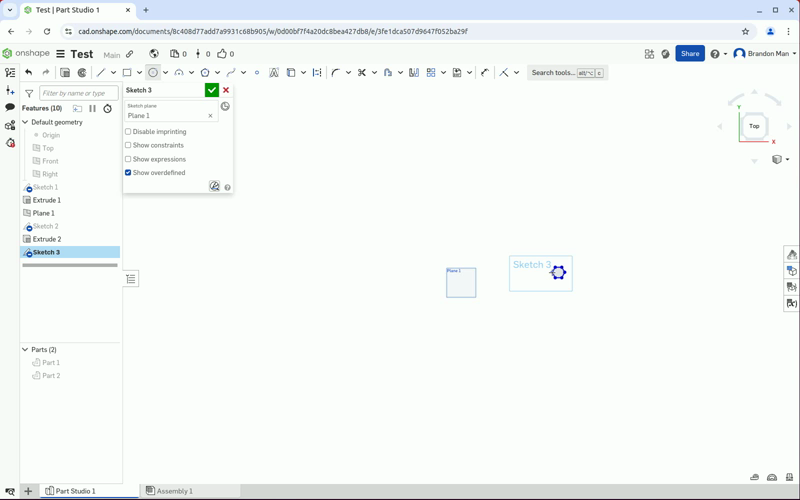
key_down(shift)
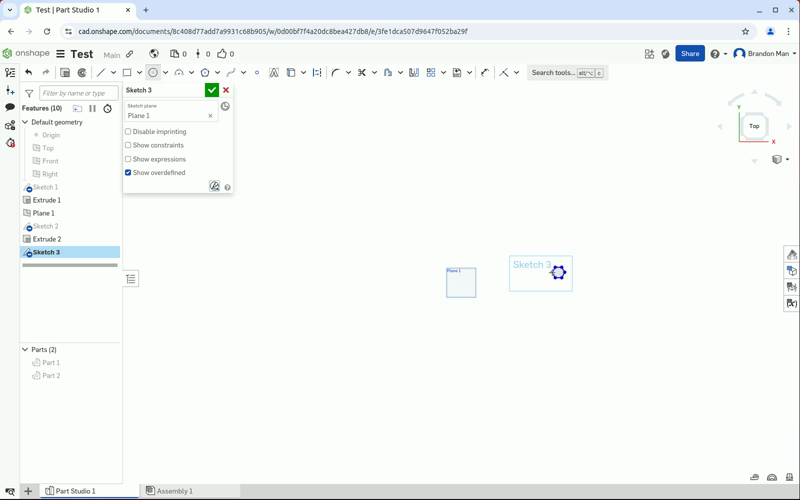
mouse_move(558, 272)
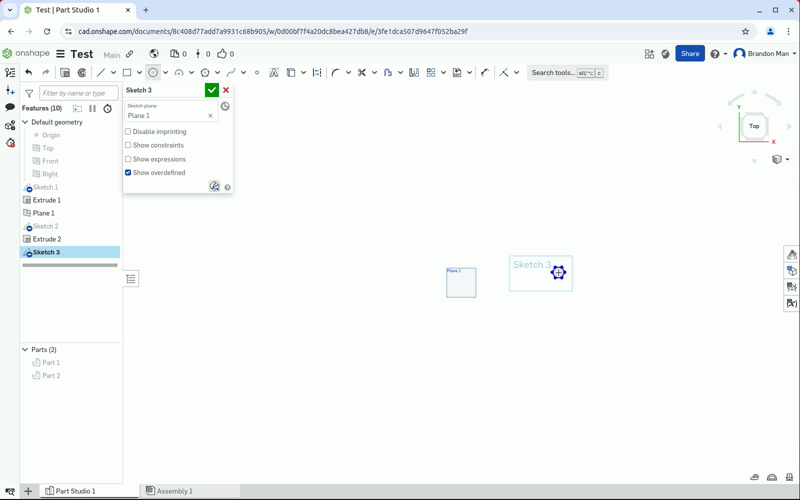
click(558, 272)
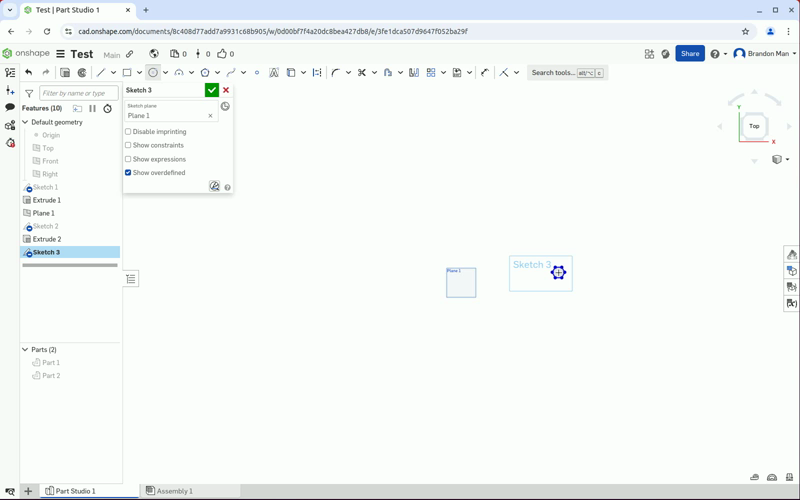
key_up(shift)
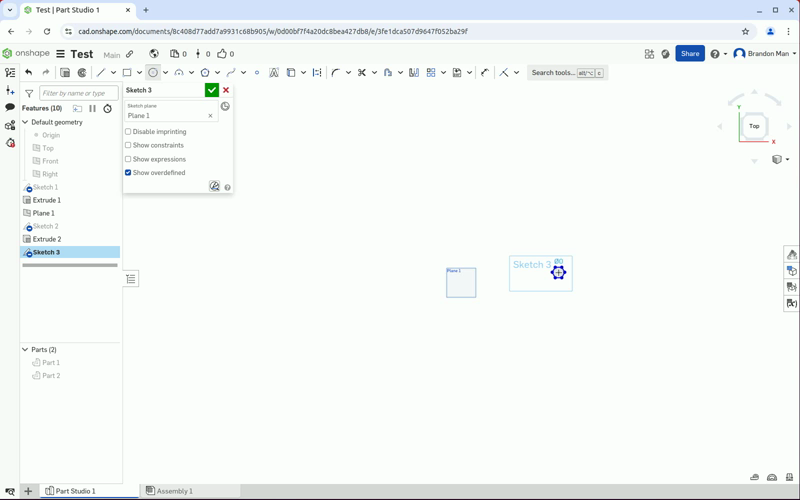
mouse_move(562, 272)
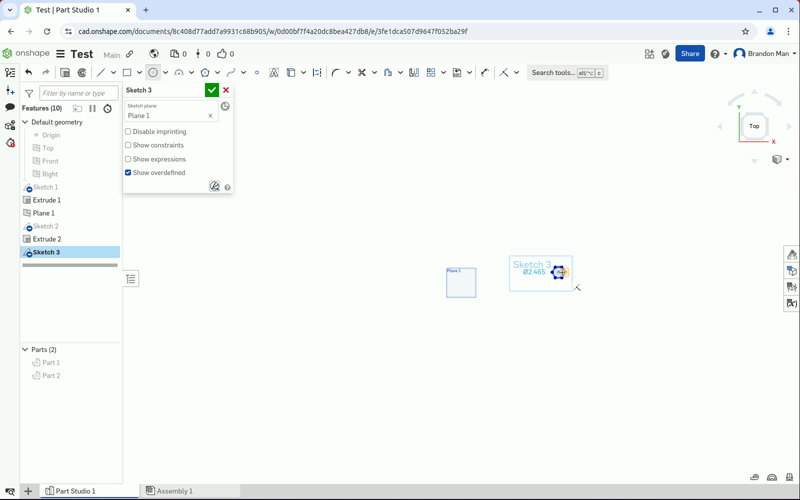
scroll(6)
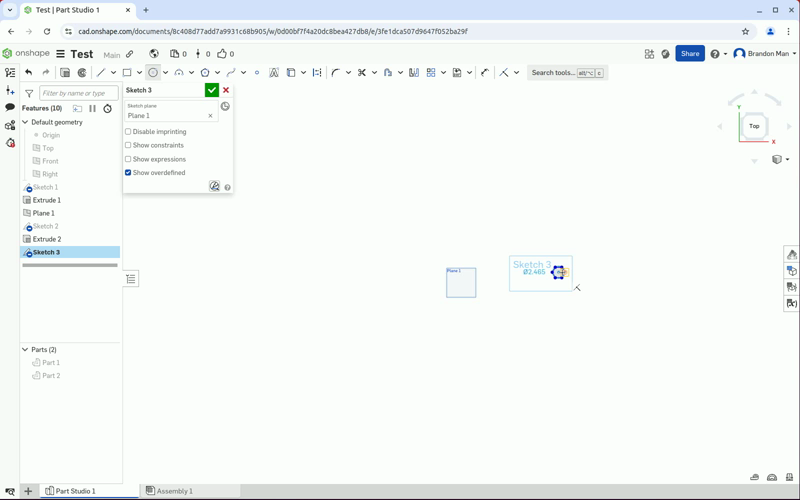
scroll(6)
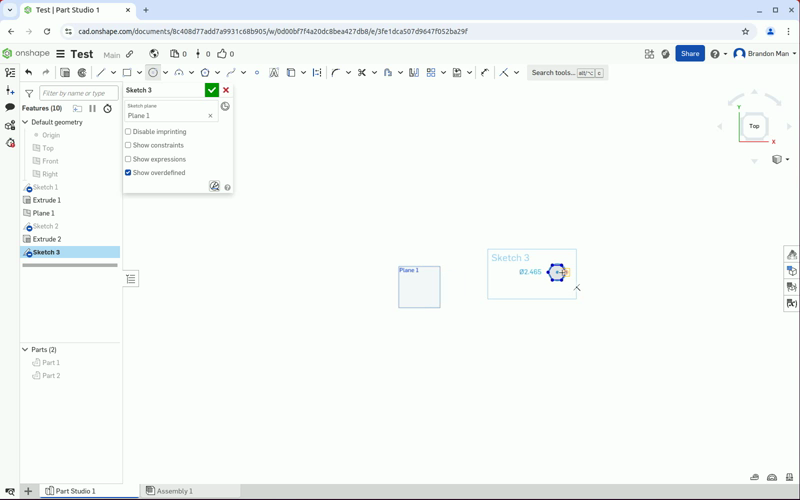
scroll(6)
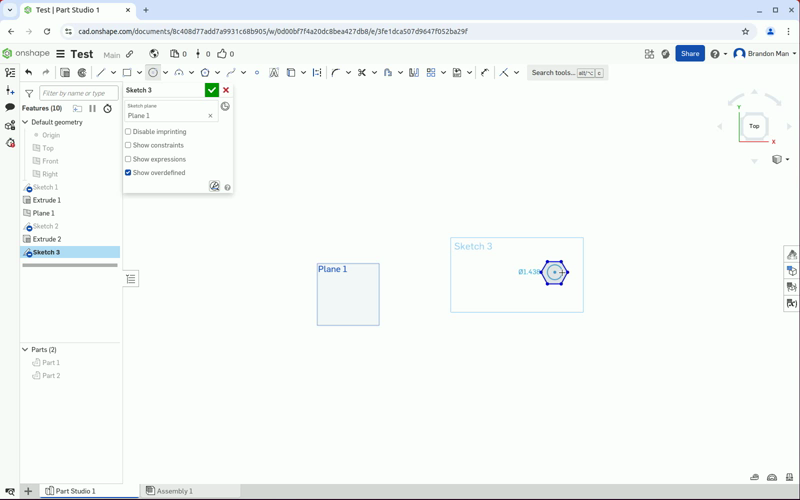
scroll(6)
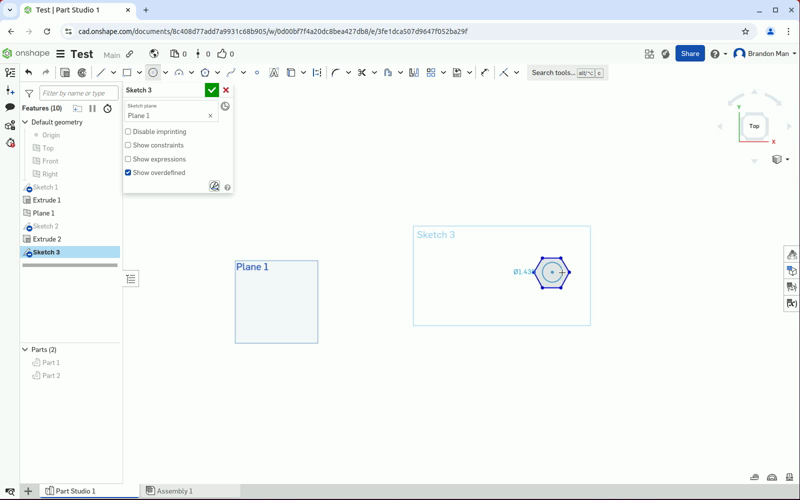
scroll(6)
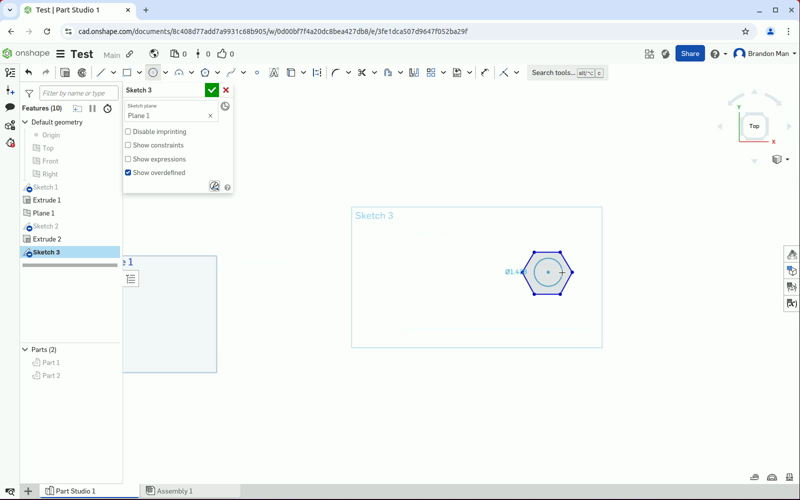
scroll(6)
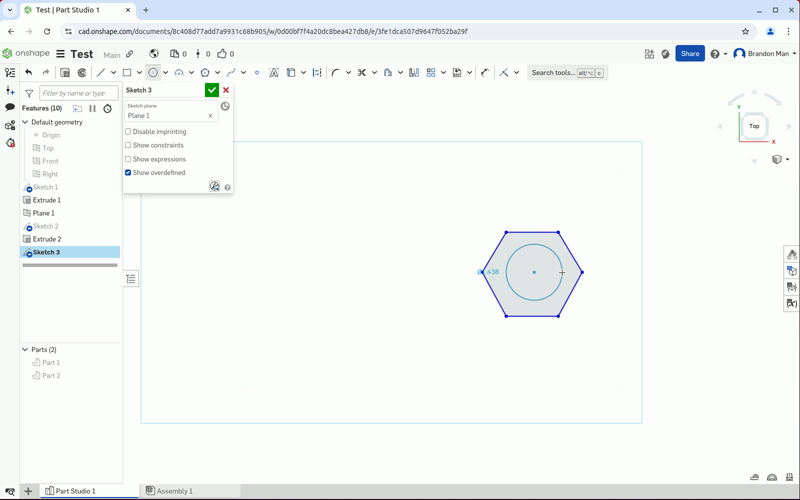
scroll(6)
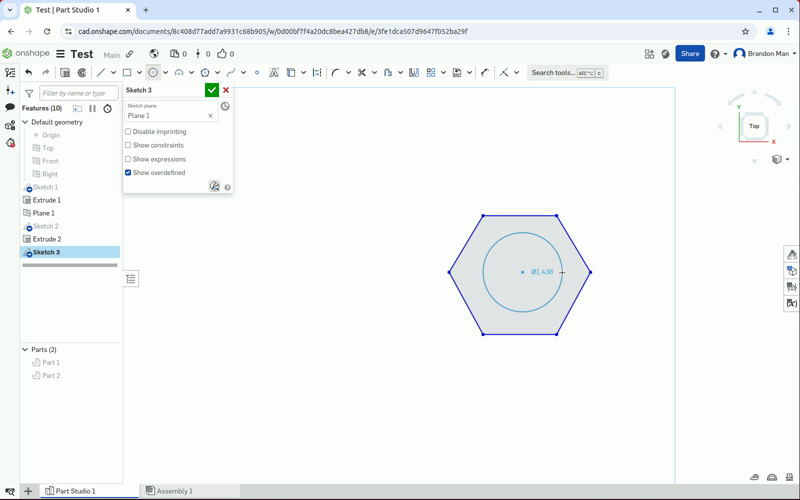
click(562, 272)
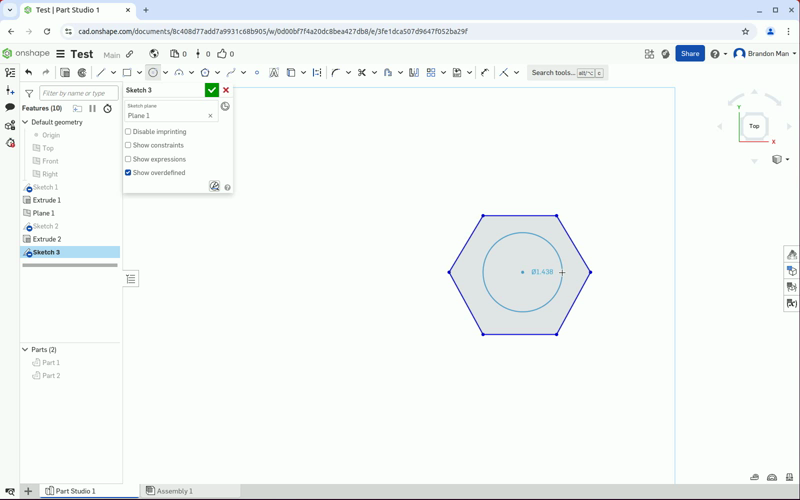
scroll(-6)
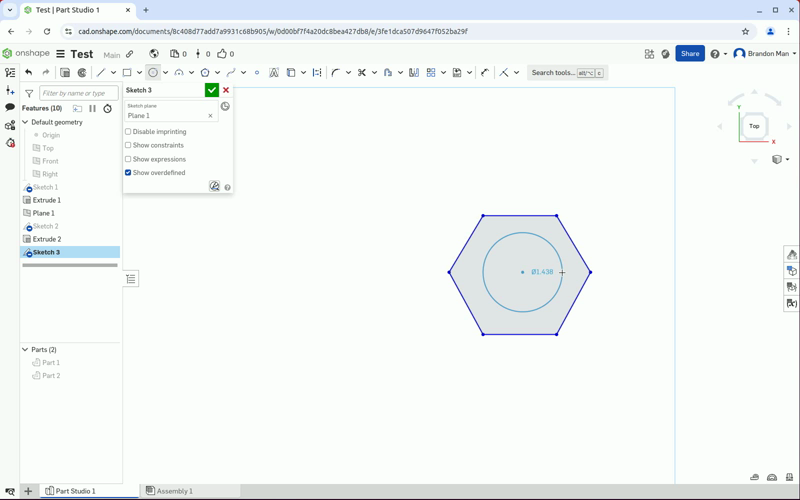
scroll(-6)
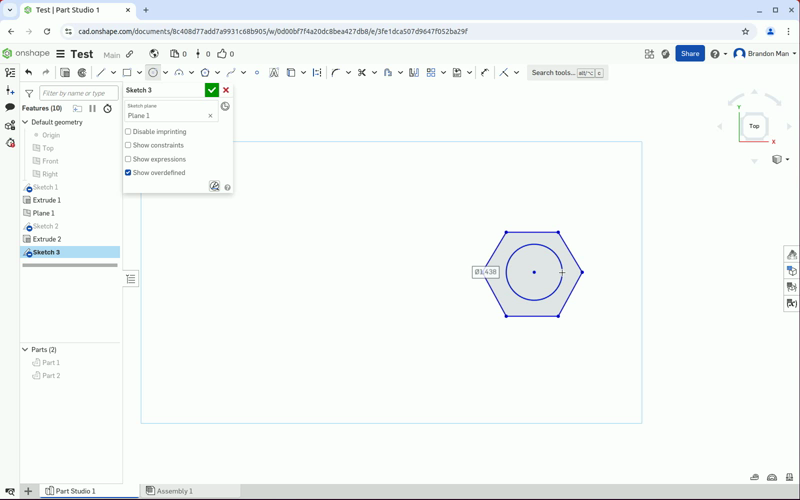
scroll(-6)
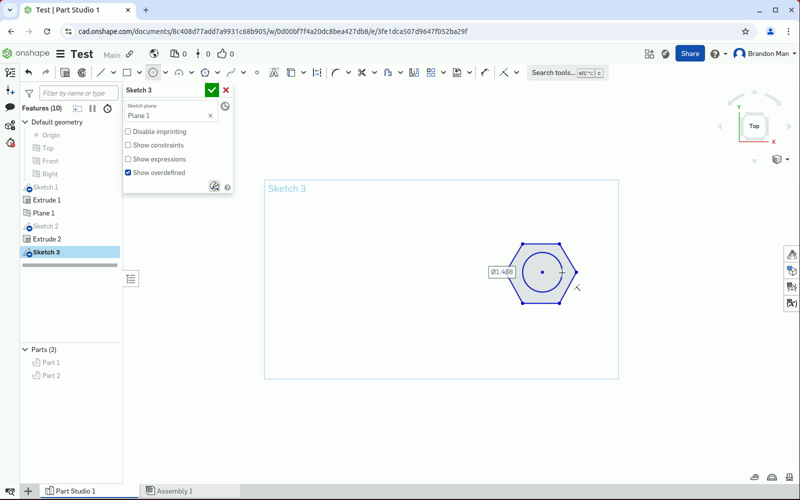
scroll(-6)
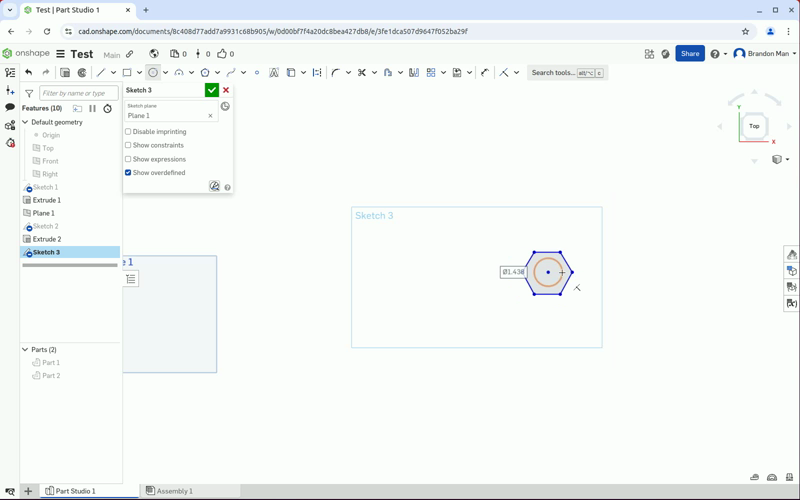
scroll(-6)
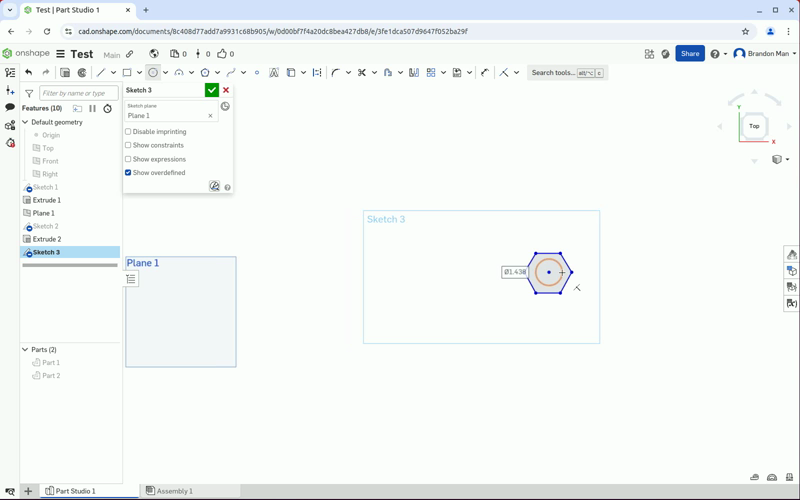
scroll(-6)
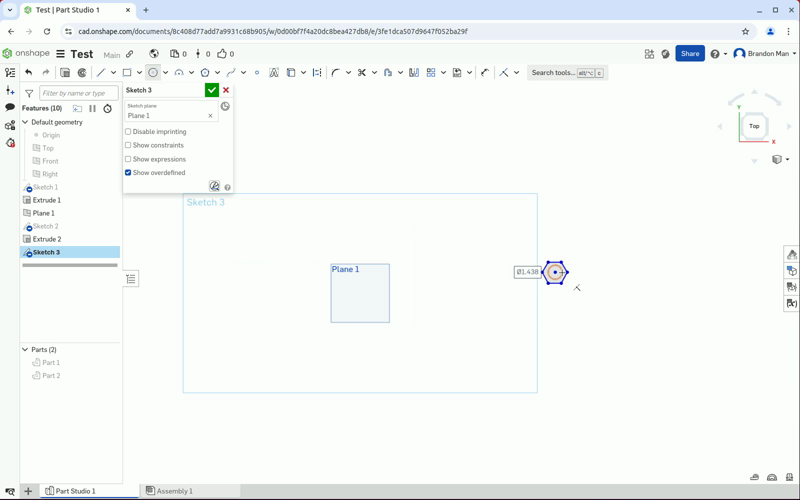
scroll(-6)
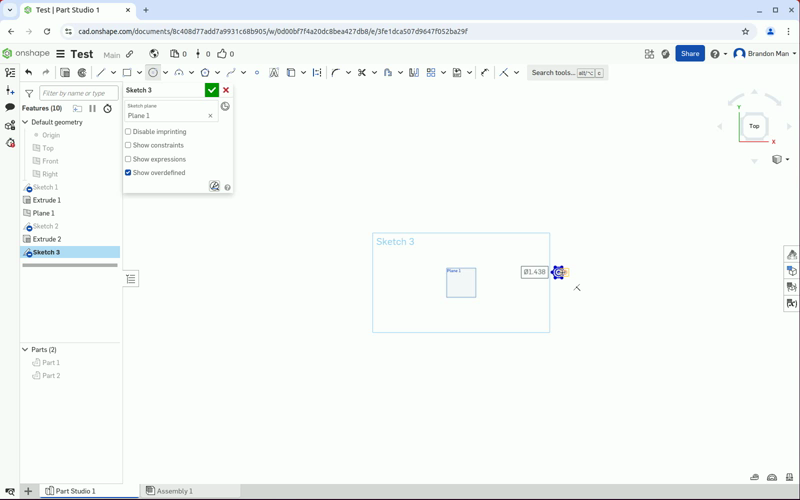
key(esc)
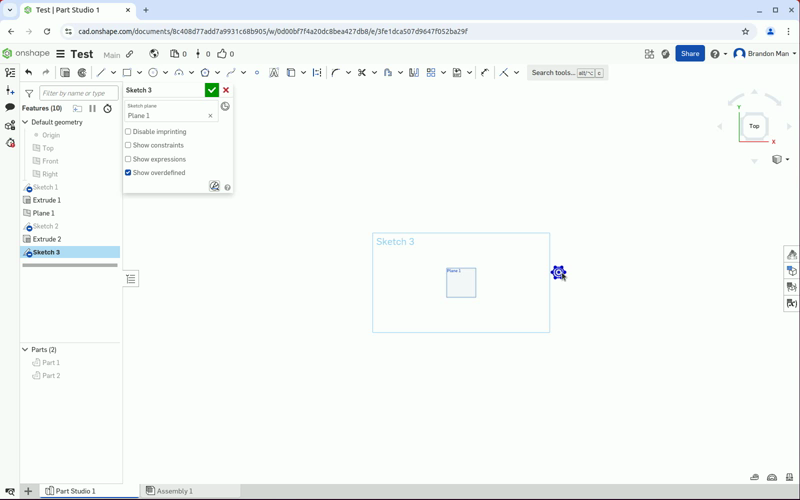
mouse_move(556, 275)
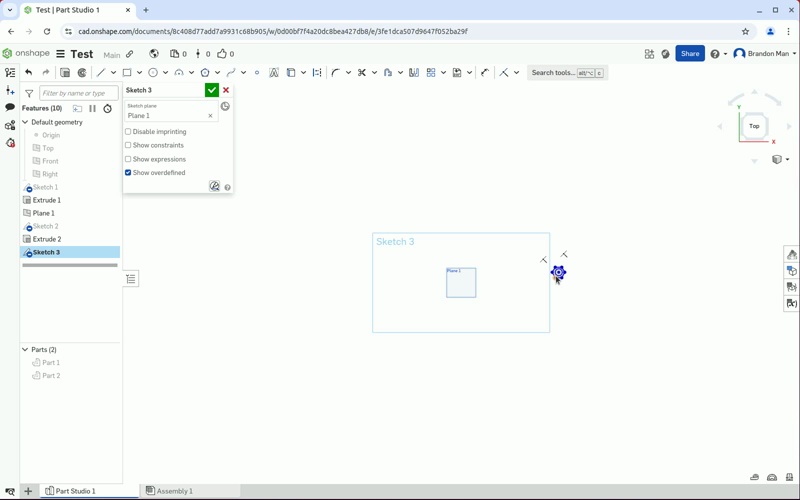
scroll(6)
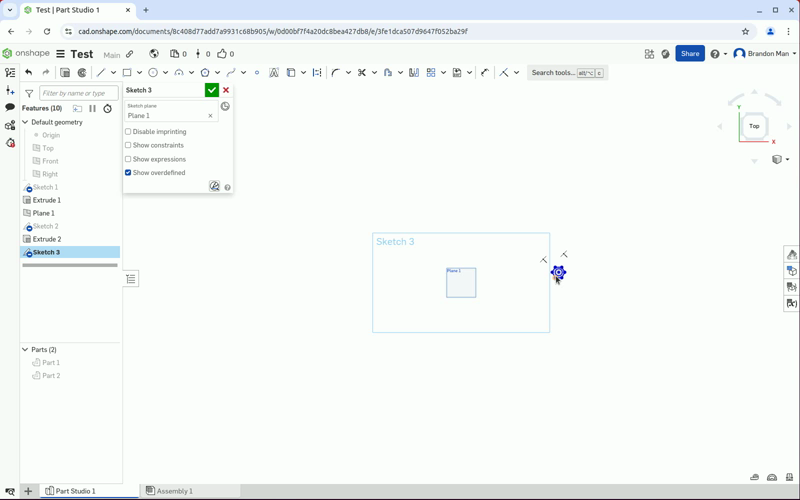
scroll(6)
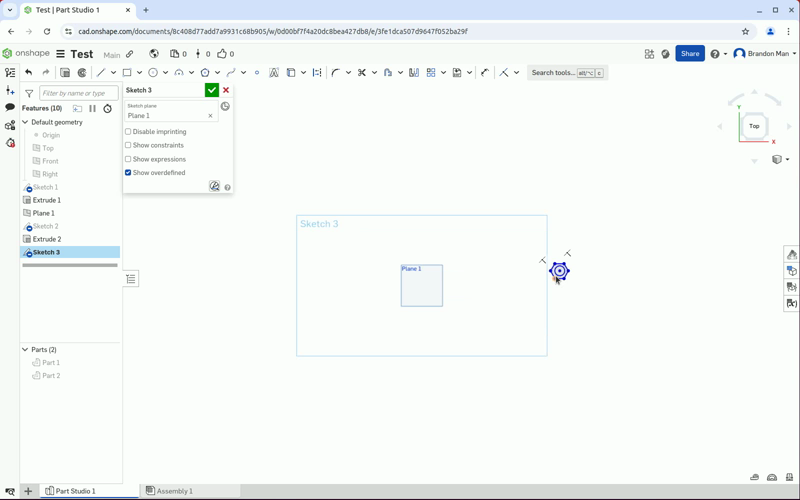
scroll(6)
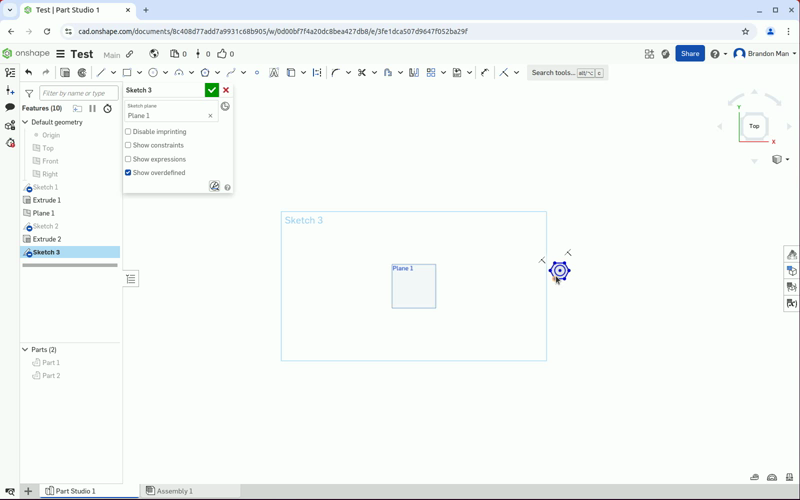
scroll(6)
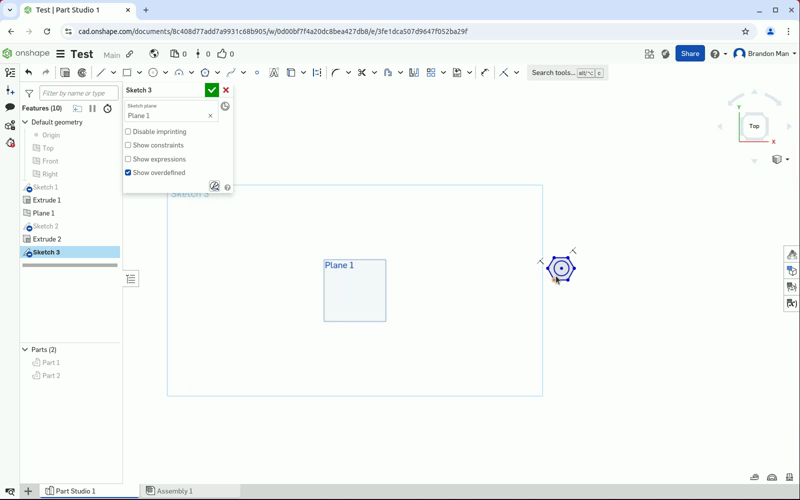
scroll(6)
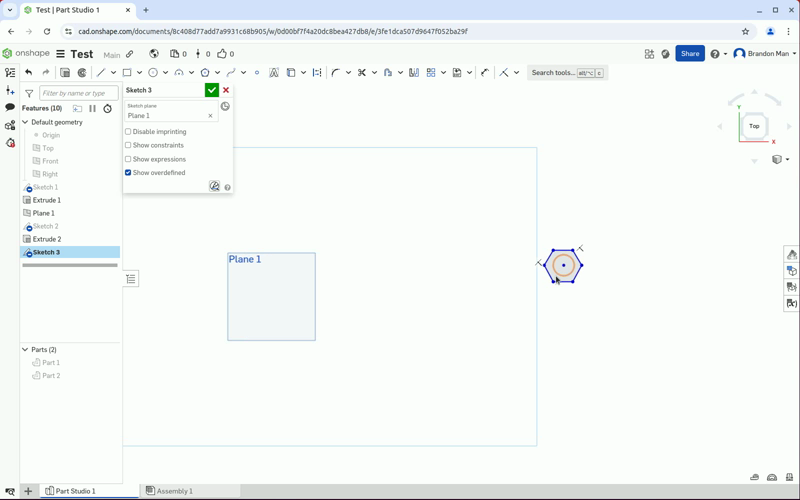
scroll(6)
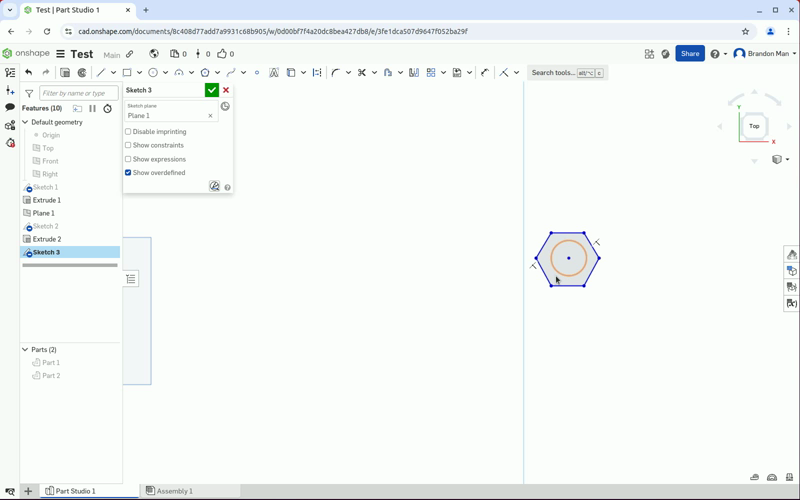
scroll(6)
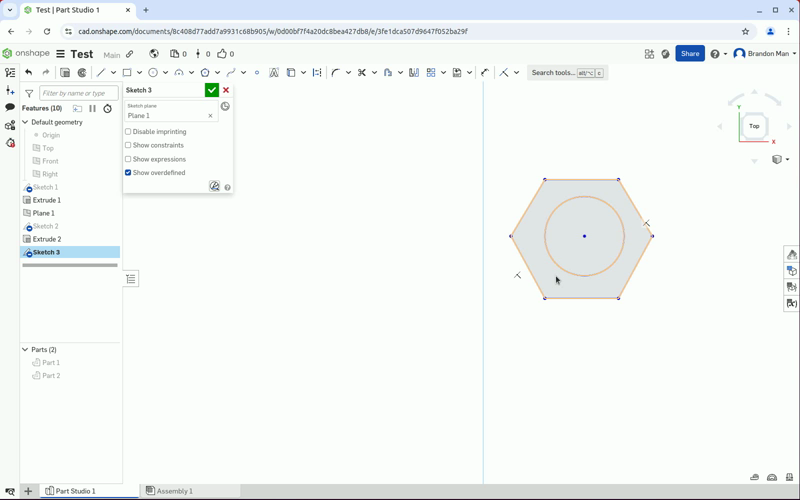
click(556, 275)
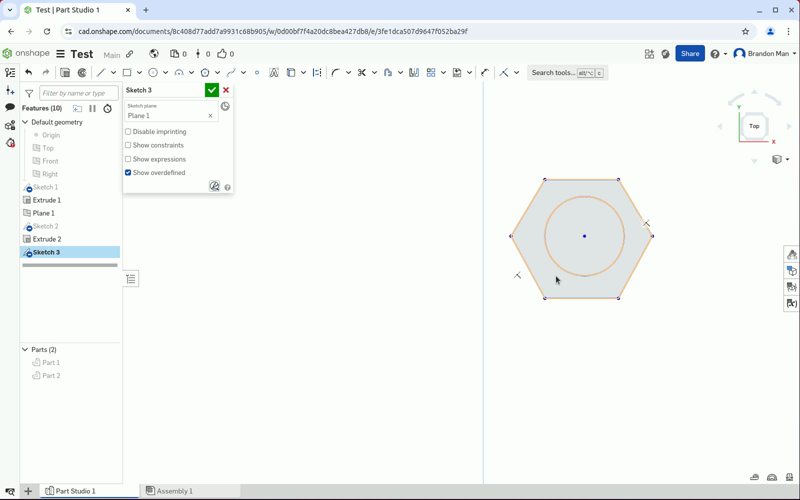
scroll(-6)
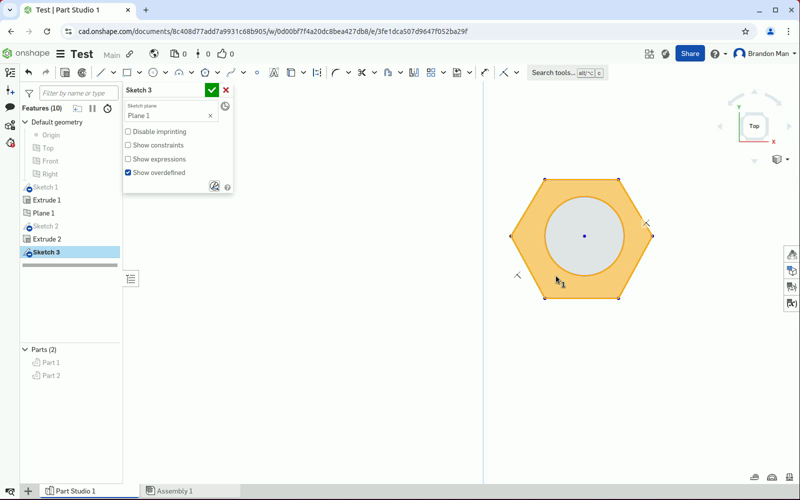
scroll(-6)
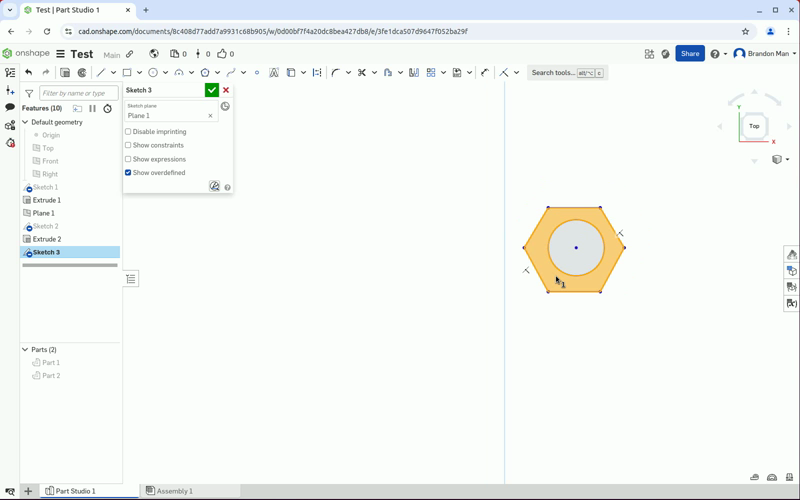
scroll(-6)
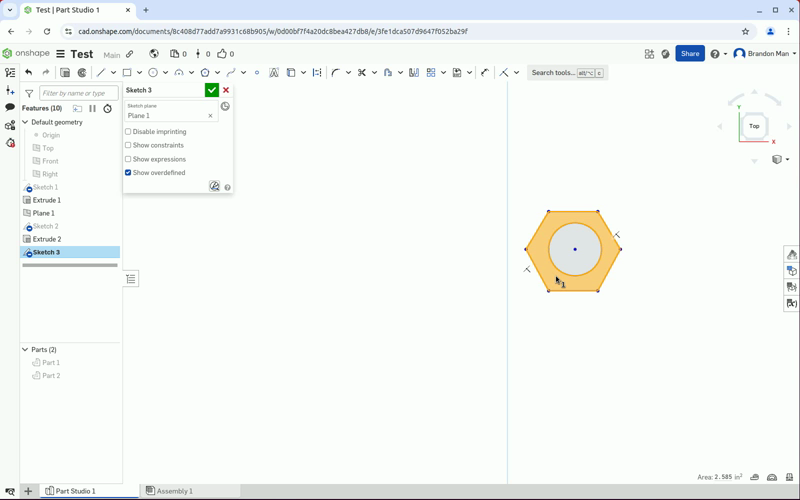
scroll(-6)
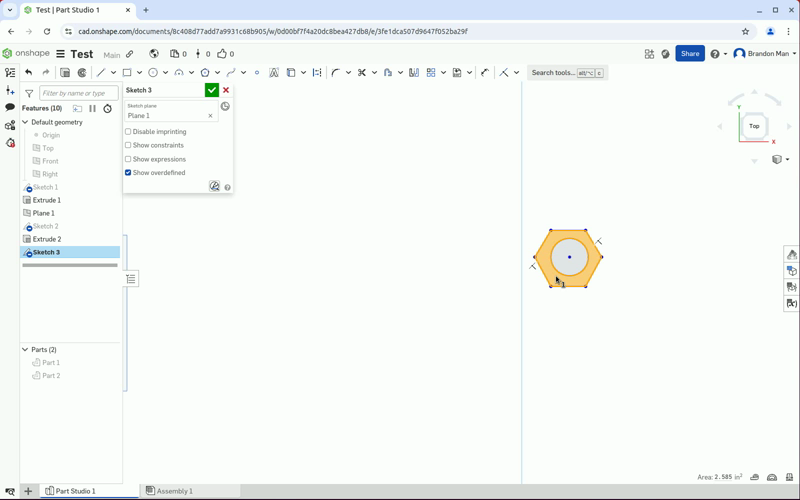
scroll(-6)
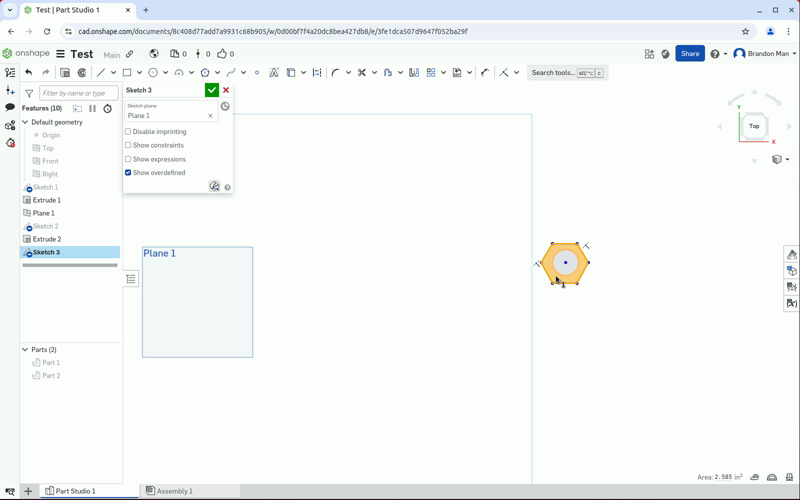
scroll(-6)
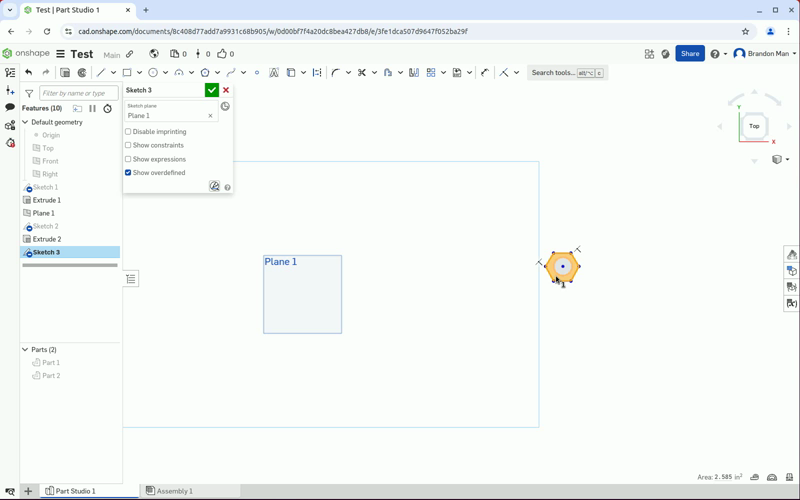
scroll(-6)
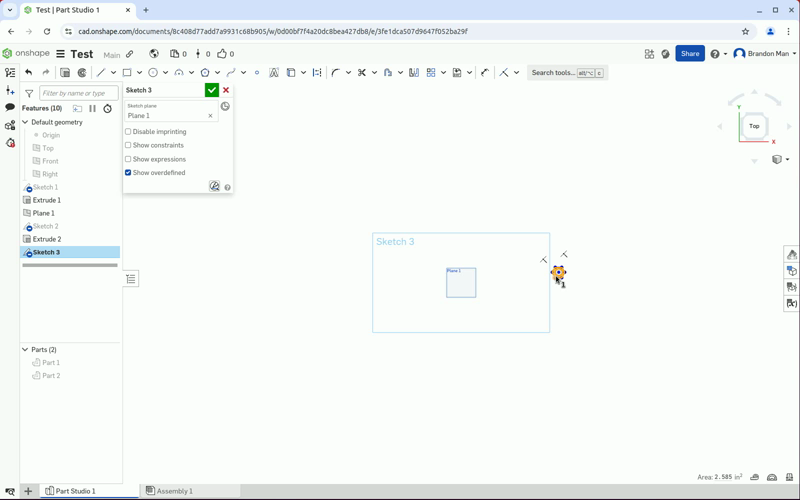
mouse_move(73, 352)
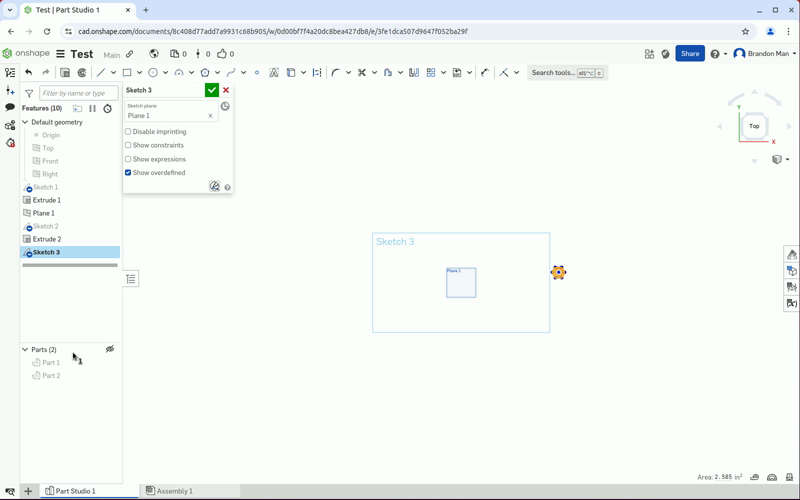
key(shift+y)
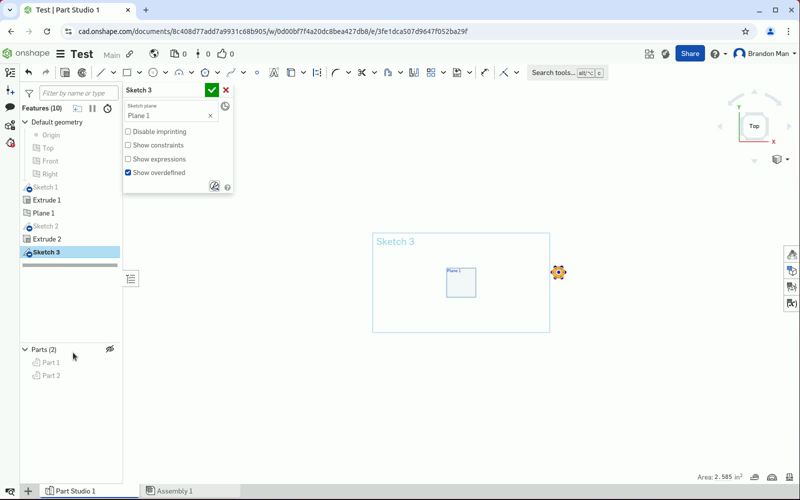
key(shift+e)
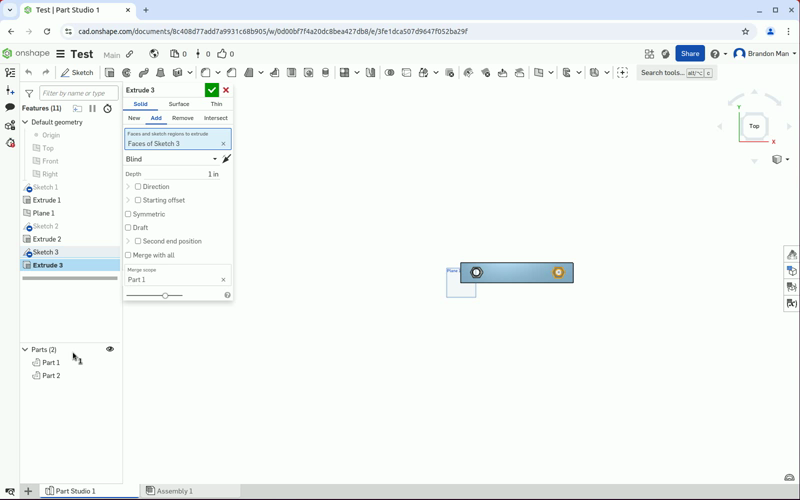
mouse_move(143, 106)
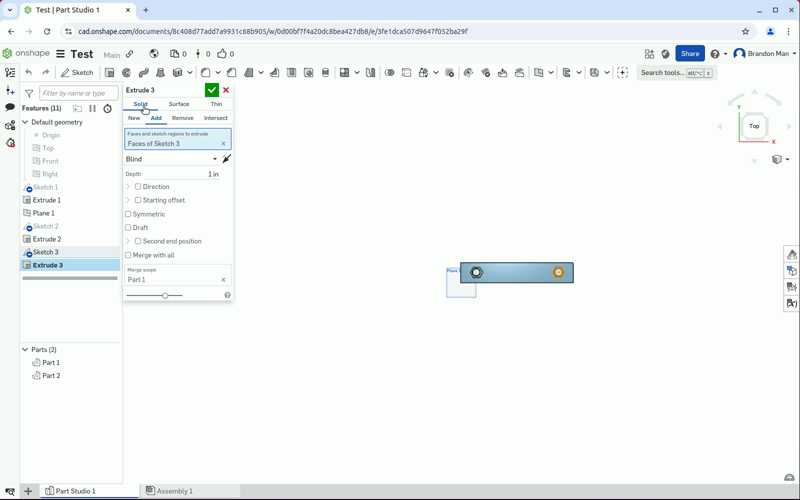
click(143, 106)
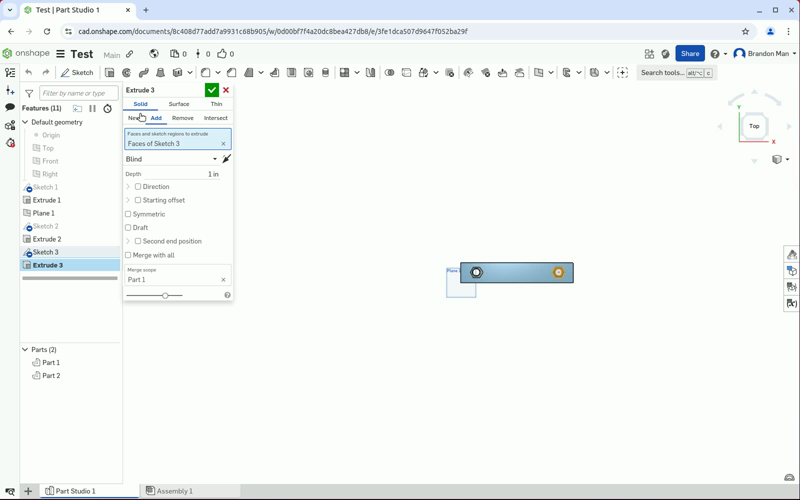
mouse_move(137, 120)
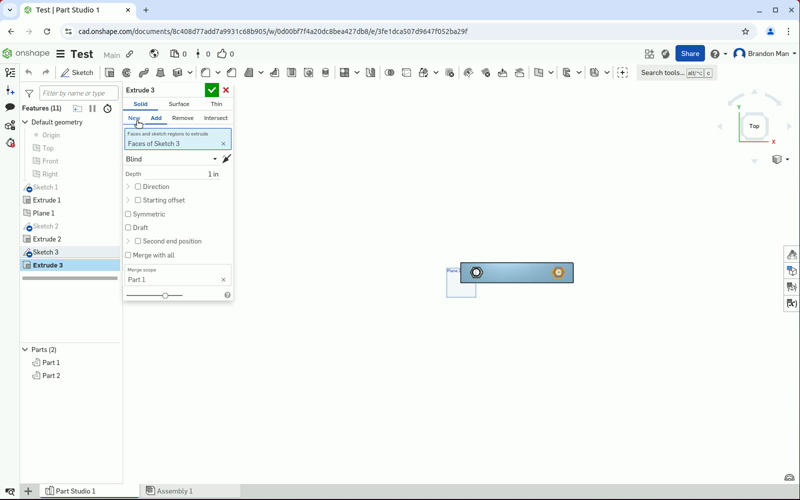
click(137, 120)
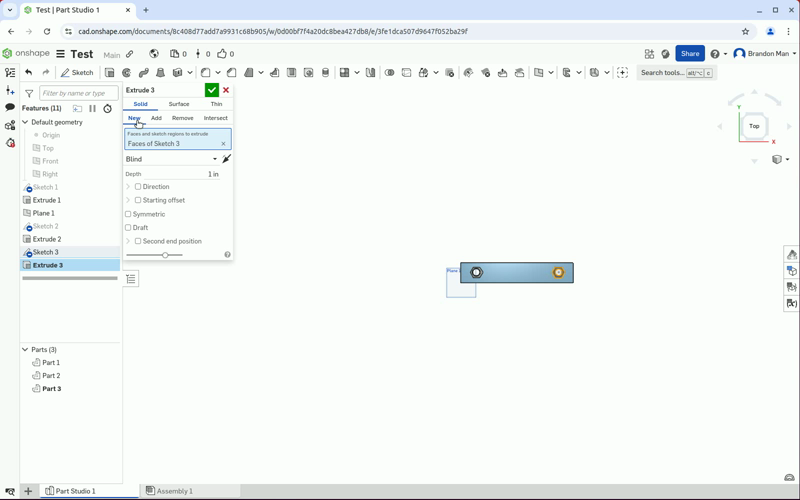
key(tab, 4)
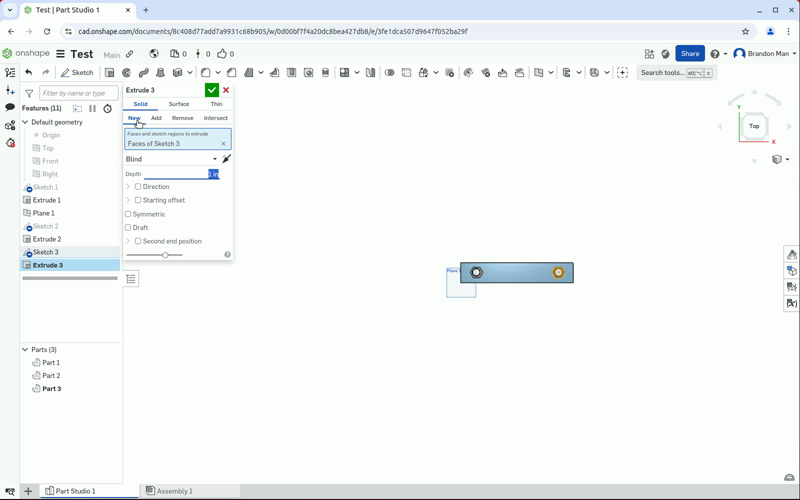
text(0.963)
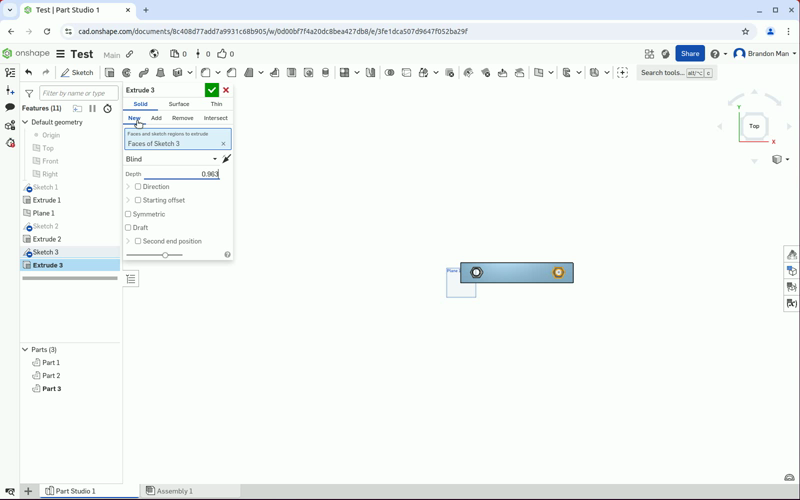
key(enter)
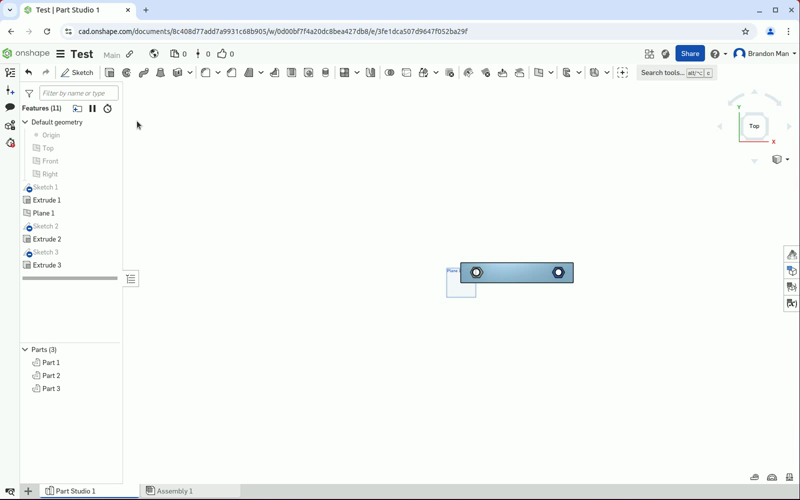
key(shift+h)
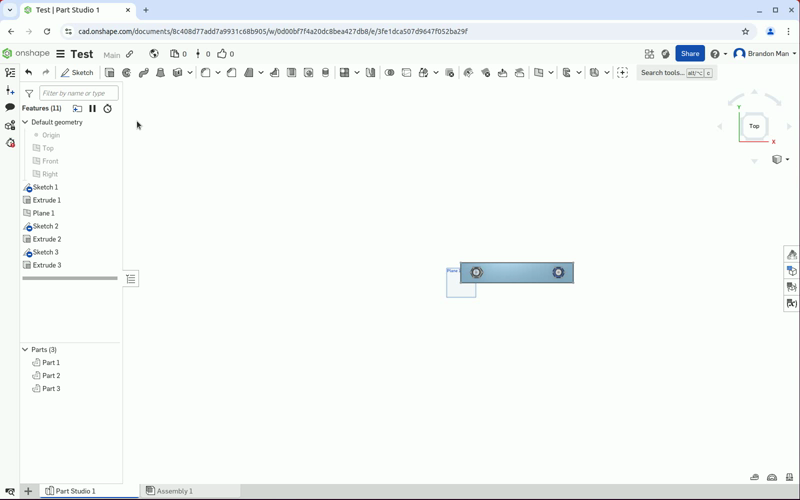
key(shift+h)
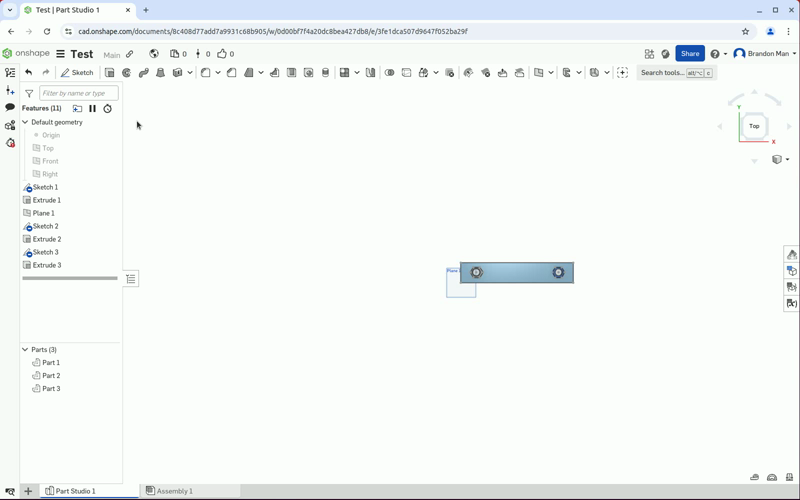
key(shift+7)
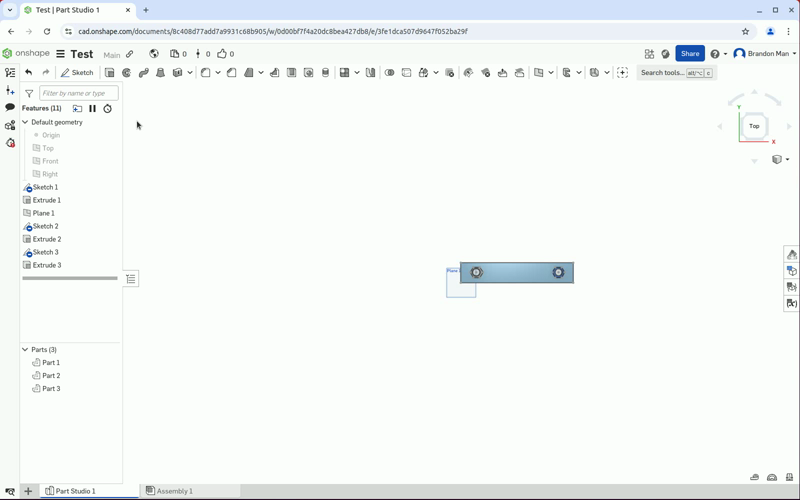
key(up, 3)
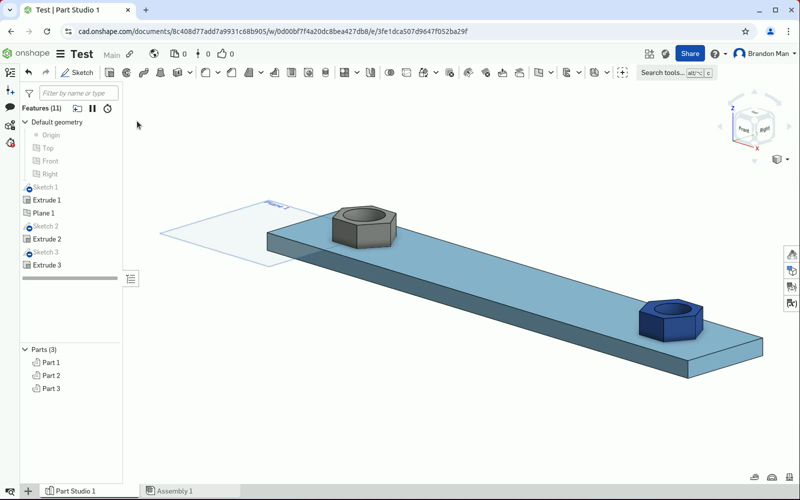
key(left, 3)
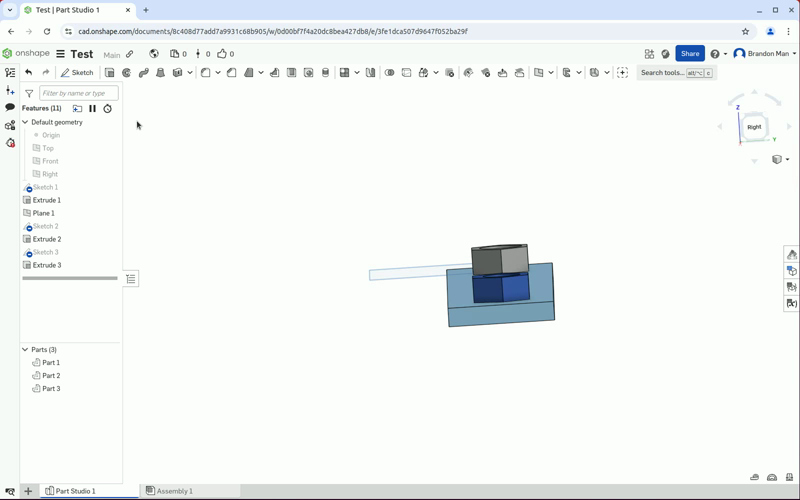
key(right, 3)
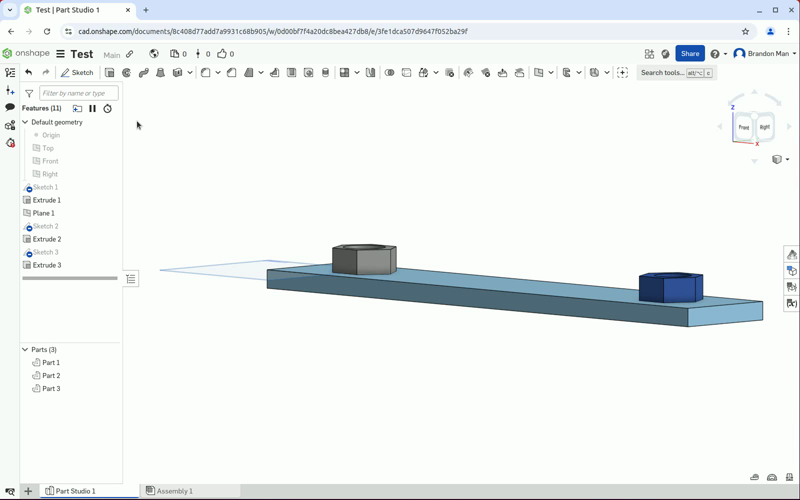
key(down, 3)
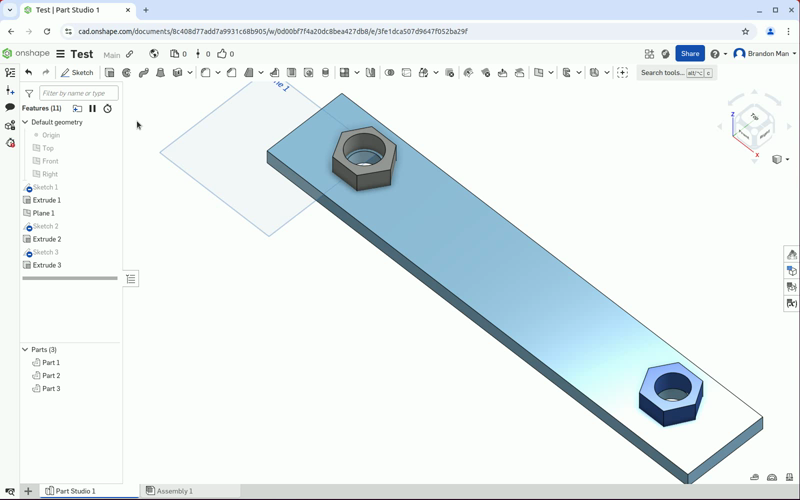
mouse_move(73, 189)
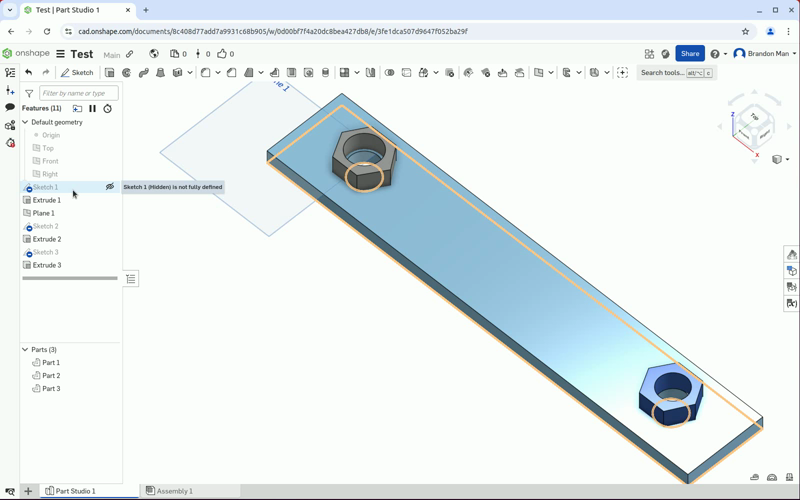
click(73, 189)